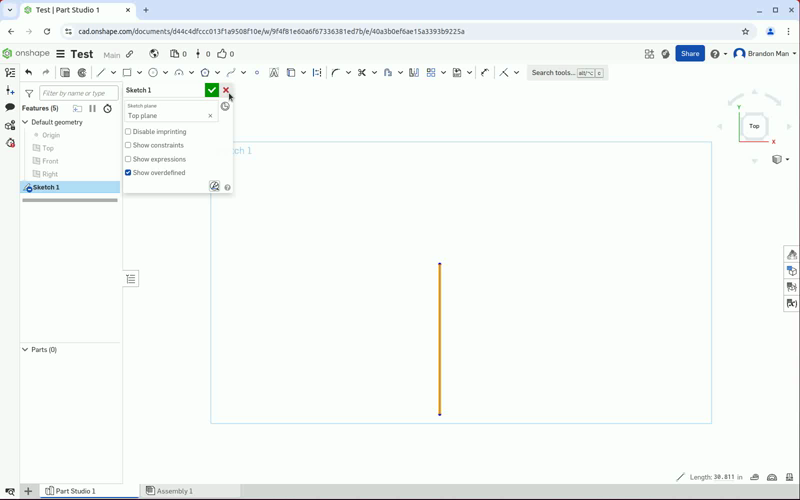
key(shift+h)
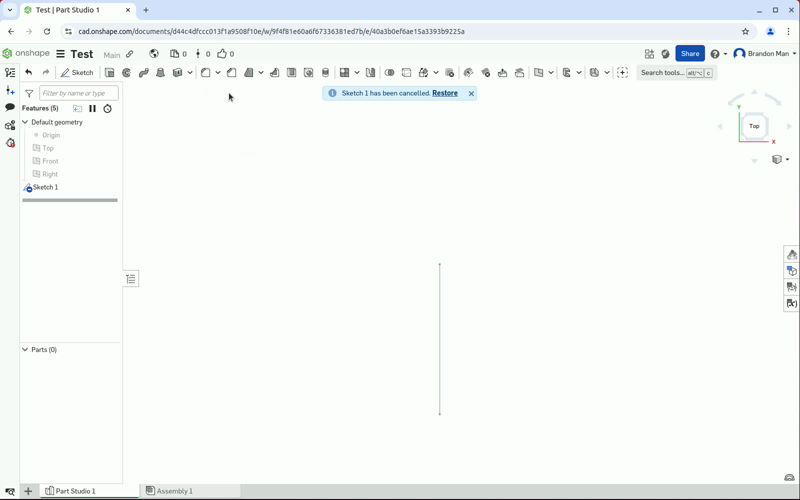
key(shift+s)
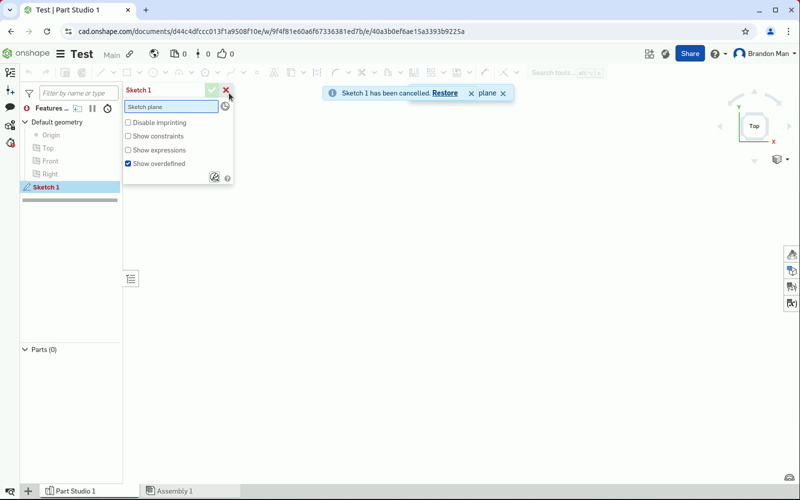
mouse_move(73, 150)
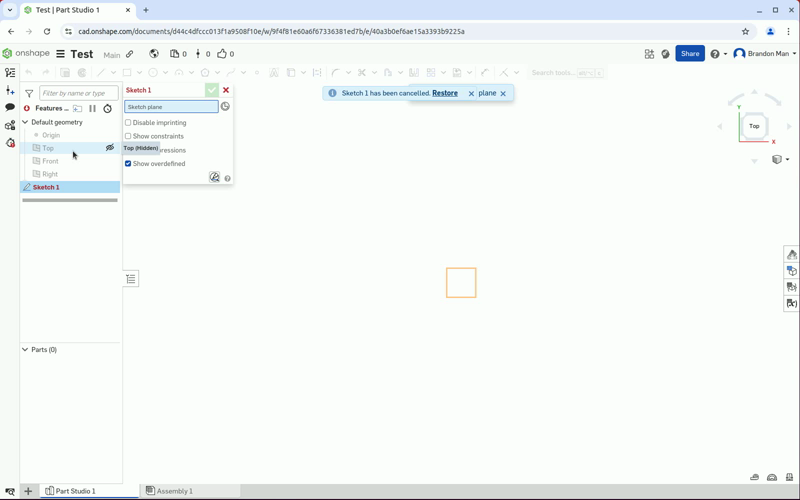
click(73, 150)
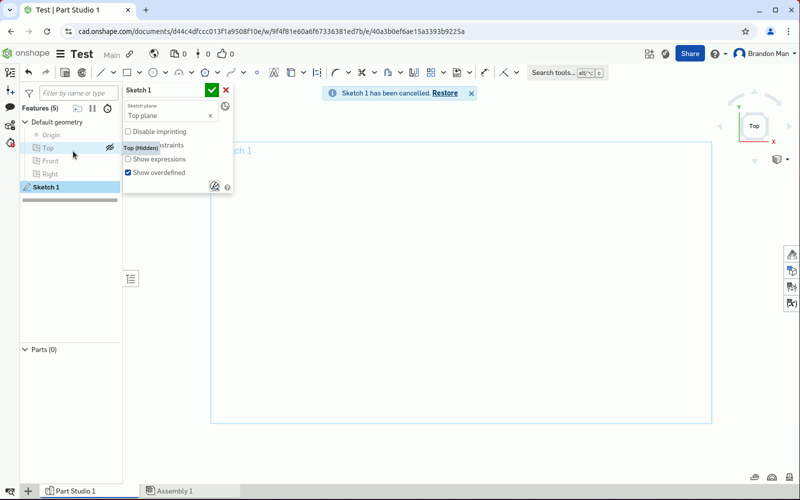
mouse_move(73, 352)
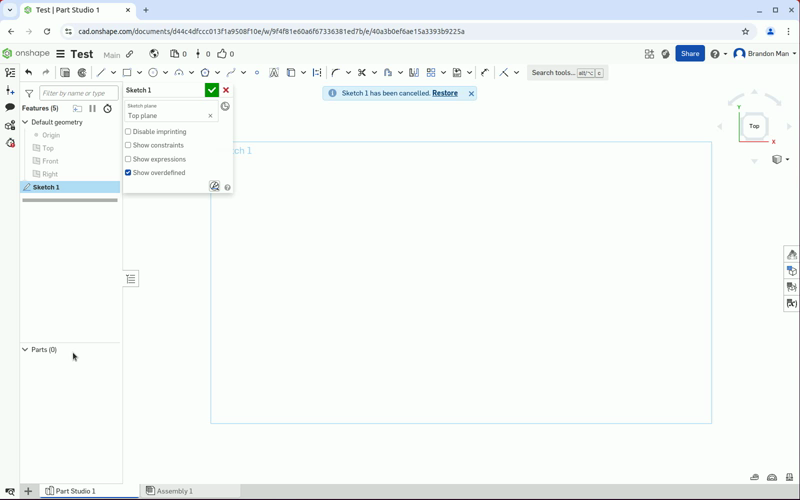
key(y)
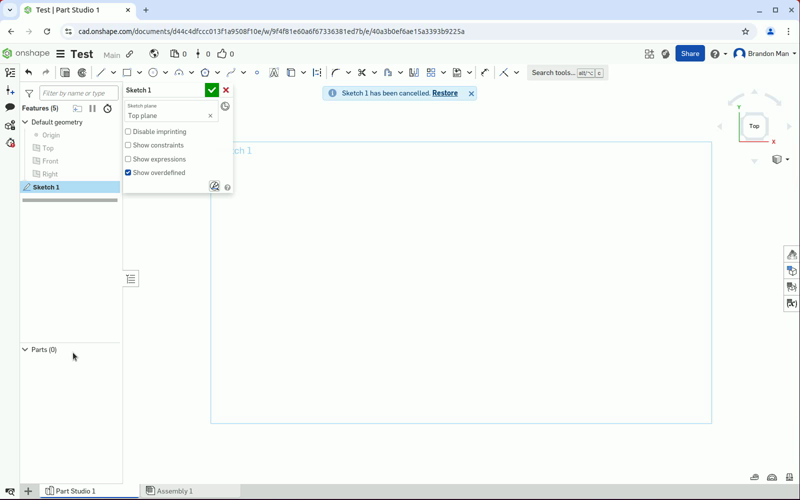
key(l)
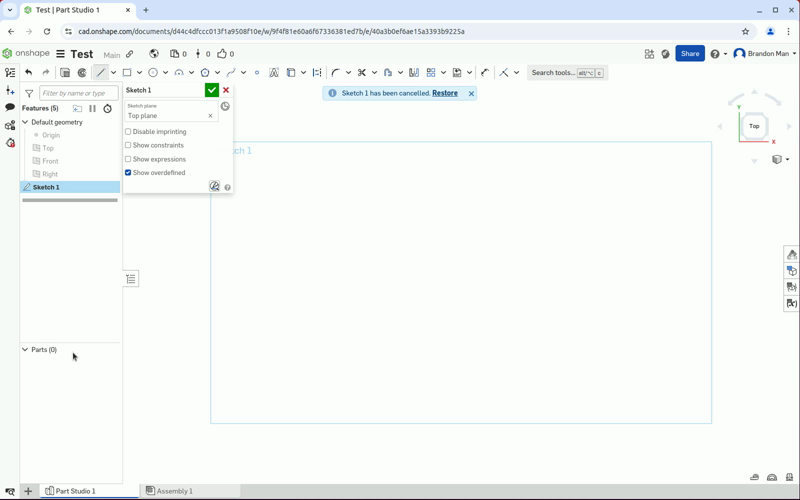
key_down(shift)
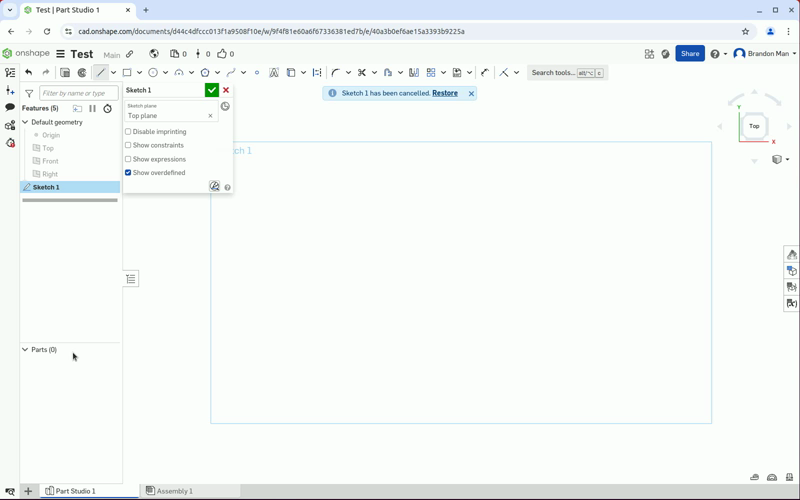
mouse_move(434, 282)
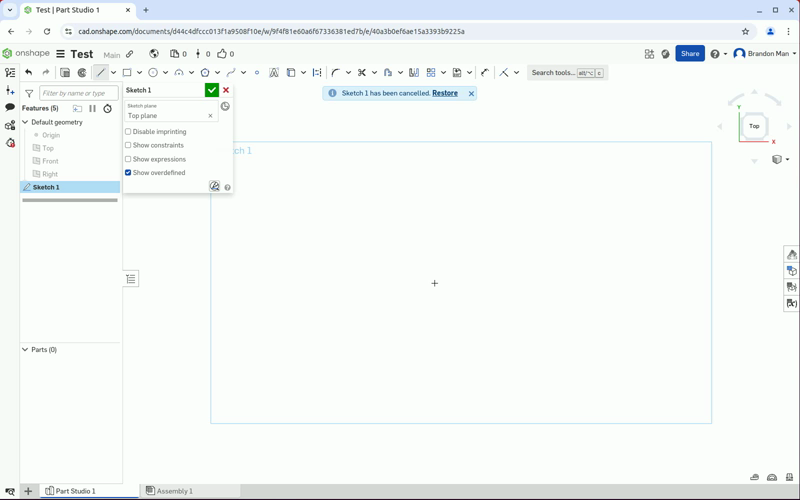
click(434, 282)
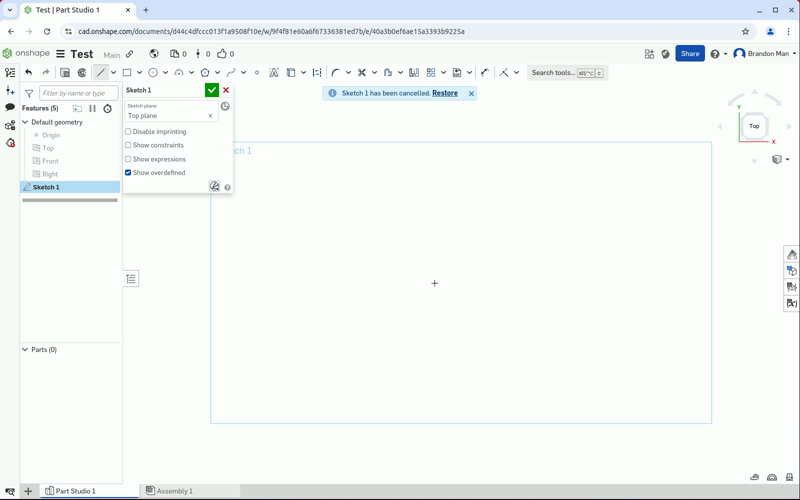
key_up(shift)
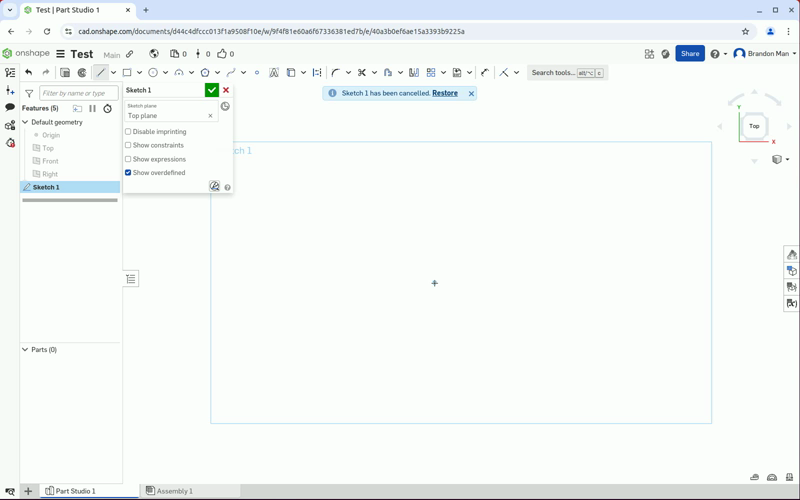
key_down(shift)
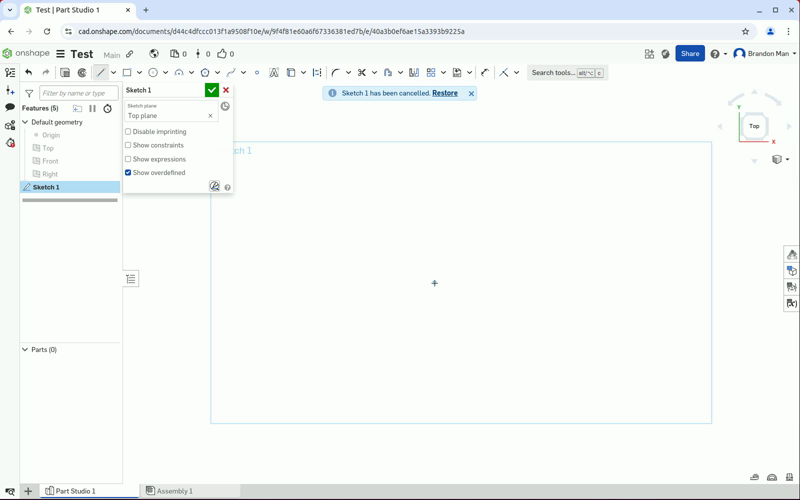
mouse_move(464, 282)
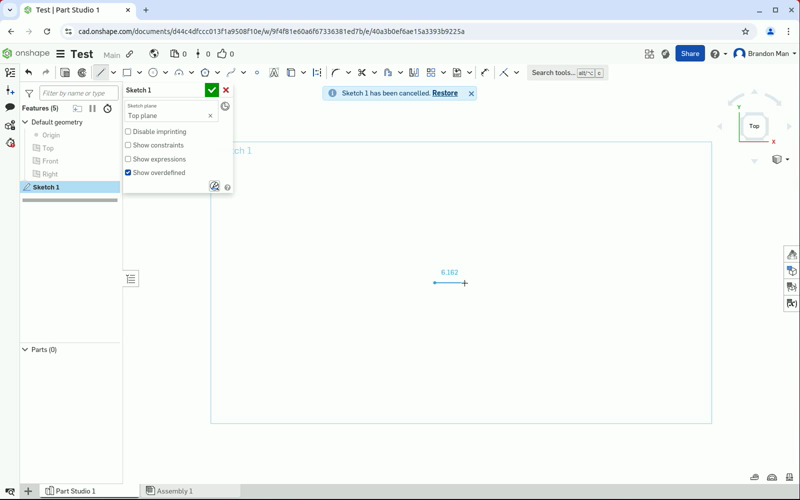
mouse_move(447, 304)
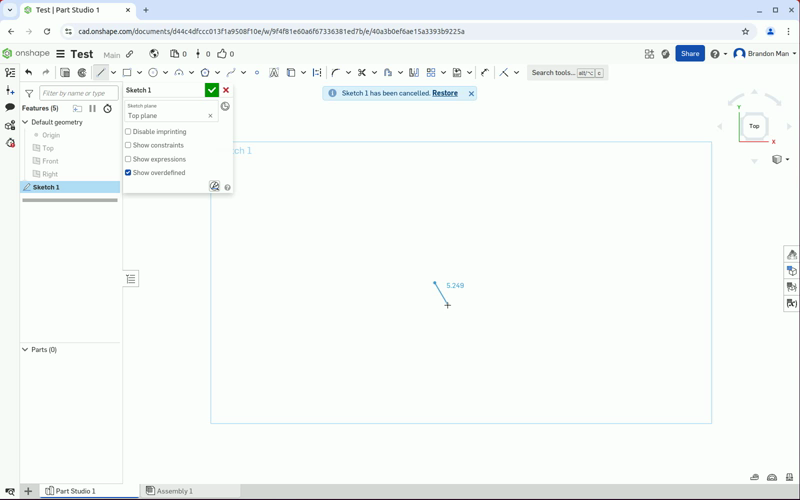
click(447, 304)
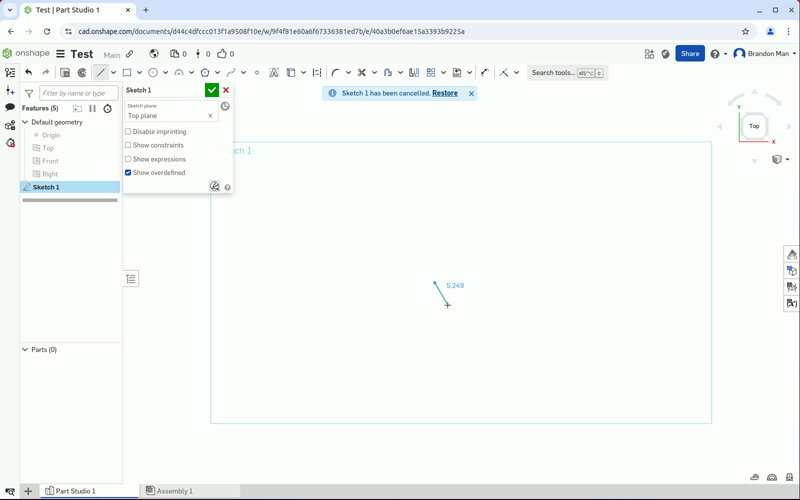
key_up(shift)
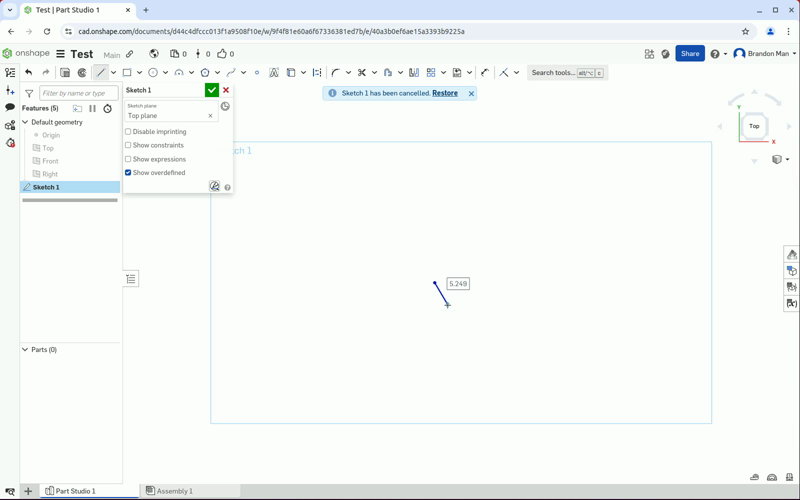
key_down(shift)
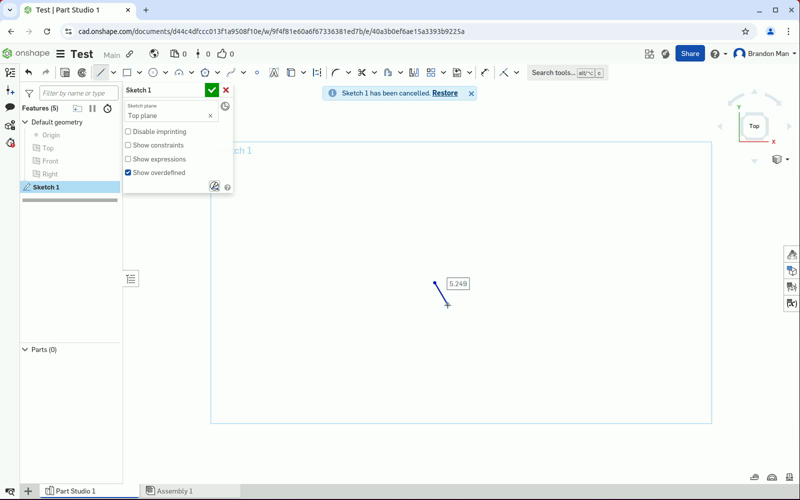
mouse_move(477, 304)
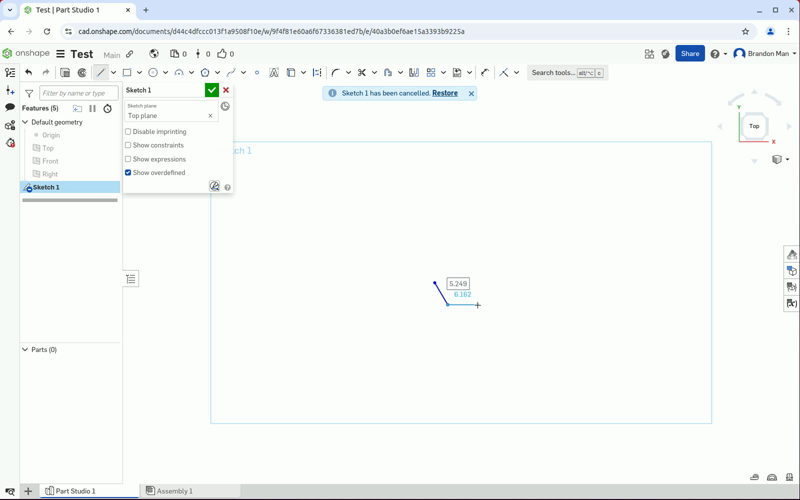
mouse_move(473, 304)
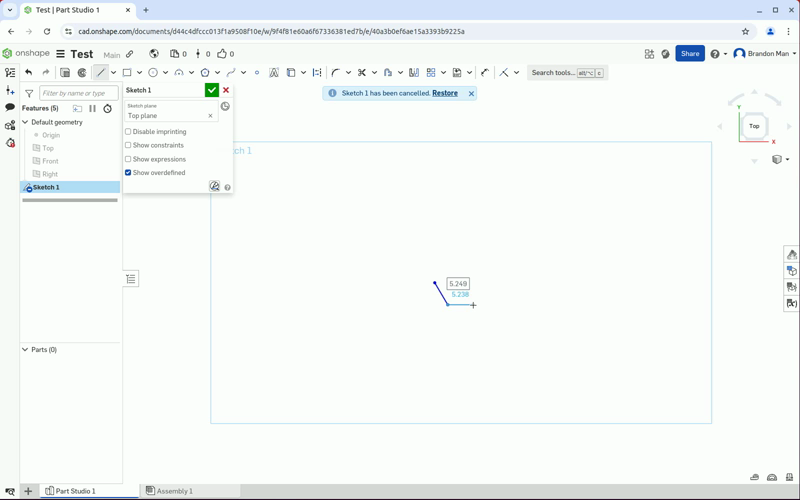
click(473, 304)
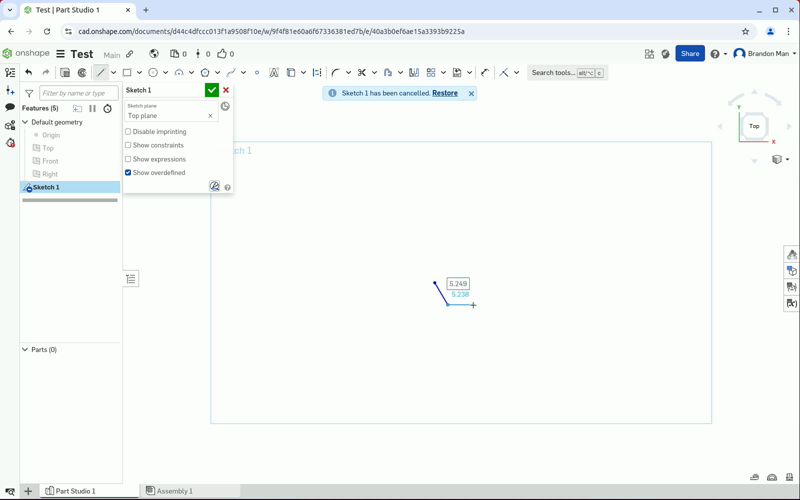
key_up(shift)
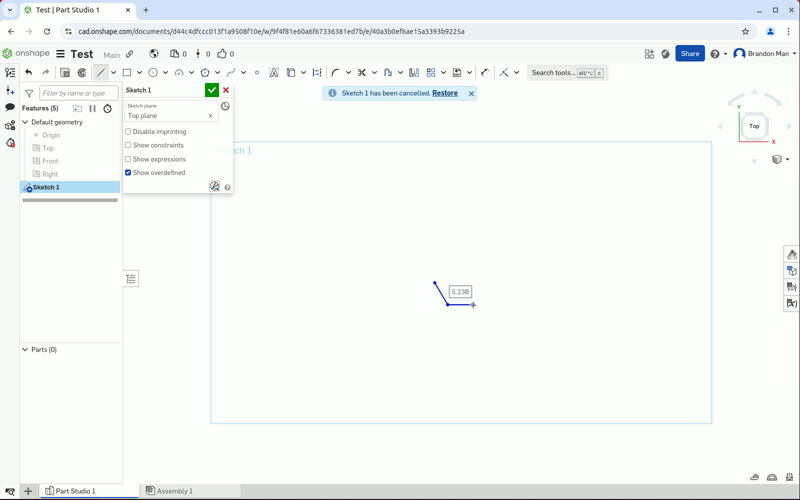
key_down(shift)
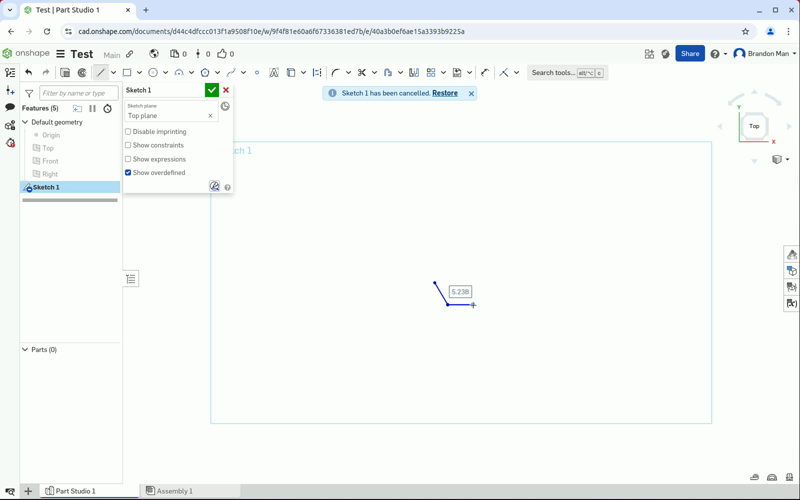
mouse_move(503, 304)
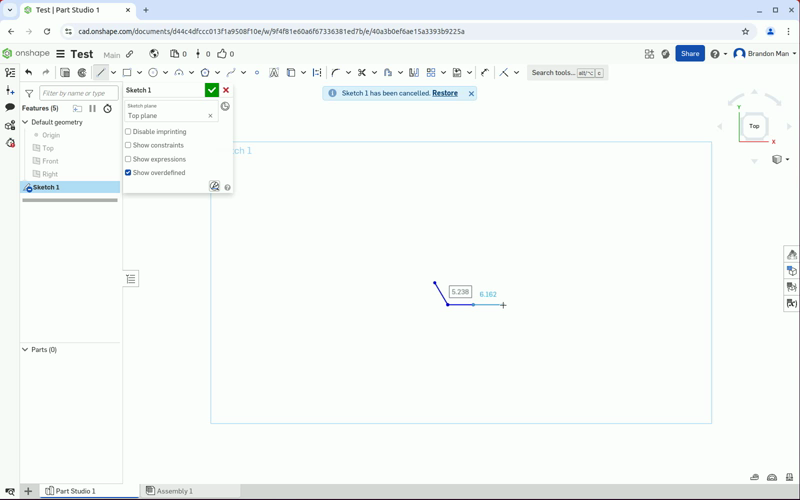
mouse_move(486, 282)
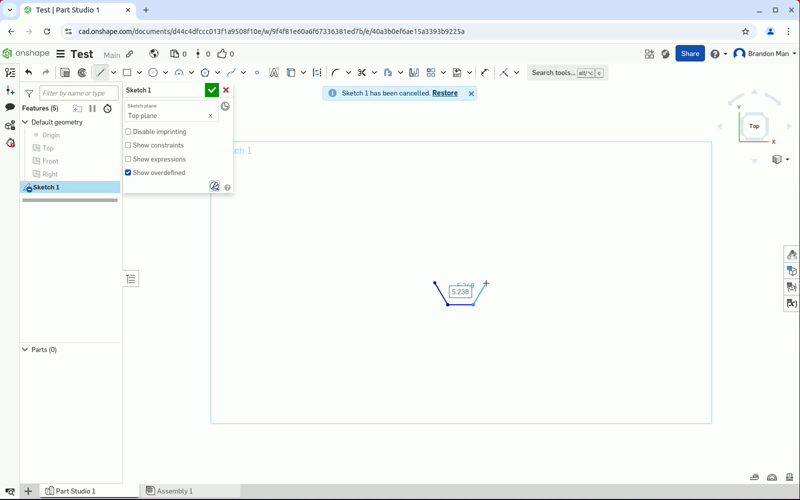
click(486, 282)
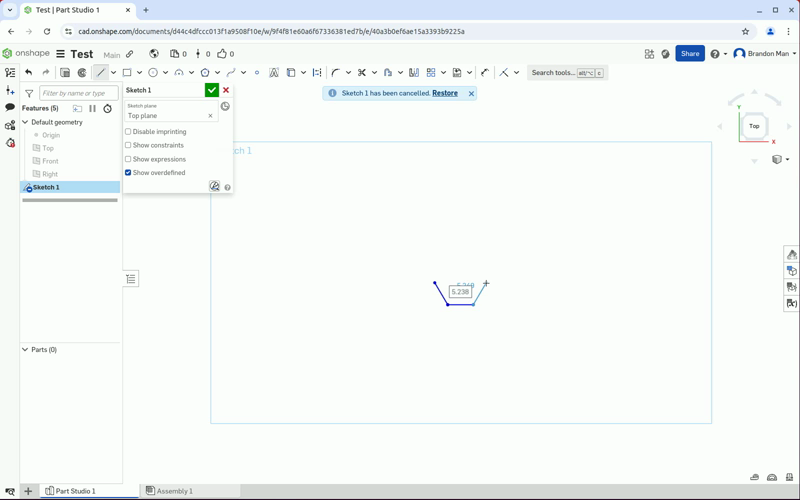
key_up(shift)
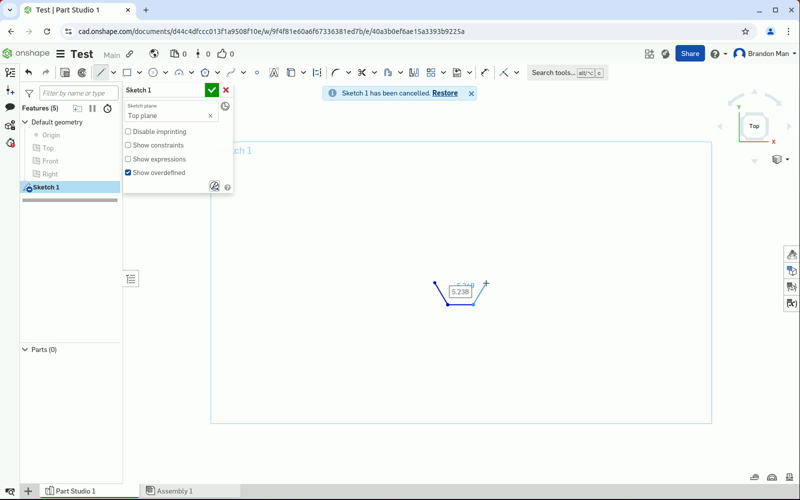
key_down(shift)
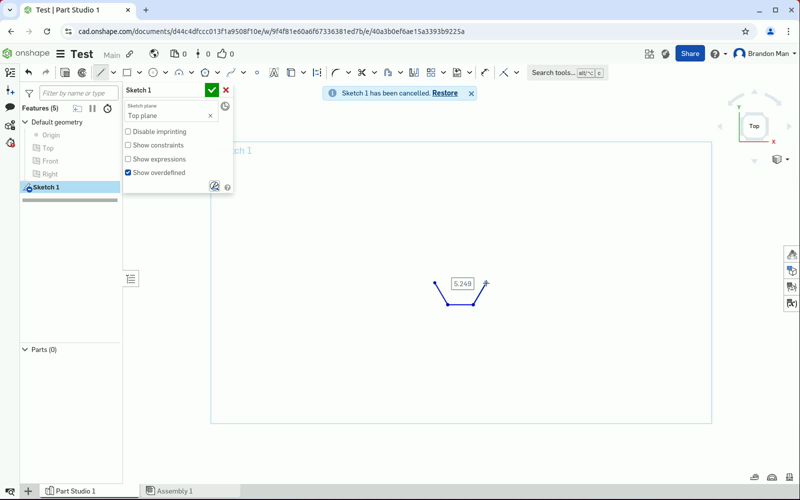
mouse_move(516, 282)
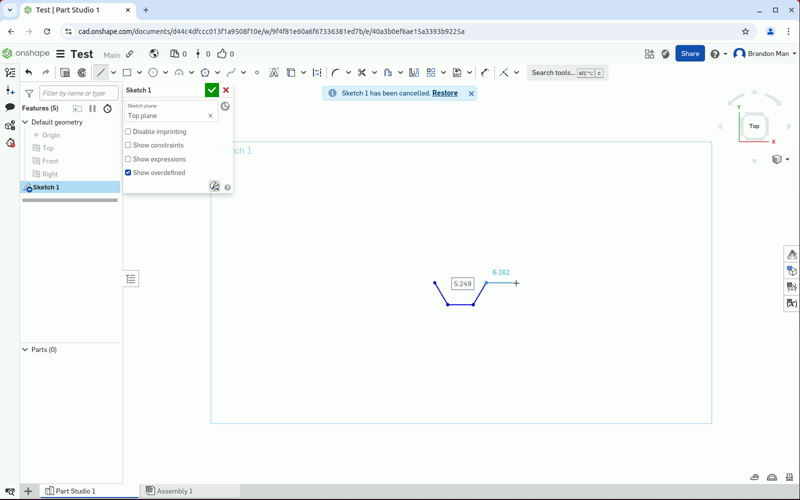
mouse_move(473, 261)
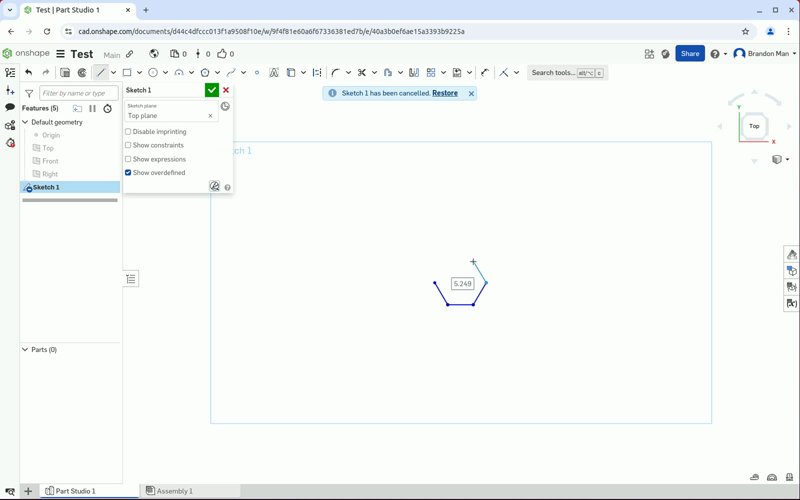
click(473, 261)
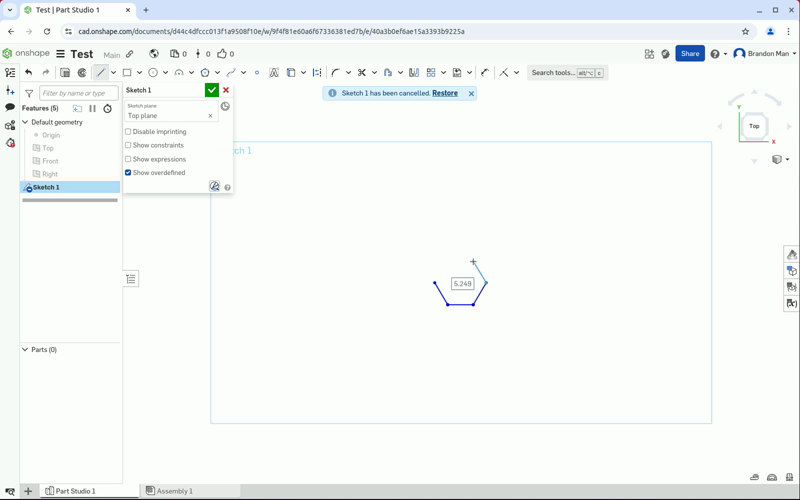
key_up(shift)
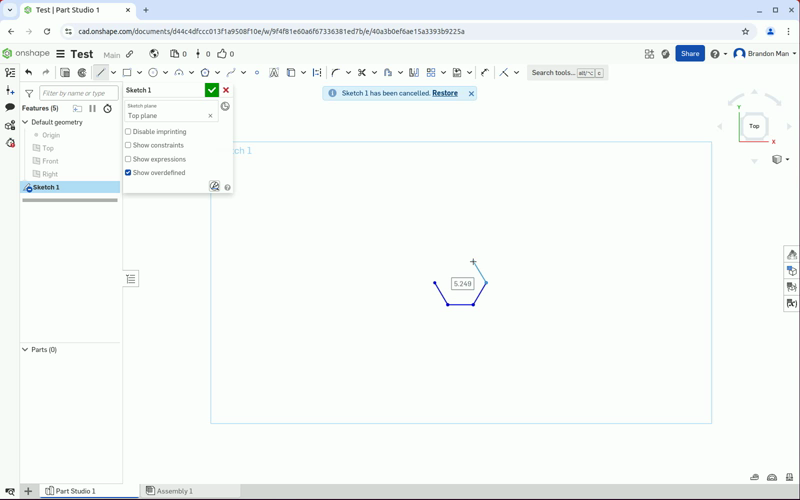
key_down(shift)
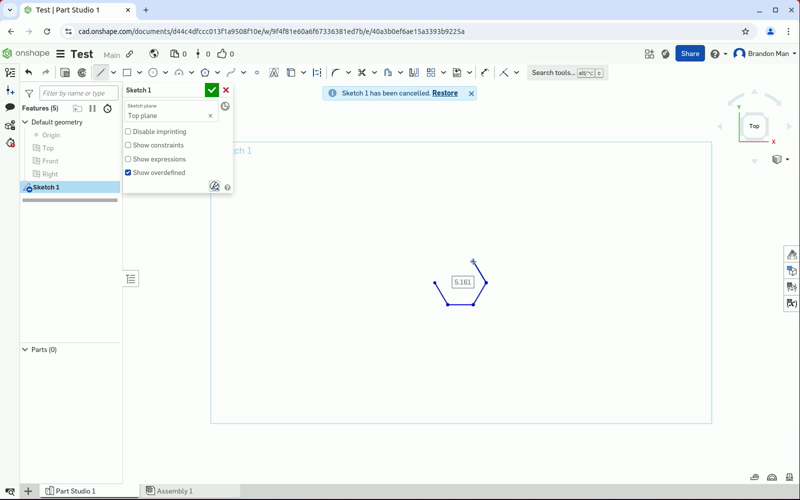
mouse_move(503, 261)
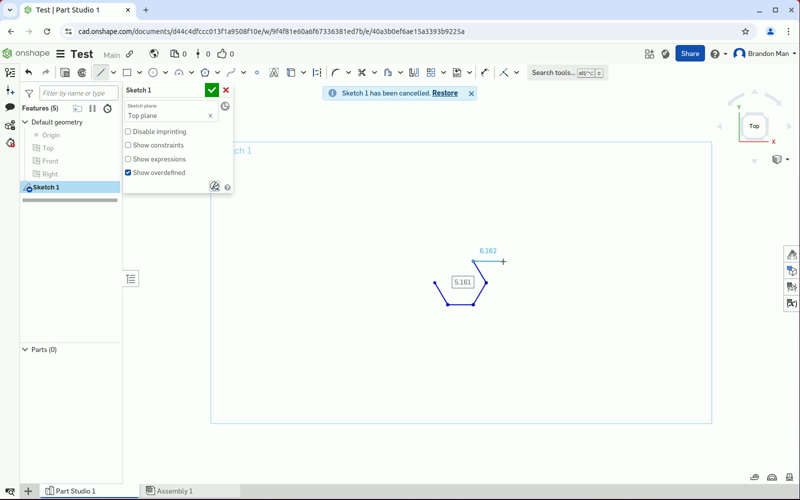
mouse_move(447, 261)
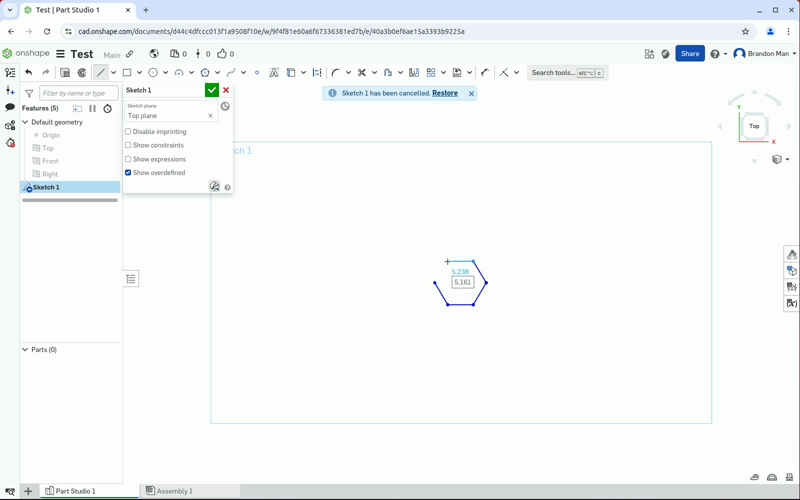
click(447, 261)
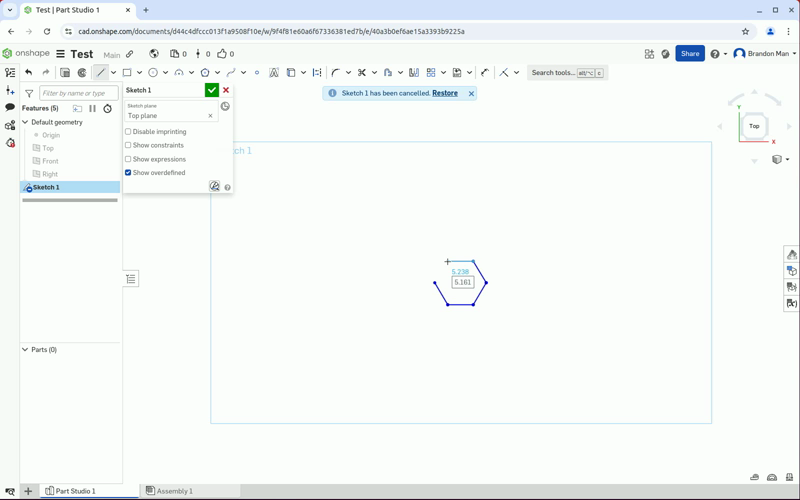
key_up(shift)
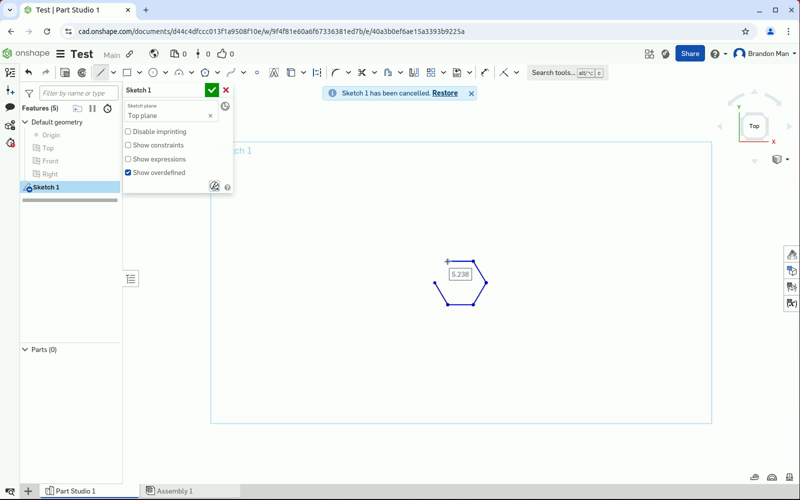
mouse_move(477, 261)
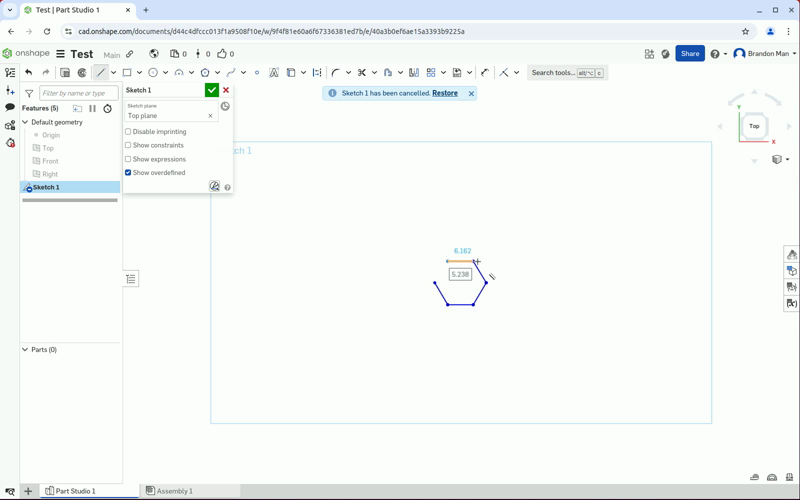
key_down(shift)
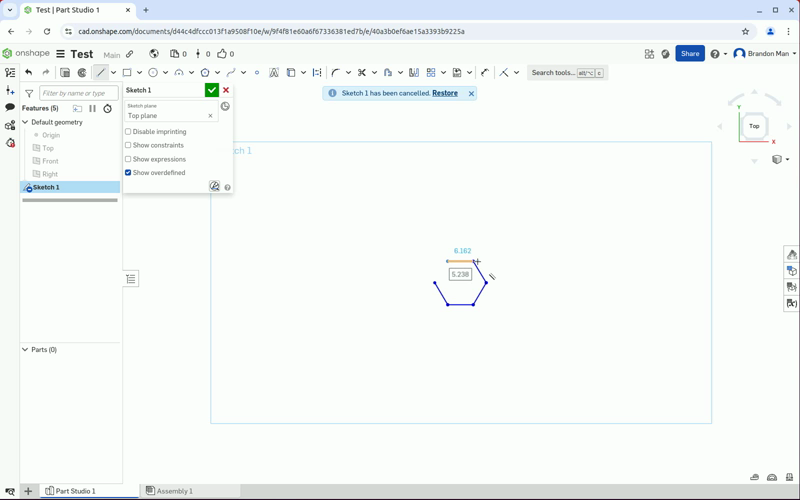
mouse_move(434, 282)
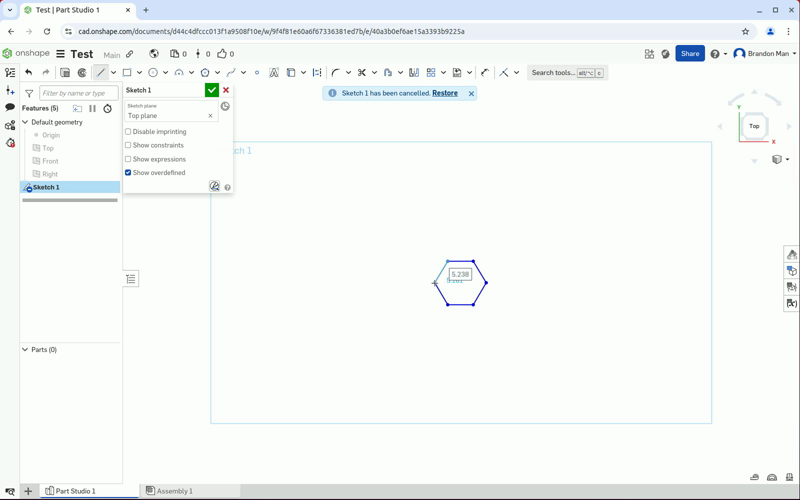
key_up(shift)
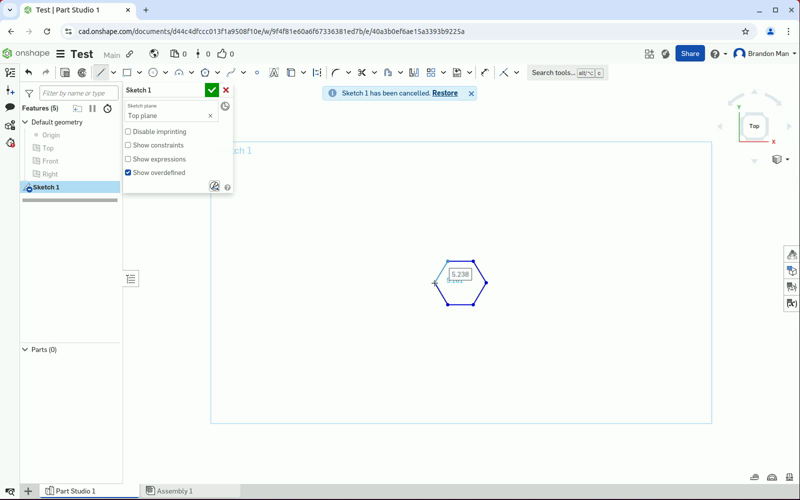
click(434, 282)
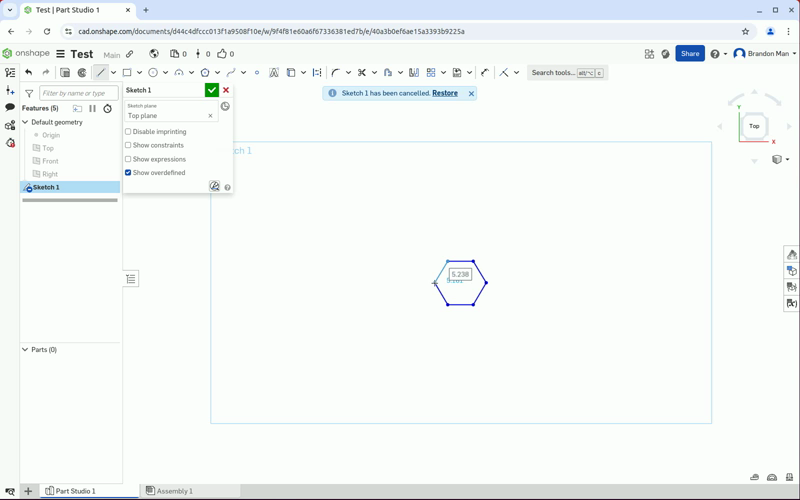
key(esc)
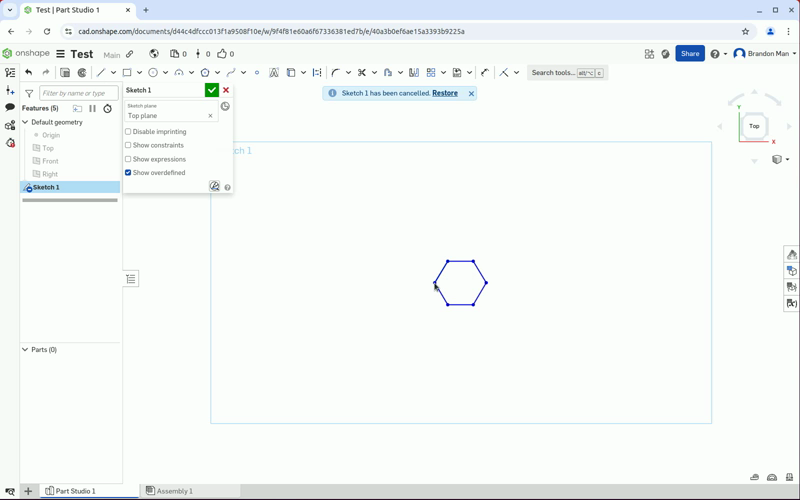
key(l)
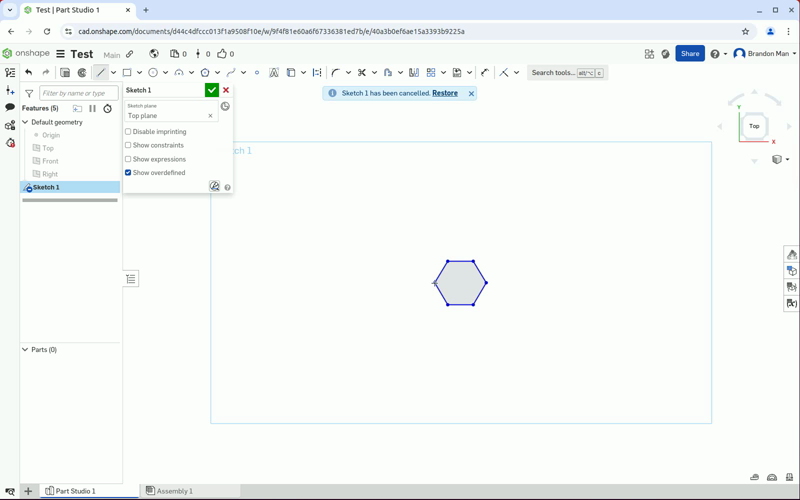
key_down(shift)
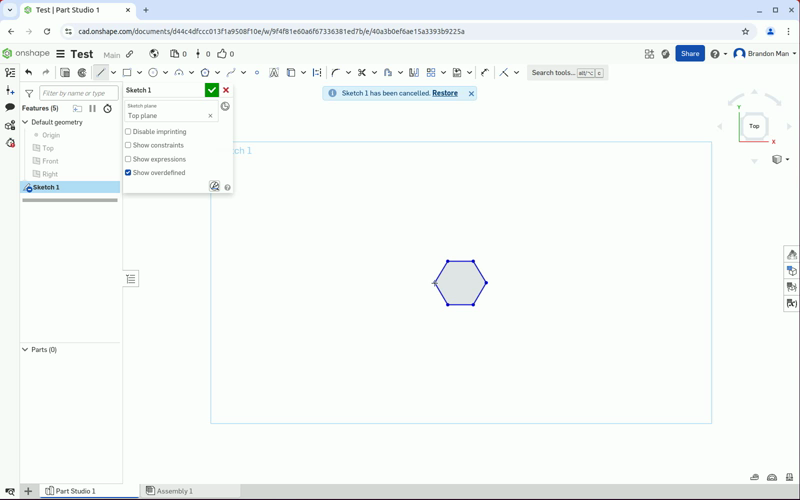
mouse_move(436, 282)
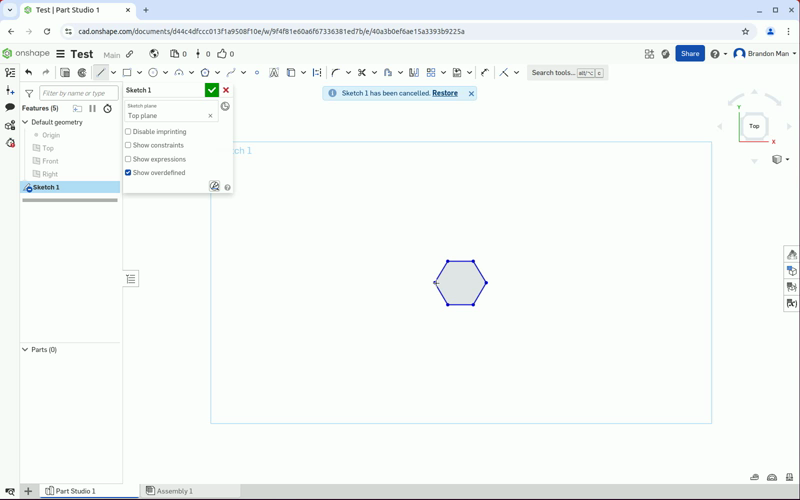
scroll(6)
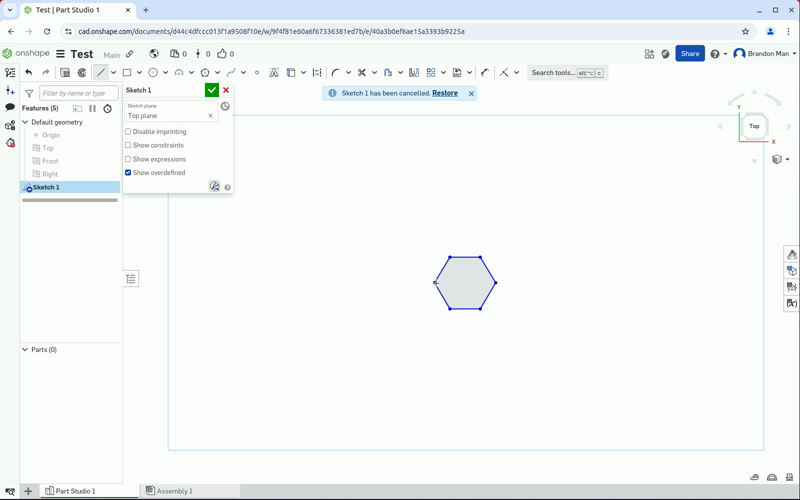
scroll(6)
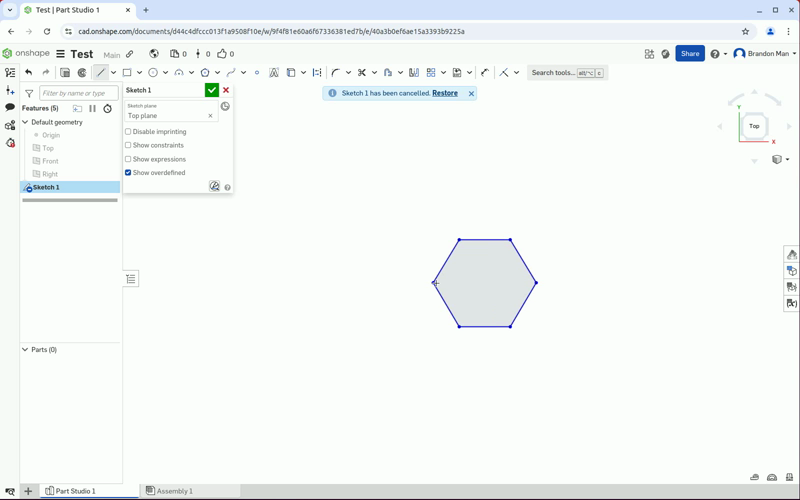
scroll(6)
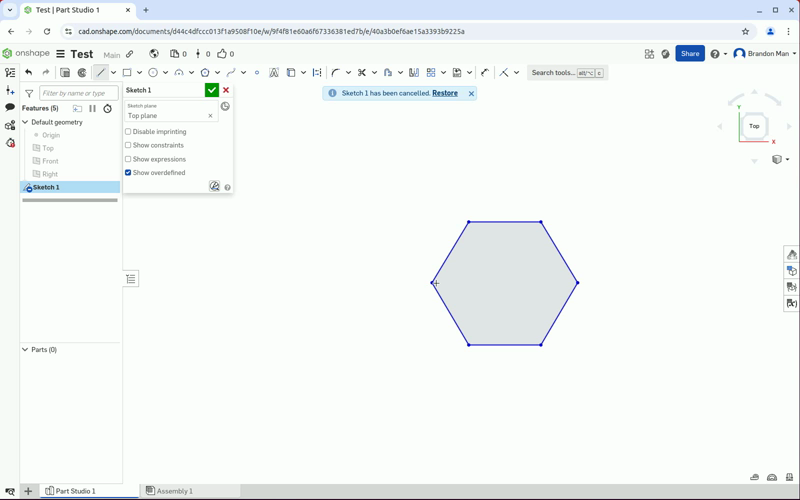
scroll(6)
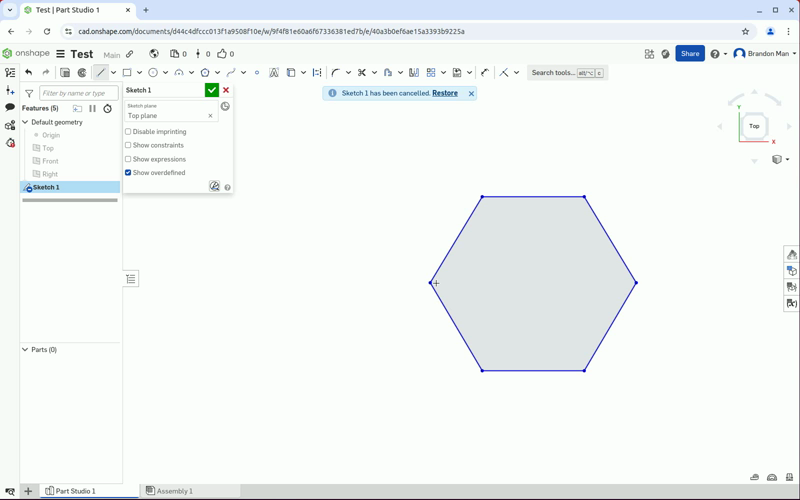
scroll(6)
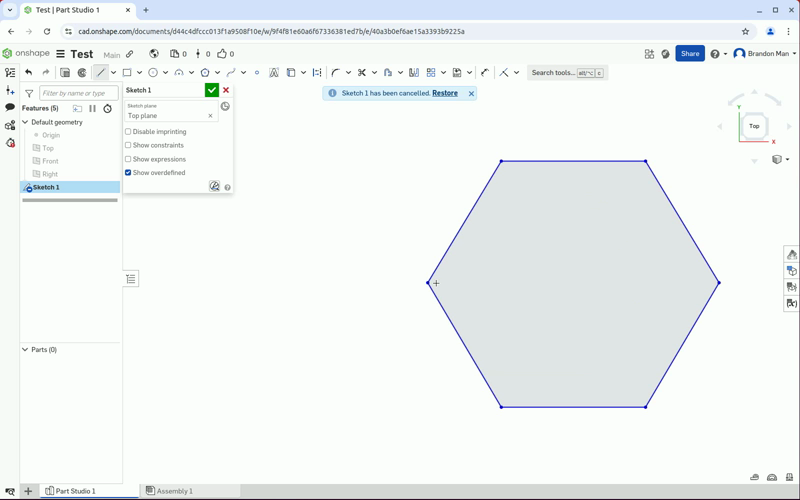
scroll(6)
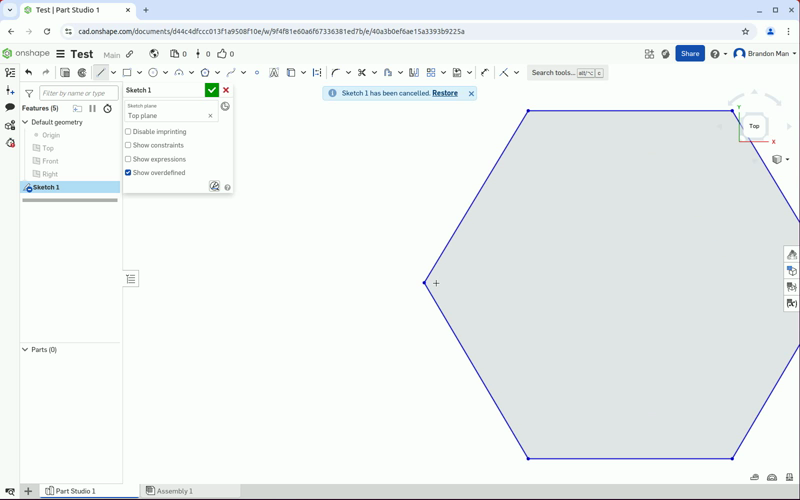
scroll(6)
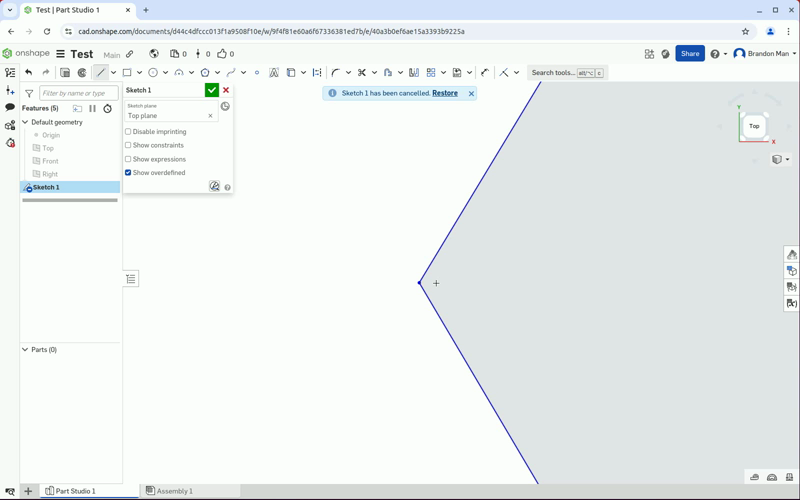
click(436, 282)
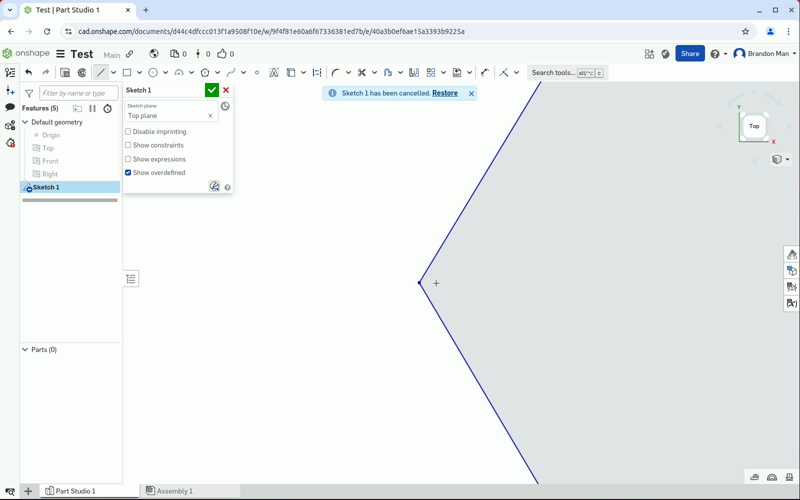
scroll(-6)
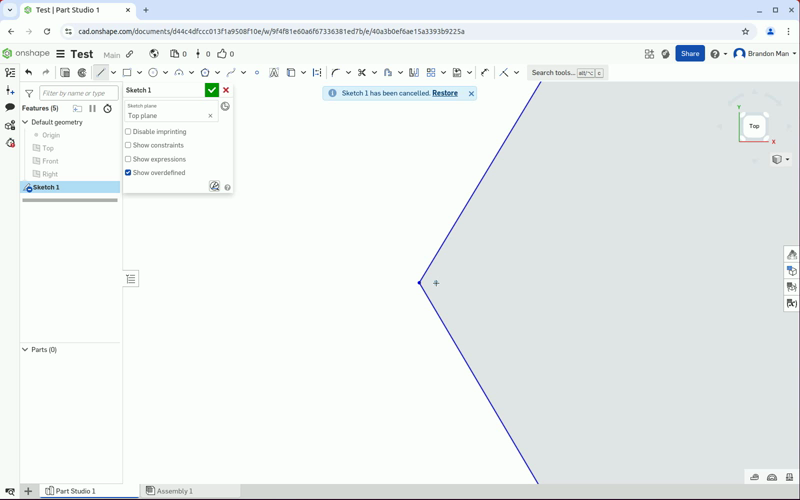
scroll(-6)
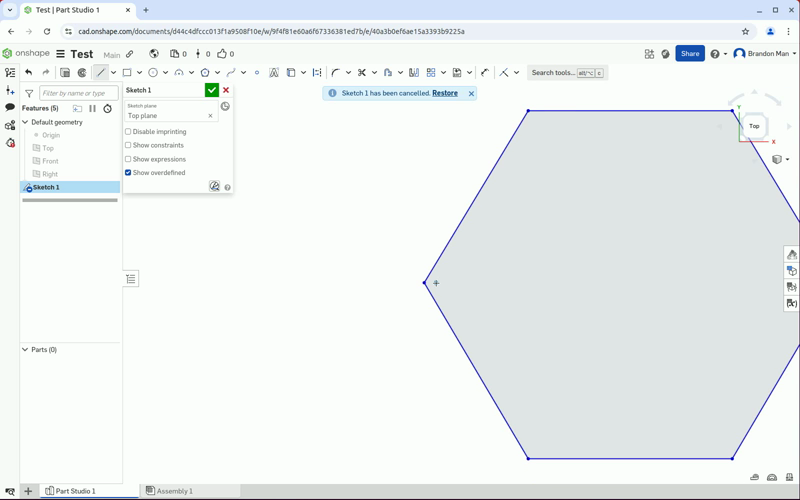
scroll(-6)
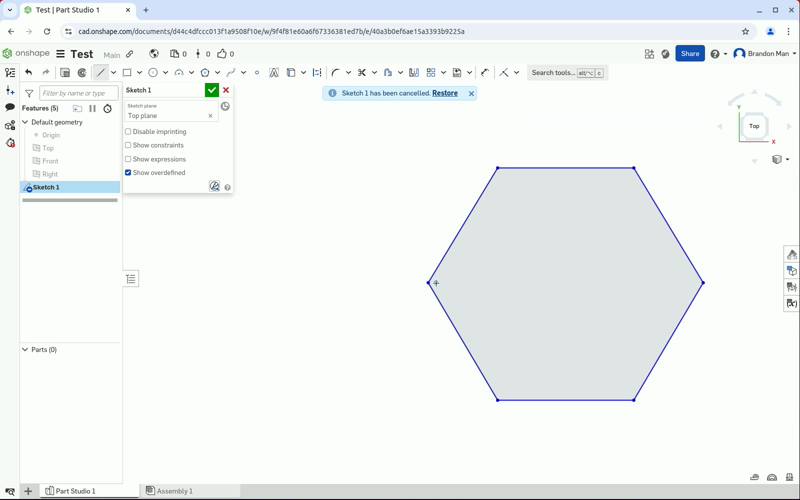
scroll(-6)
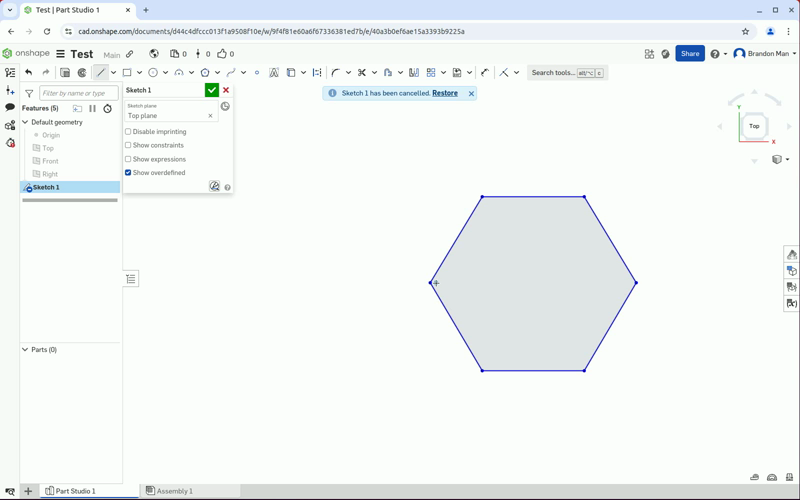
scroll(-6)
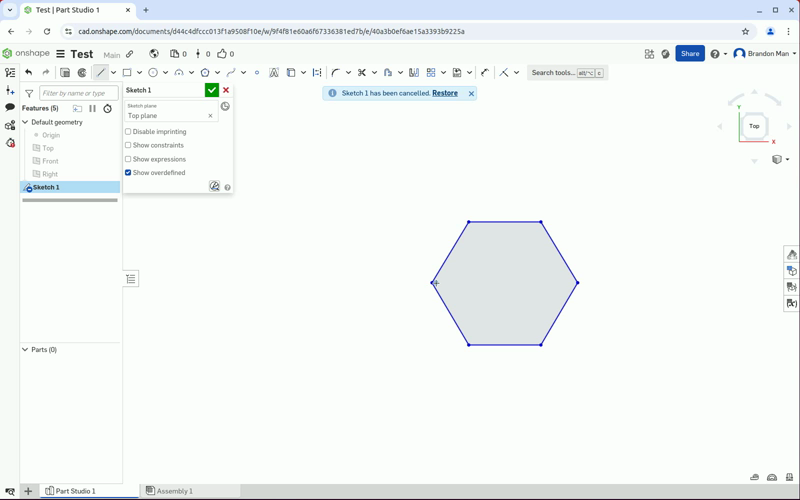
scroll(-6)
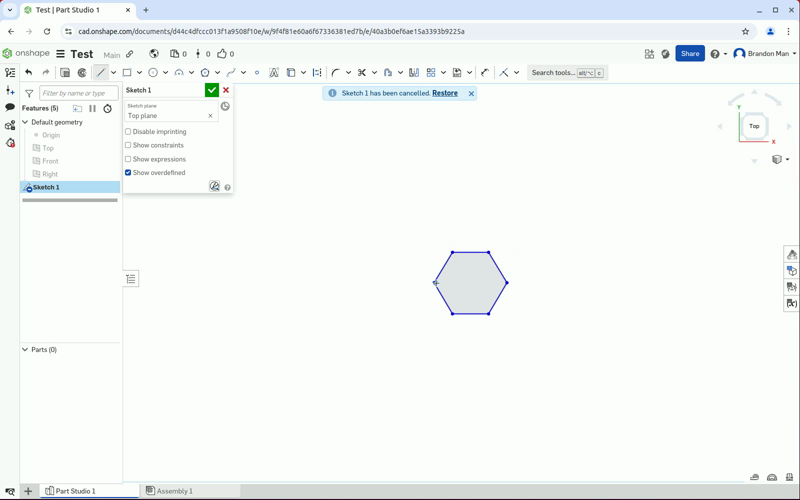
scroll(-6)
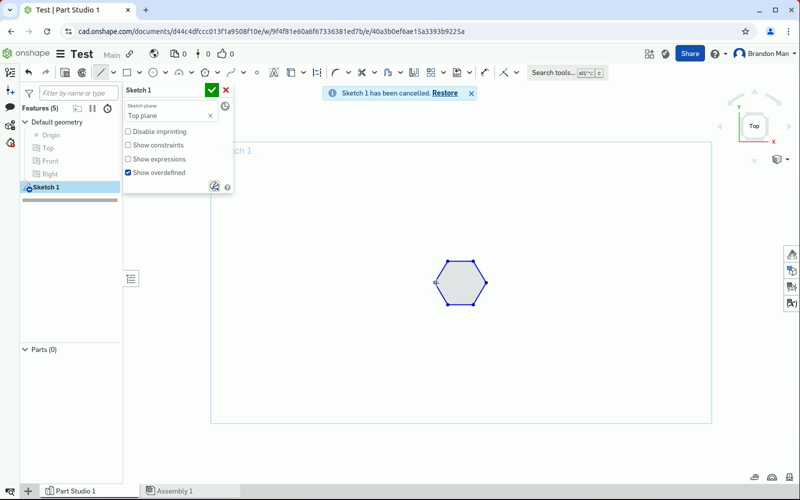
key_up(shift)
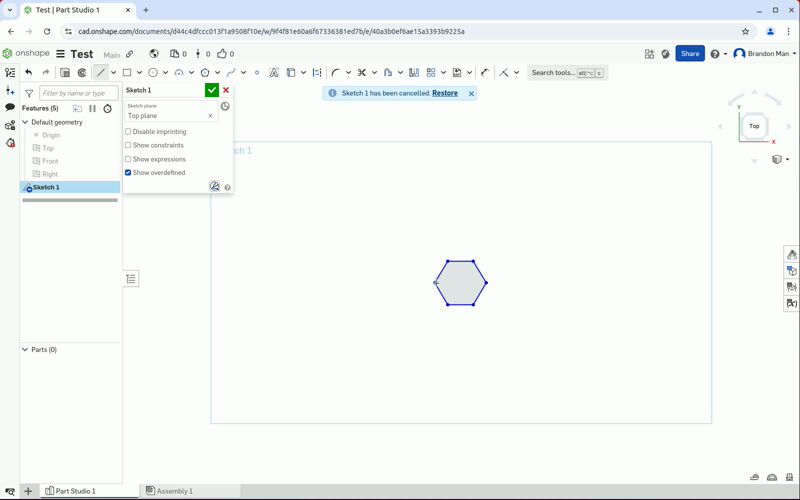
key_down(shift)
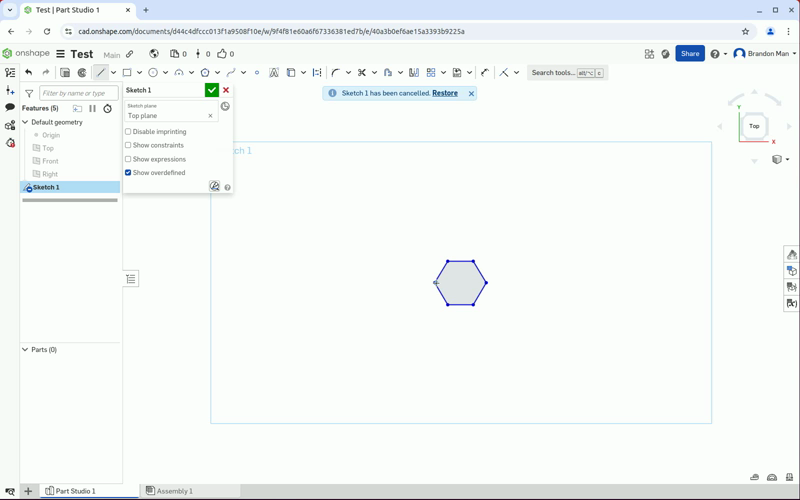
mouse_move(466, 282)
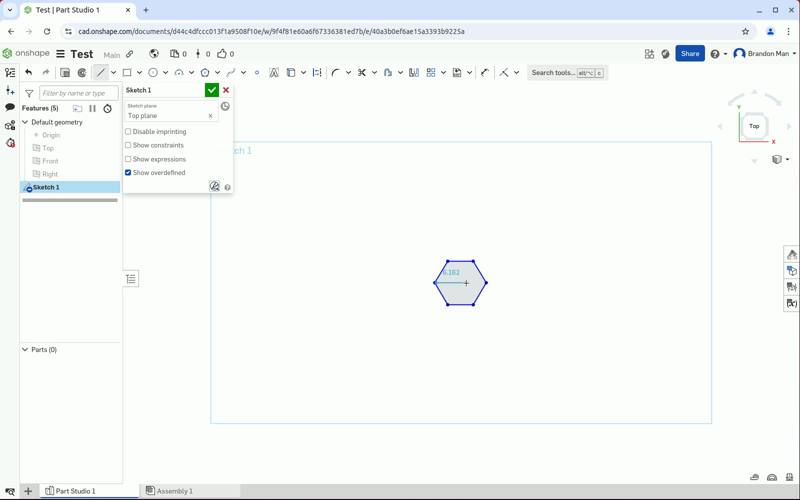
mouse_move(448, 303)
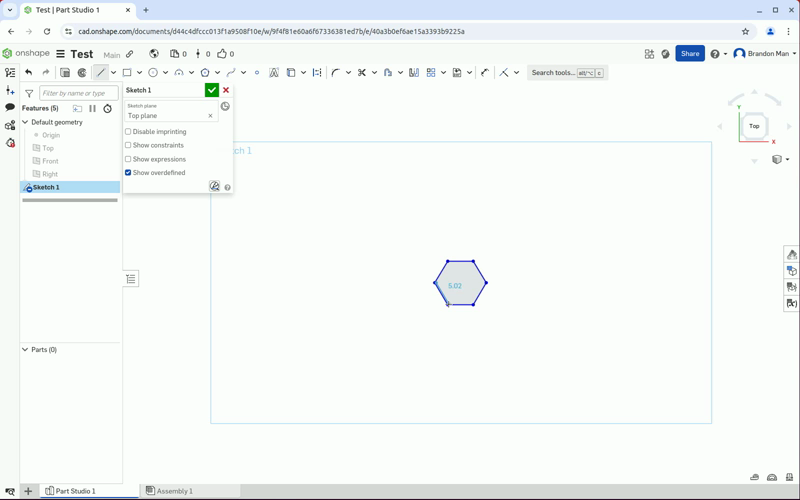
scroll(6)
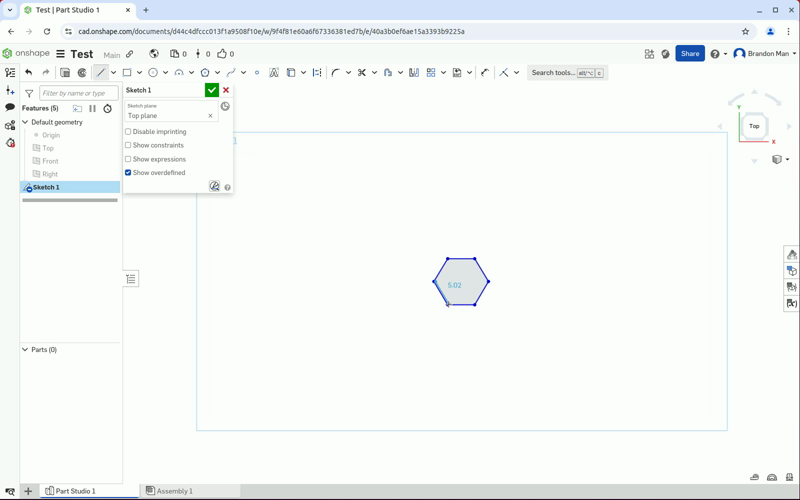
scroll(6)
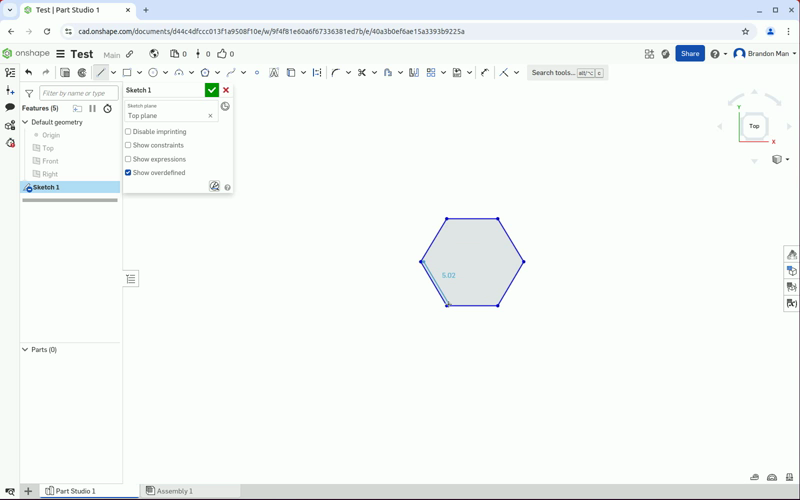
scroll(6)
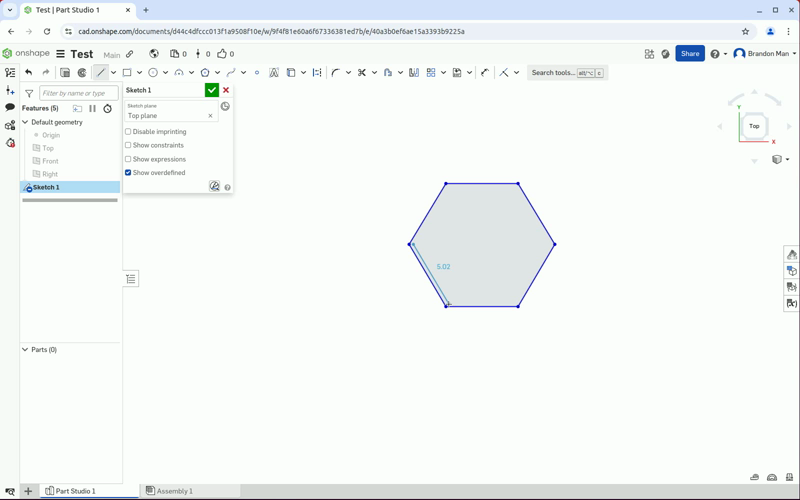
scroll(6)
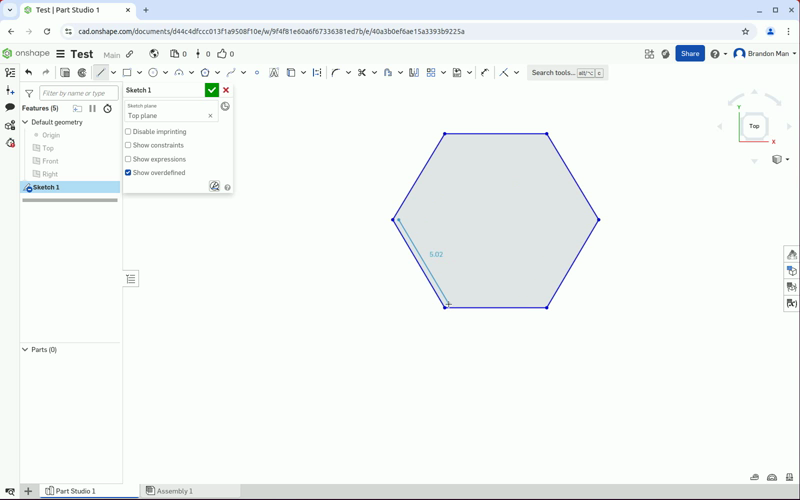
scroll(6)
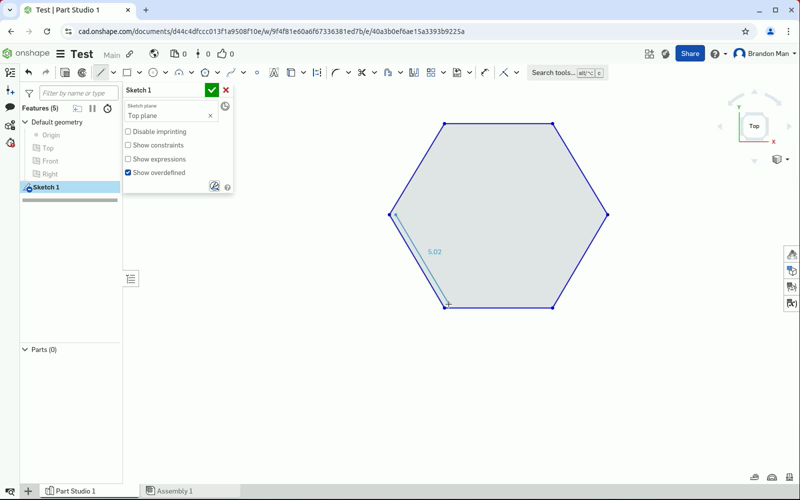
scroll(6)
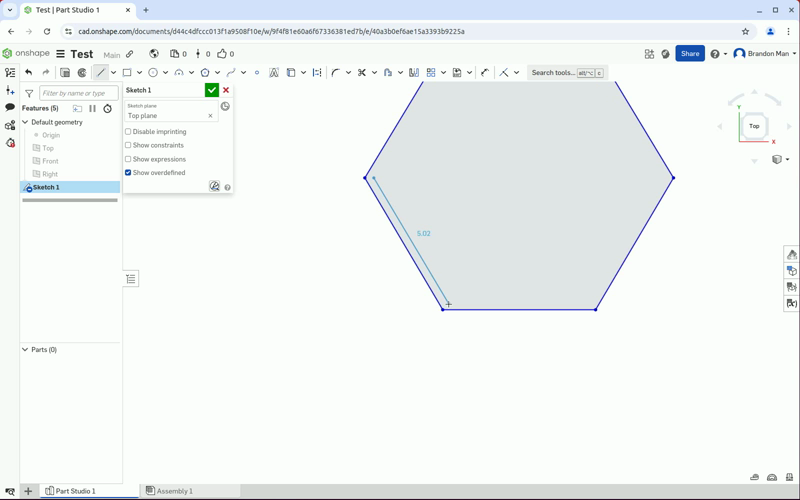
scroll(6)
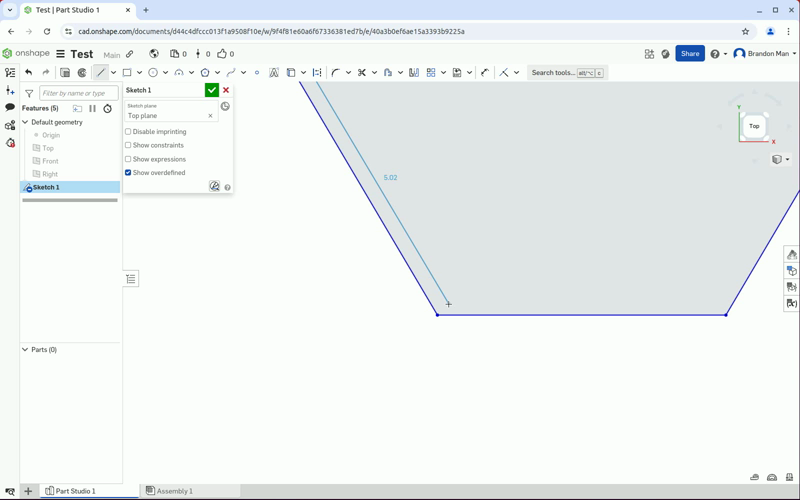
click(448, 303)
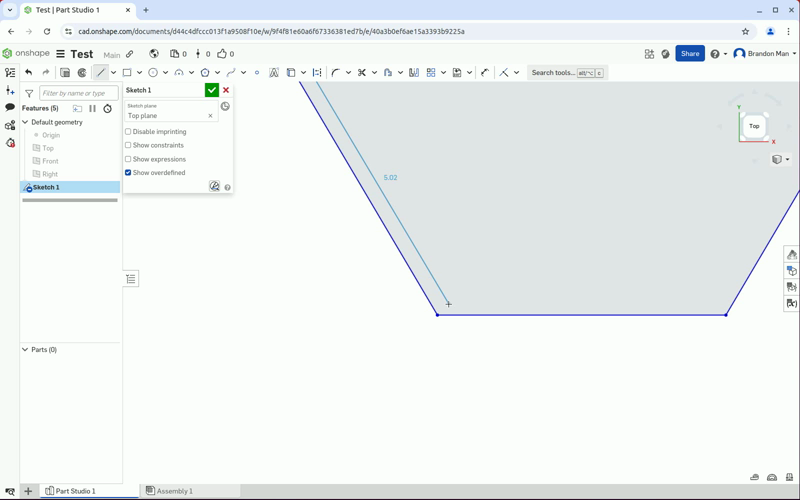
scroll(-6)
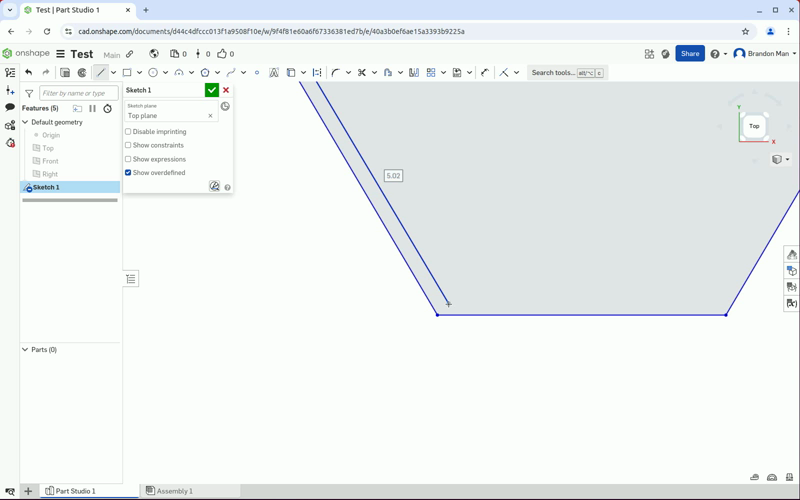
scroll(-6)
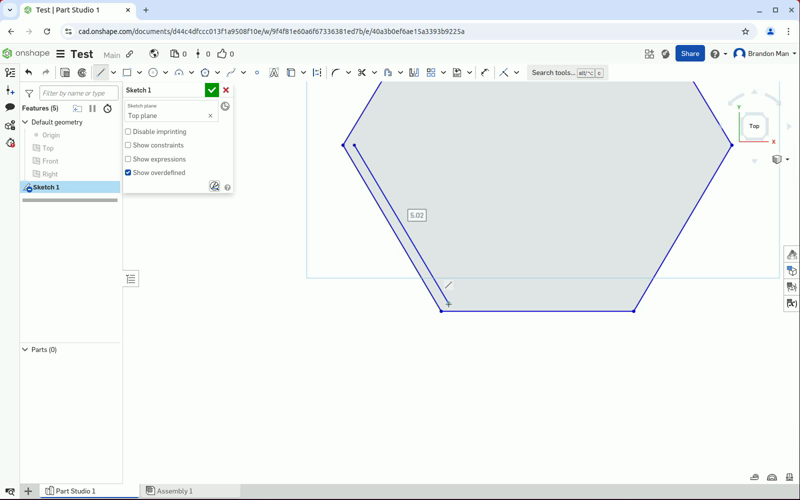
scroll(-6)
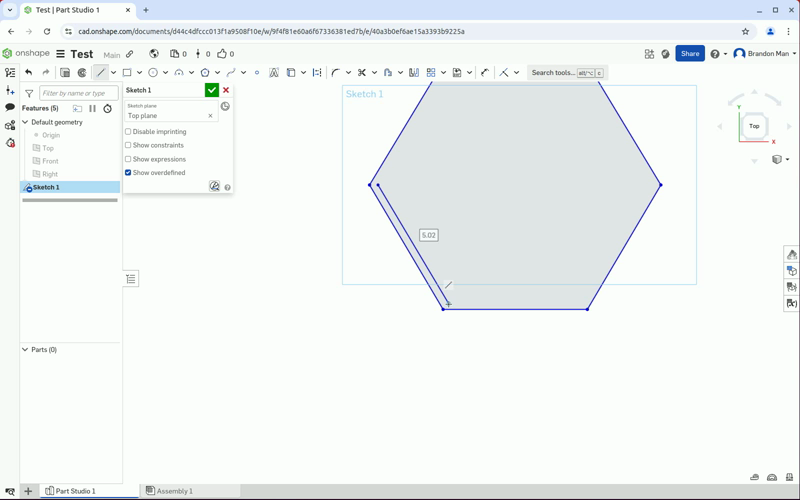
scroll(-6)
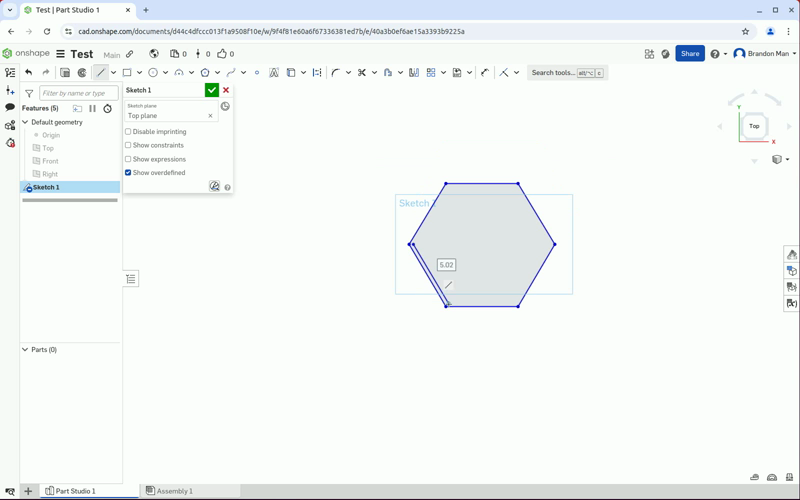
scroll(-6)
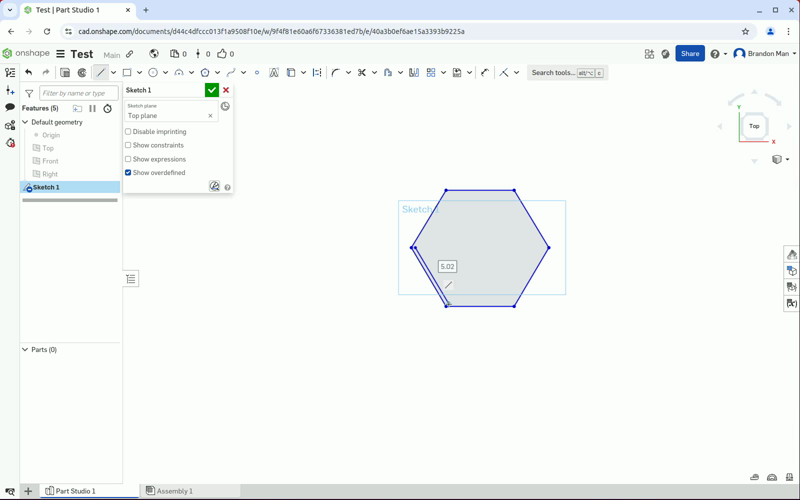
scroll(-6)
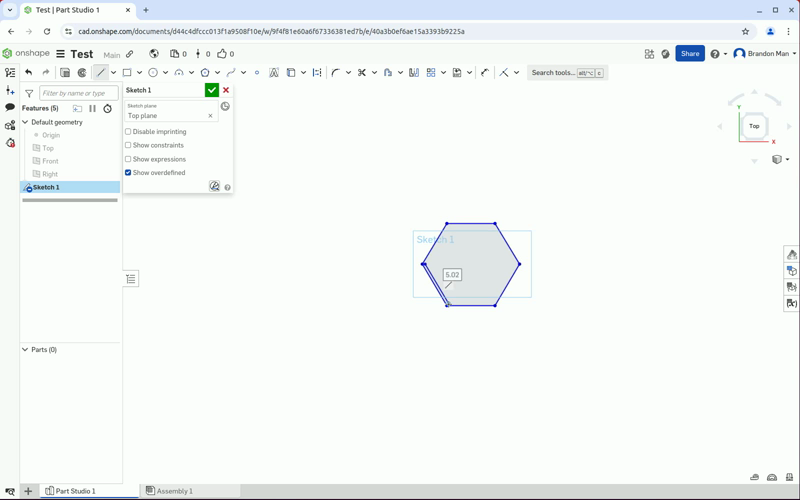
scroll(-6)
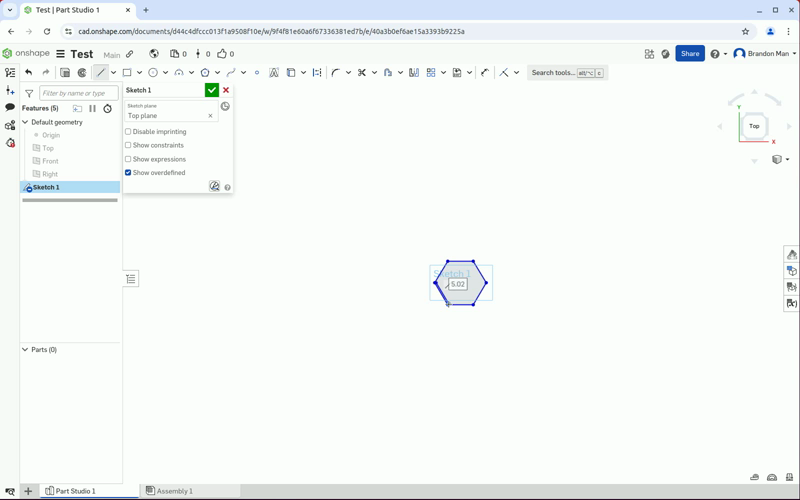
key_up(shift)
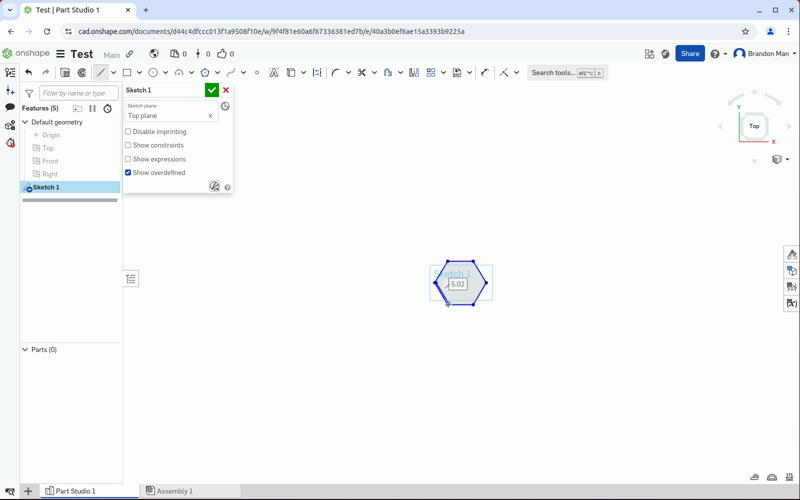
key_down(shift)
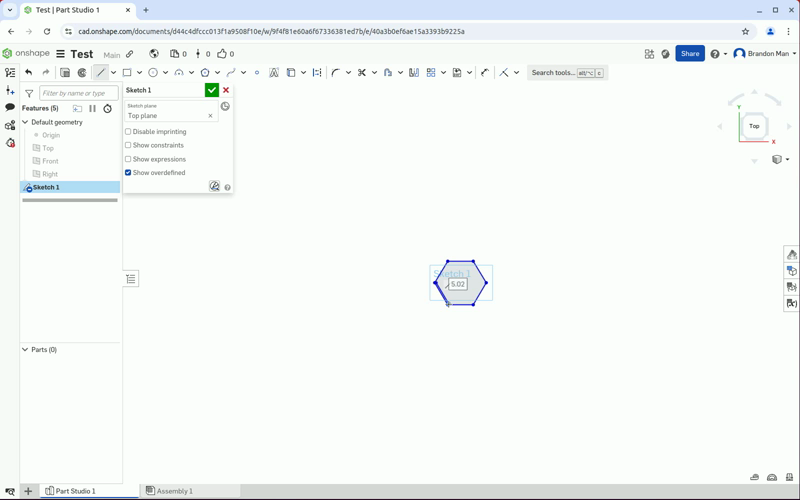
mouse_move(478, 303)
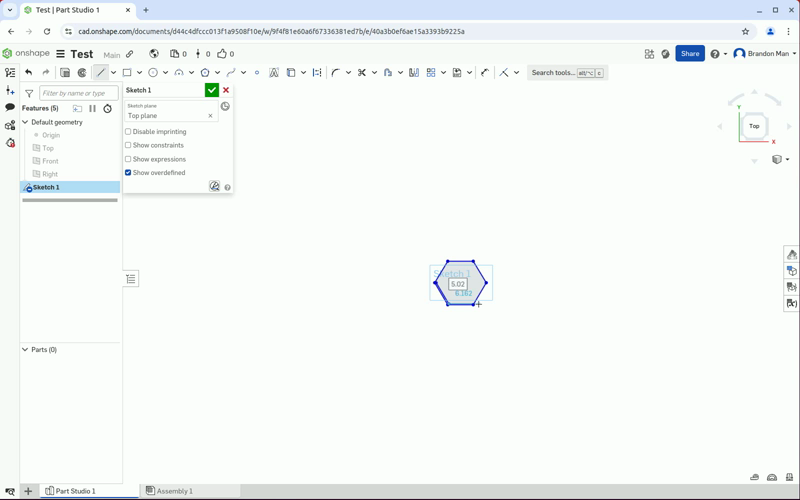
mouse_move(472, 303)
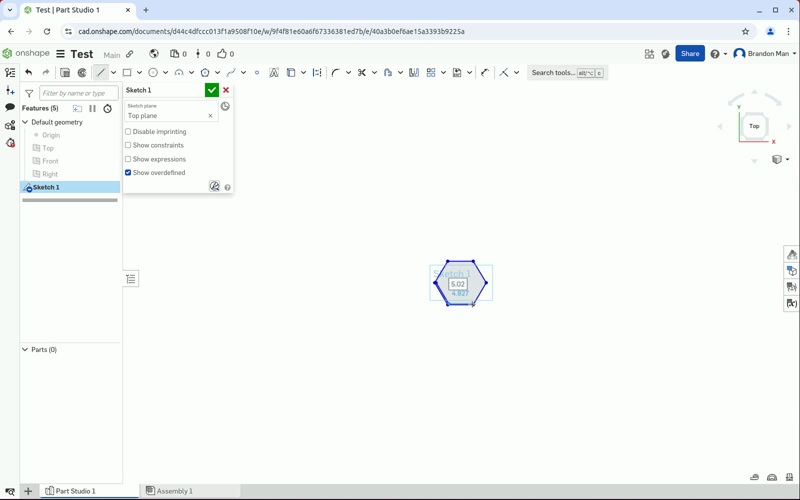
scroll(6)
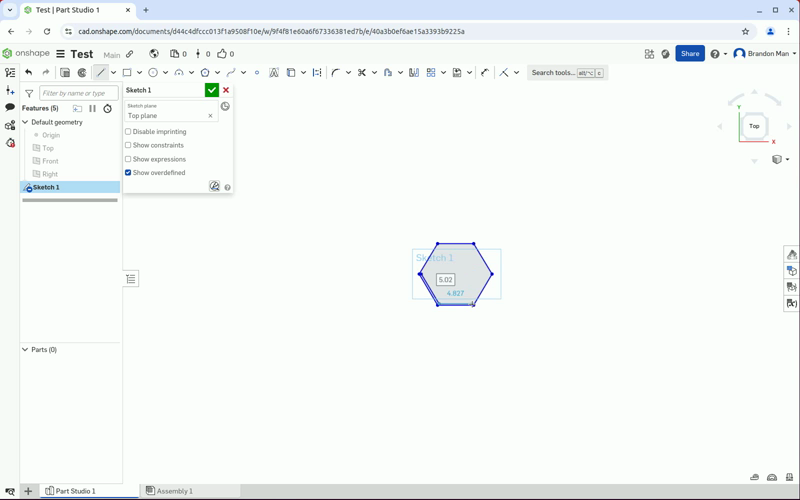
scroll(6)
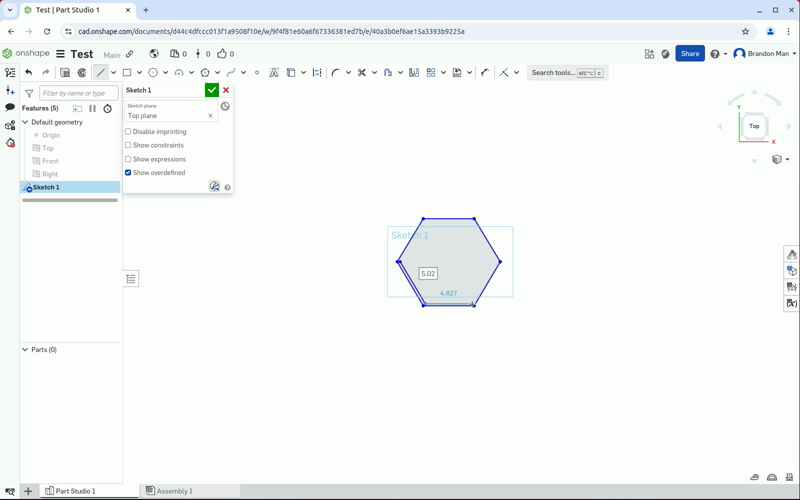
scroll(6)
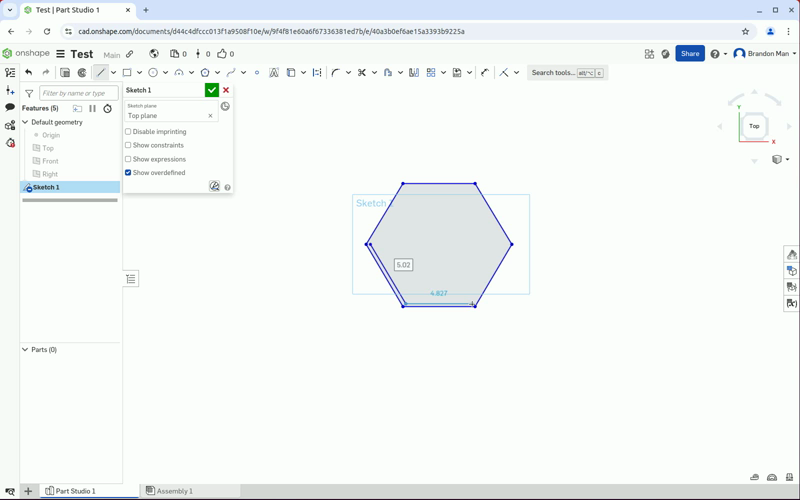
scroll(6)
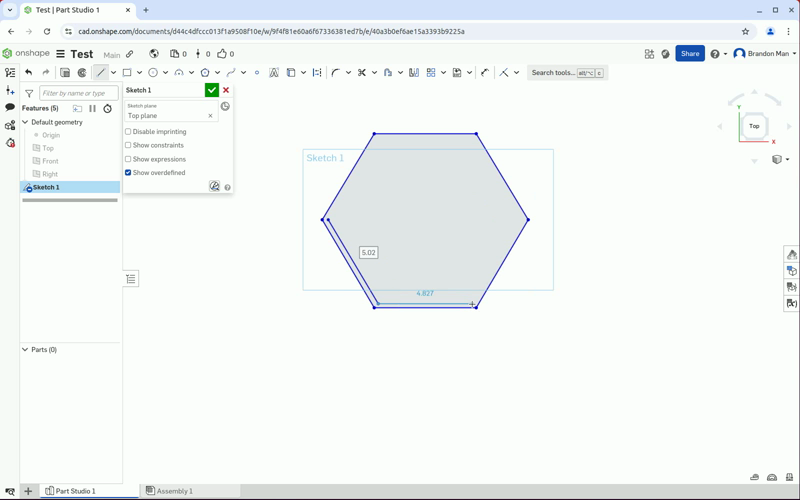
scroll(6)
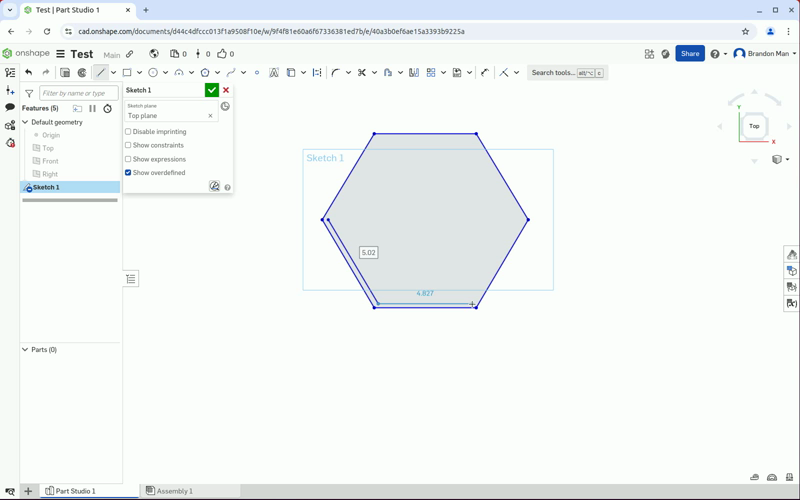
scroll(6)
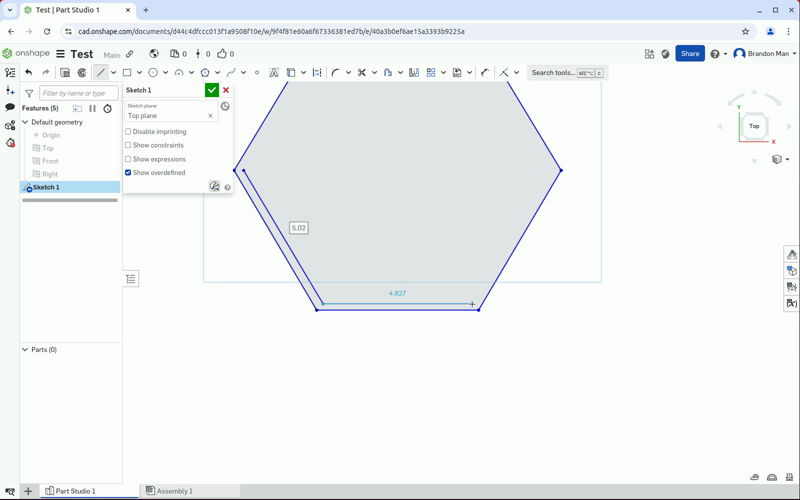
scroll(6)
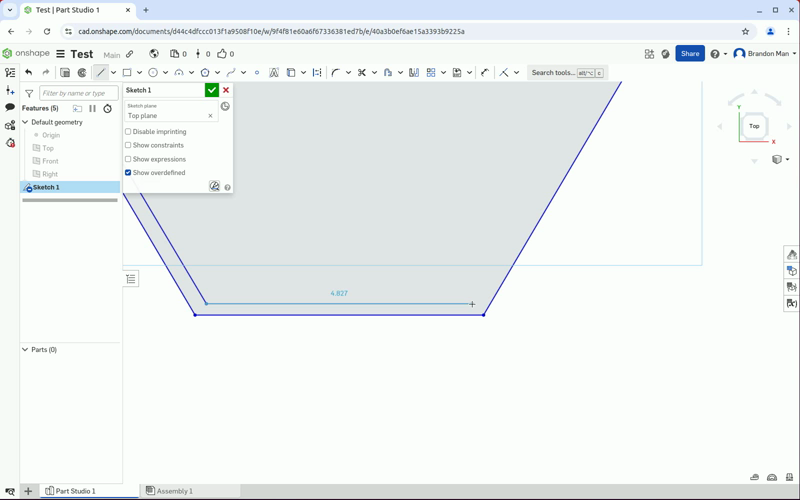
click(472, 303)
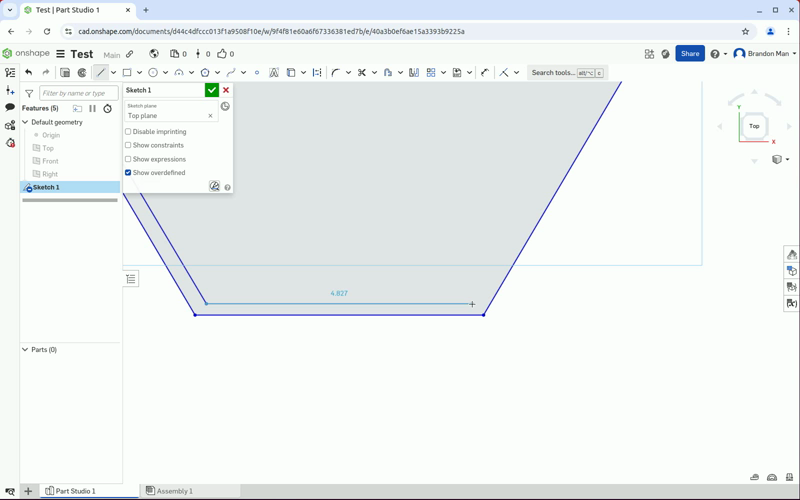
scroll(-6)
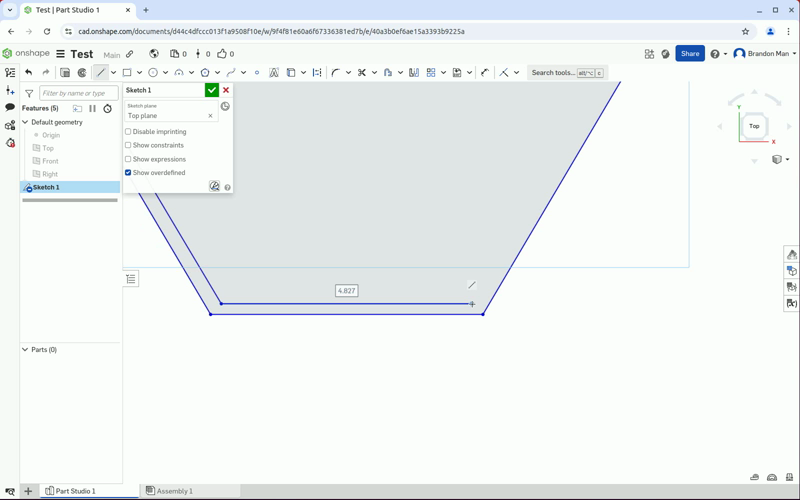
scroll(-6)
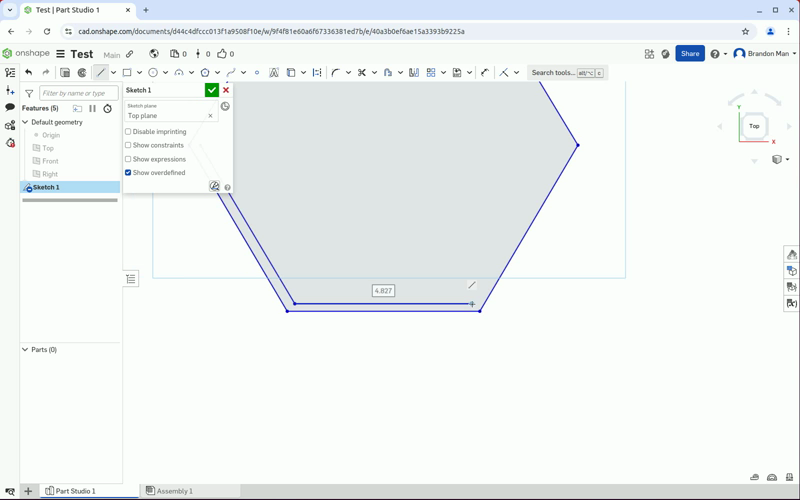
scroll(-6)
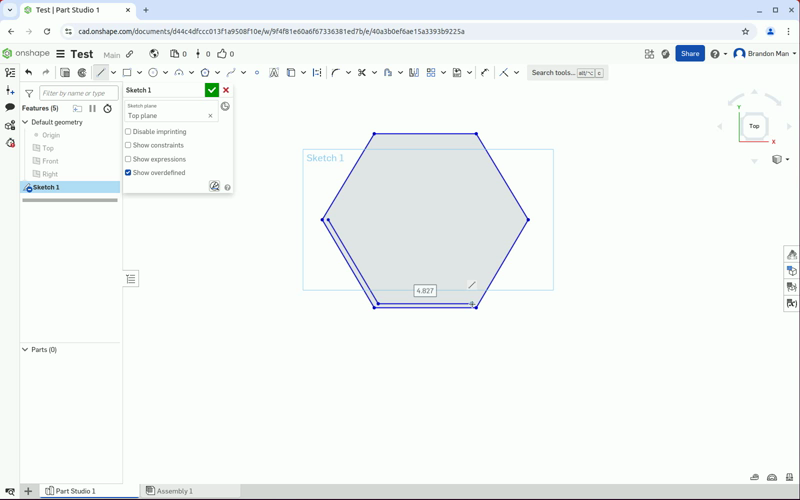
scroll(-6)
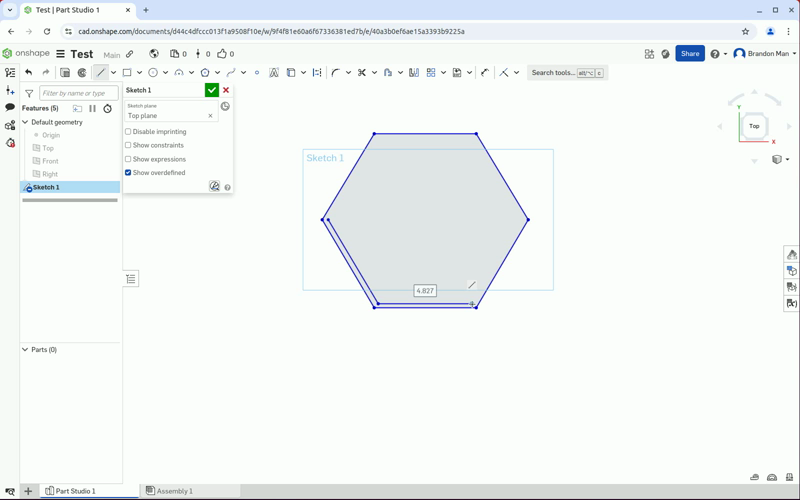
scroll(-6)
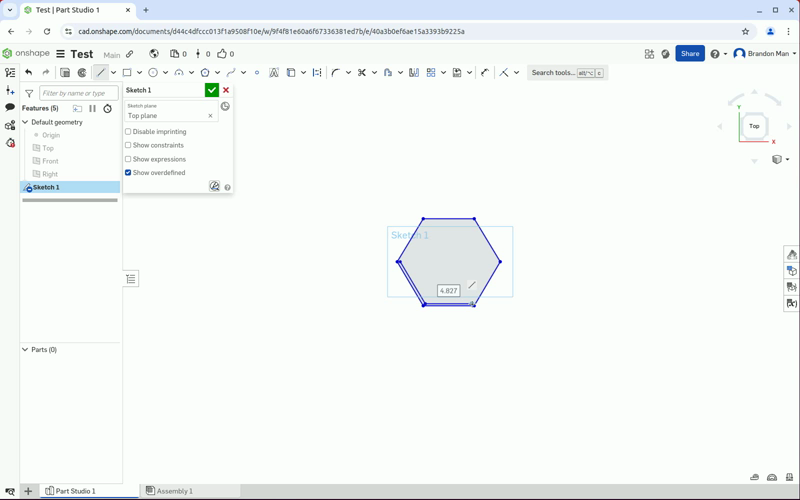
scroll(-6)
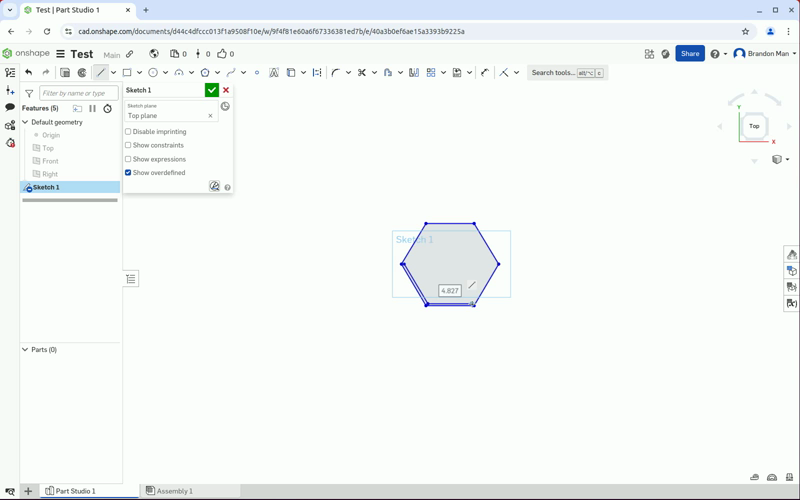
scroll(-6)
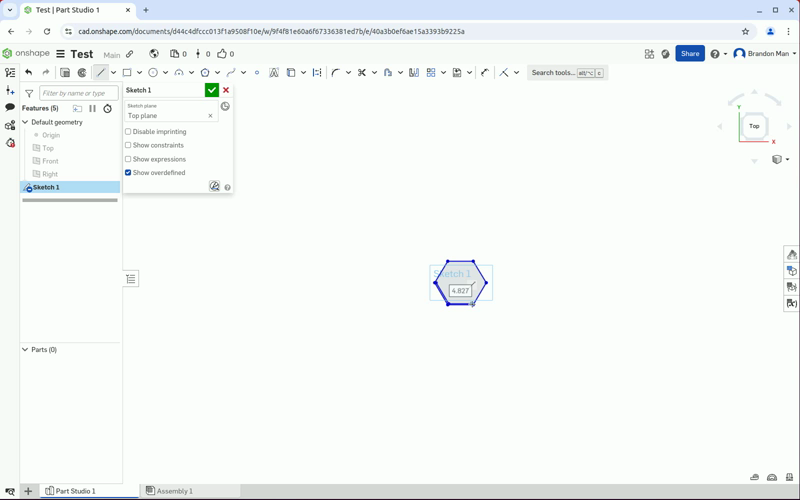
key_up(shift)
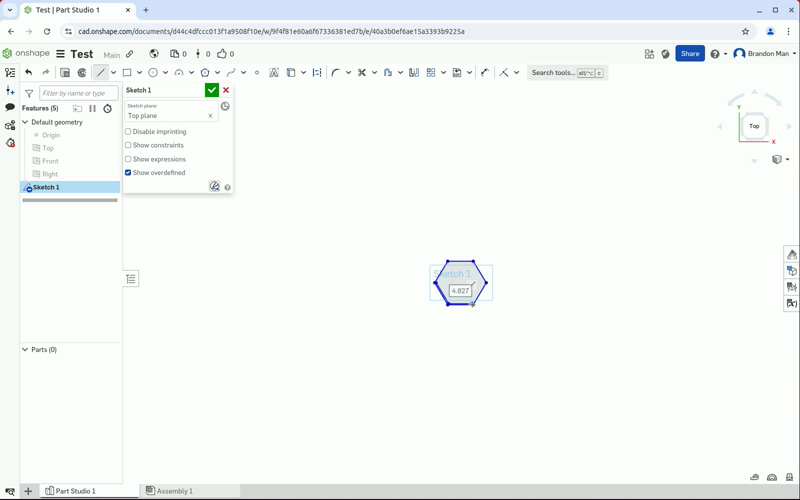
key_down(shift)
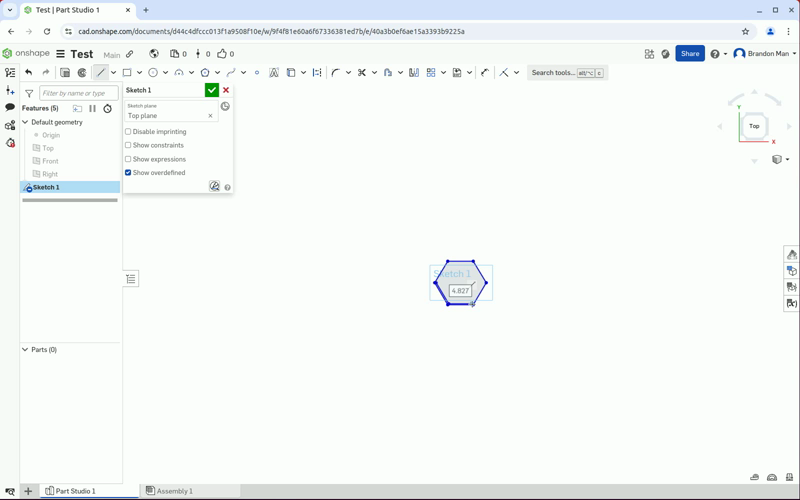
mouse_move(502, 303)
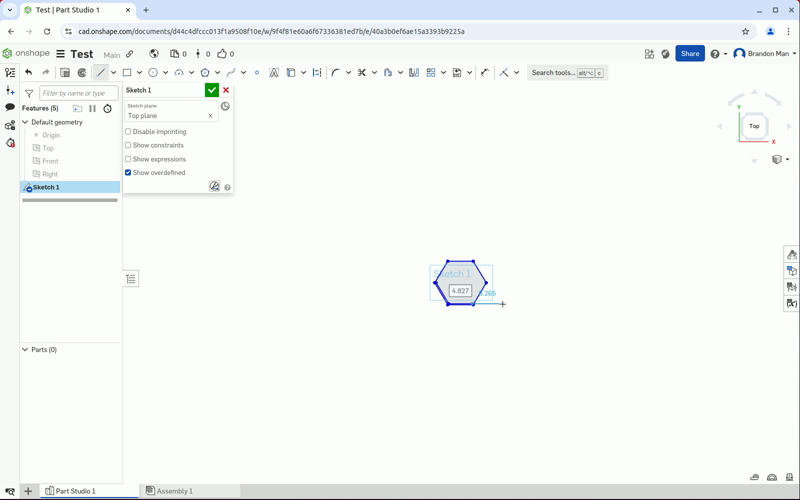
mouse_move(485, 282)
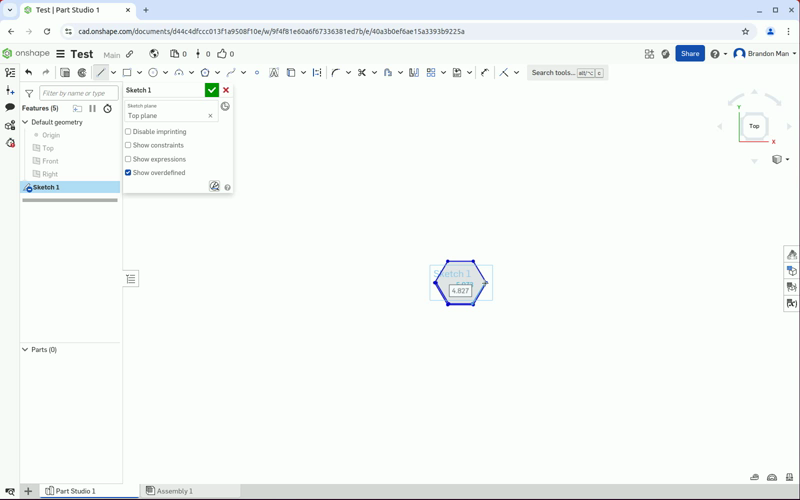
scroll(6)
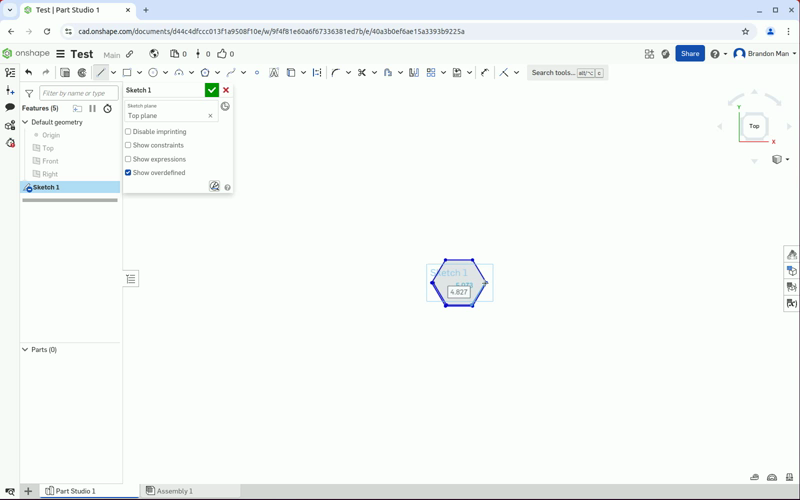
scroll(6)
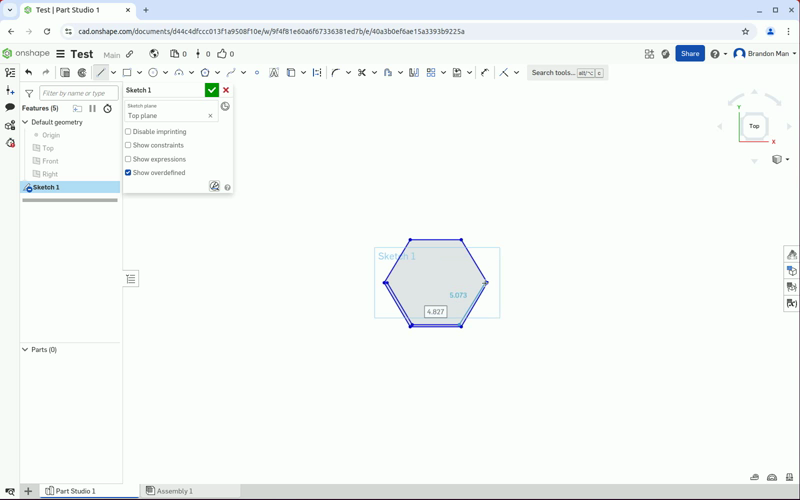
scroll(6)
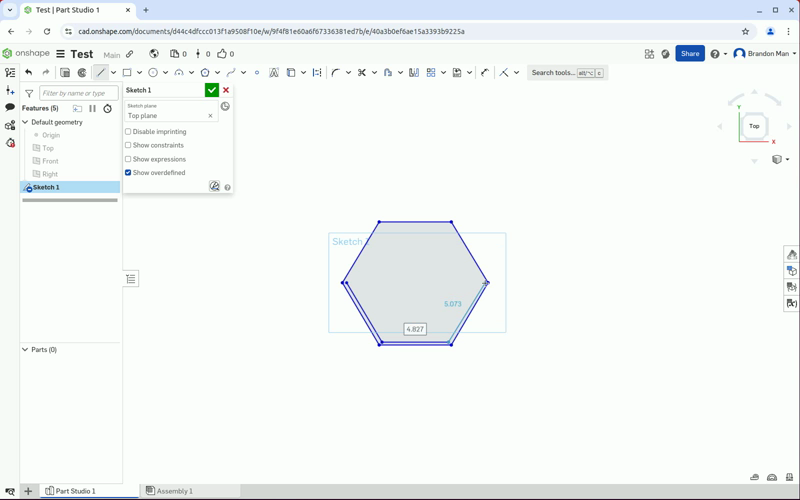
scroll(6)
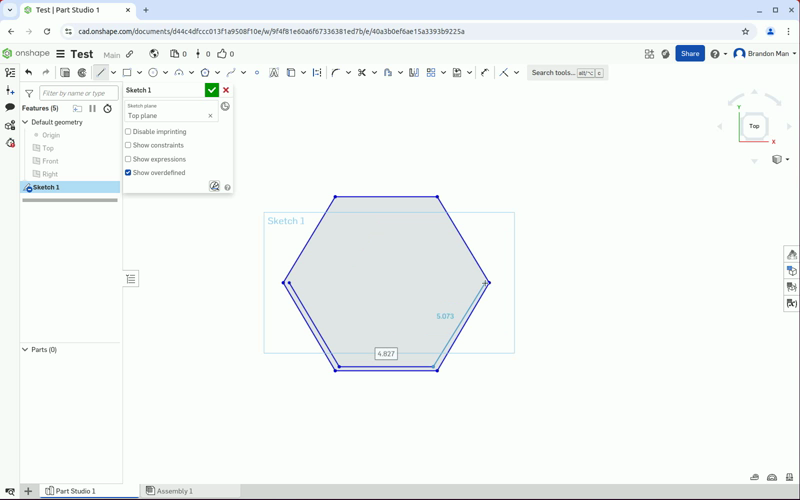
scroll(6)
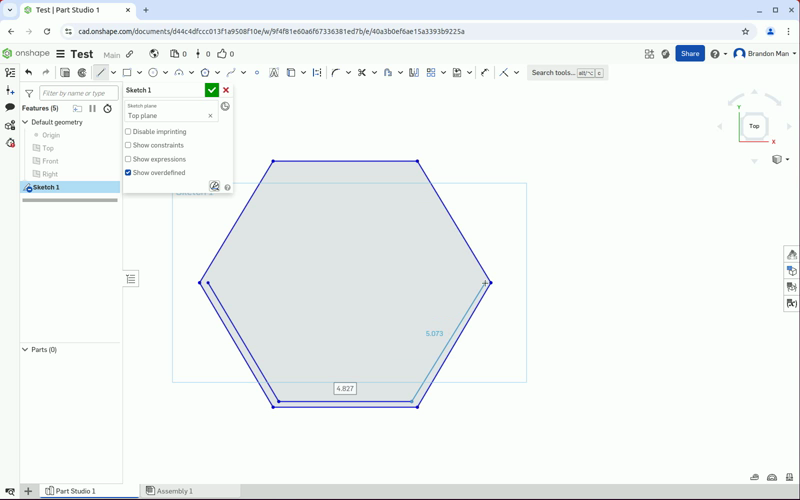
scroll(6)
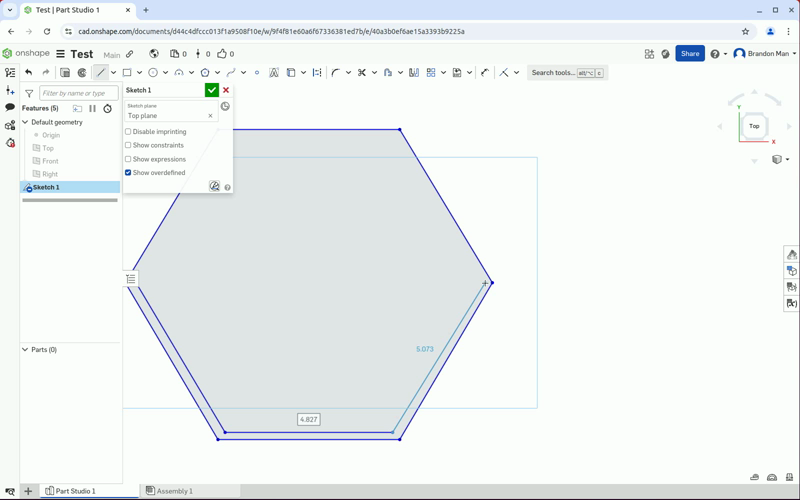
scroll(6)
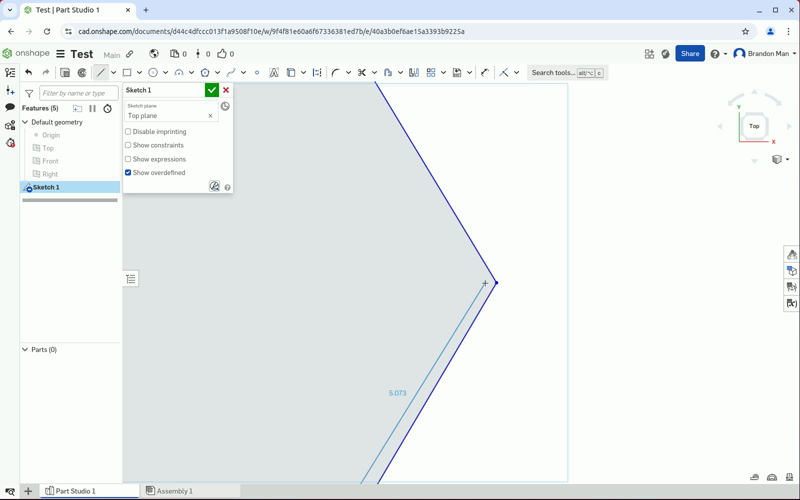
click(485, 282)
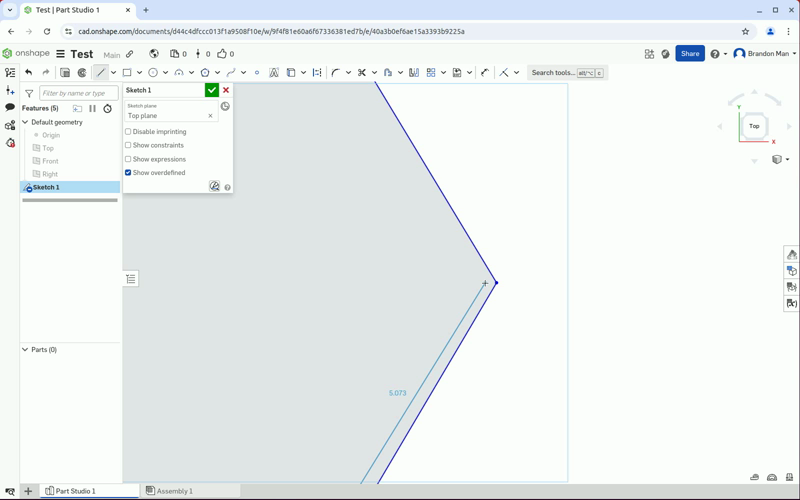
scroll(-6)
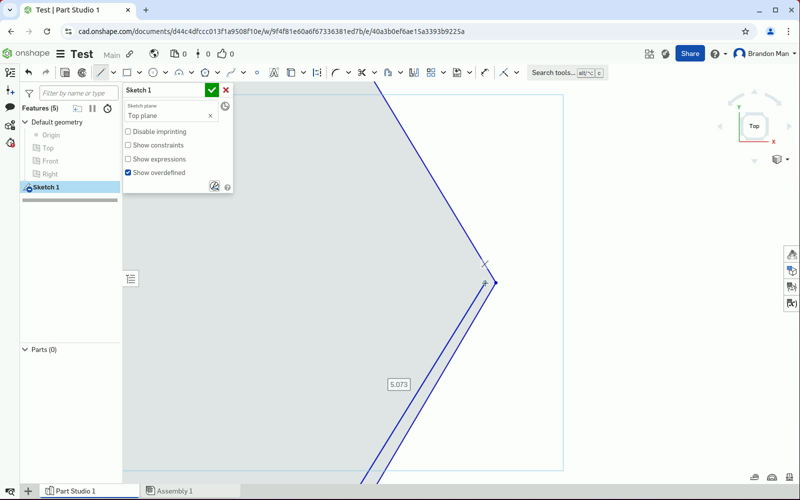
scroll(-6)
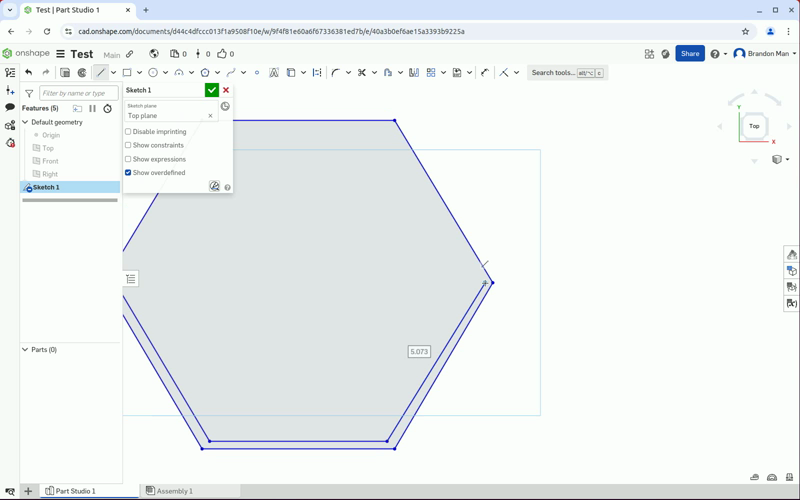
scroll(-6)
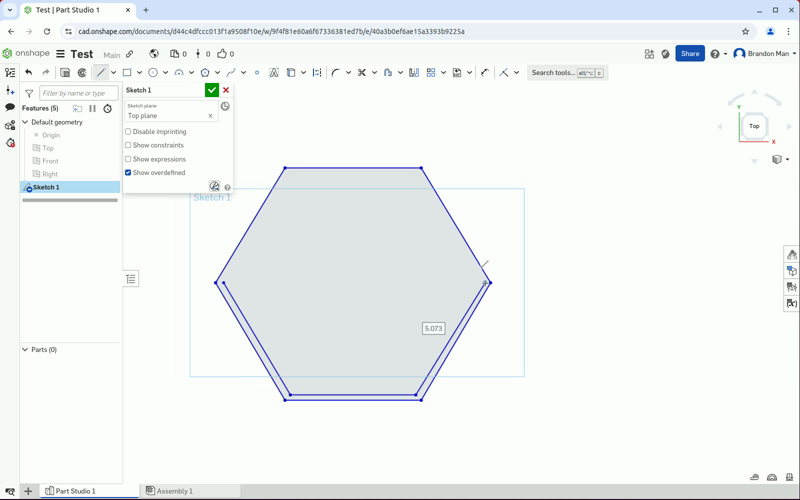
scroll(-6)
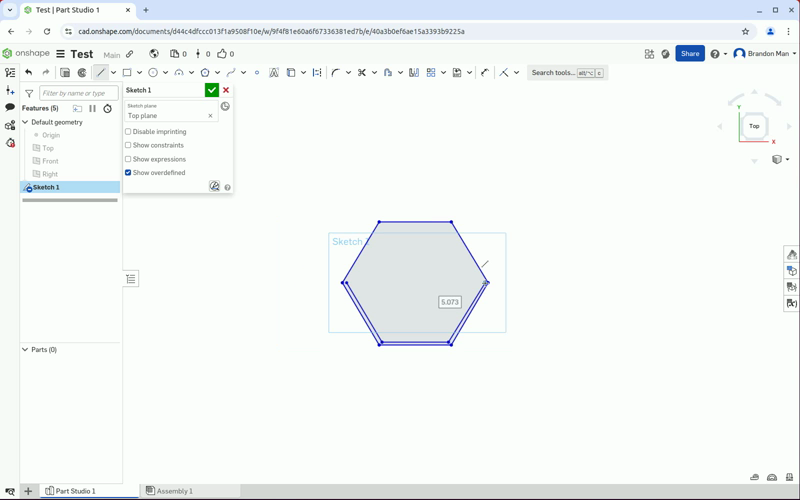
scroll(-6)
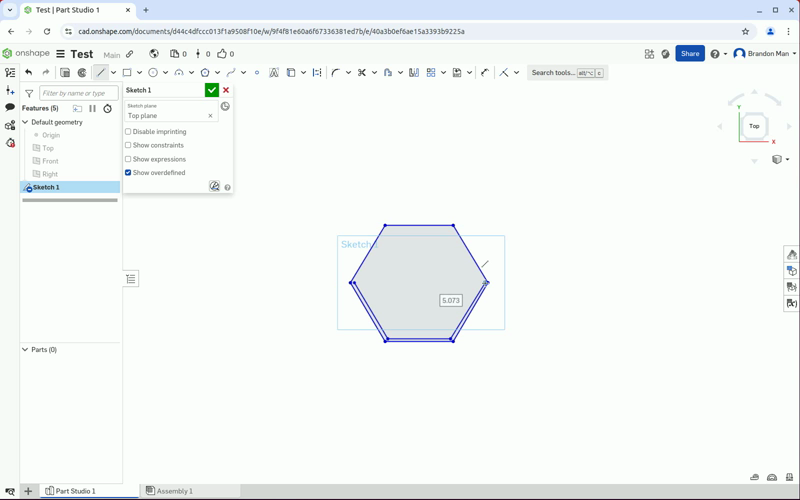
scroll(-6)
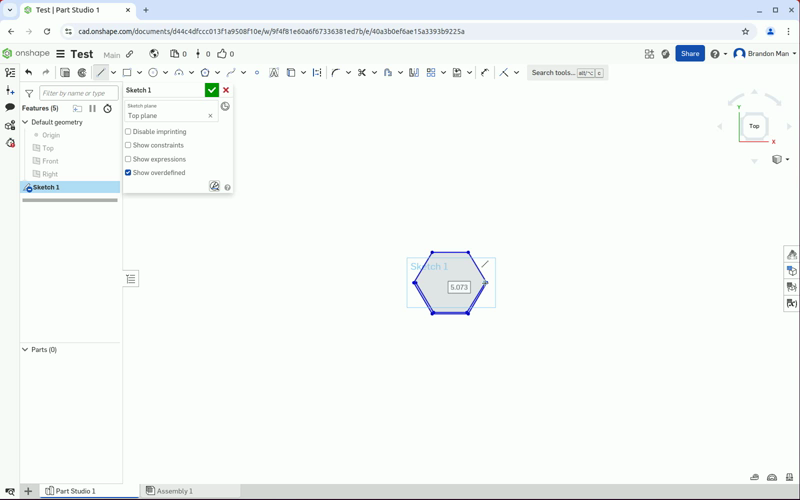
scroll(-6)
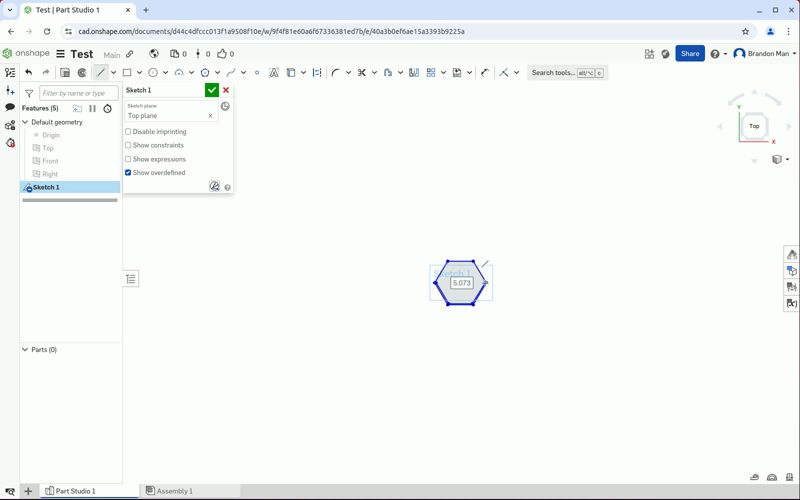
key_up(shift)
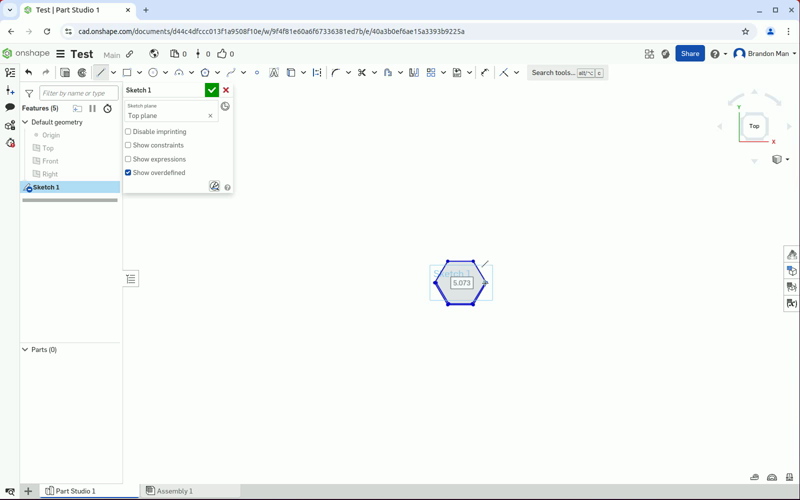
key_down(shift)
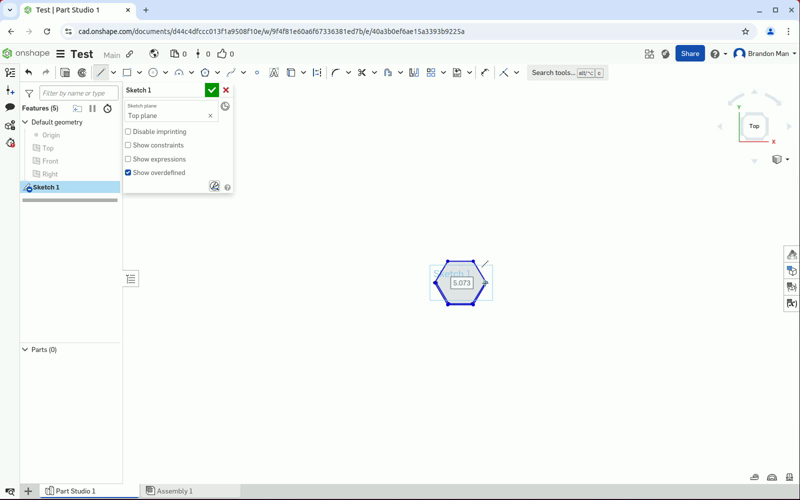
mouse_move(515, 282)
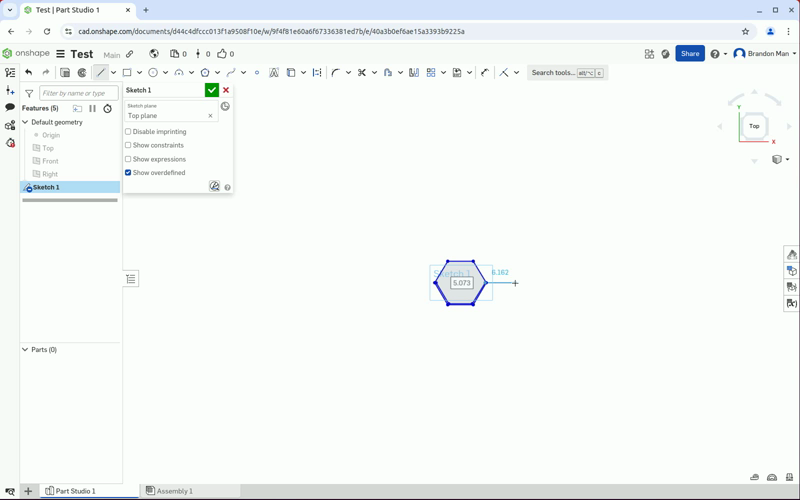
mouse_move(472, 261)
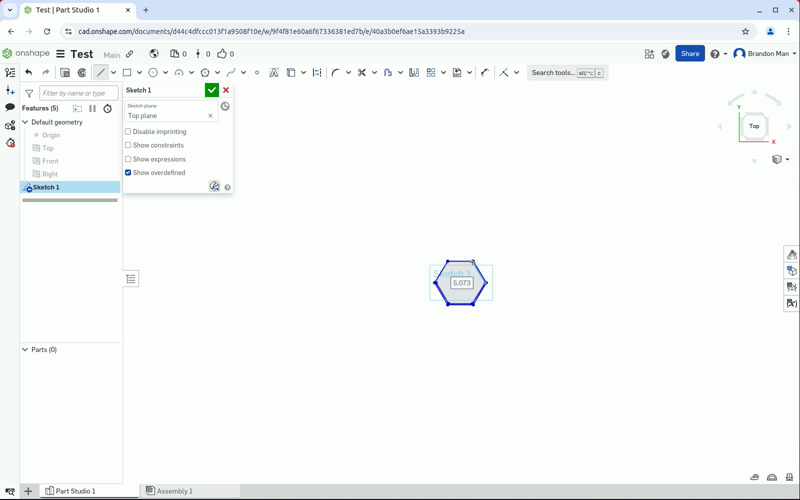
scroll(6)
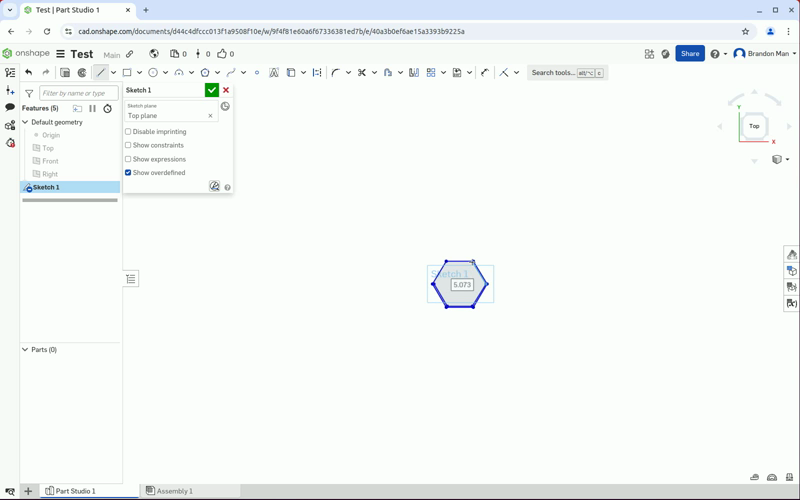
scroll(6)
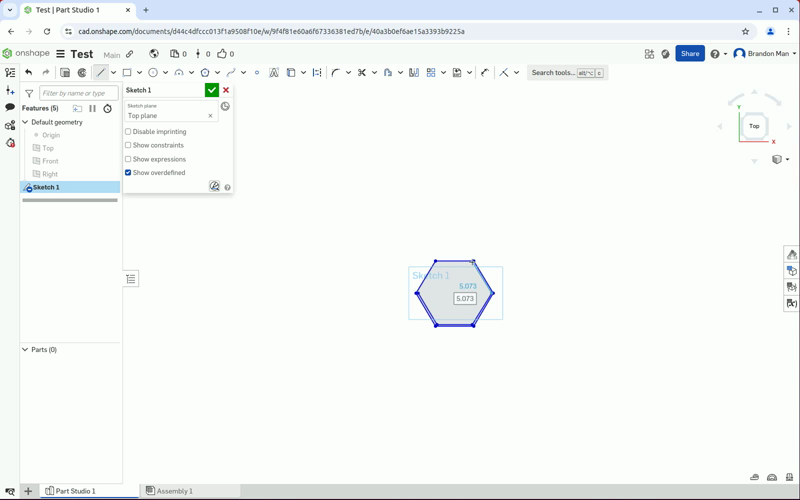
scroll(6)
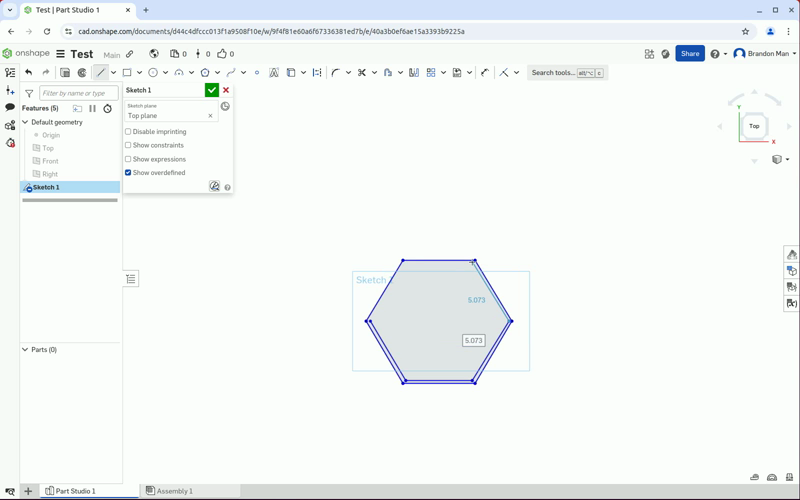
scroll(6)
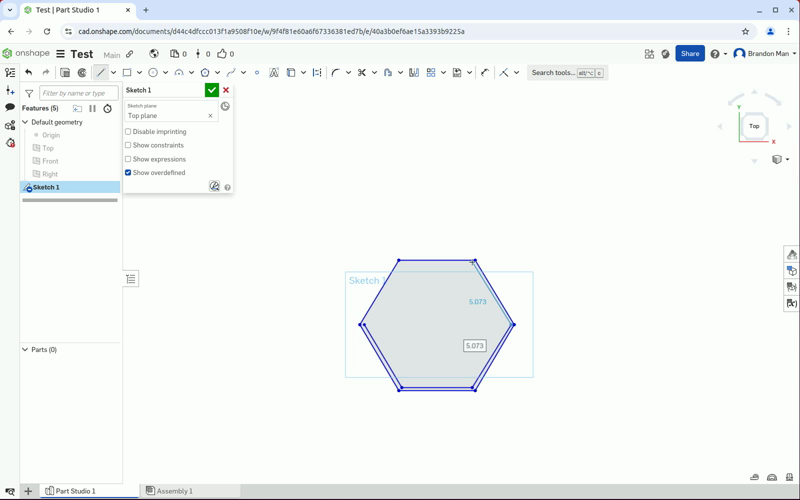
scroll(6)
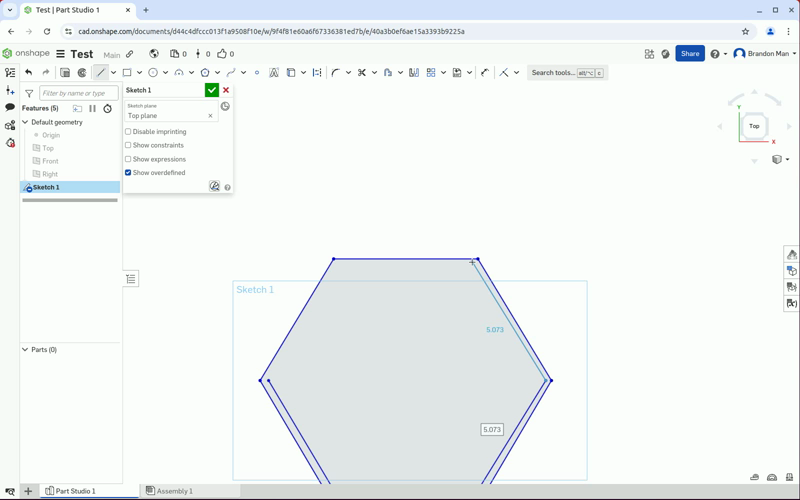
scroll(6)
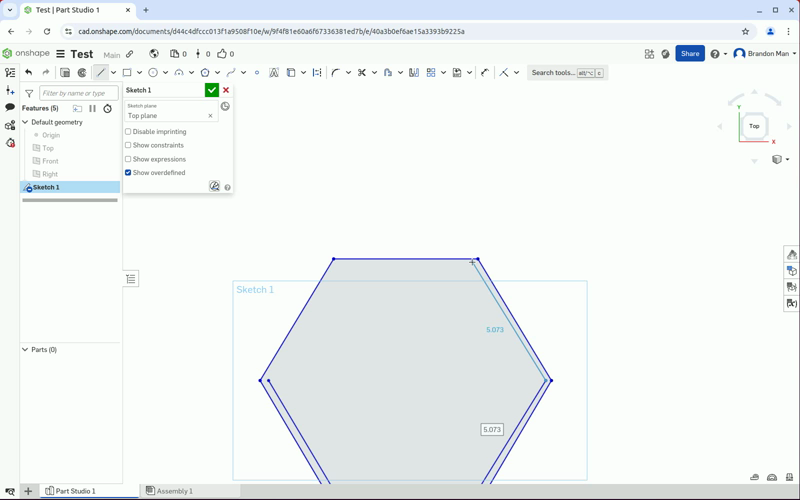
scroll(6)
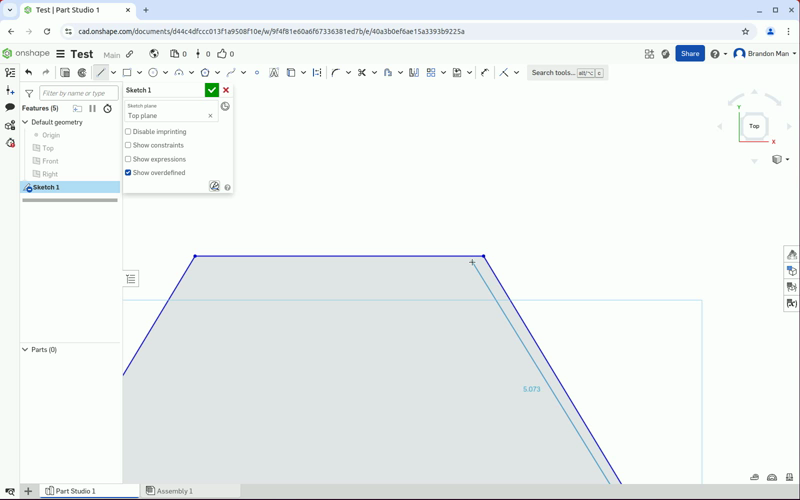
click(472, 261)
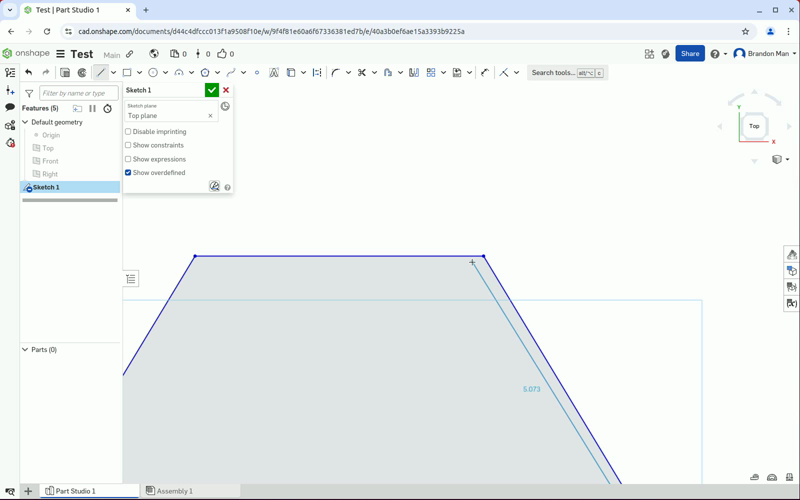
scroll(-6)
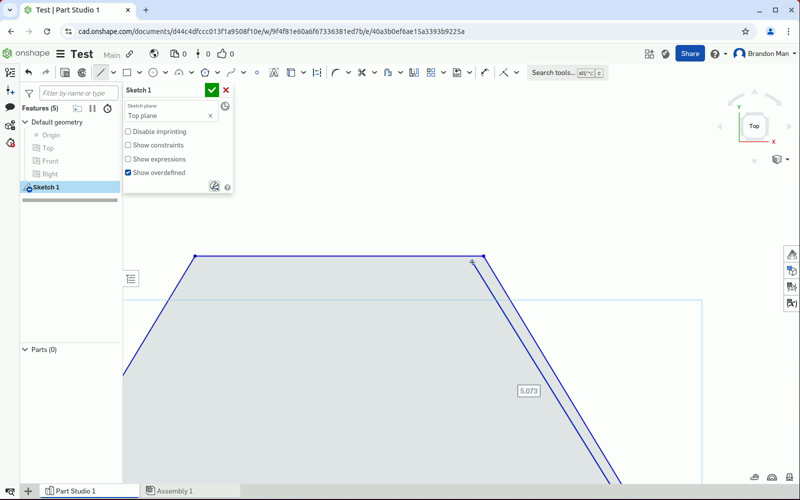
scroll(-6)
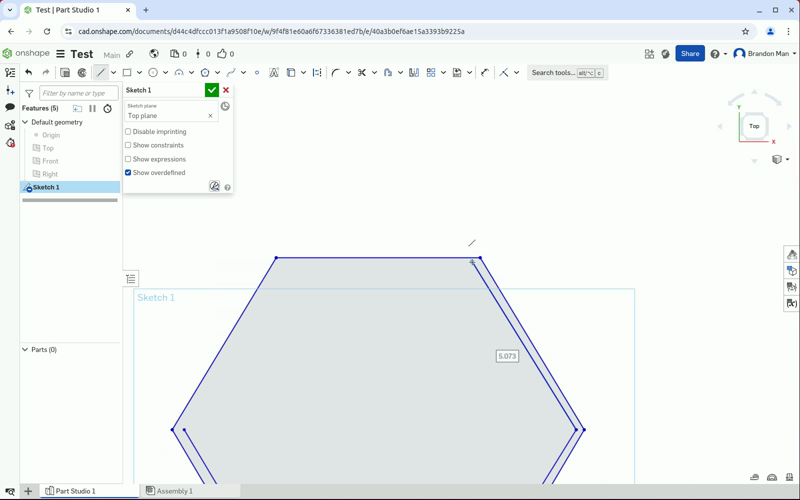
scroll(-6)
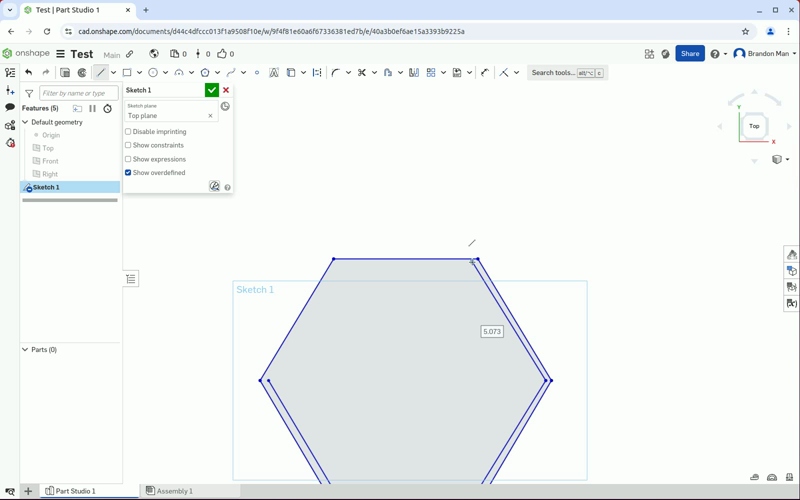
scroll(-6)
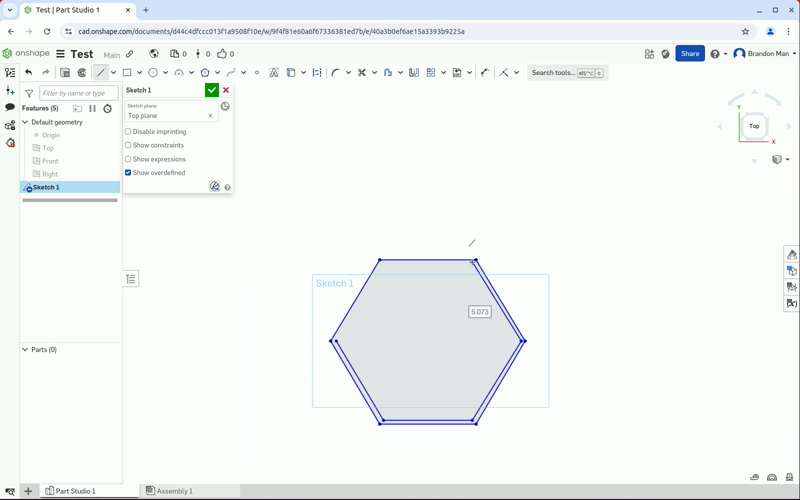
scroll(-6)
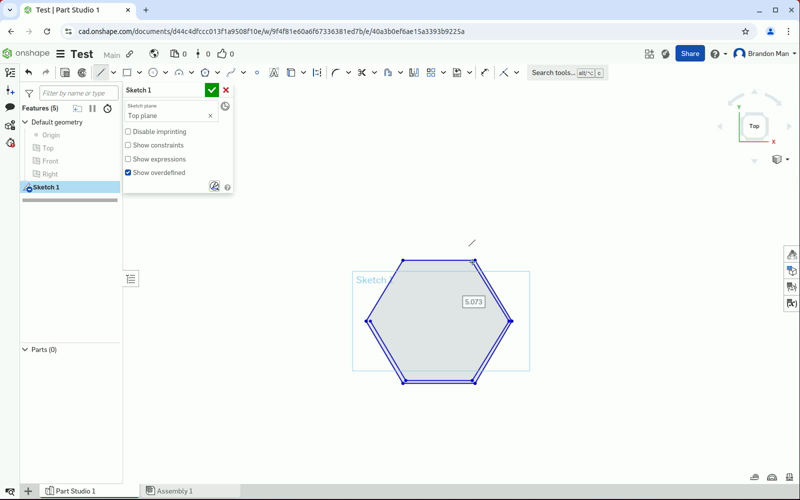
scroll(-6)
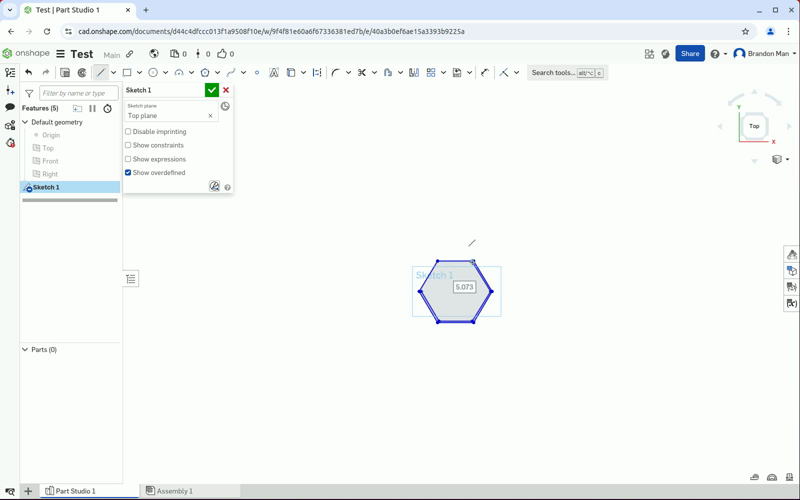
scroll(-6)
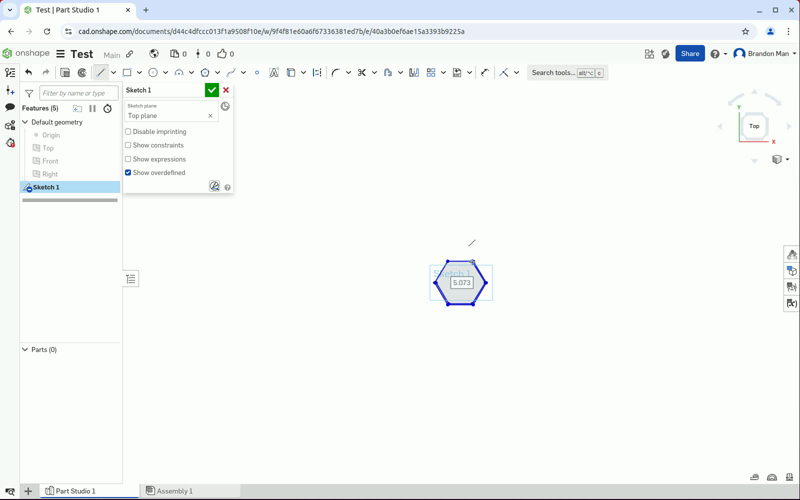
key_up(shift)
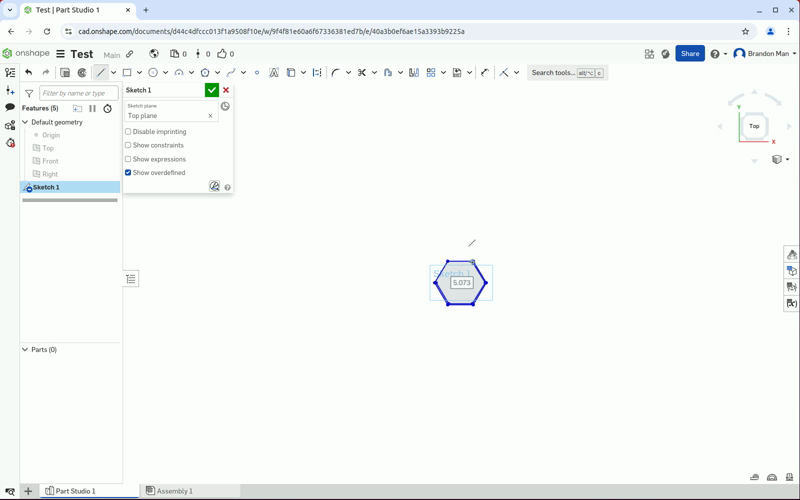
key_down(shift)
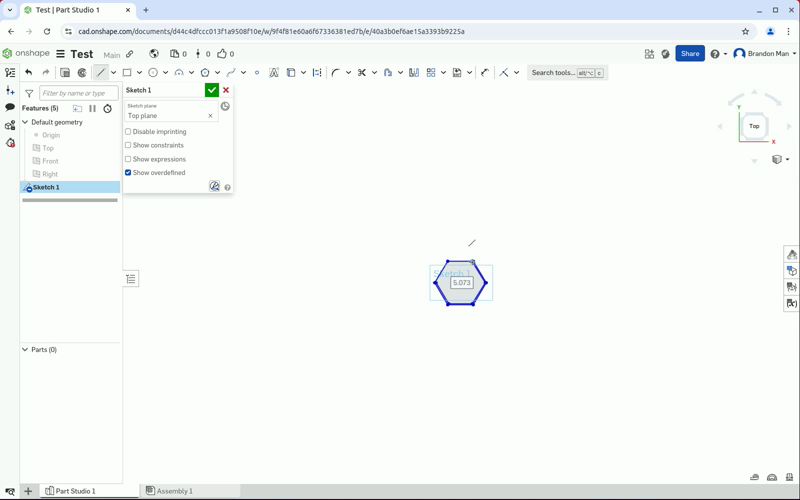
mouse_move(502, 261)
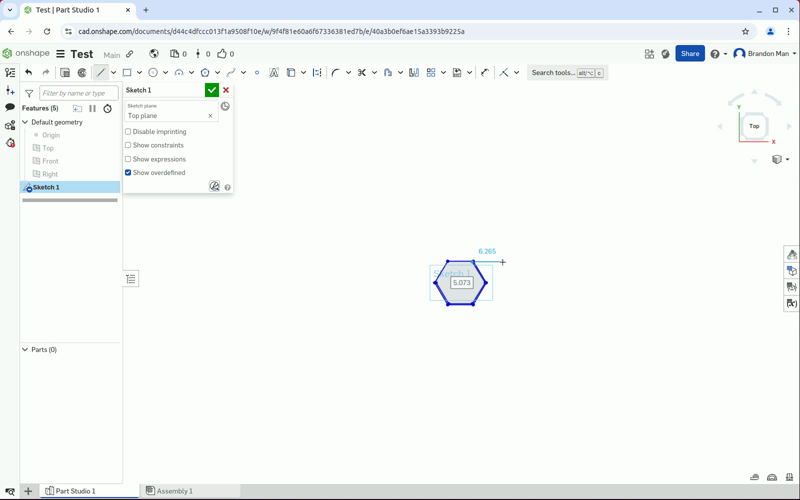
mouse_move(448, 261)
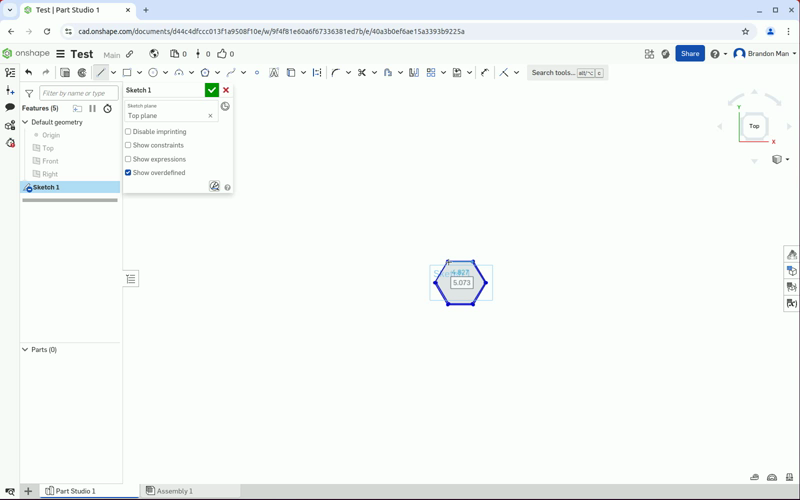
scroll(6)
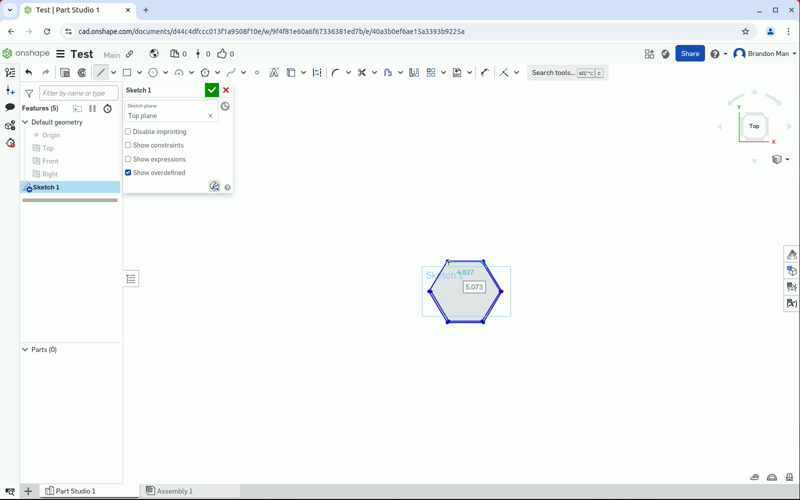
scroll(6)
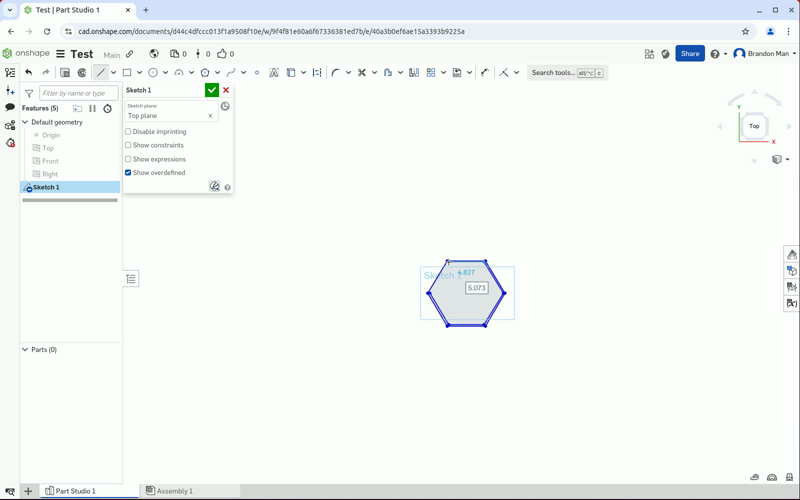
scroll(6)
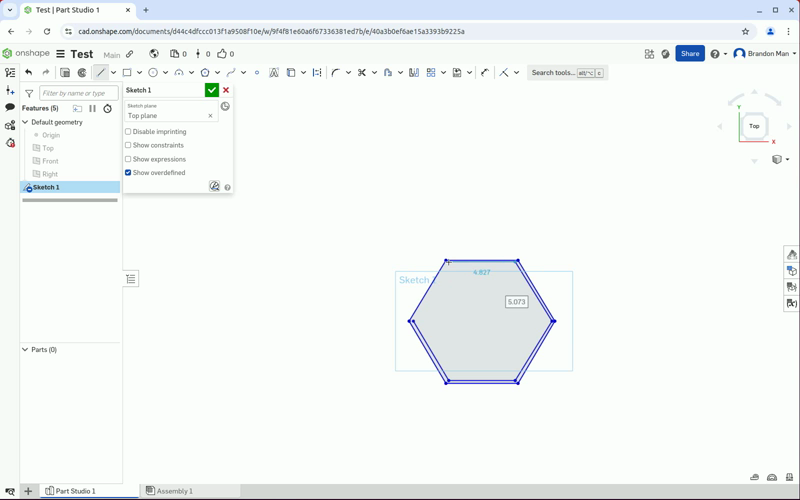
scroll(6)
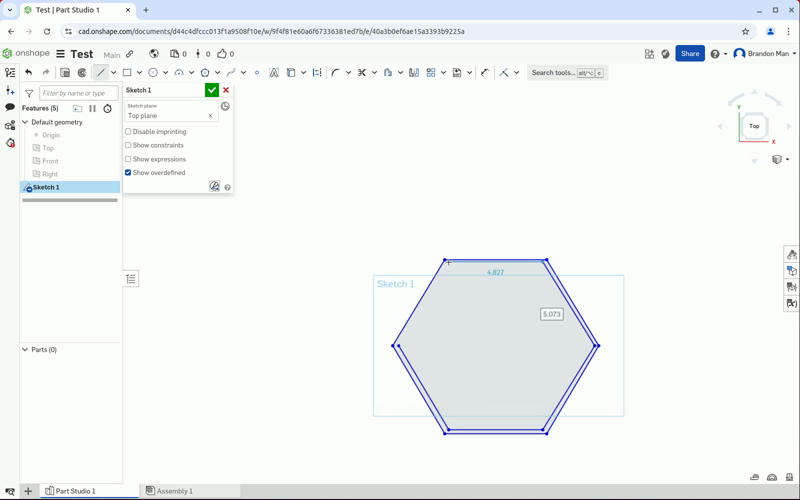
scroll(6)
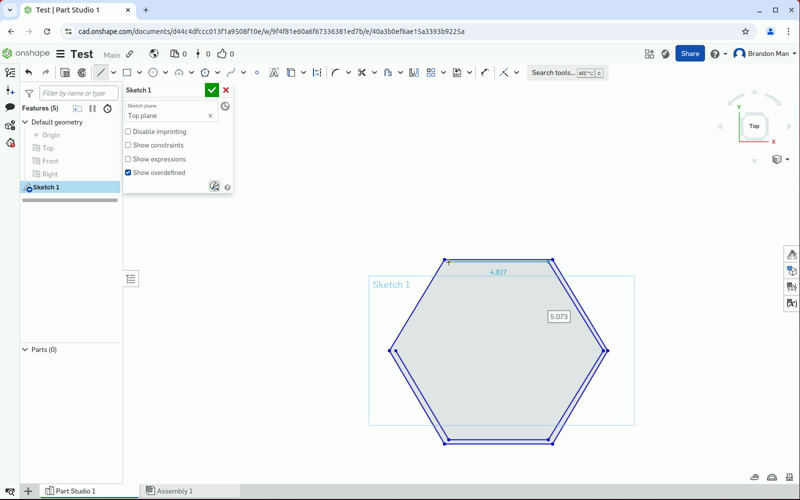
scroll(6)
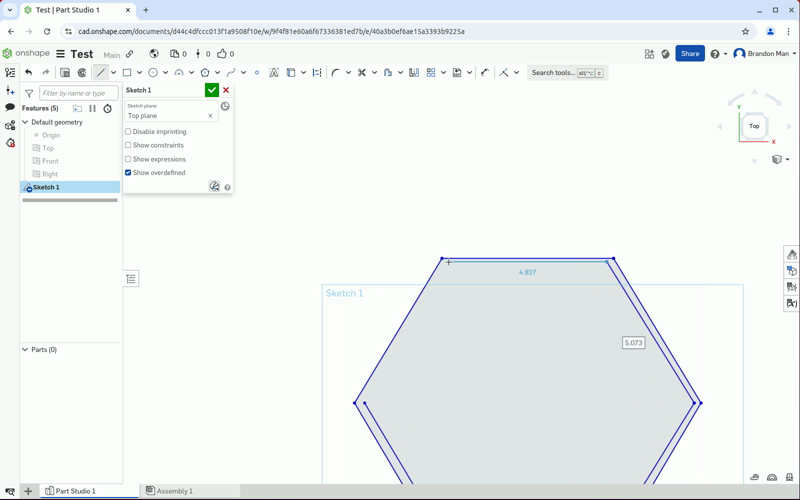
scroll(6)
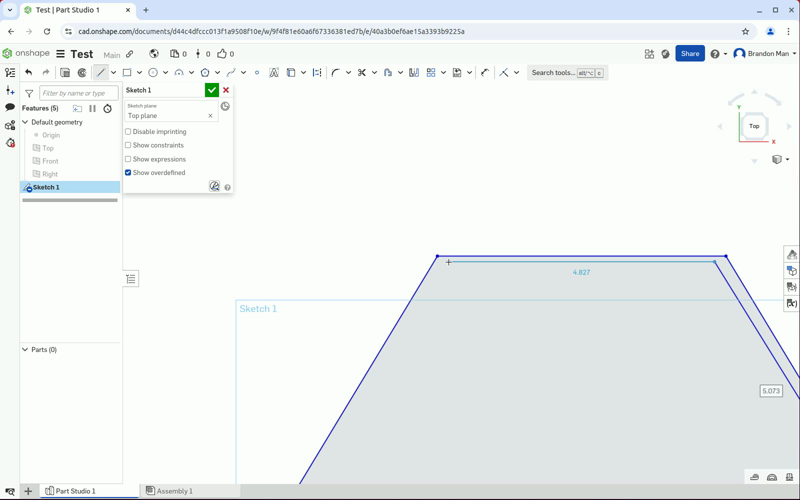
click(448, 261)
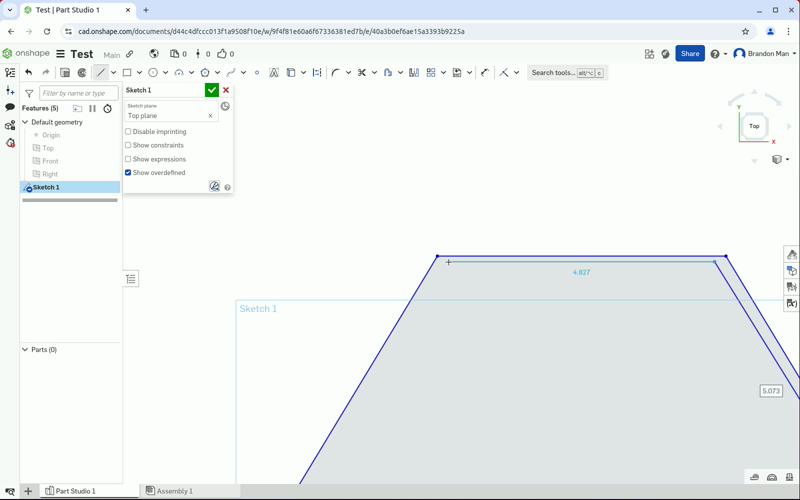
scroll(-6)
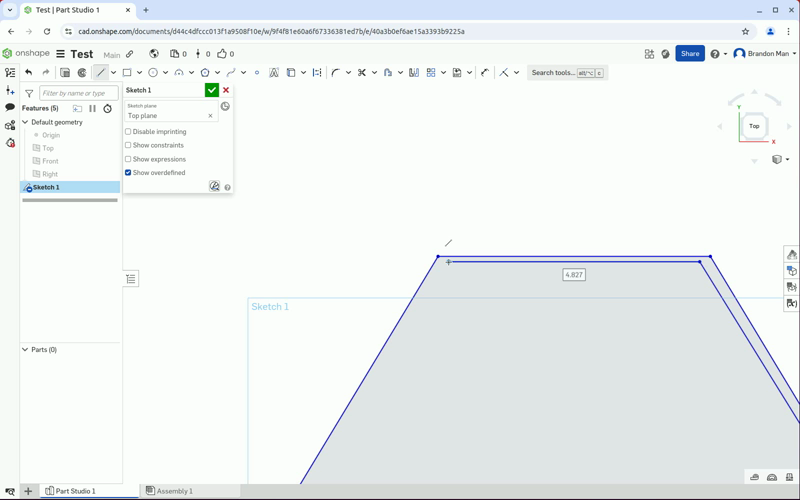
scroll(-6)
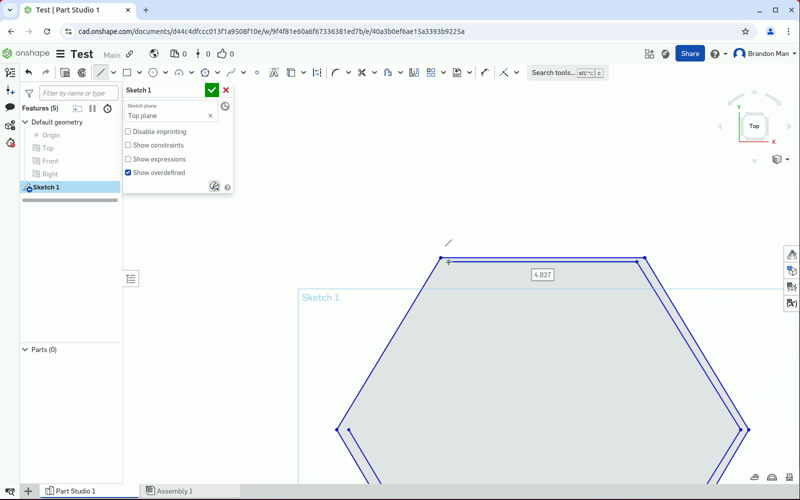
scroll(-6)
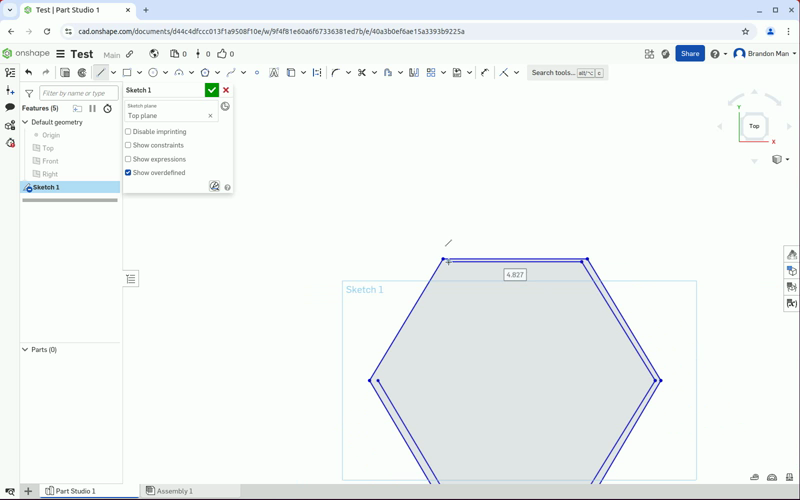
scroll(-6)
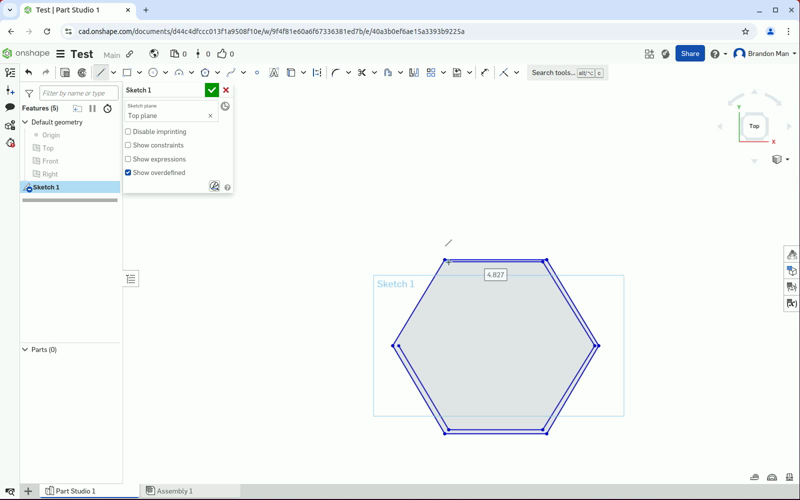
scroll(-6)
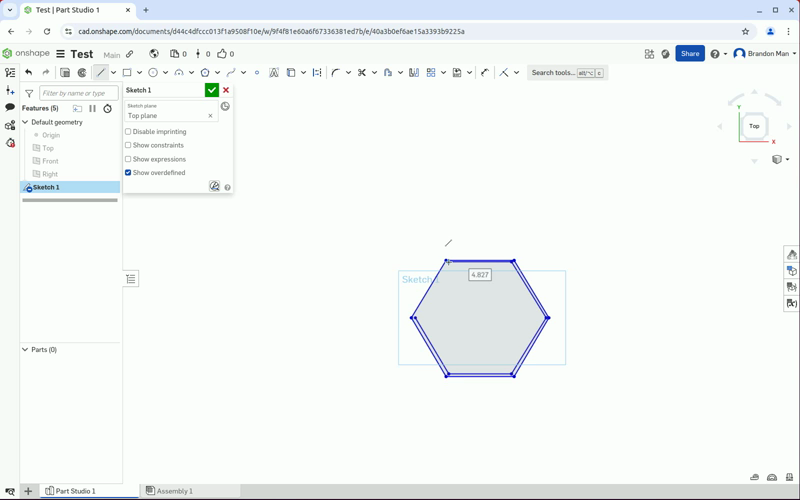
scroll(-6)
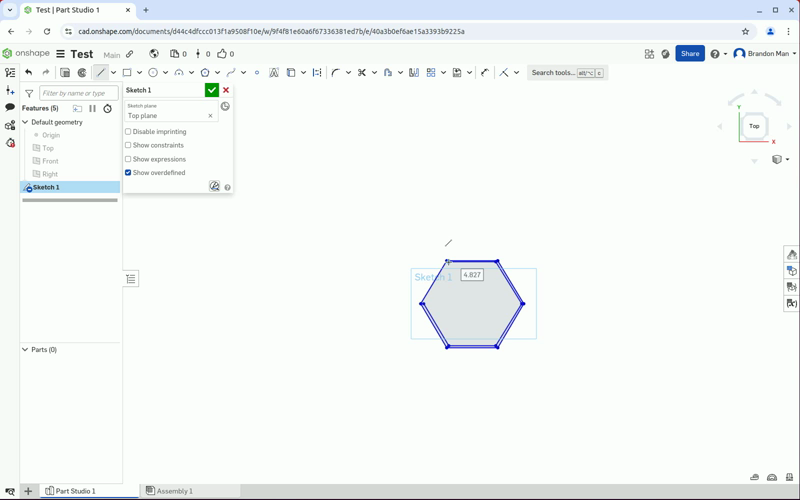
scroll(-6)
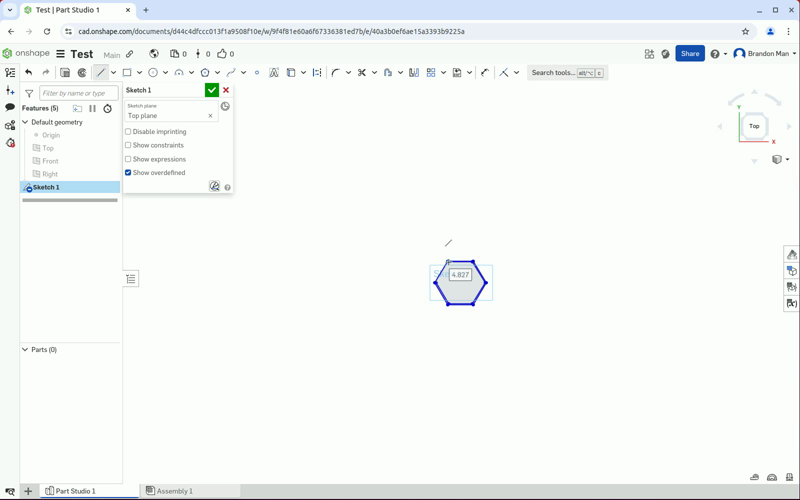
key_up(shift)
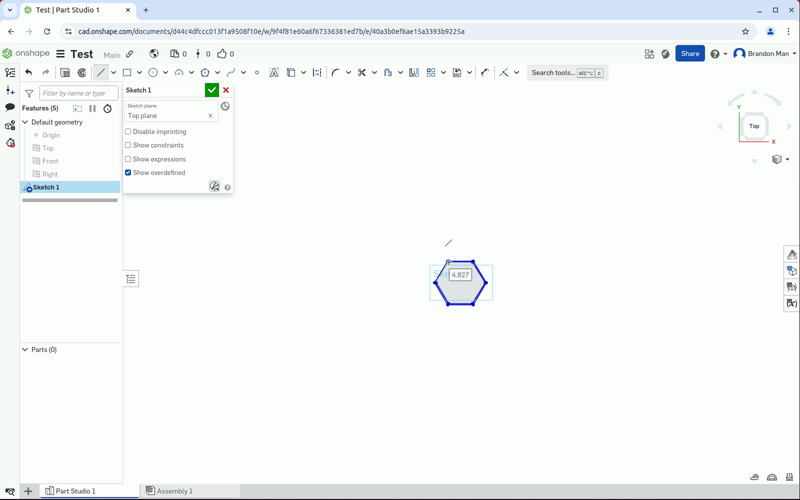
mouse_move(478, 261)
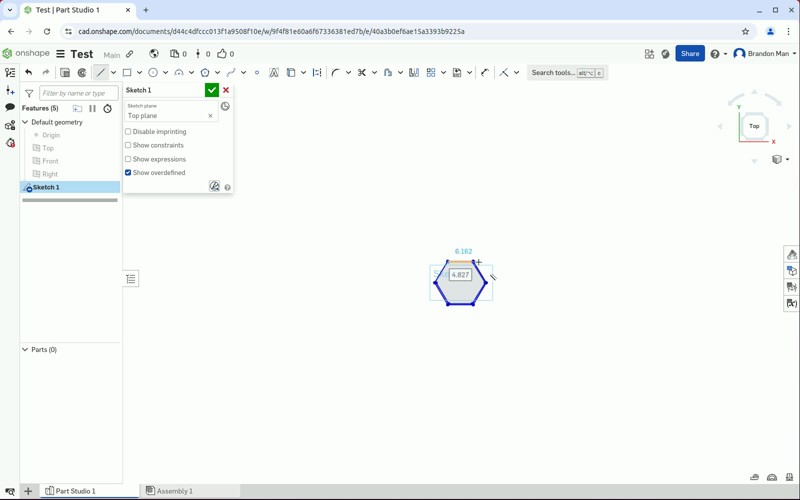
key_down(shift)
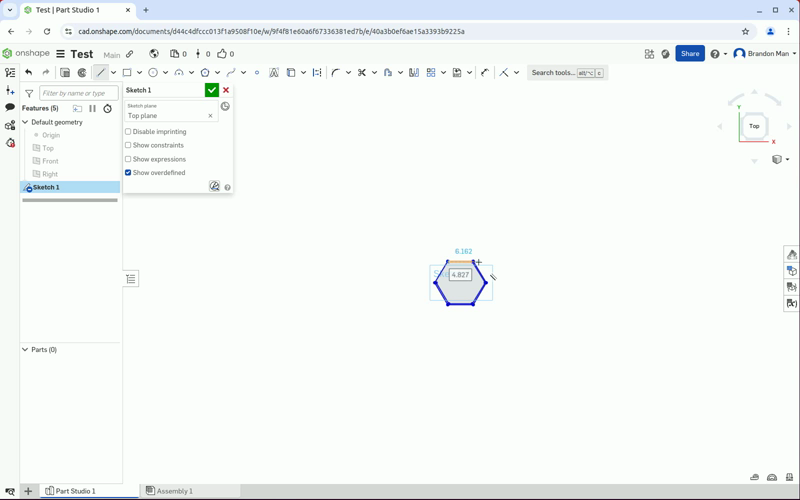
mouse_move(436, 282)
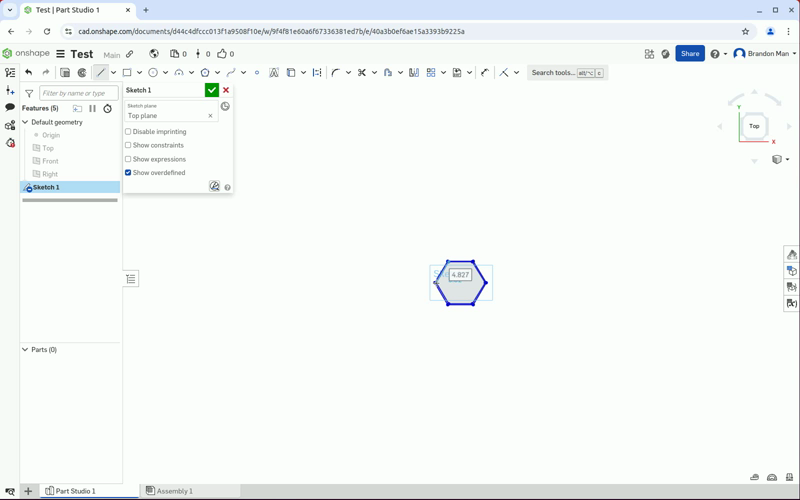
scroll(6)
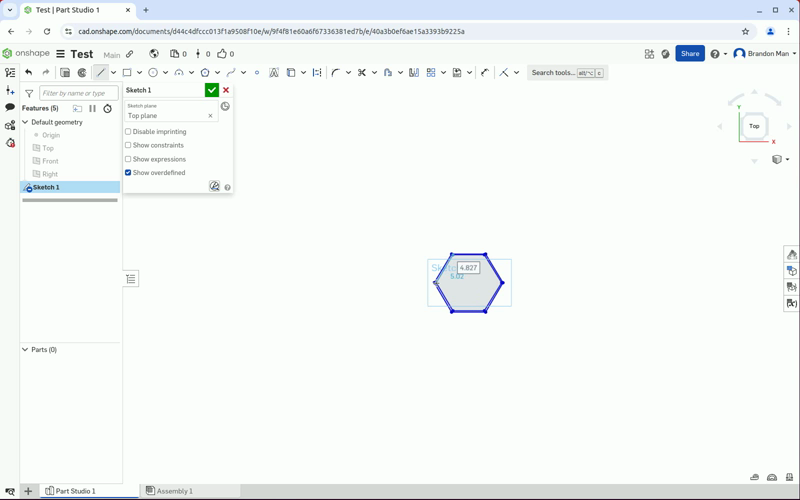
scroll(6)
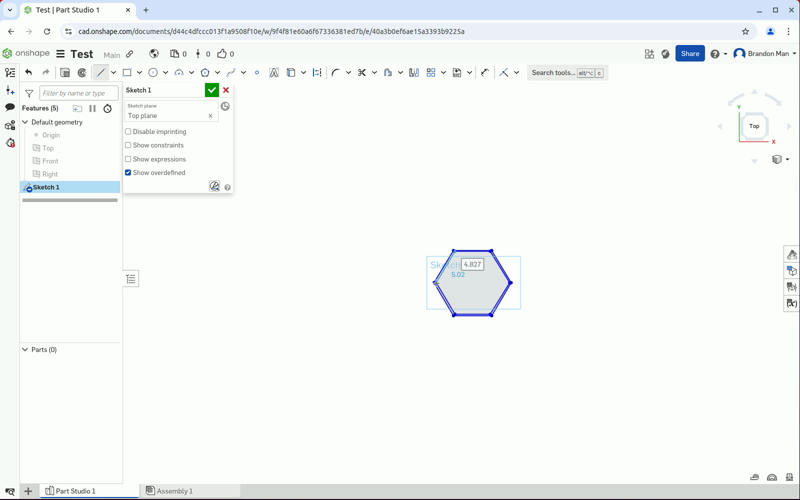
scroll(6)
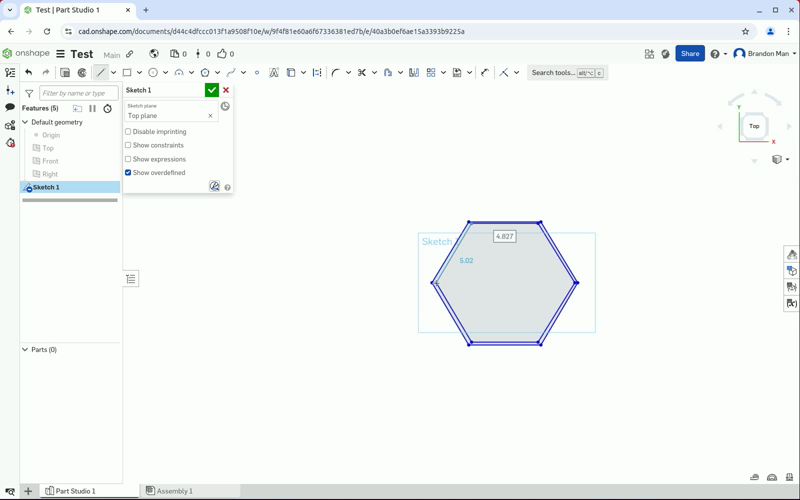
scroll(6)
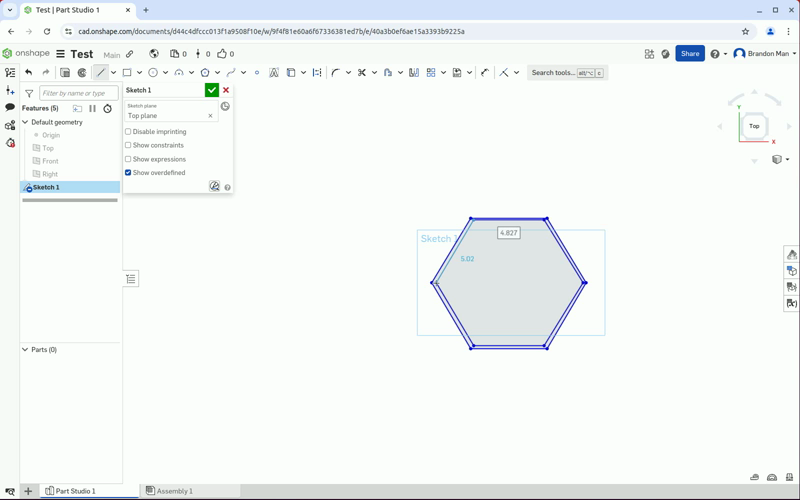
scroll(6)
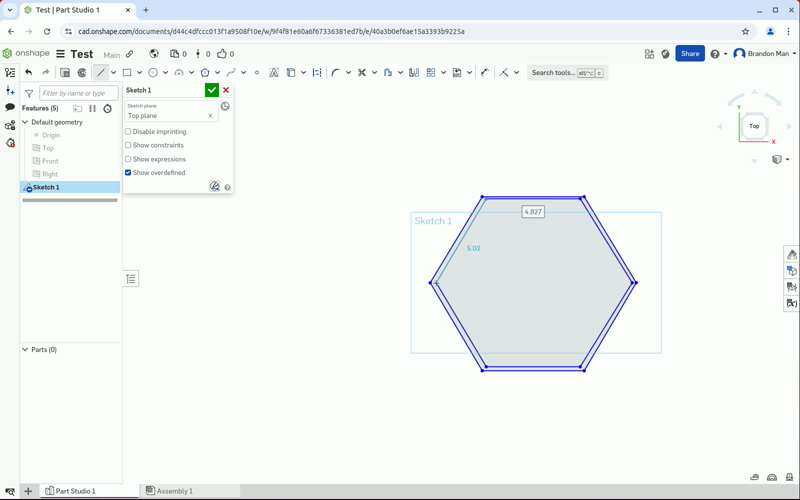
scroll(6)
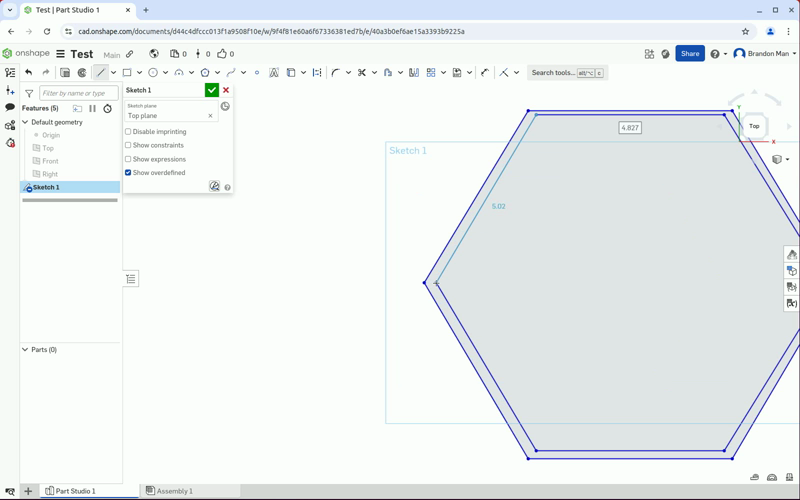
scroll(6)
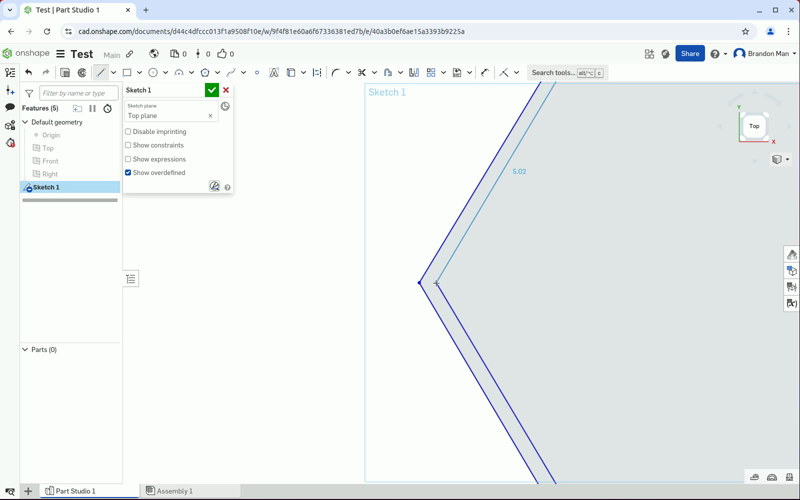
key_up(shift)
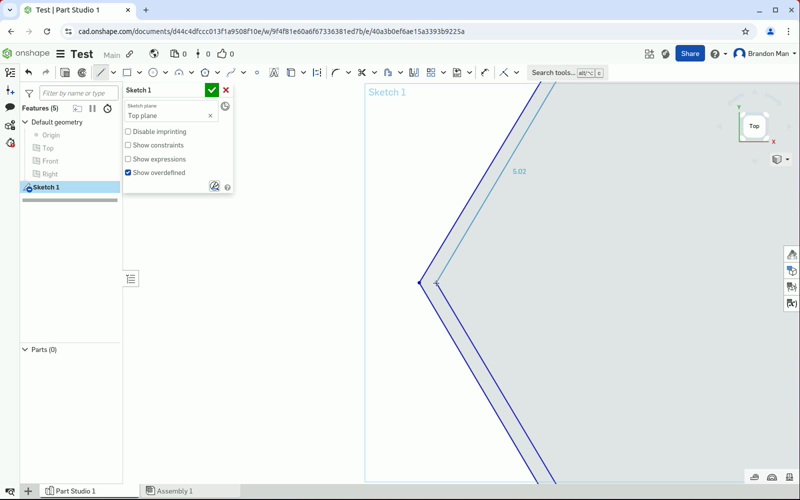
click(436, 282)
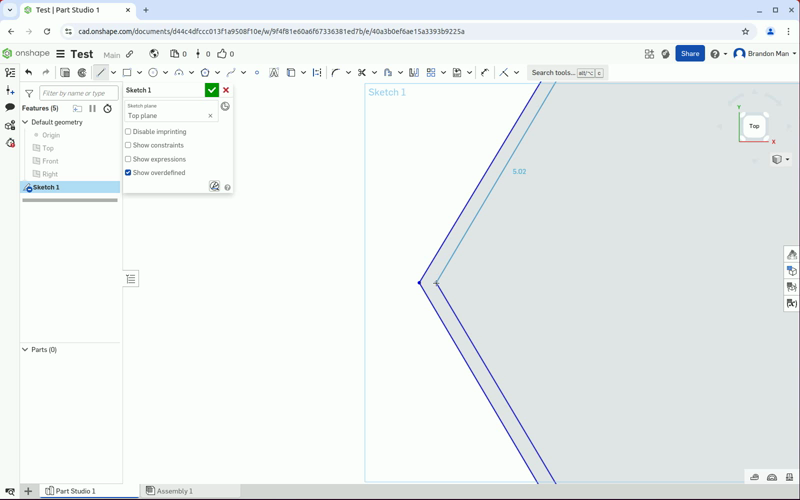
scroll(-6)
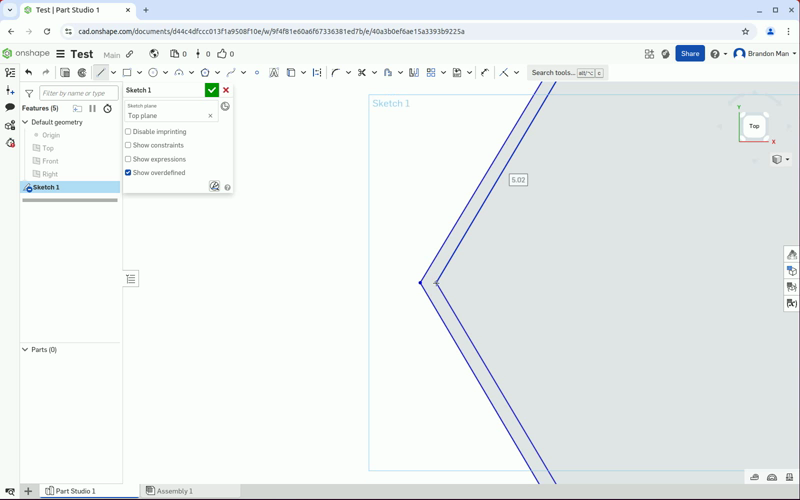
scroll(-6)
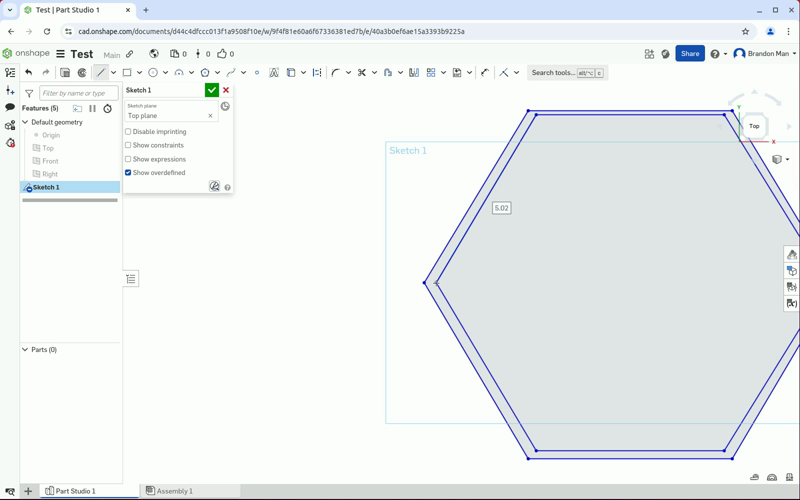
scroll(-6)
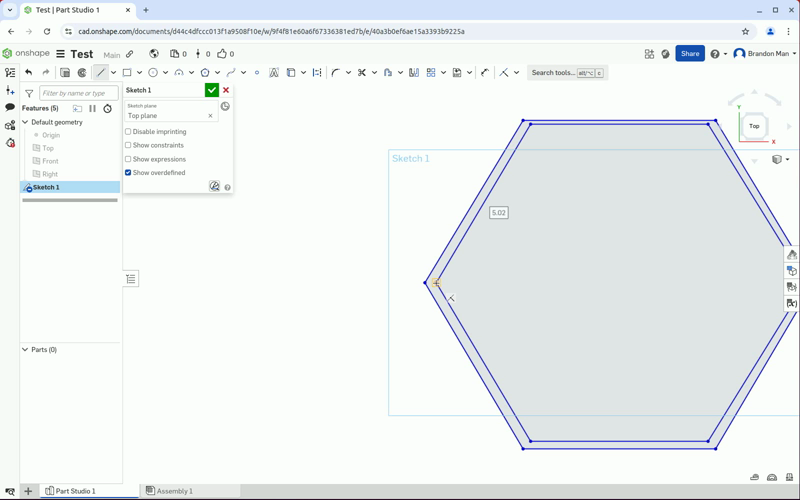
scroll(-6)
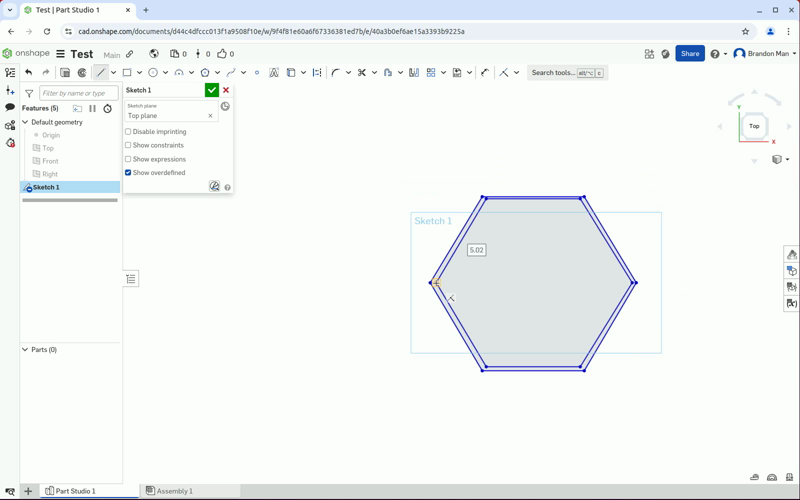
scroll(-6)
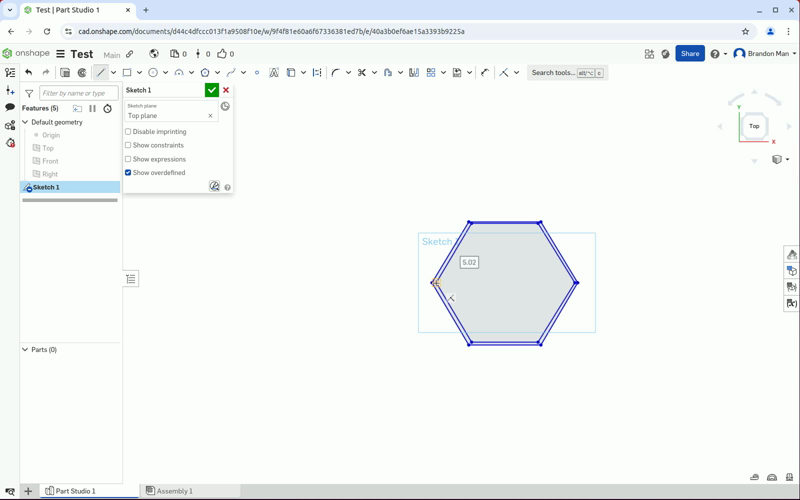
scroll(-6)
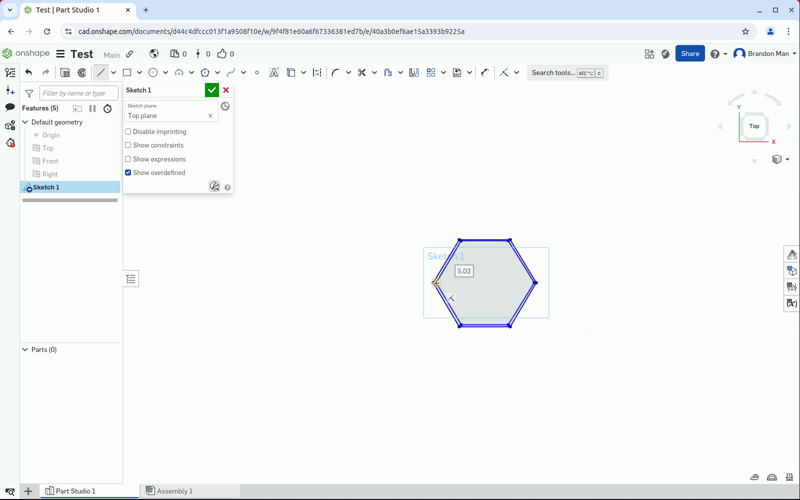
scroll(-6)
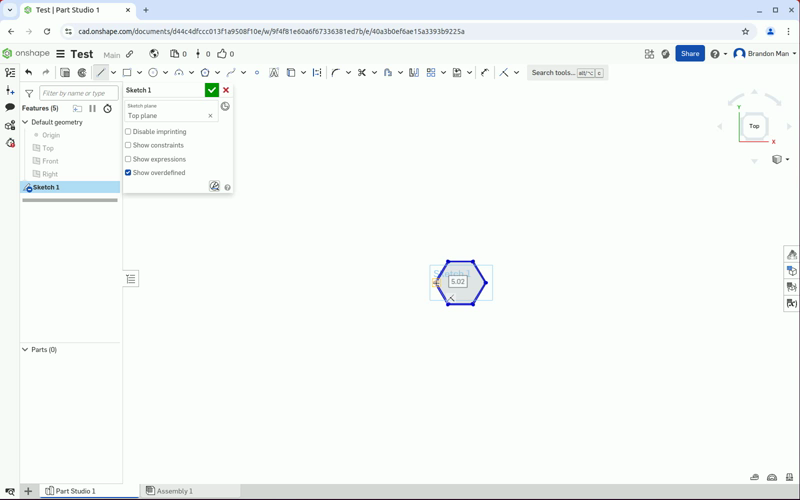
key(esc)
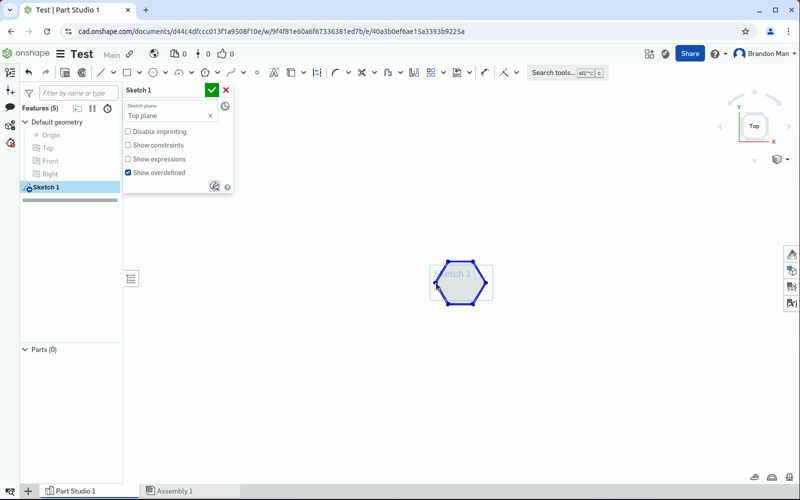
mouse_move(437, 279)
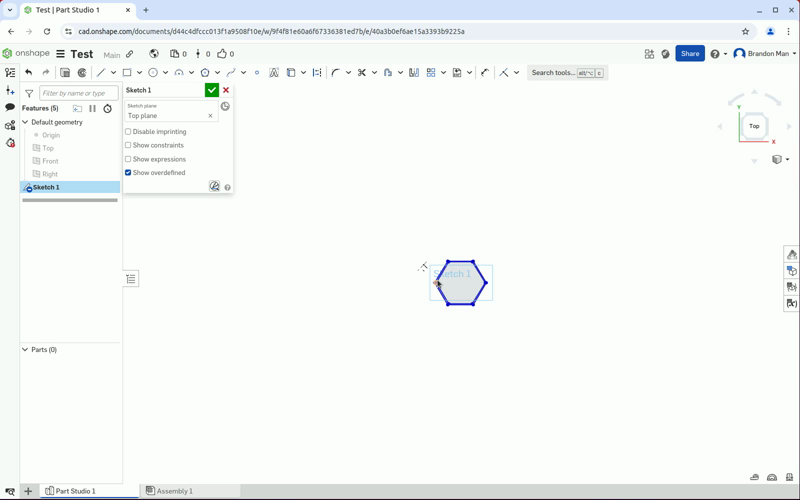
scroll(6)
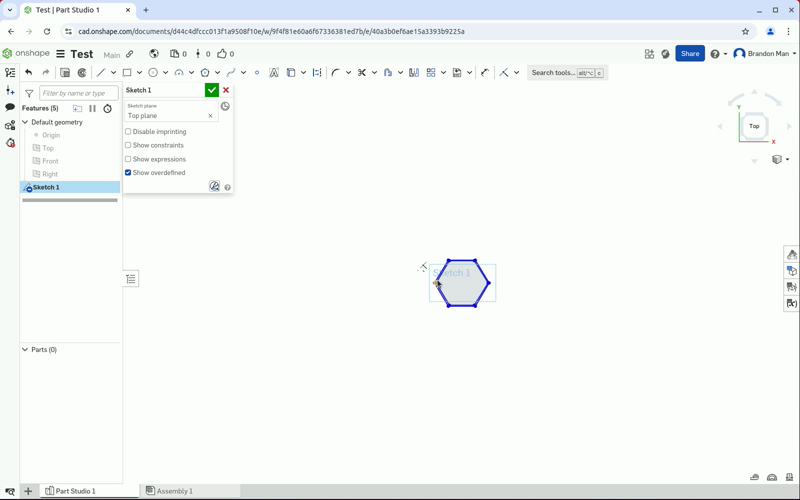
scroll(6)
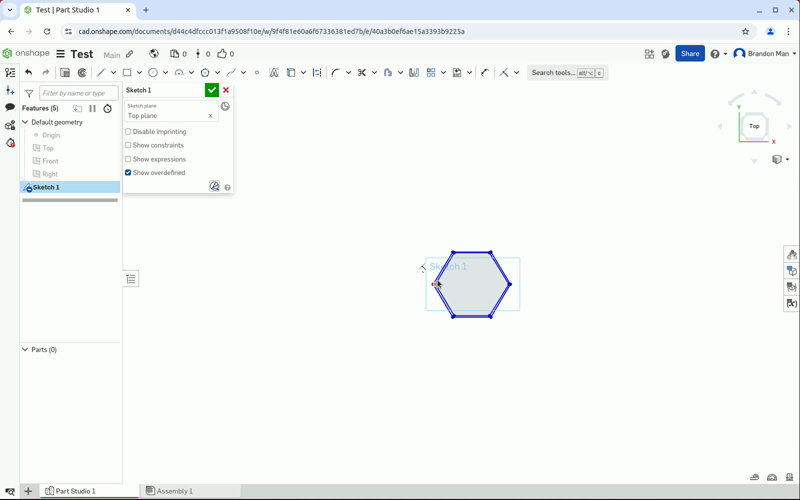
scroll(6)
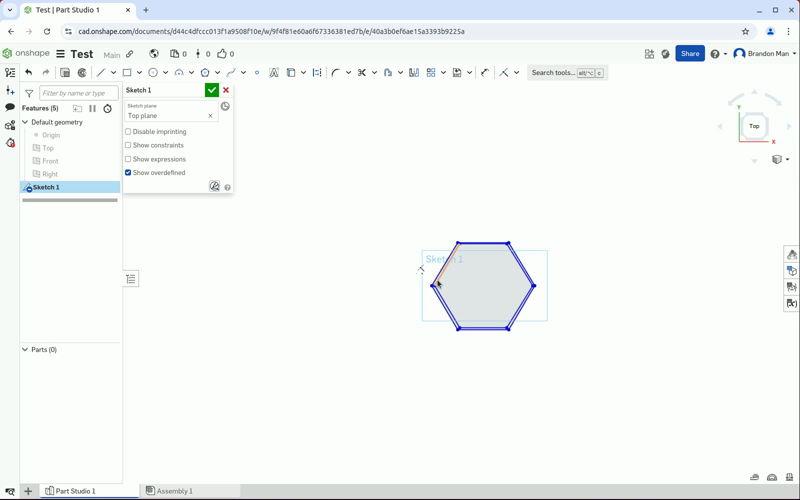
scroll(6)
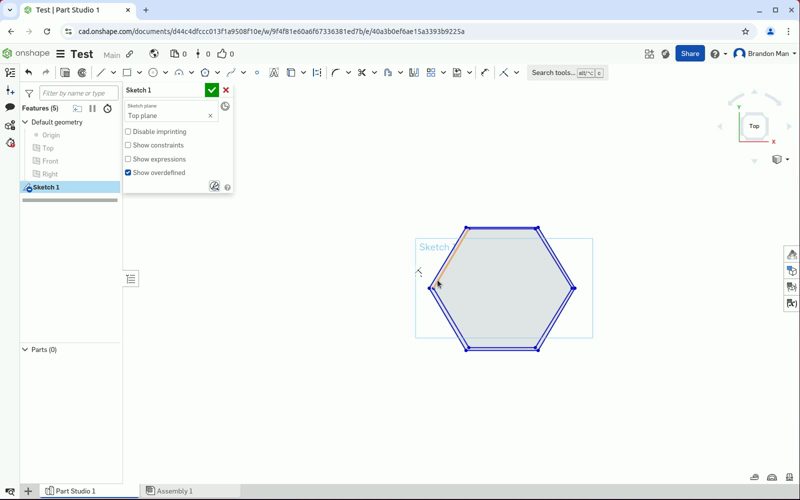
scroll(6)
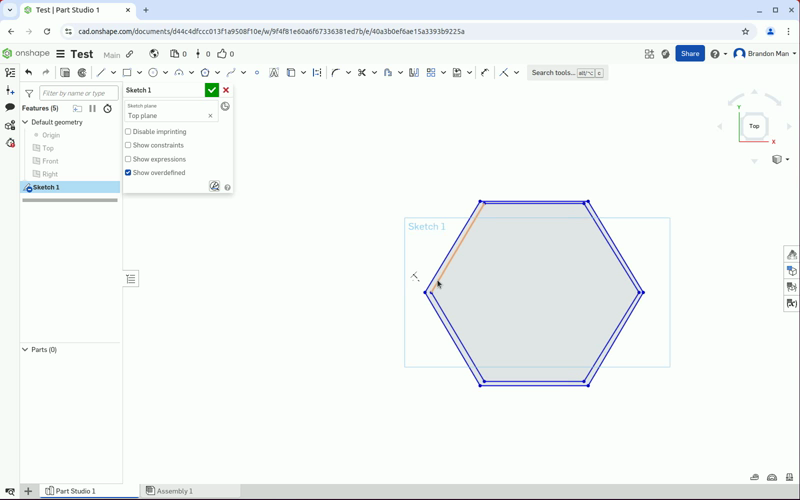
scroll(6)
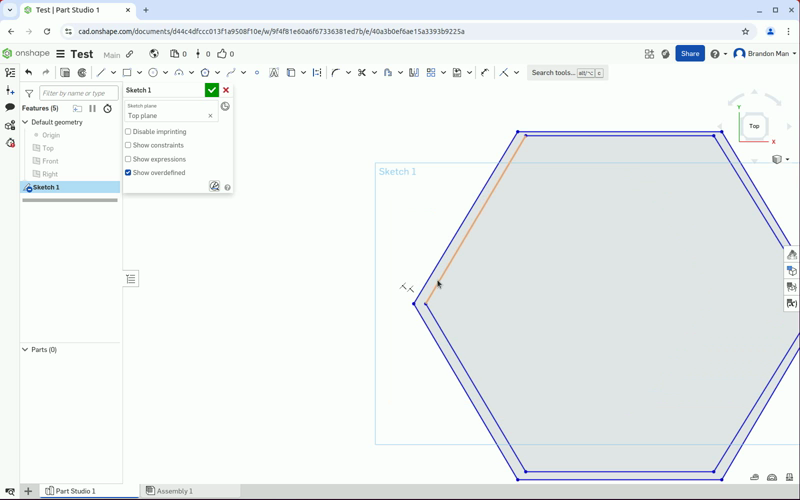
scroll(6)
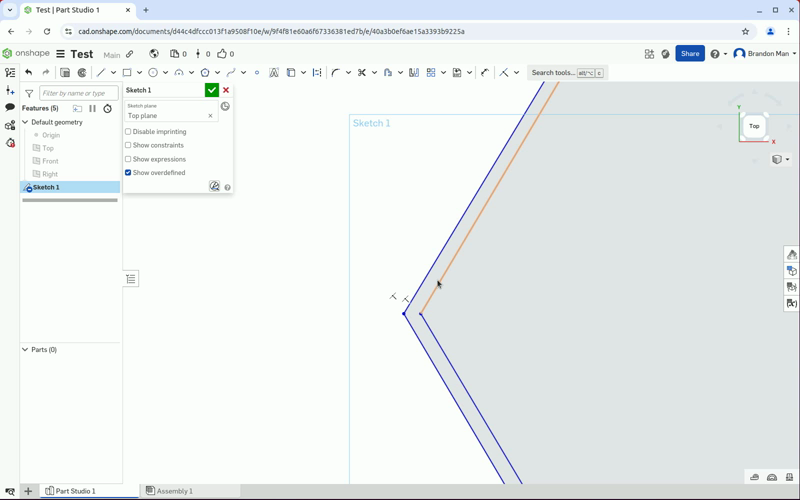
click(437, 279)
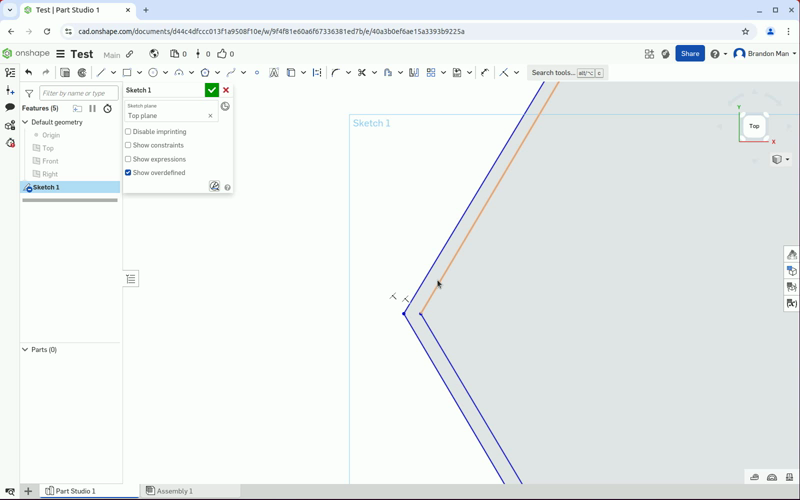
scroll(-6)
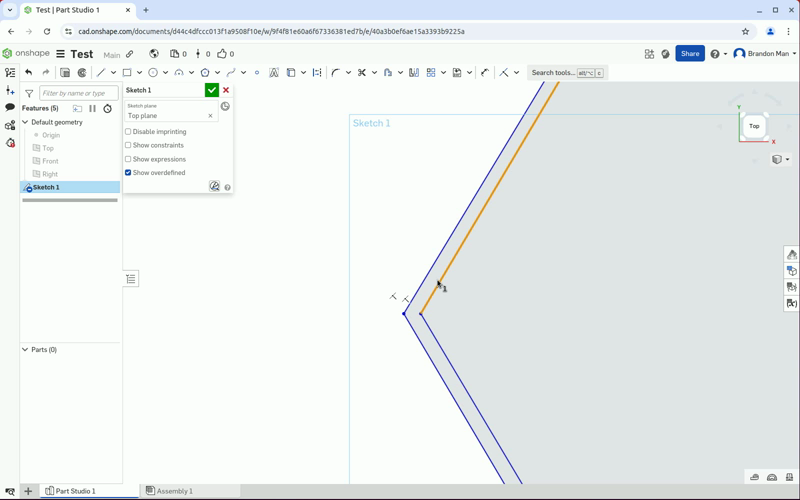
scroll(-6)
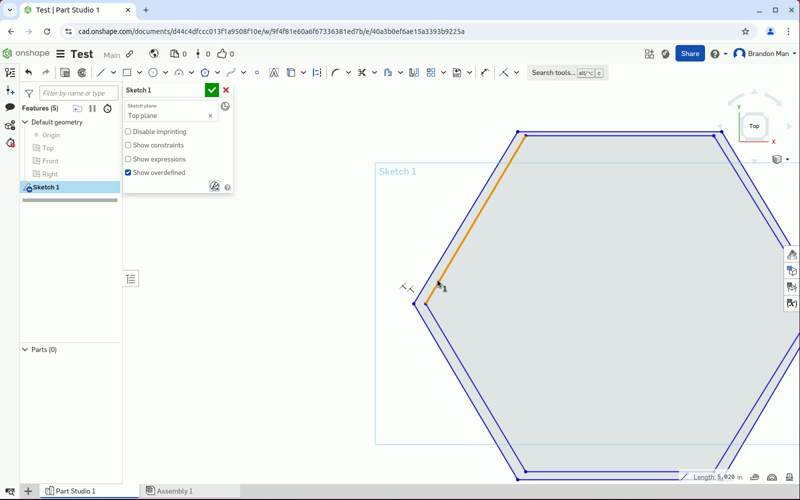
scroll(-6)
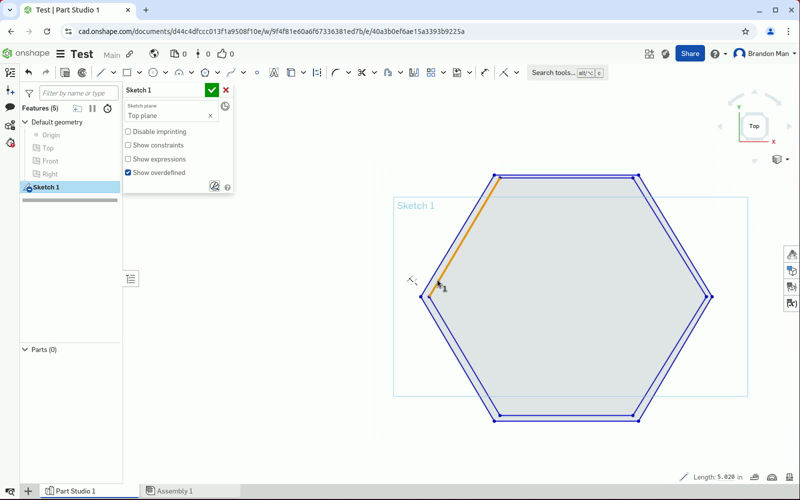
scroll(-6)
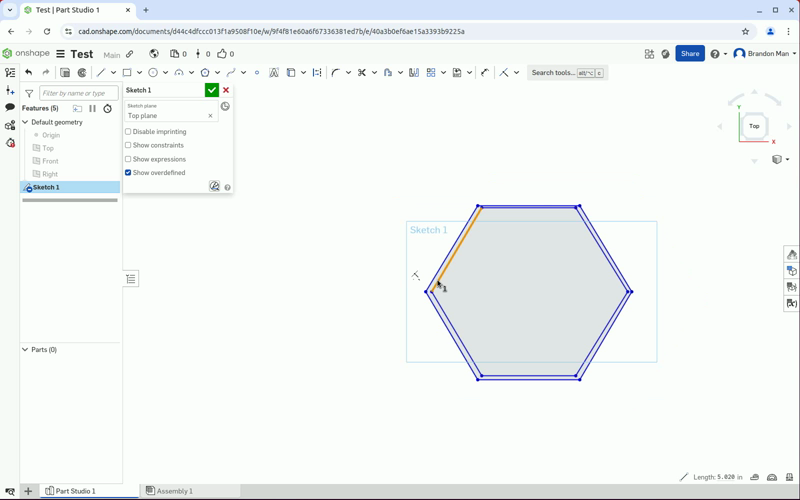
scroll(-6)
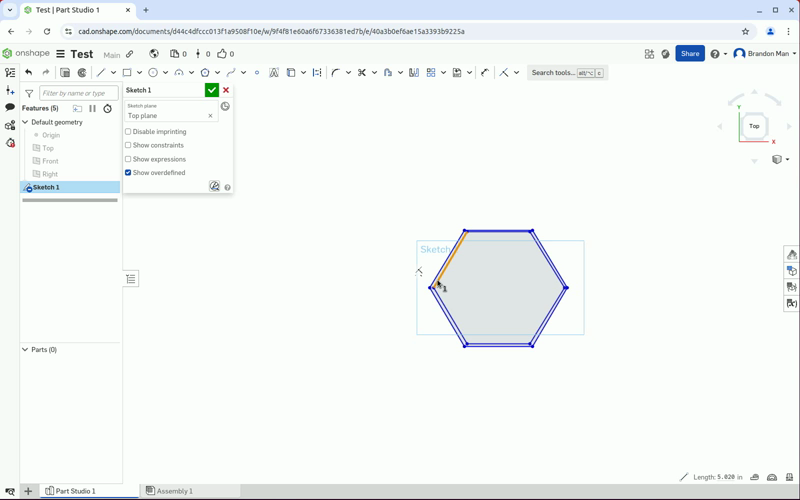
scroll(-6)
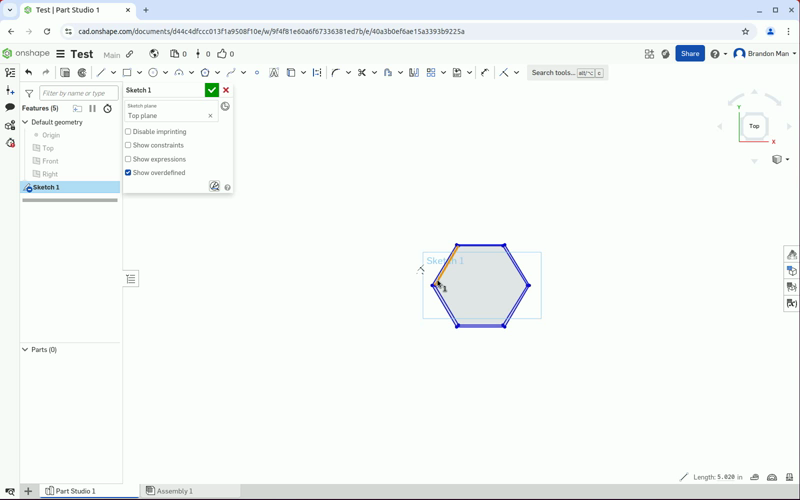
scroll(-6)
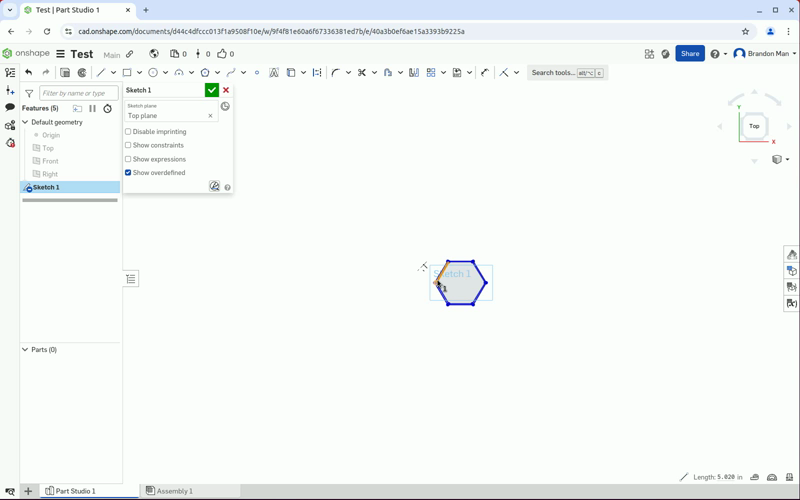
mouse_move(73, 352)
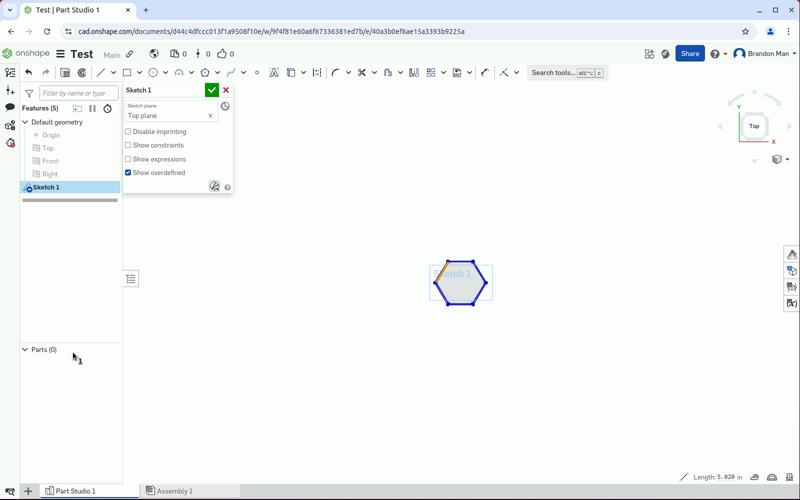
key(shift+y)
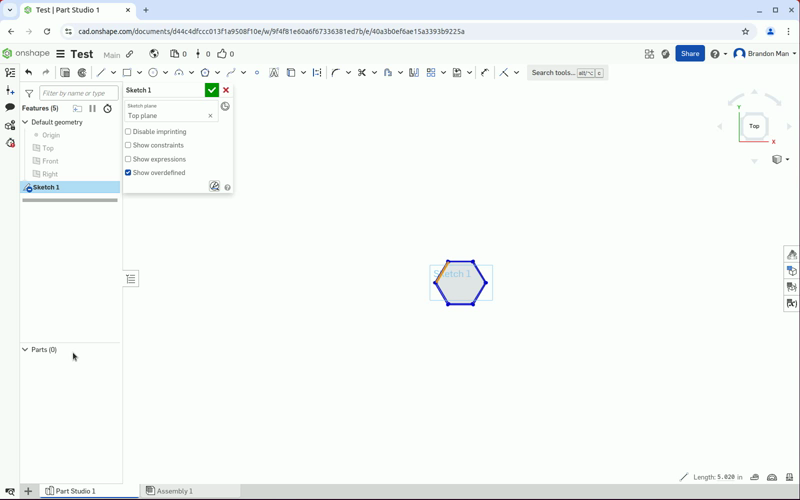
key(shift+e)
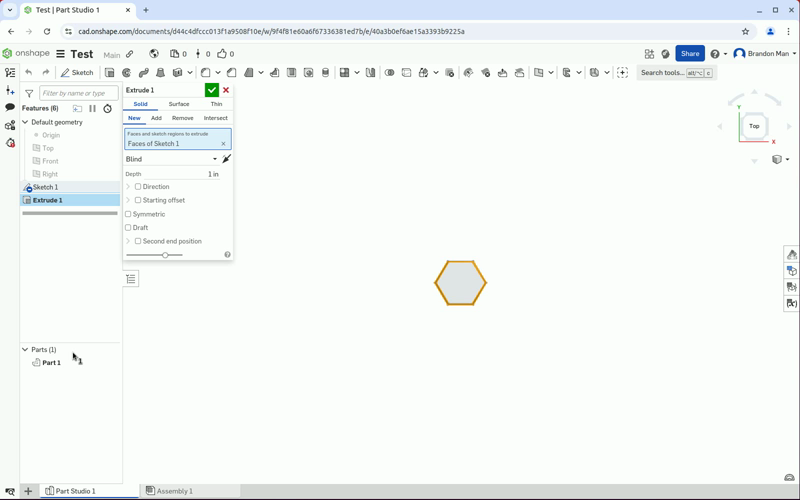
mouse_move(143, 106)
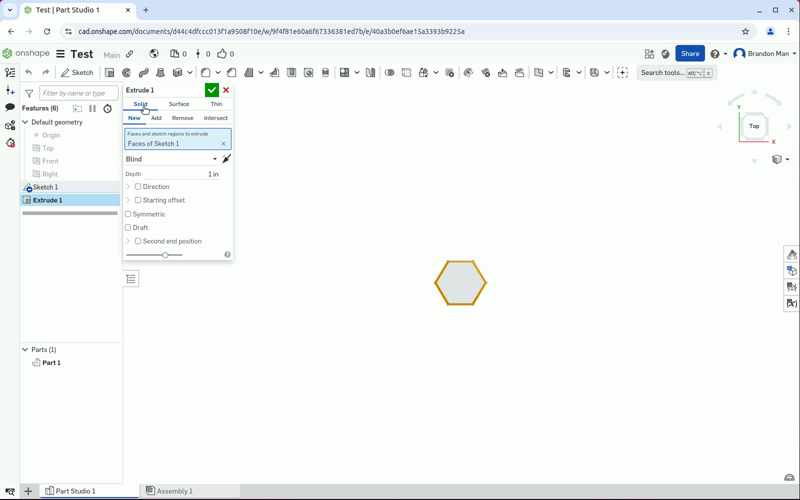
click(143, 106)
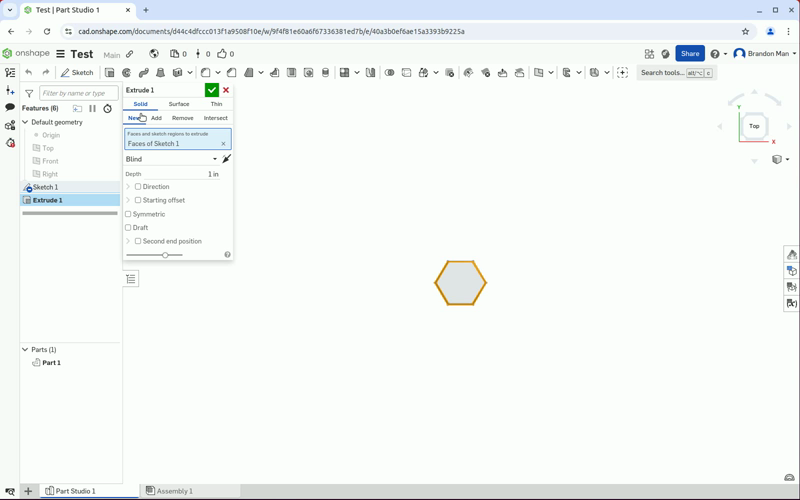
mouse_move(137, 120)
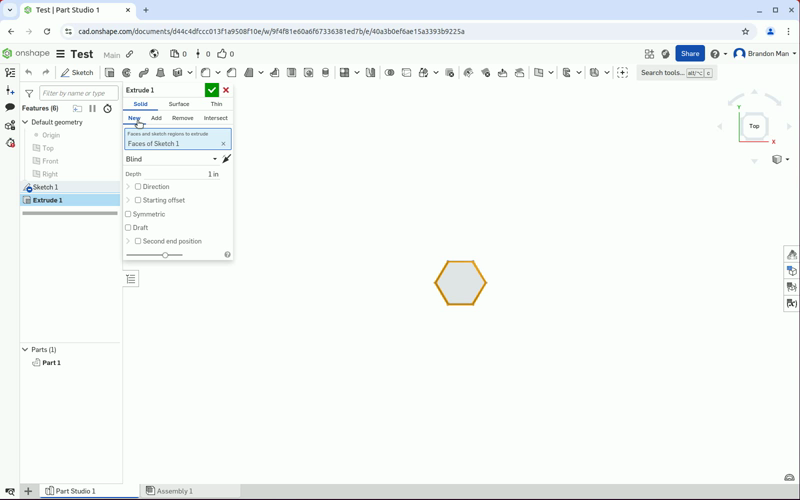
click(137, 120)
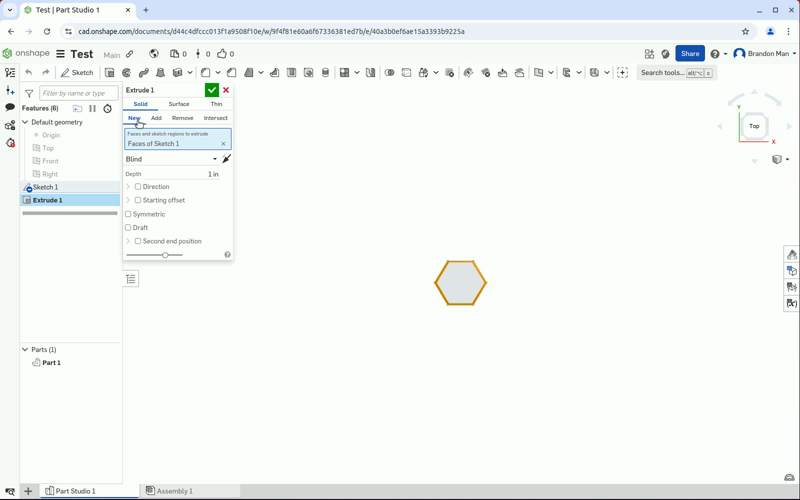
key(tab, 4)
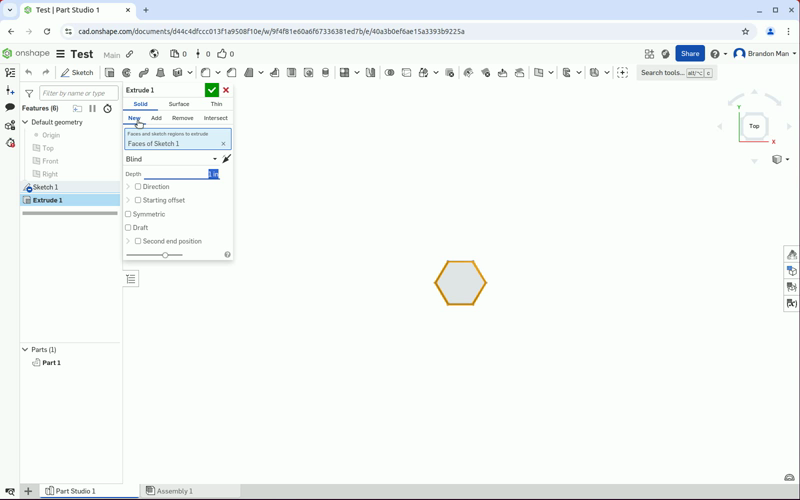
text(0.241)
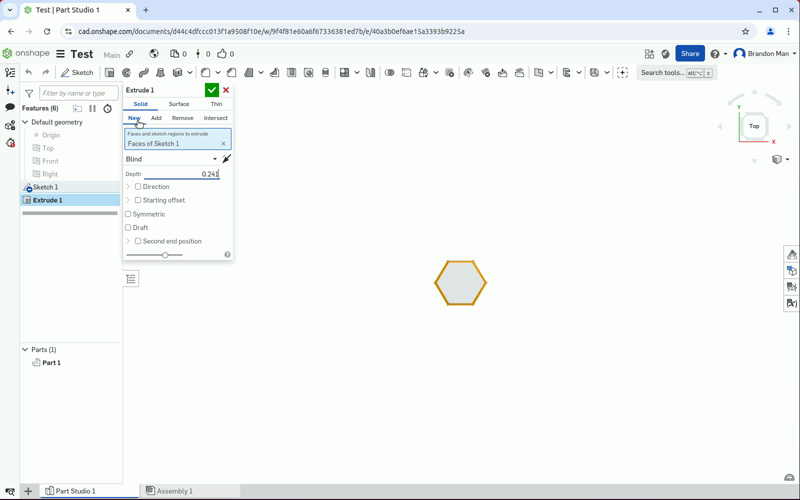
key(enter)
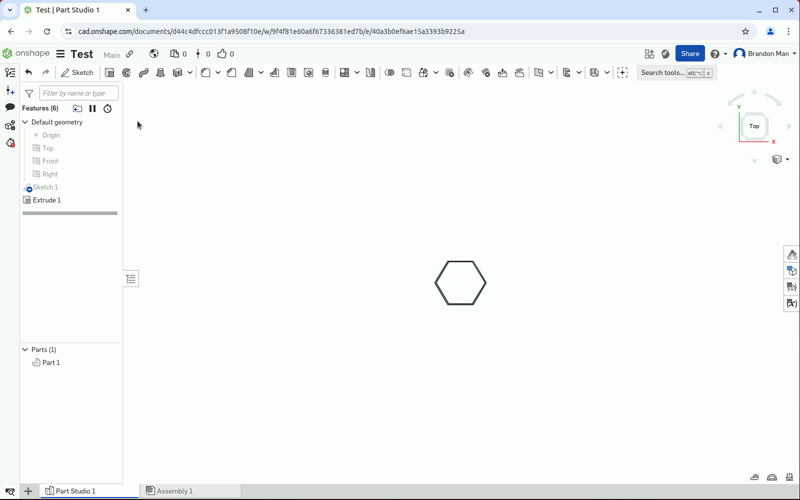
key(shift+h)
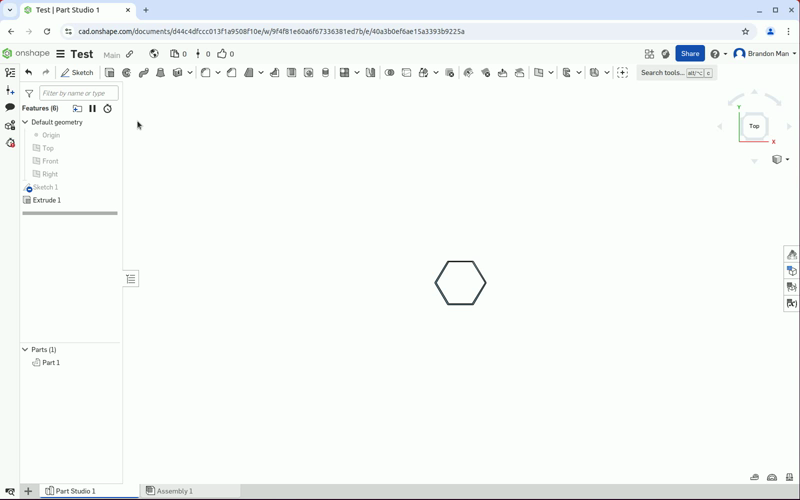
key(shift+h)
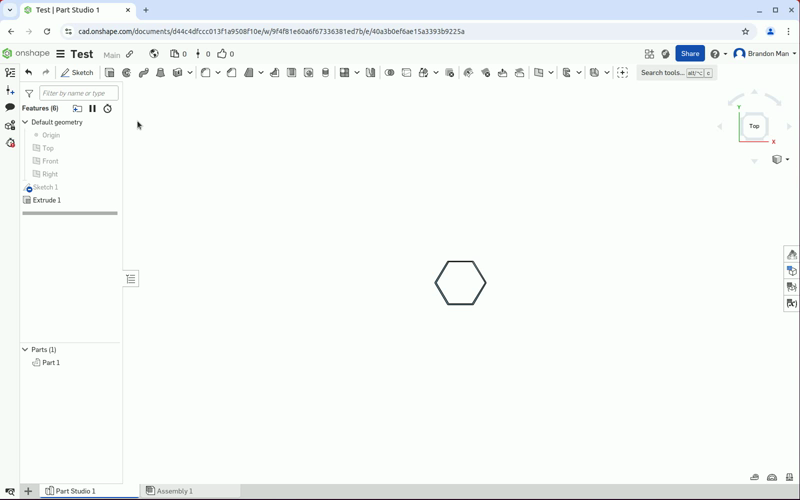
mouse_move(73, 189)
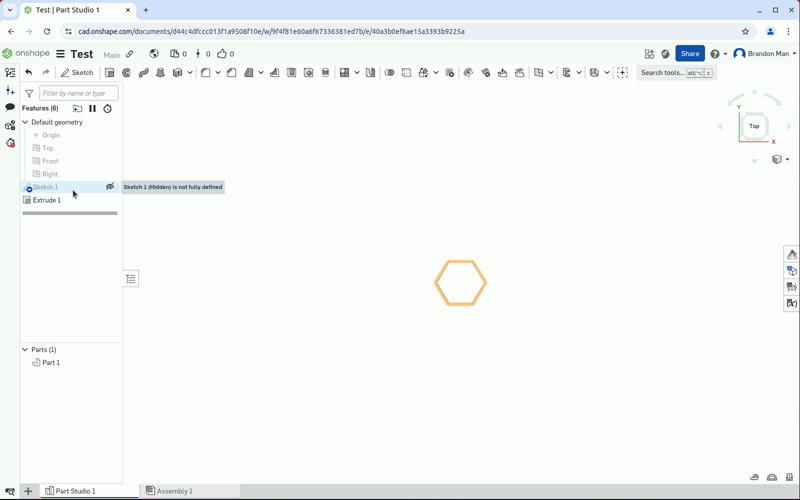
click(73, 189)
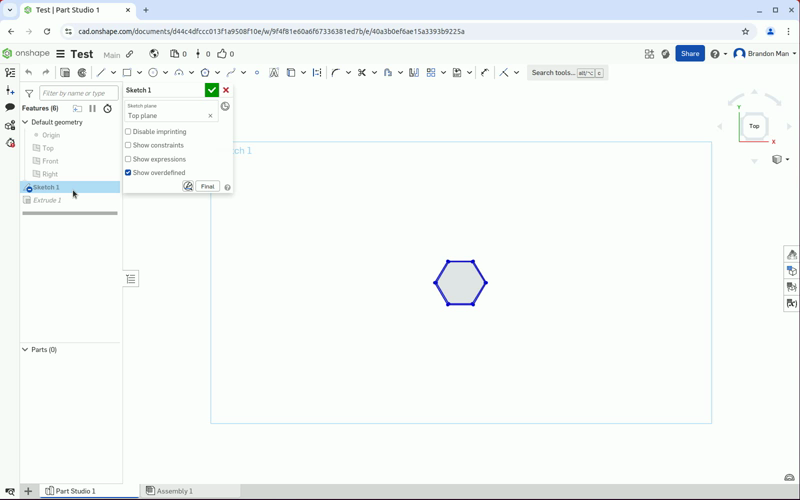
mouse_move(229, 92)
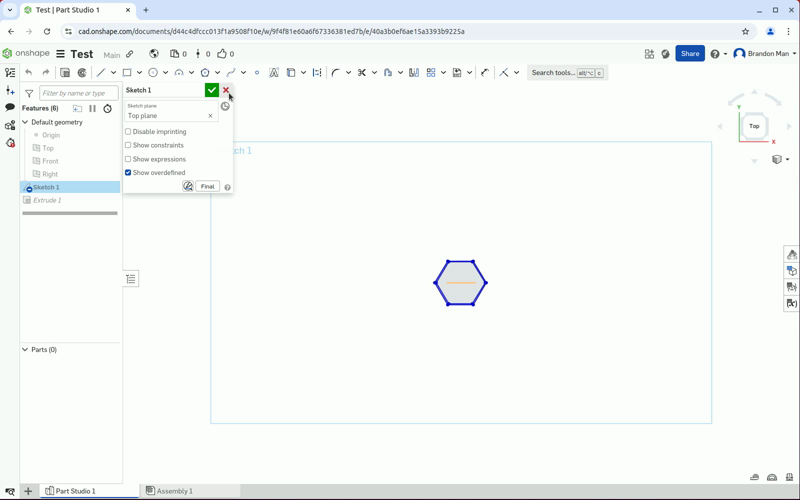
click(229, 92)
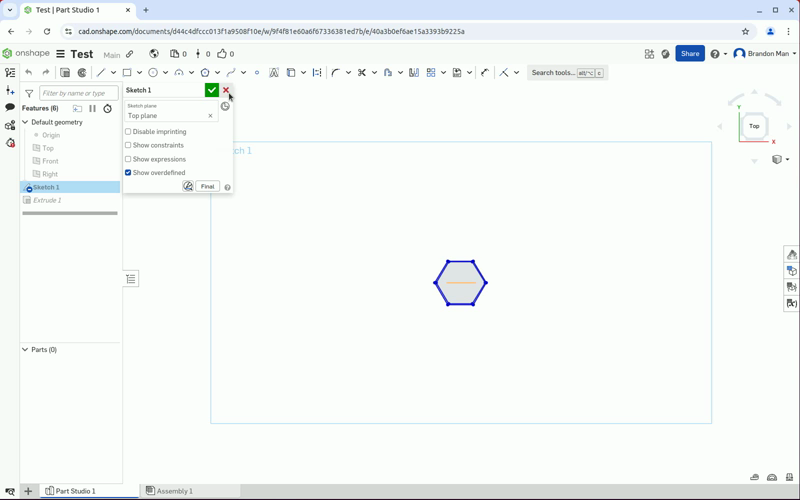
key(shift+s)
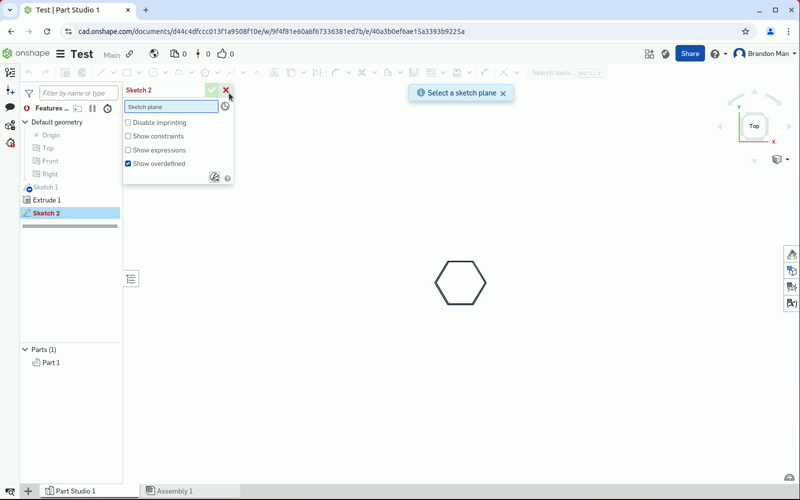
mouse_move(73, 150)
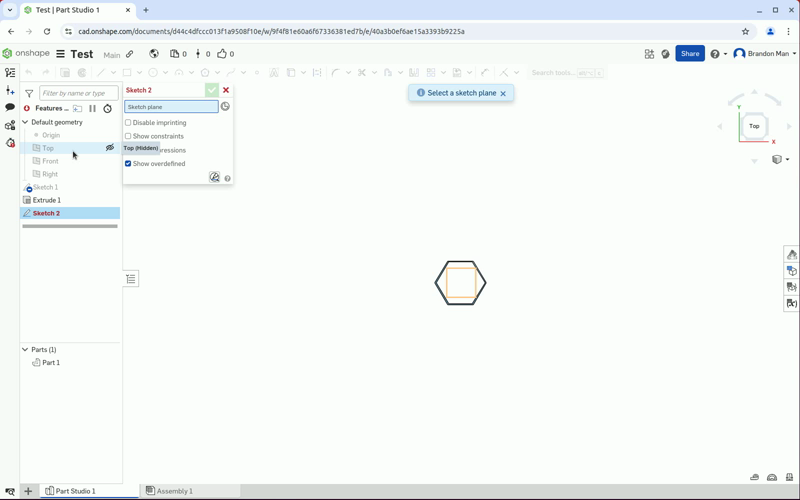
click(73, 150)
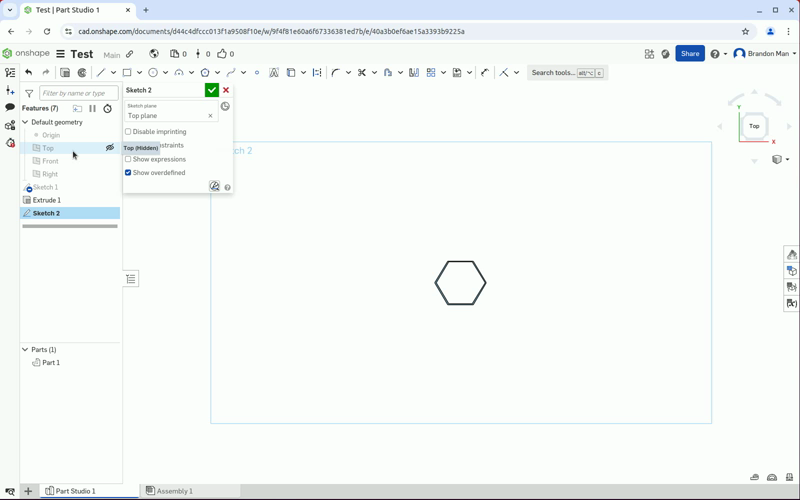
mouse_move(73, 352)
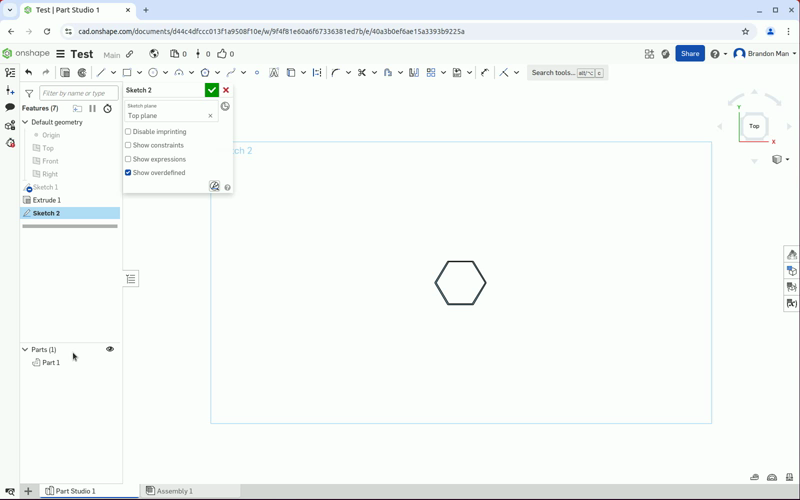
key(y)
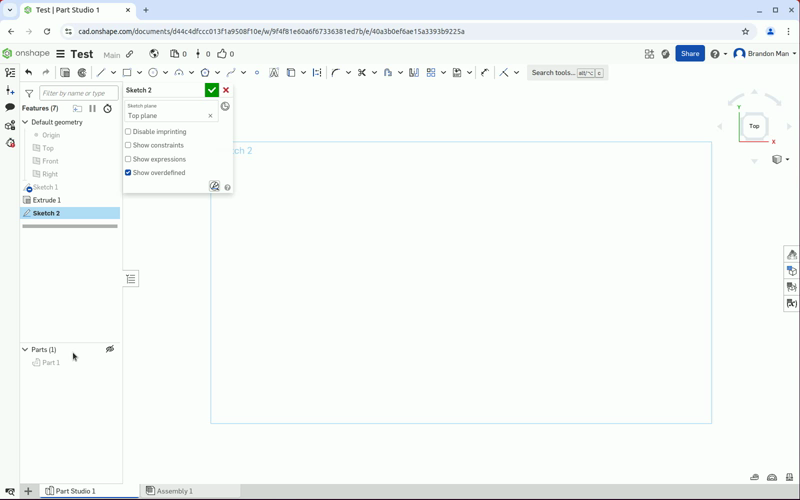
key(l)
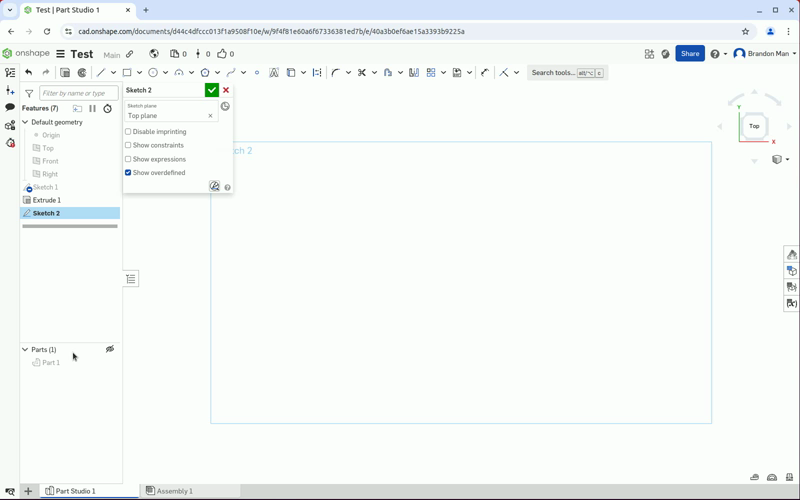
key_down(shift)
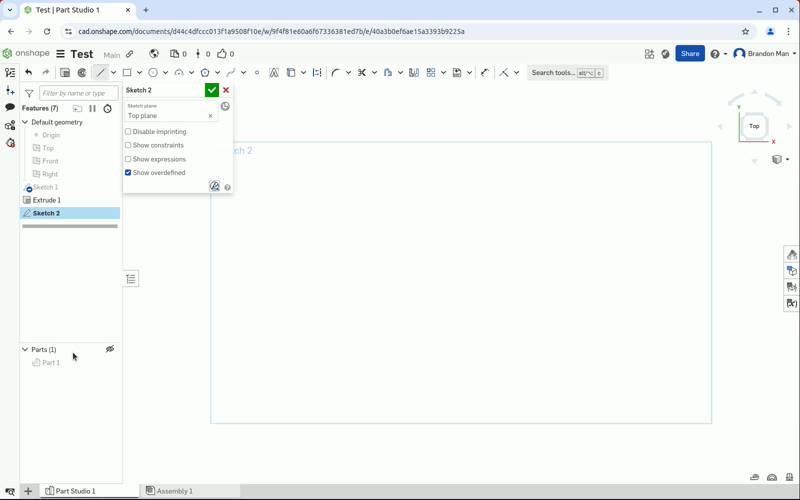
mouse_move(436, 282)
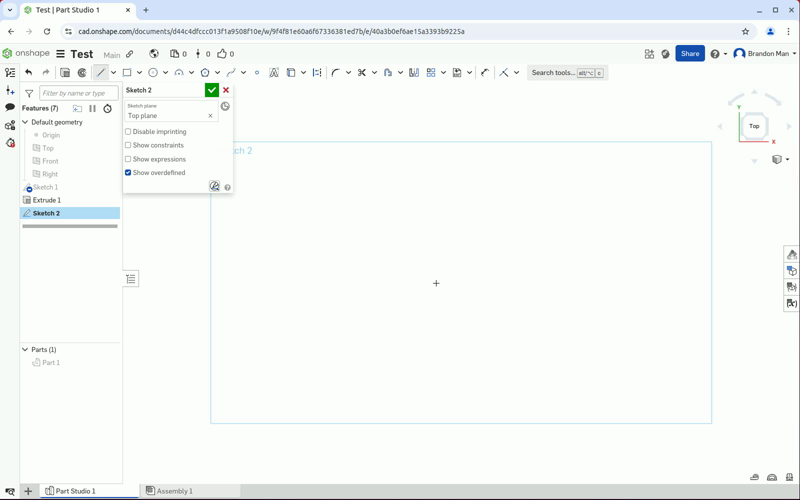
click(436, 282)
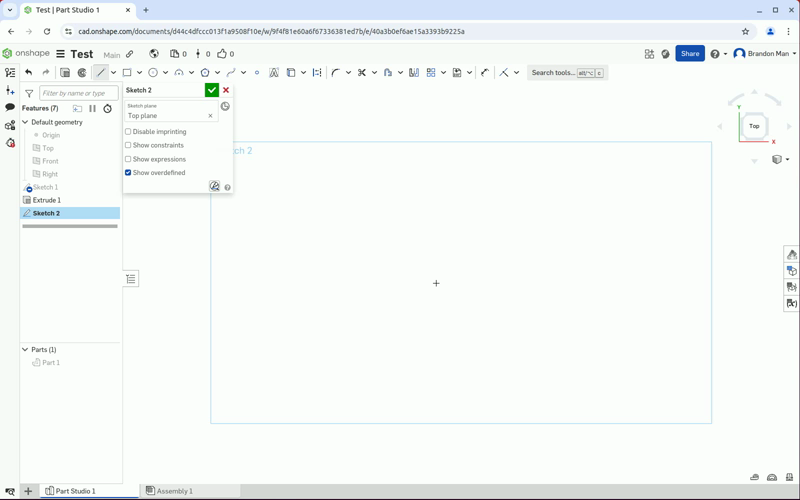
key_up(shift)
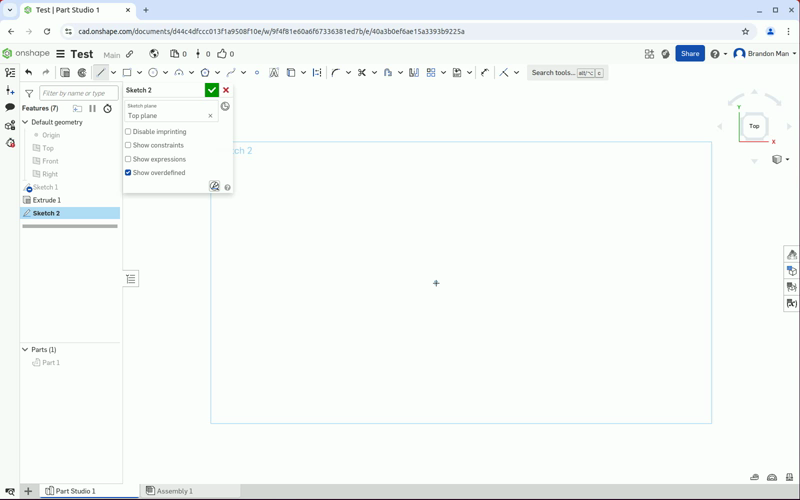
key_down(shift)
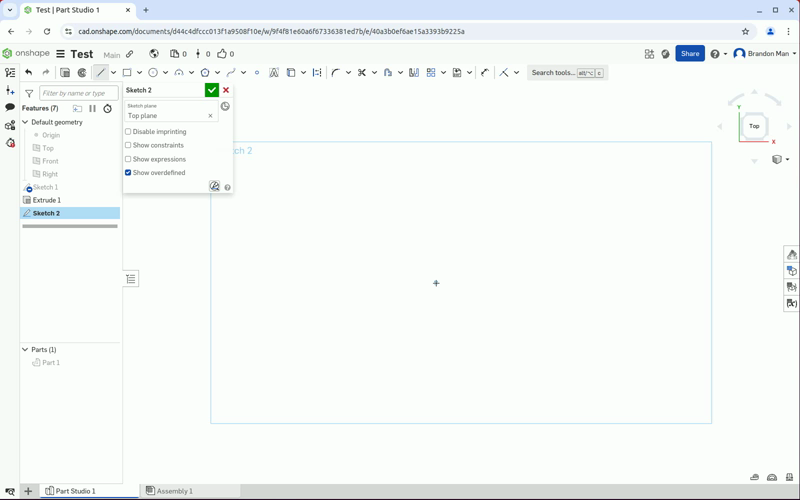
mouse_move(466, 282)
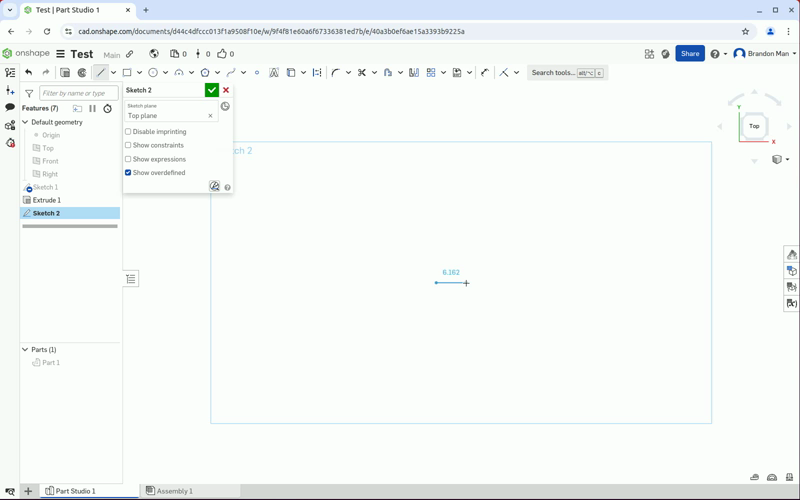
mouse_move(448, 303)
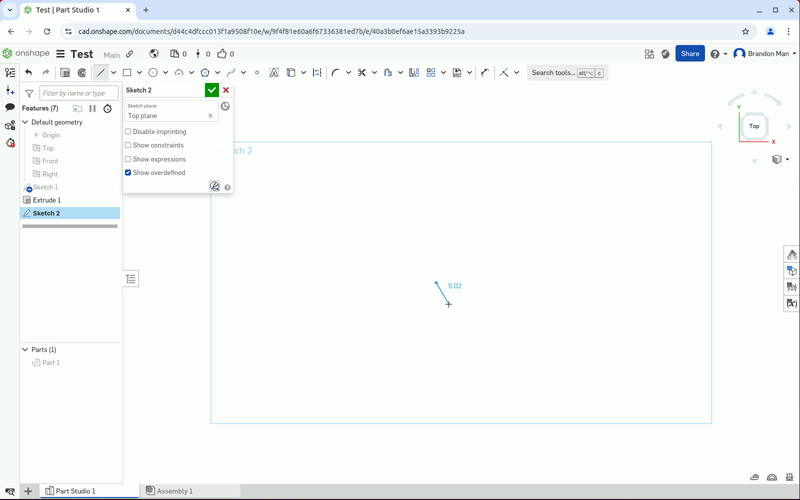
click(448, 303)
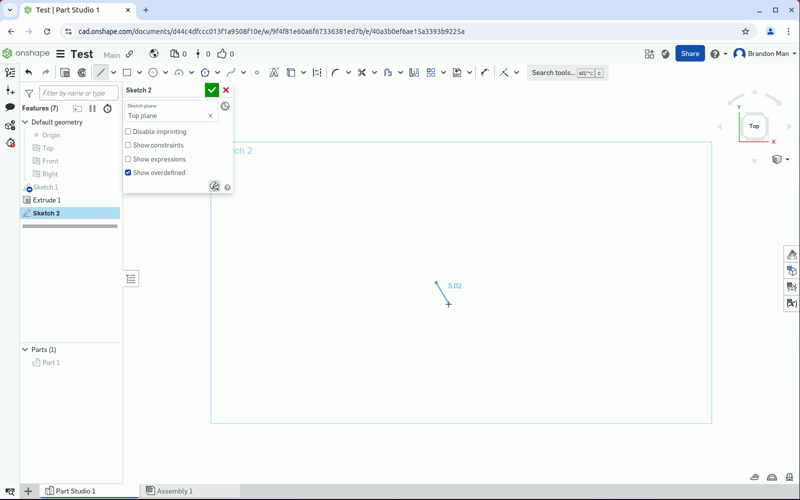
key_up(shift)
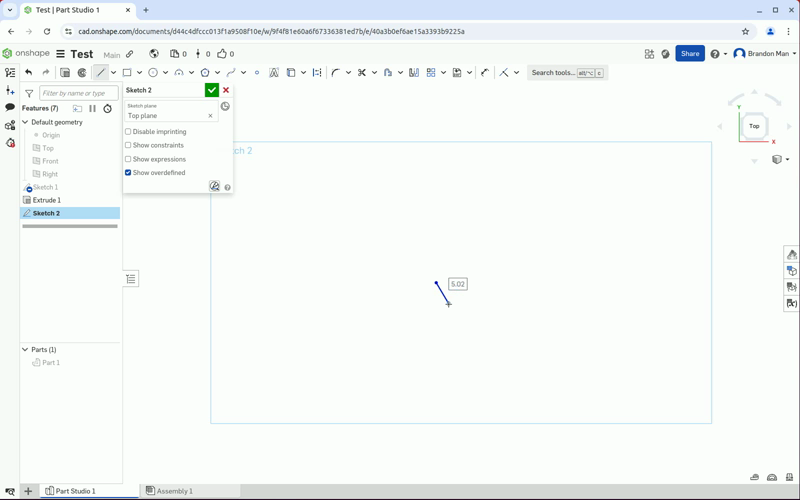
key_down(shift)
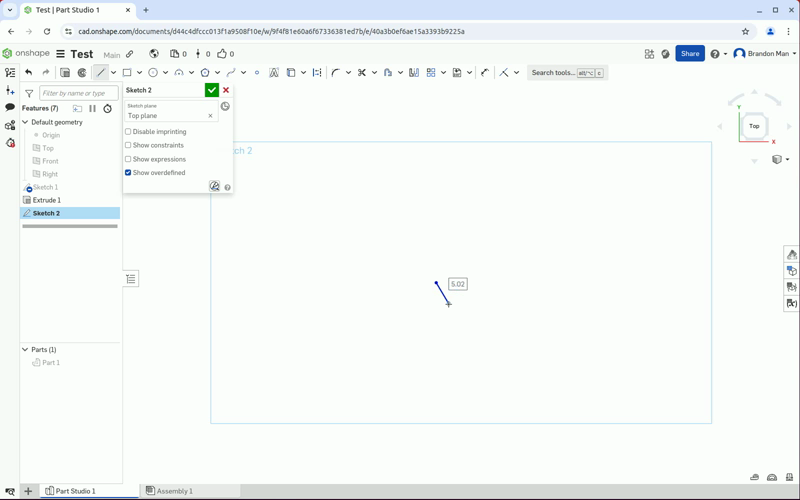
mouse_move(478, 303)
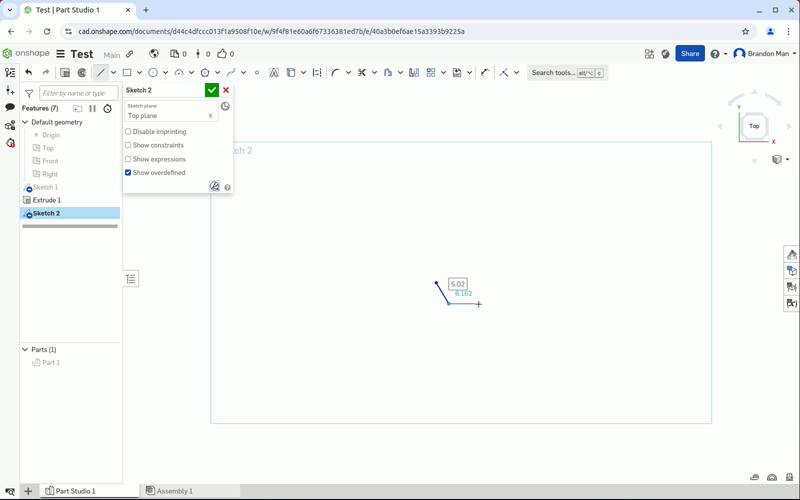
mouse_move(472, 303)
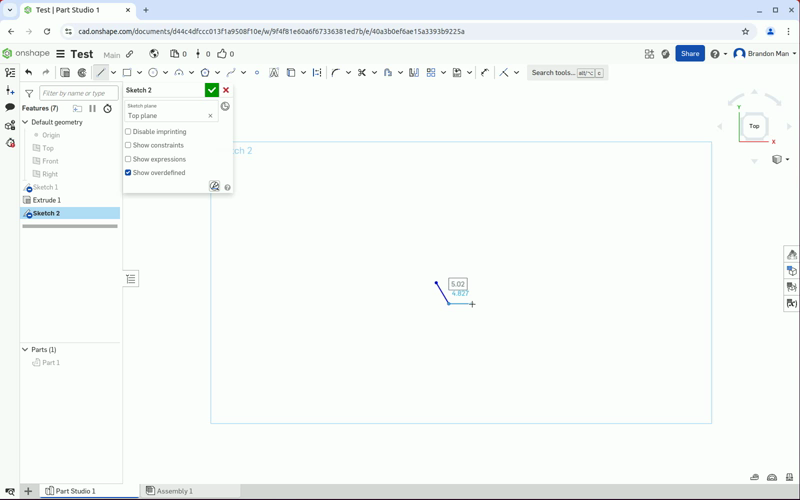
click(472, 303)
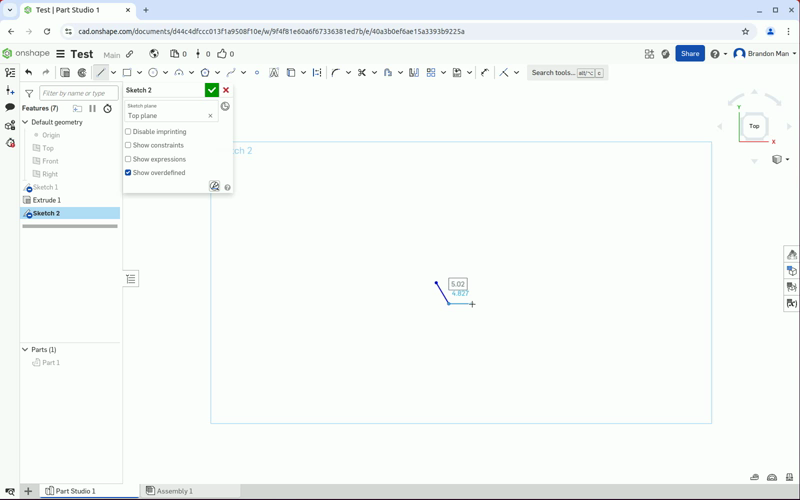
key_up(shift)
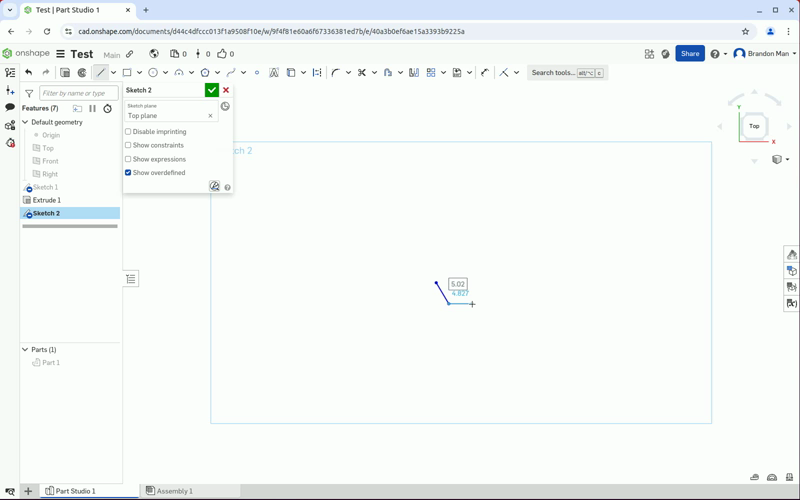
key_down(shift)
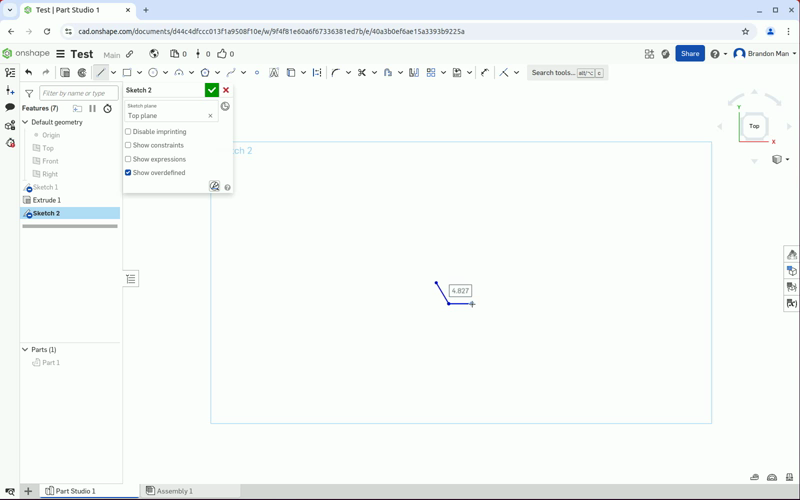
mouse_move(502, 303)
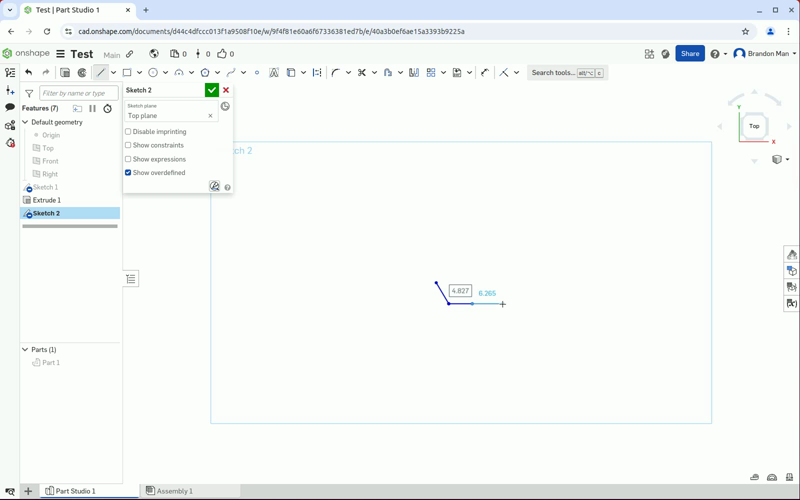
mouse_move(484, 282)
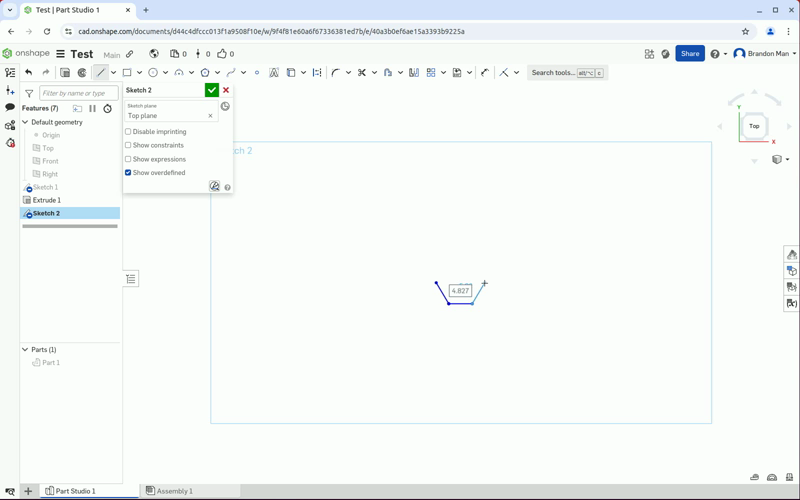
click(484, 282)
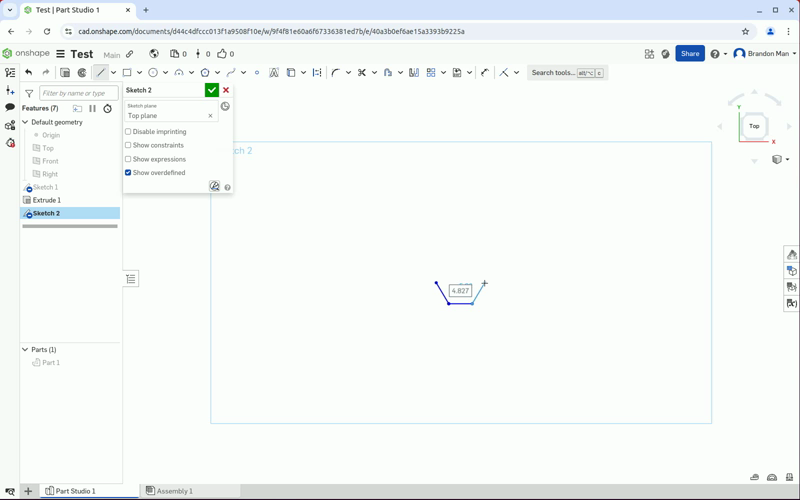
key_up(shift)
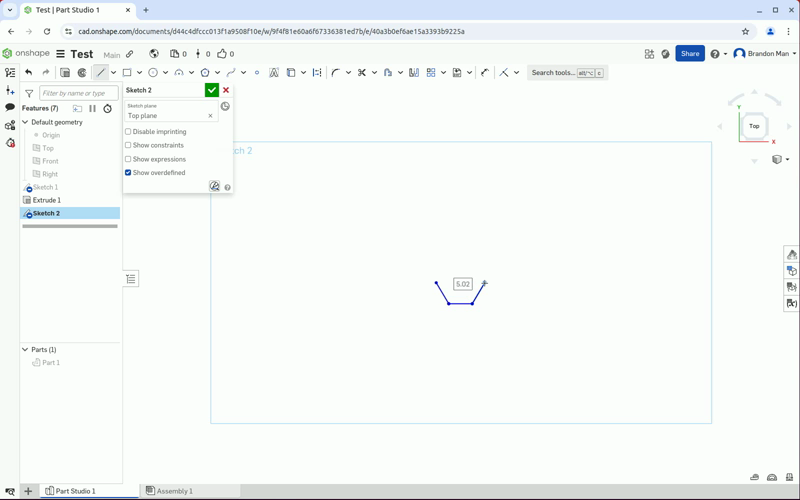
key_down(shift)
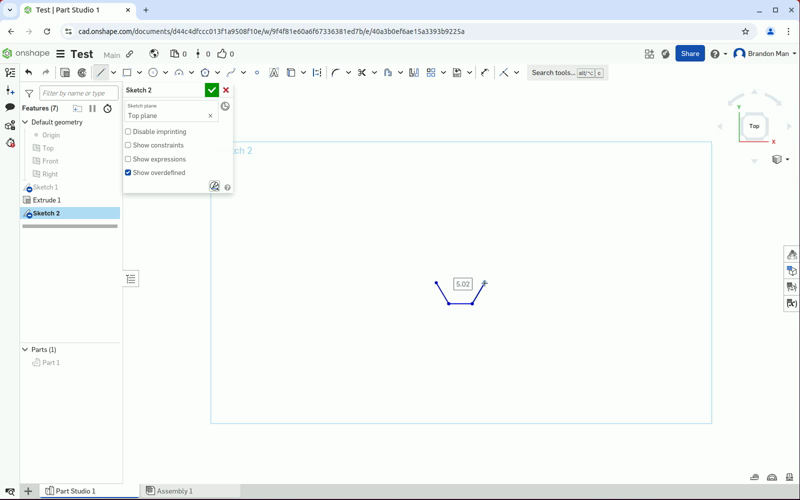
mouse_move(514, 282)
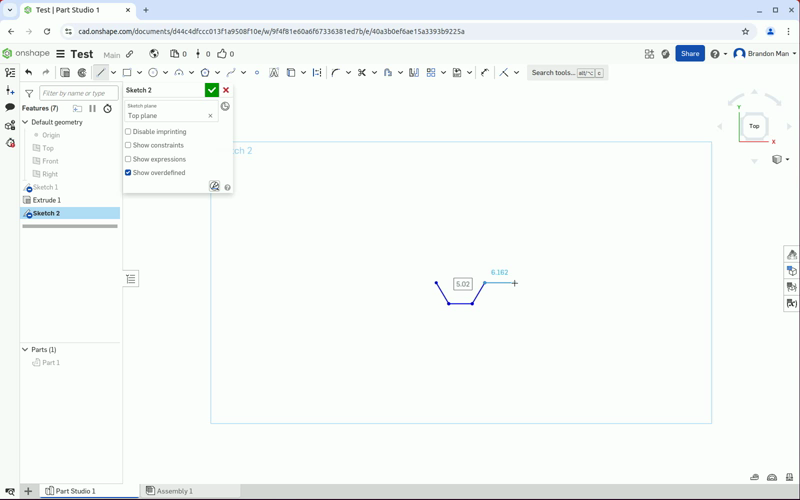
mouse_move(472, 261)
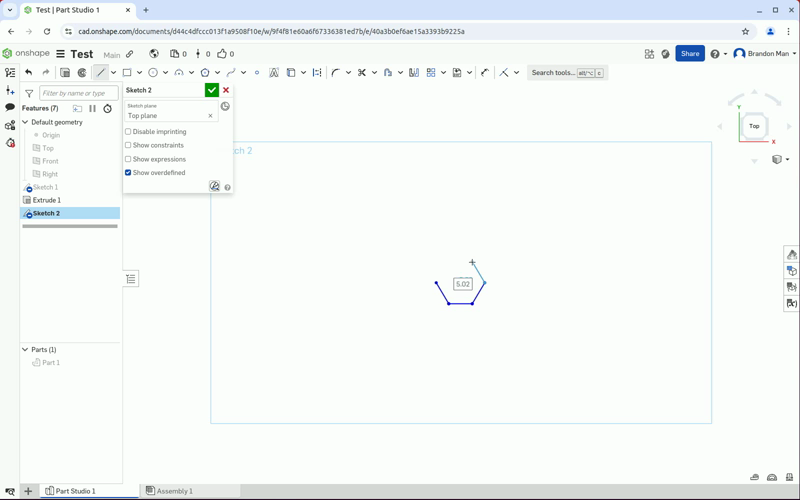
click(472, 261)
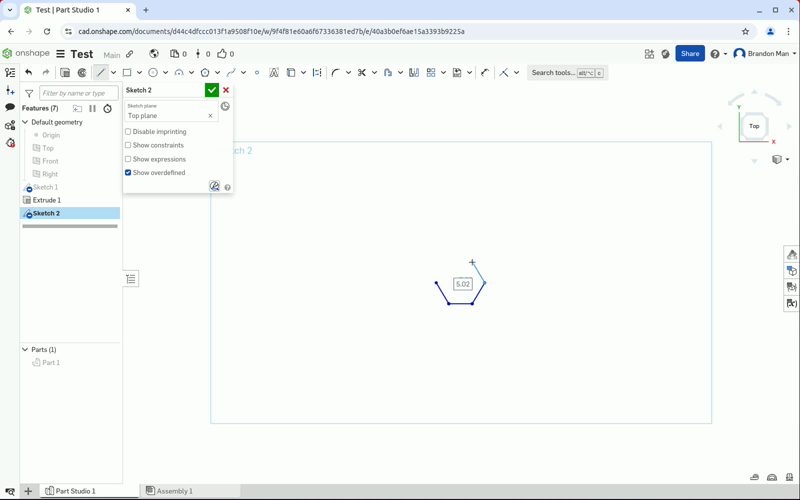
key_up(shift)
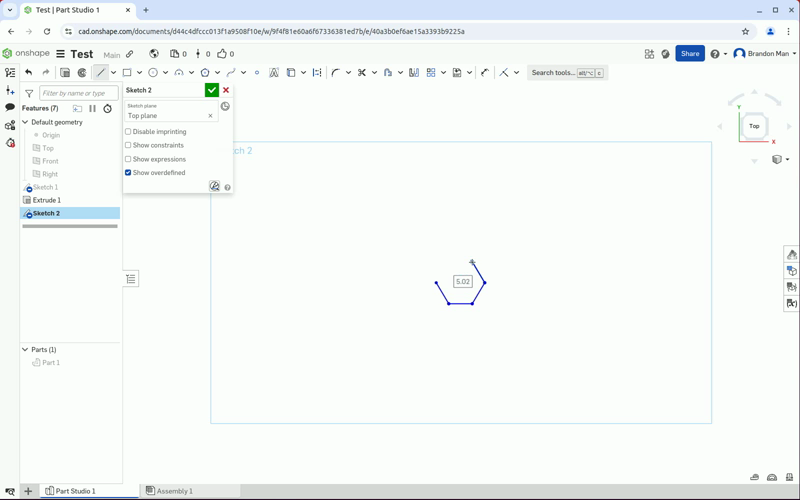
key_down(shift)
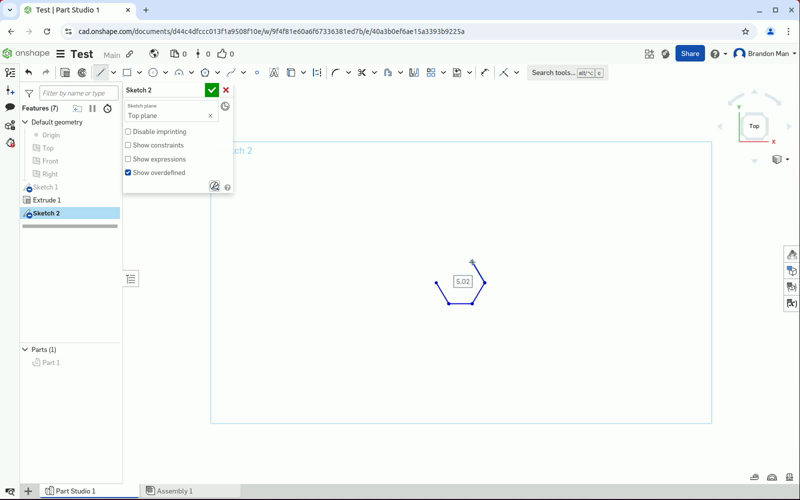
mouse_move(502, 261)
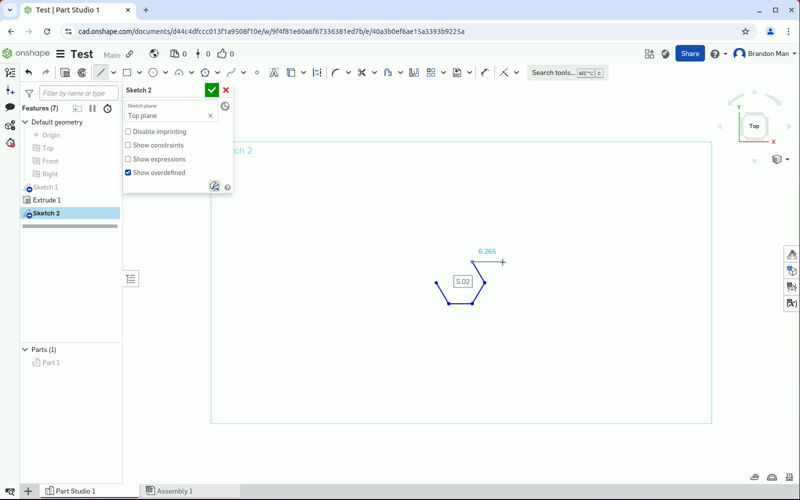
mouse_move(448, 261)
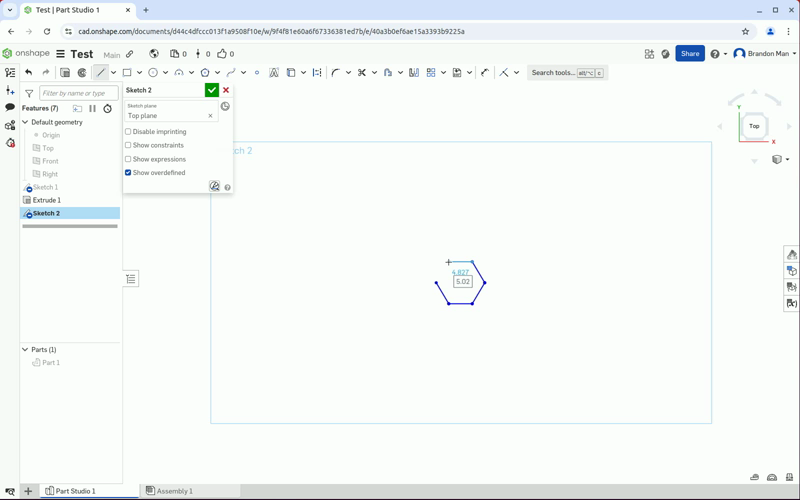
click(448, 261)
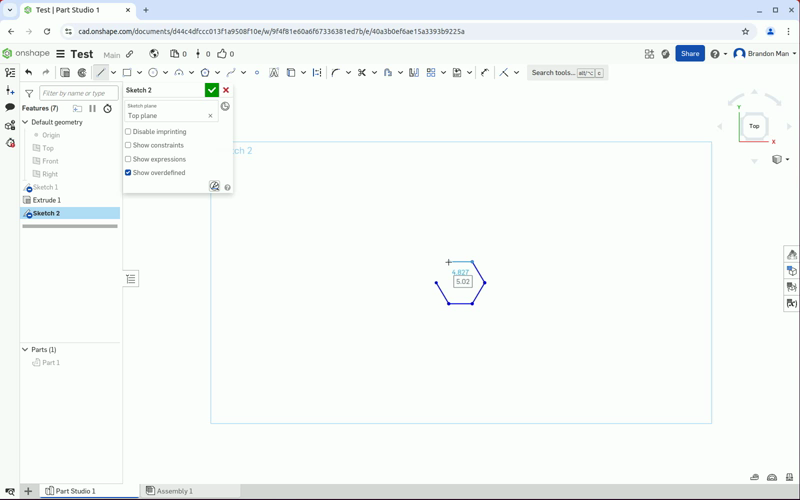
key_up(shift)
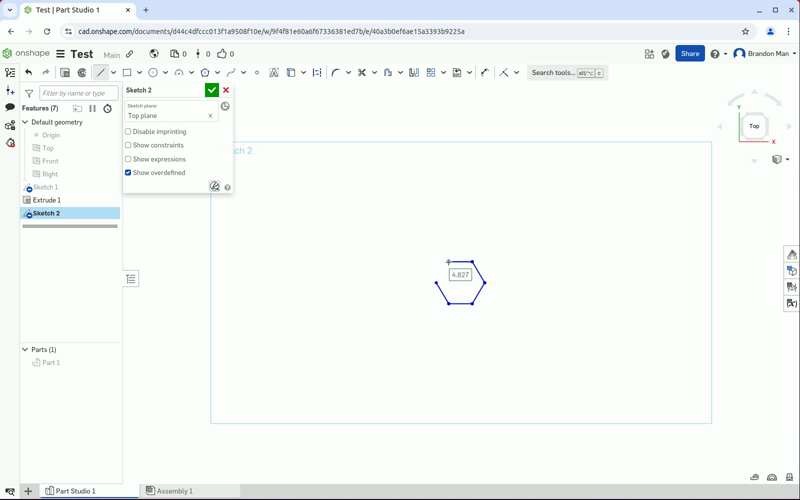
mouse_move(478, 261)
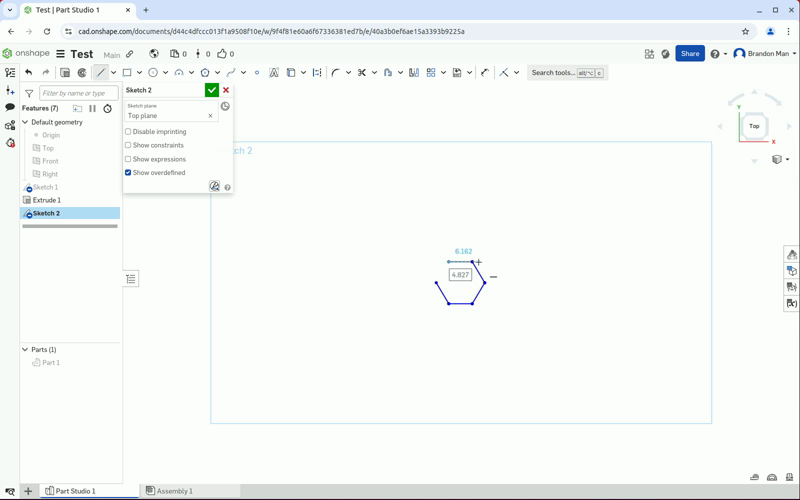
key_down(shift)
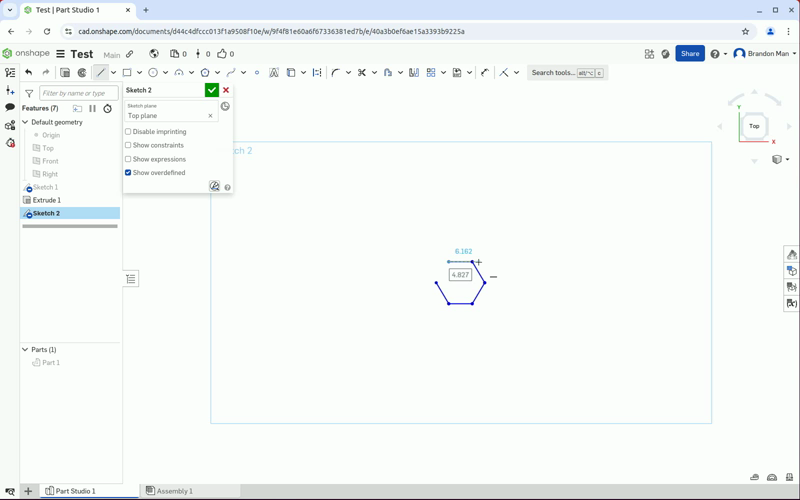
mouse_move(436, 282)
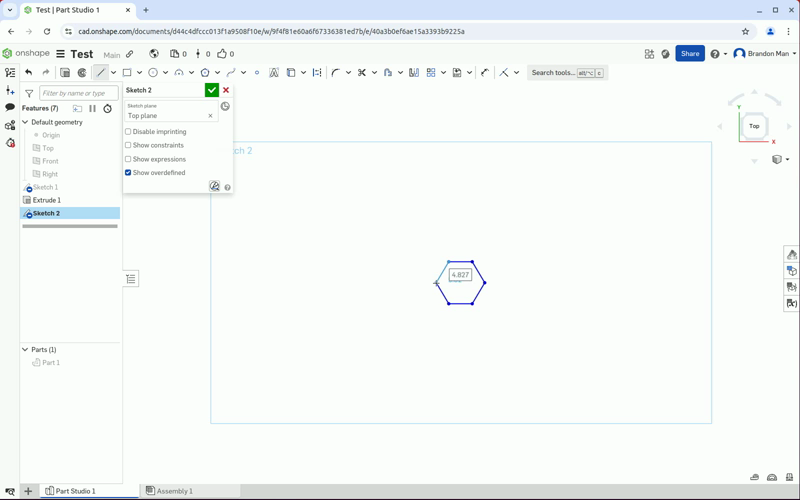
key_up(shift)
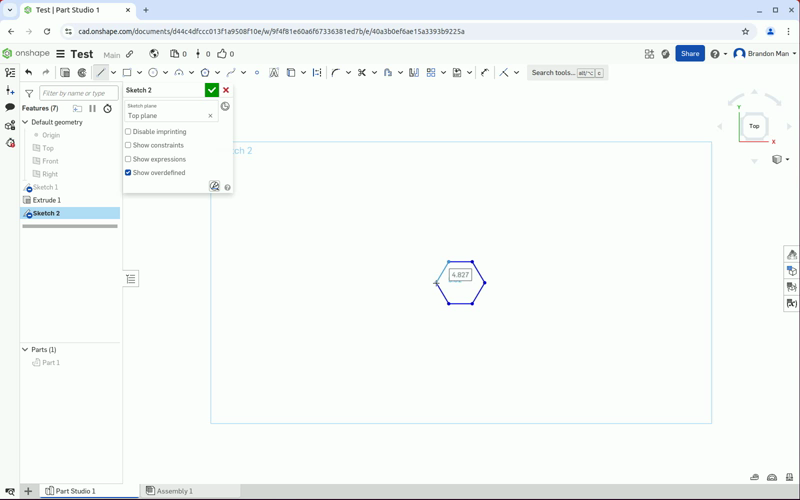
click(436, 282)
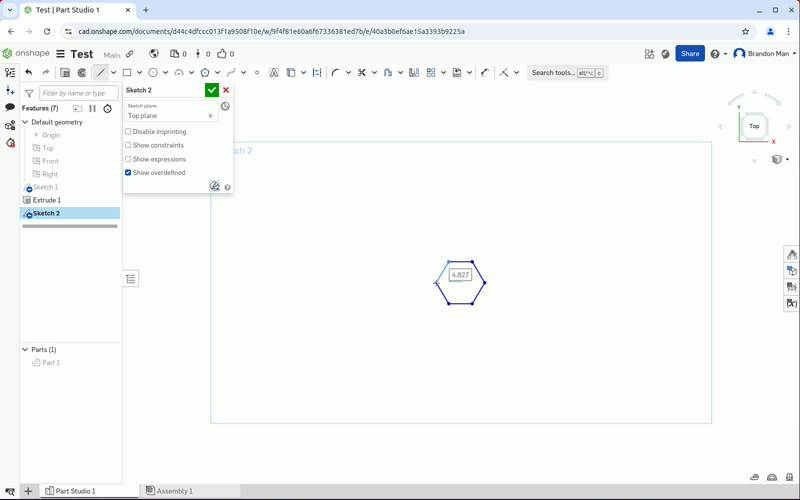
key(esc)
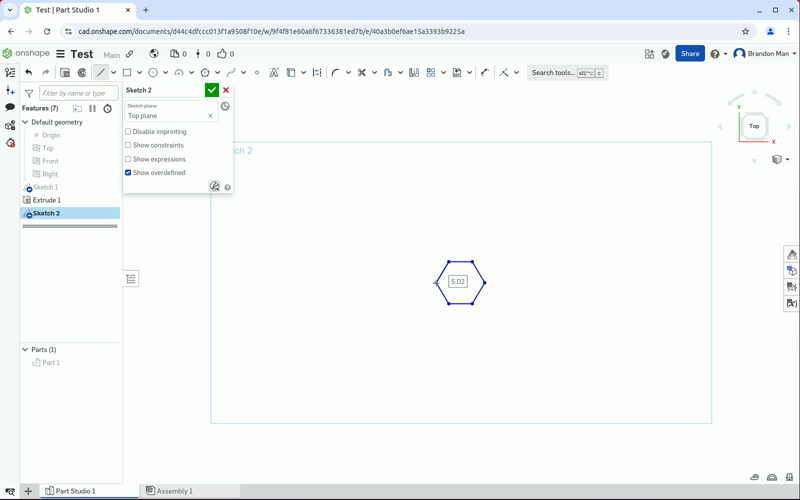
mouse_move(457, 273)
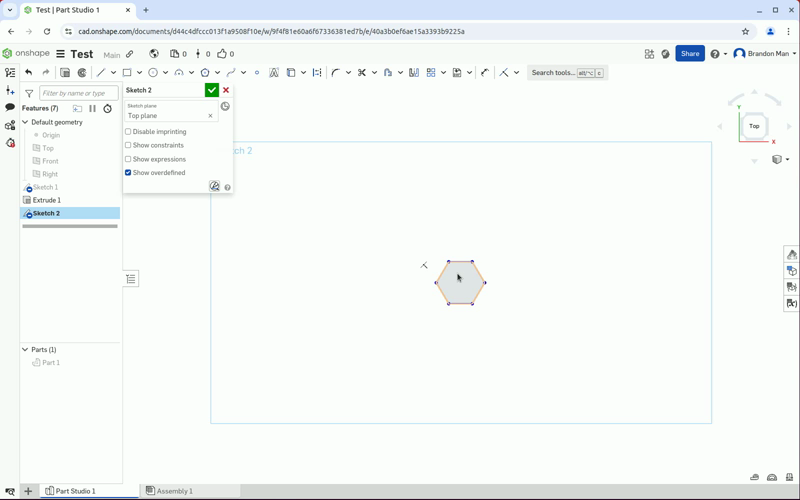
scroll(6)
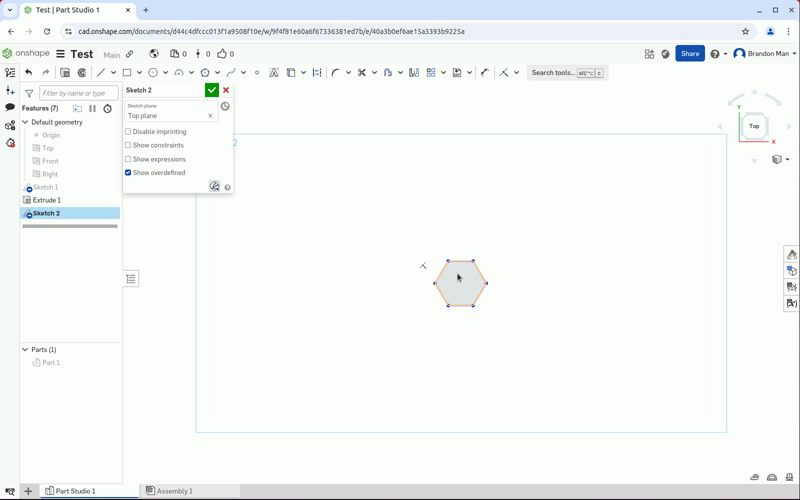
scroll(6)
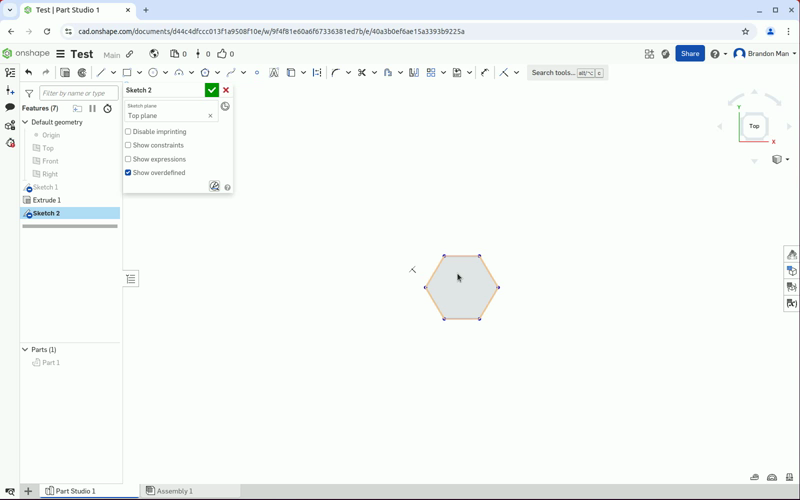
scroll(6)
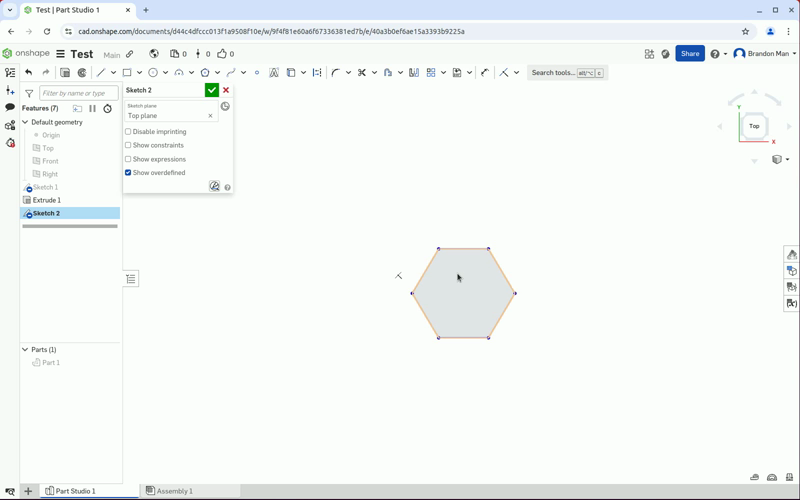
scroll(6)
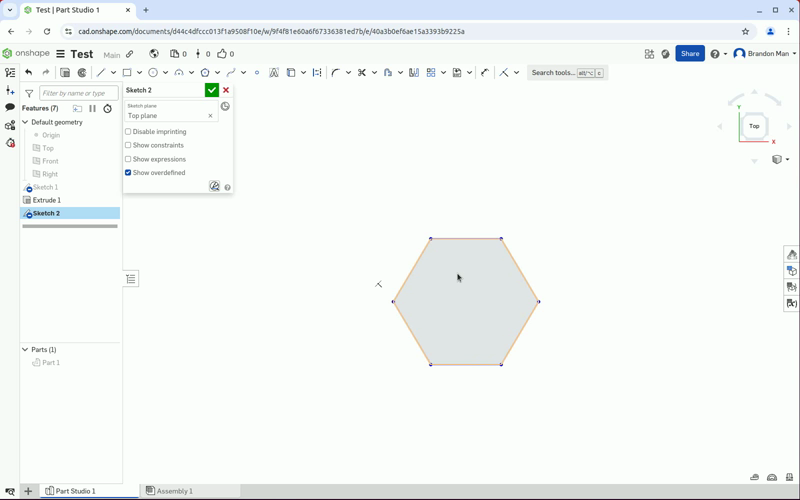
scroll(6)
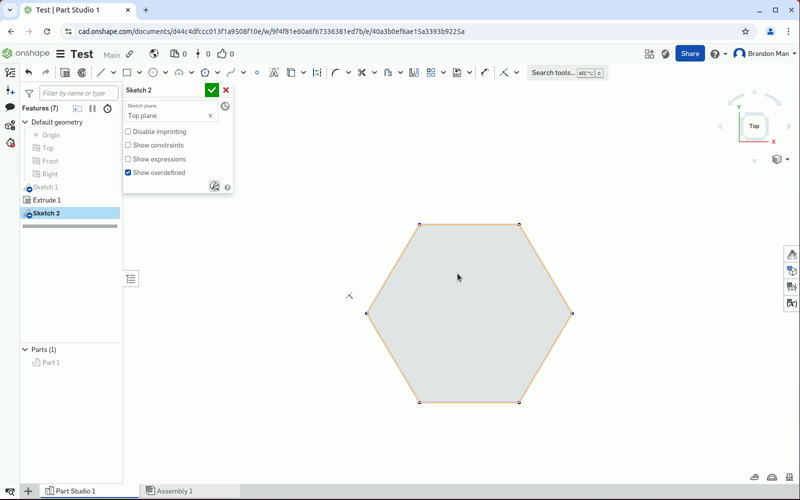
scroll(6)
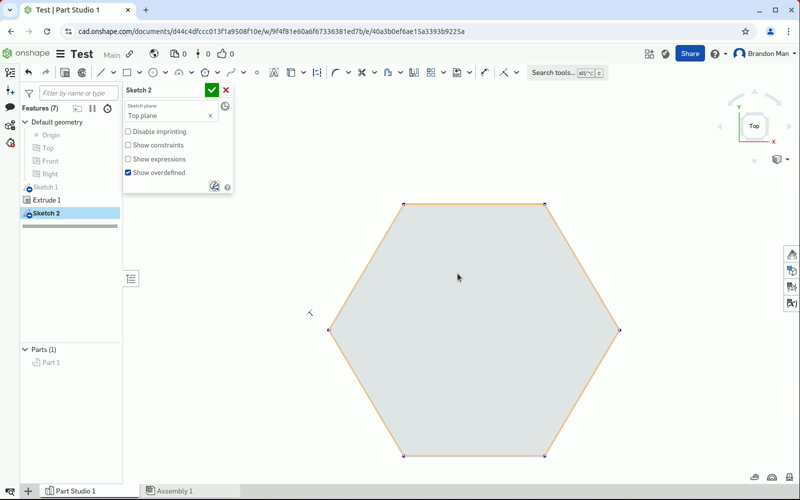
scroll(6)
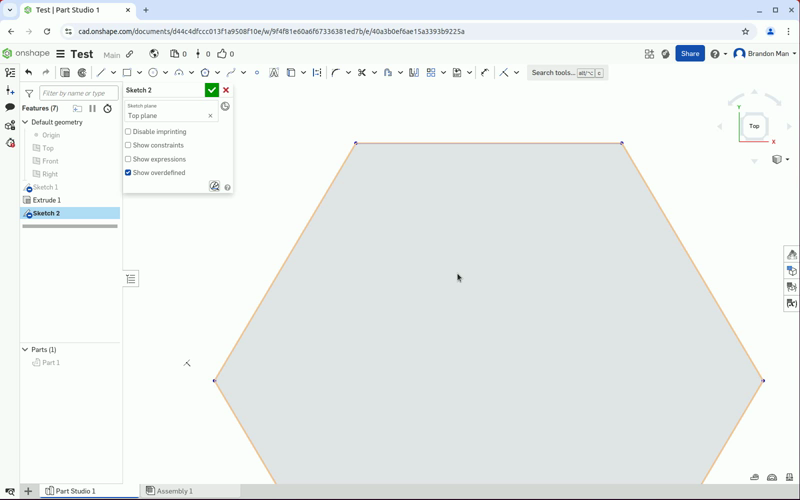
click(457, 273)
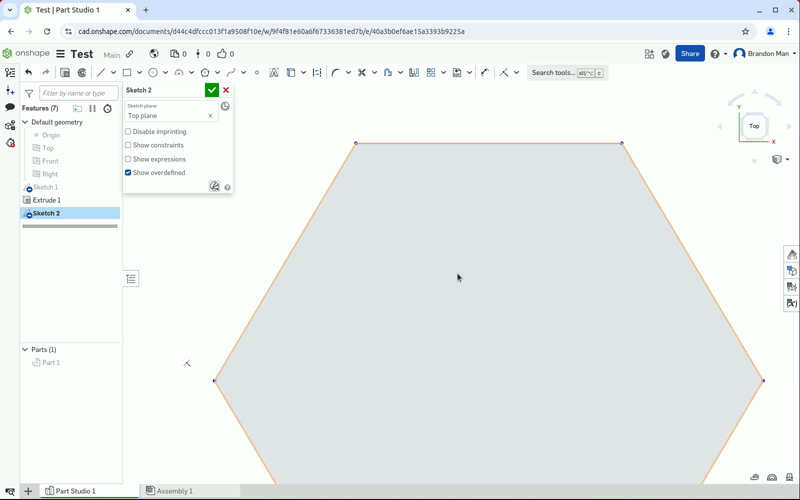
scroll(-6)
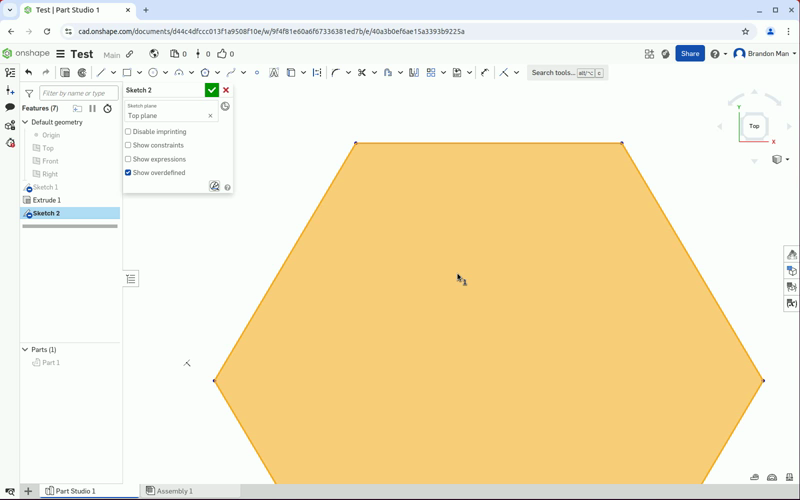
scroll(-6)
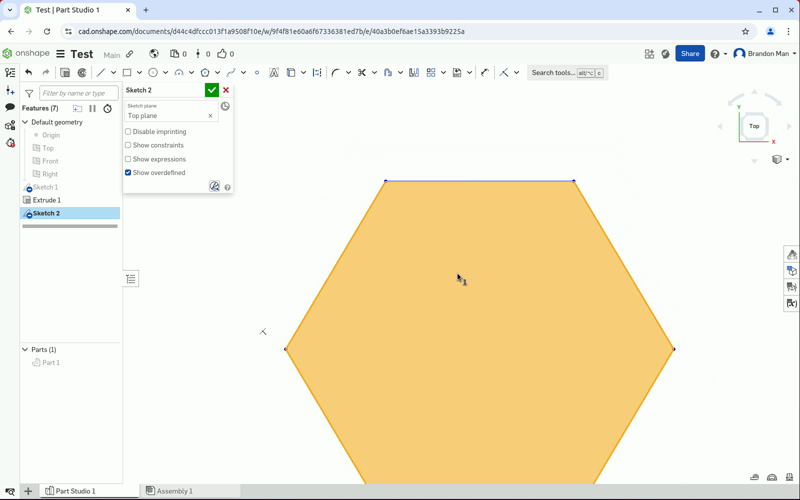
scroll(-6)
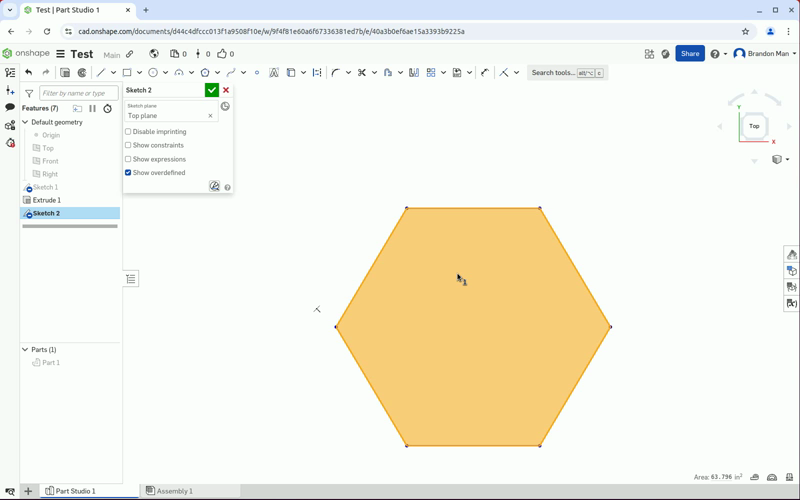
scroll(-6)
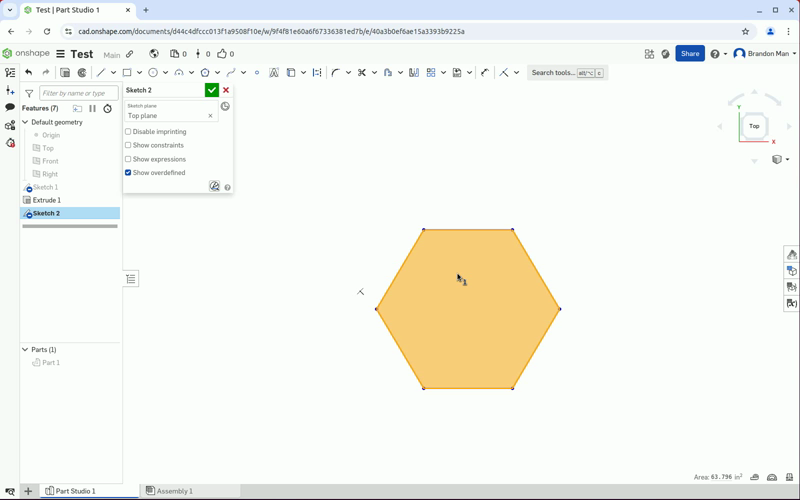
scroll(-6)
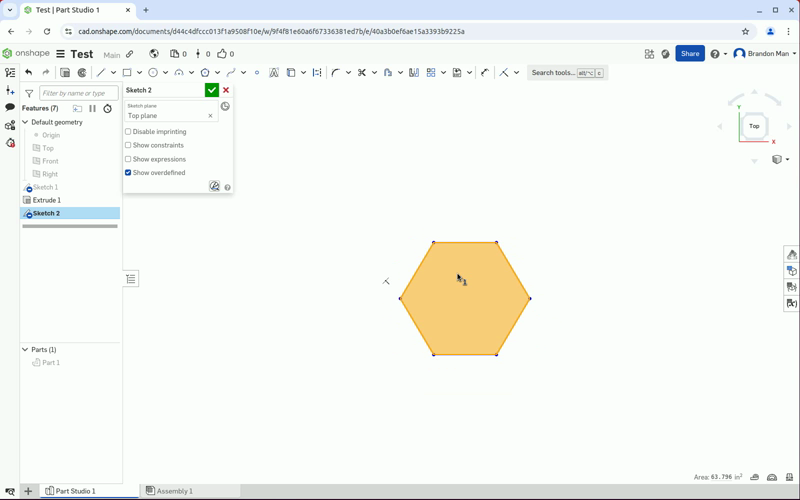
scroll(-6)
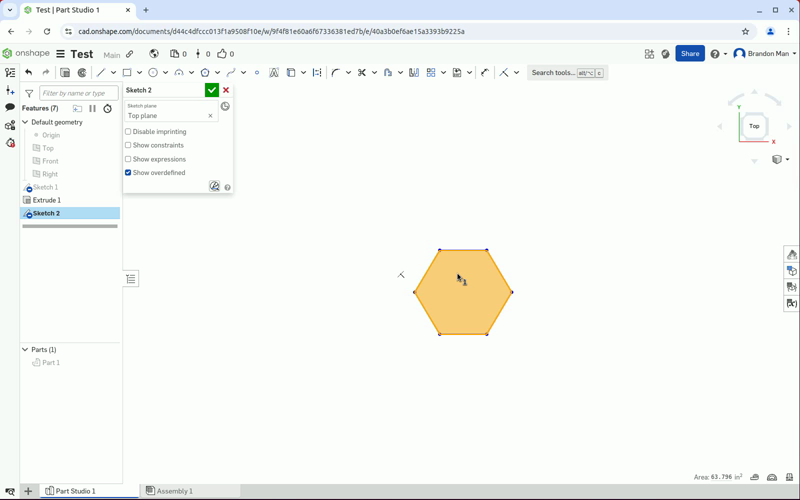
scroll(-6)
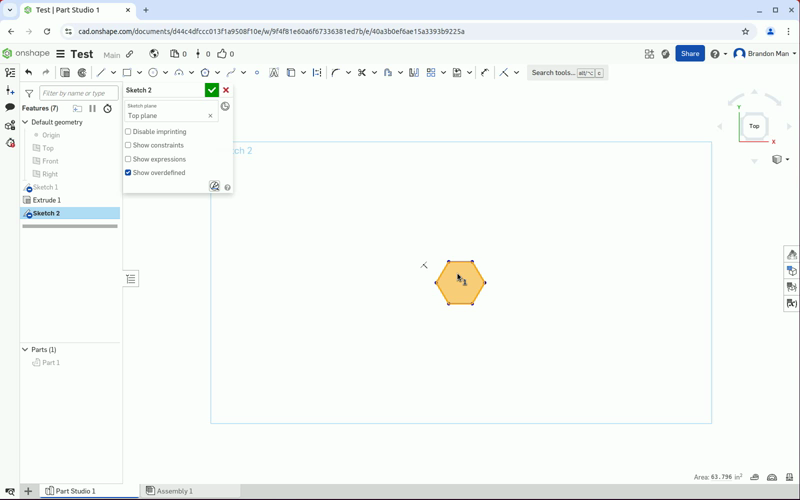
mouse_move(73, 352)
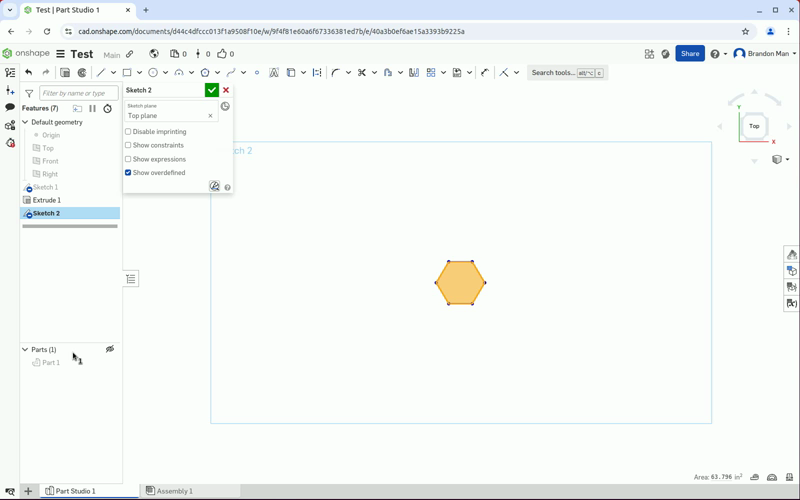
key(shift+y)
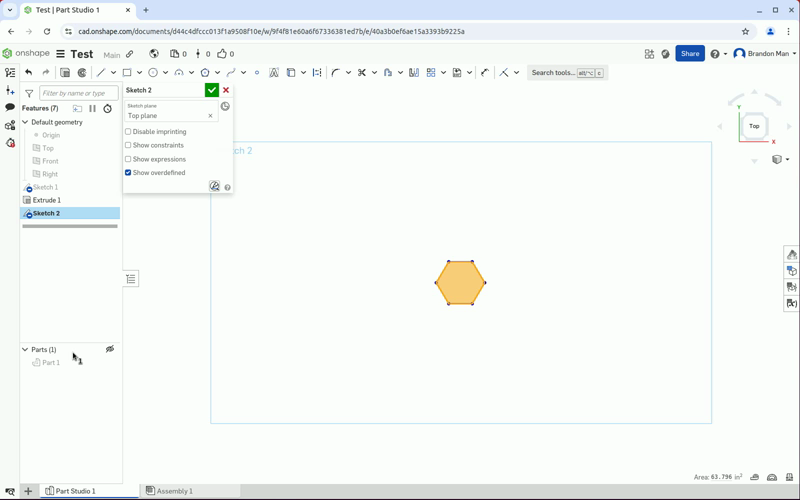
key(shift+e)
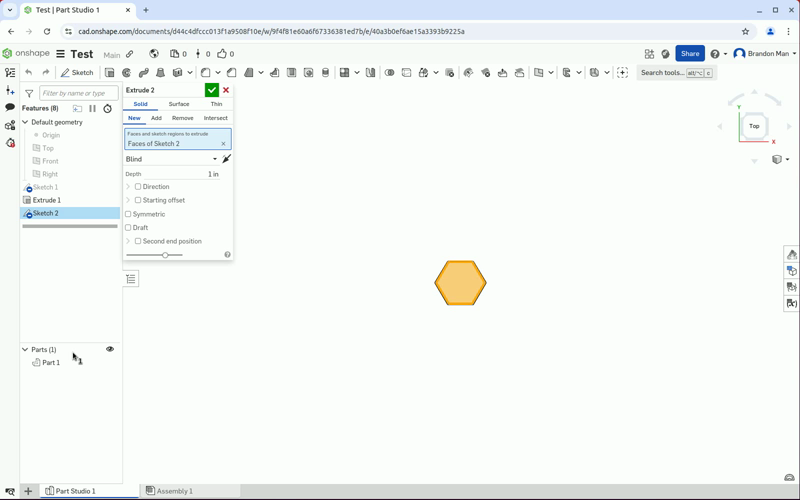
mouse_move(143, 106)
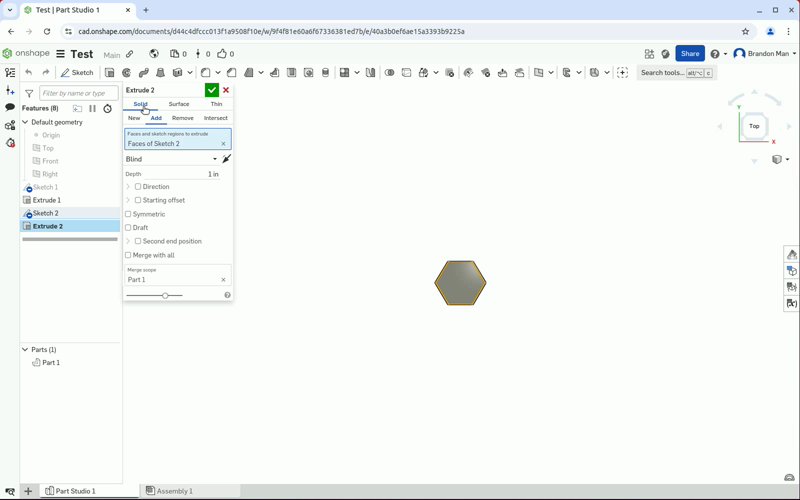
click(143, 106)
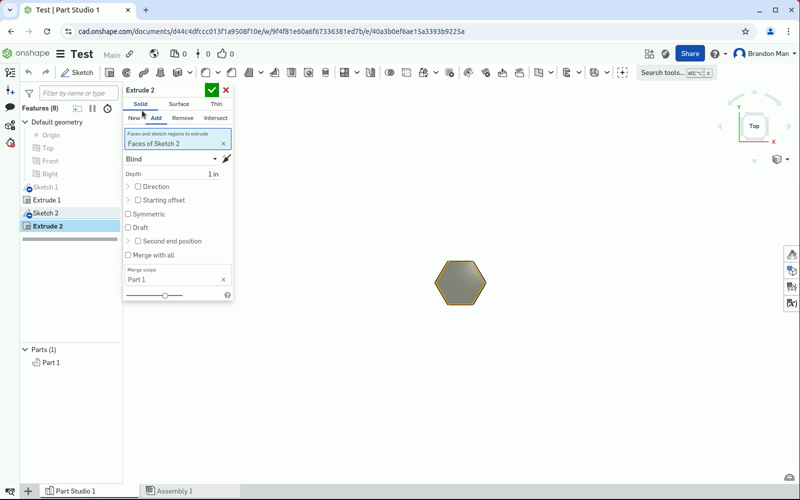
mouse_move(137, 120)
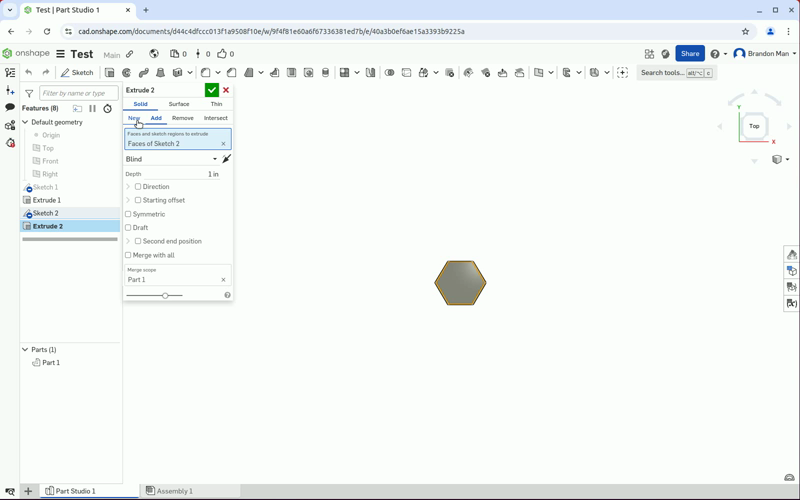
click(137, 120)
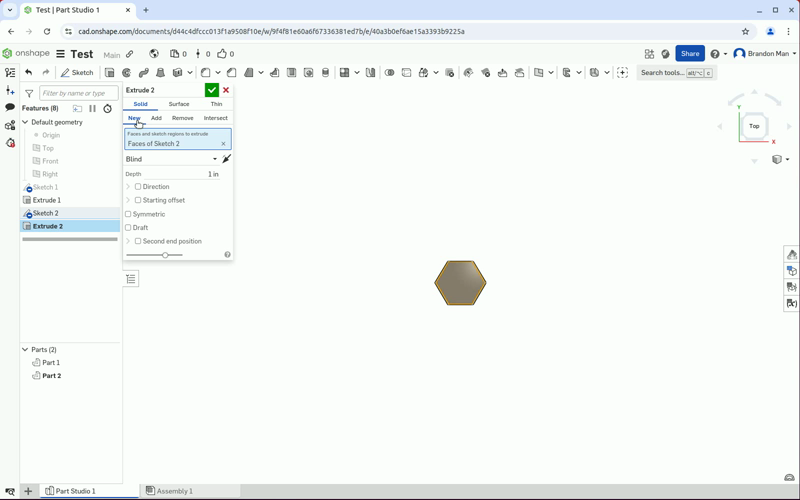
key(tab, 4)
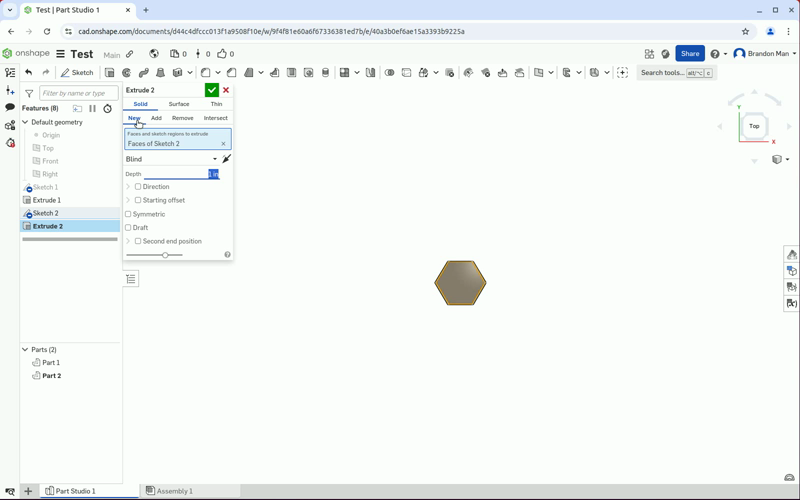
text(0.241)
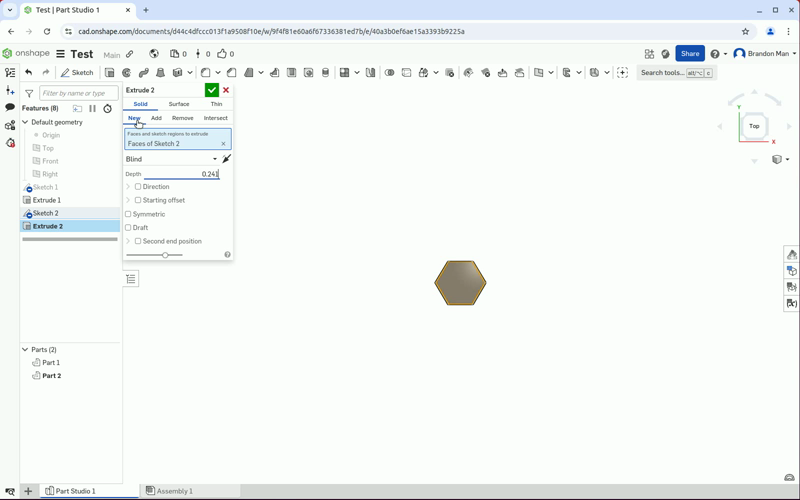
key(enter)
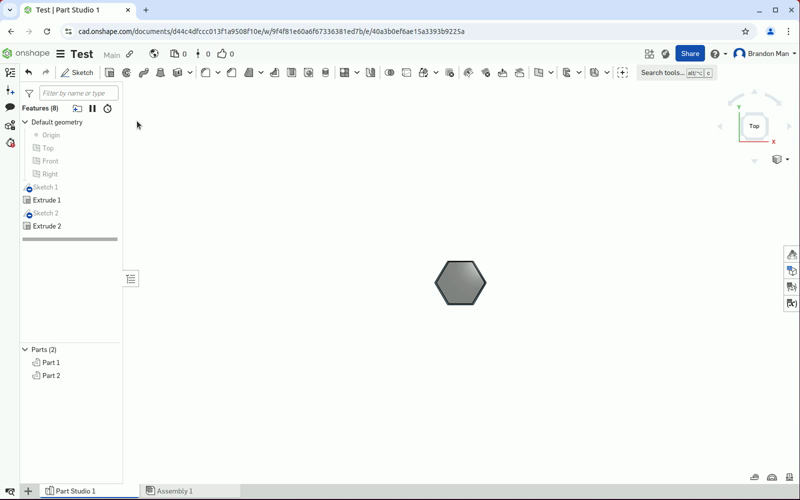
key(shift+h)
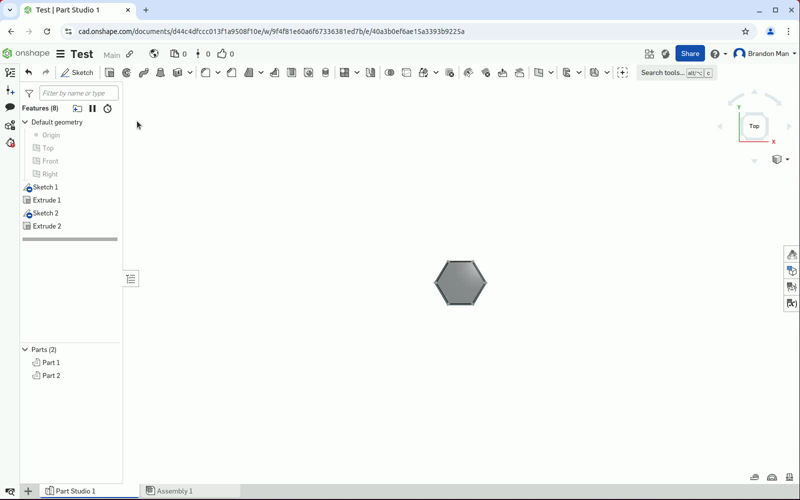
key(shift+h)
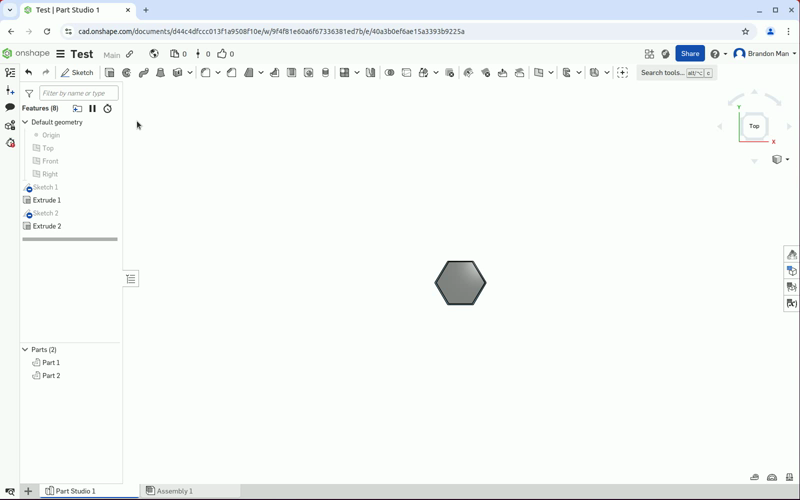
mouse_move(73, 189)
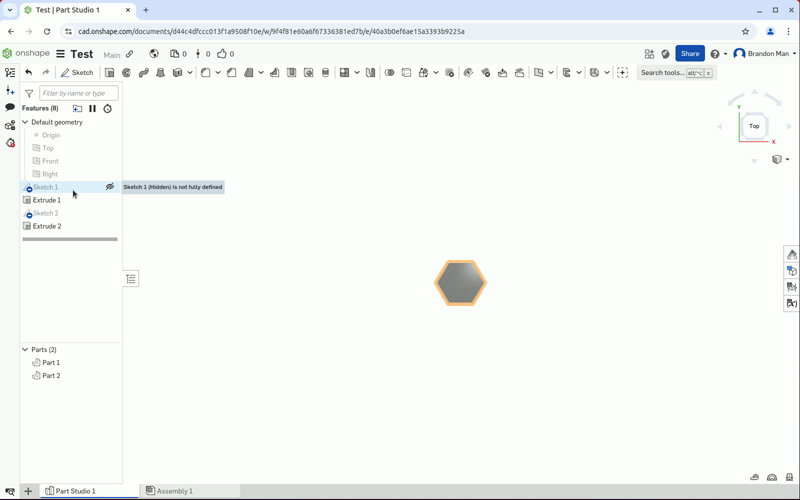
click(73, 189)
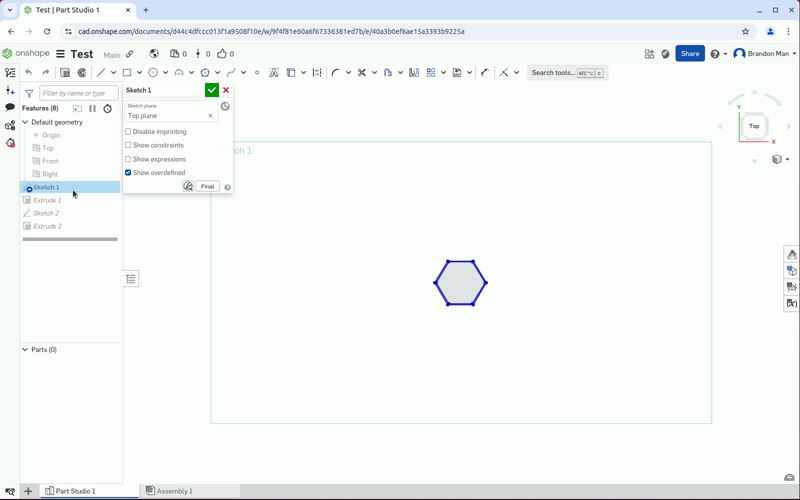
mouse_move(229, 92)
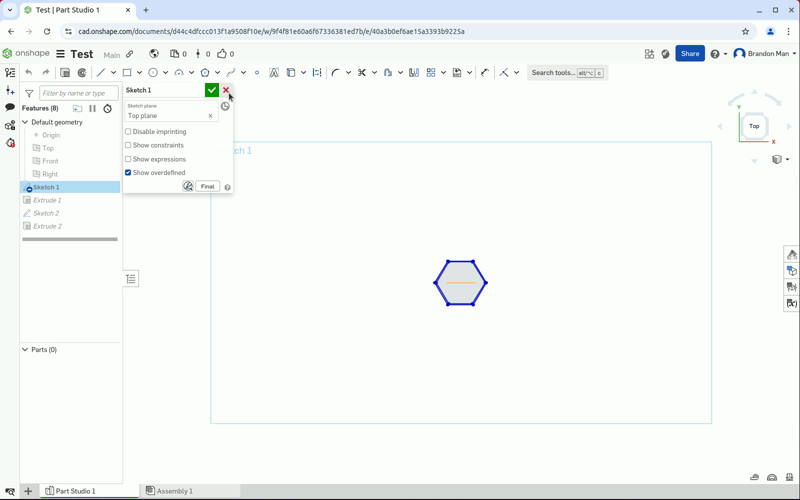
click(229, 92)
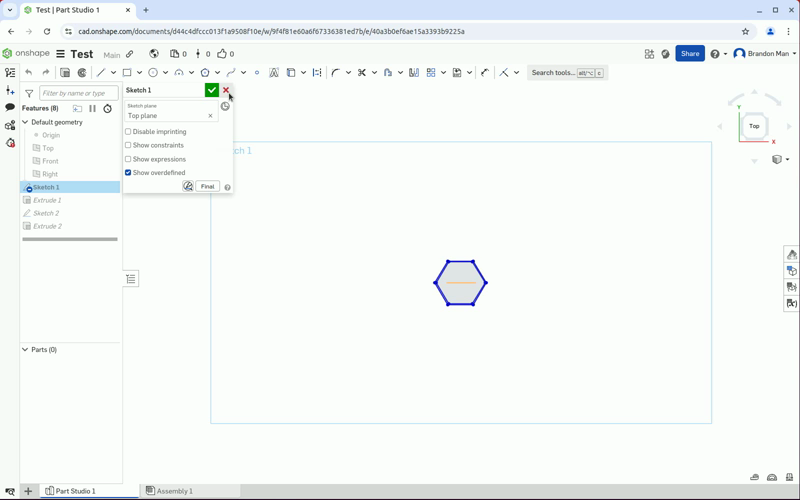
key(shift+s)
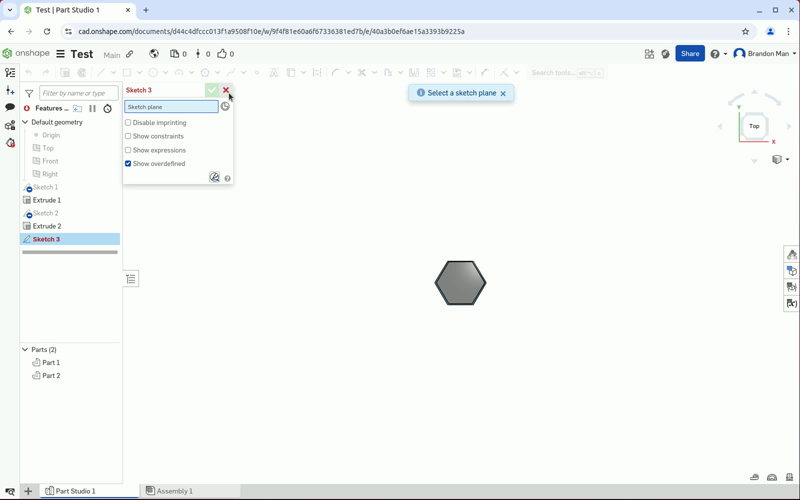
mouse_move(73, 150)
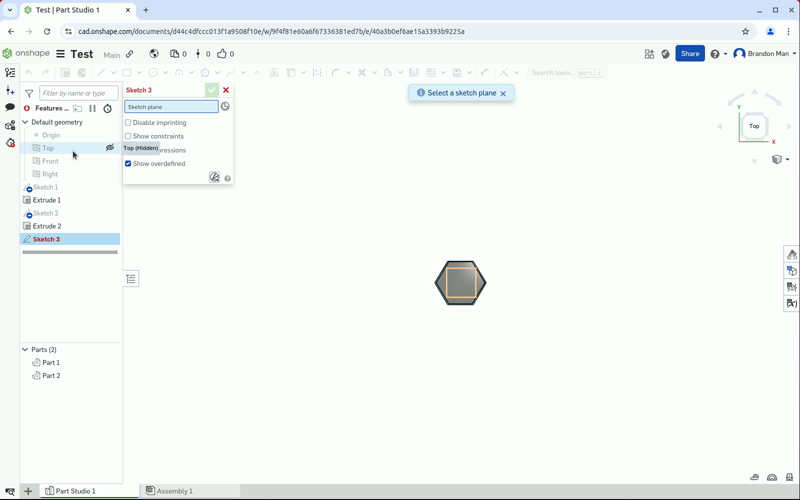
click(73, 150)
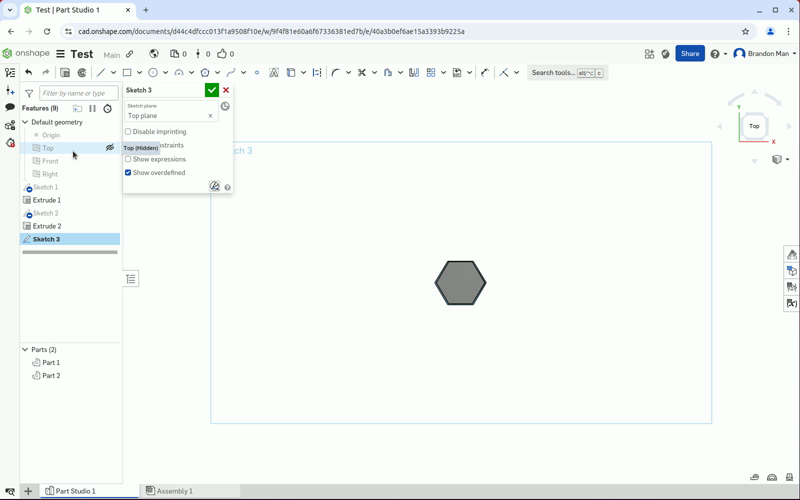
mouse_move(73, 352)
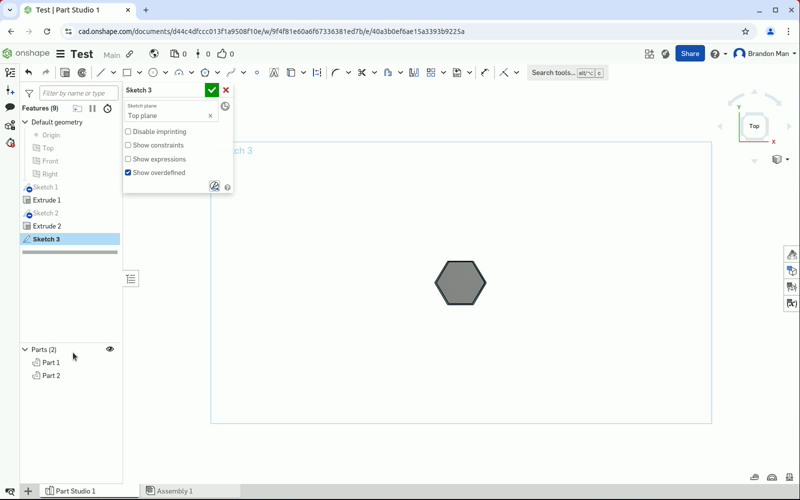
key(y)
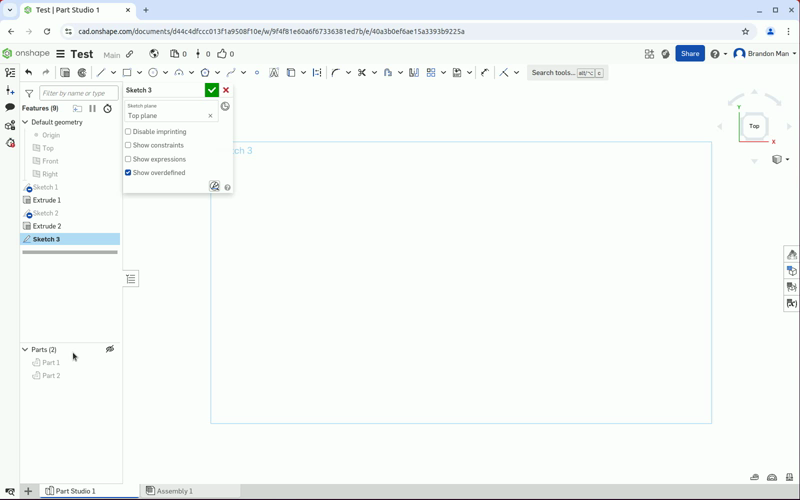
key(l)
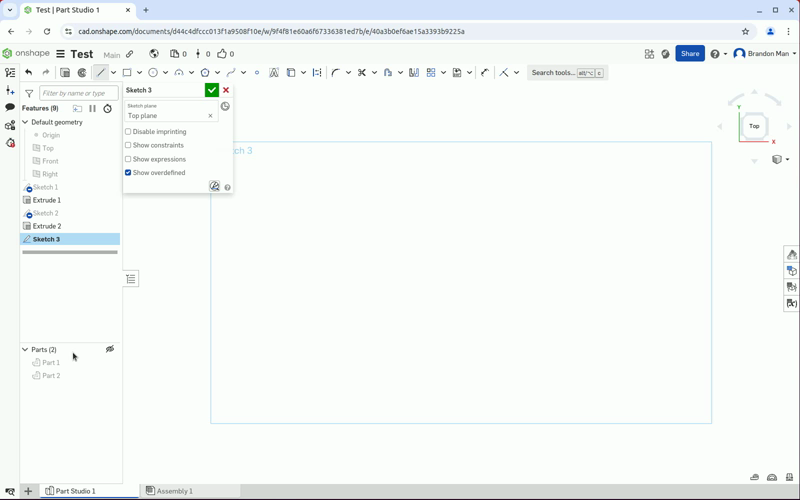
key_down(shift)
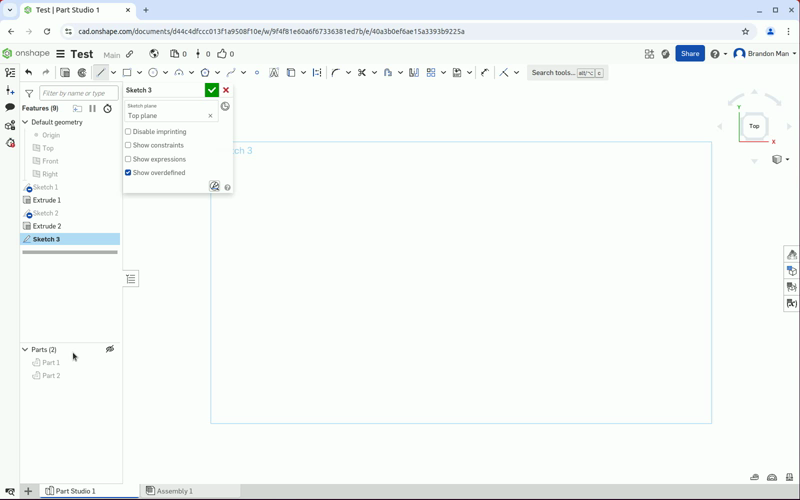
mouse_move(434, 282)
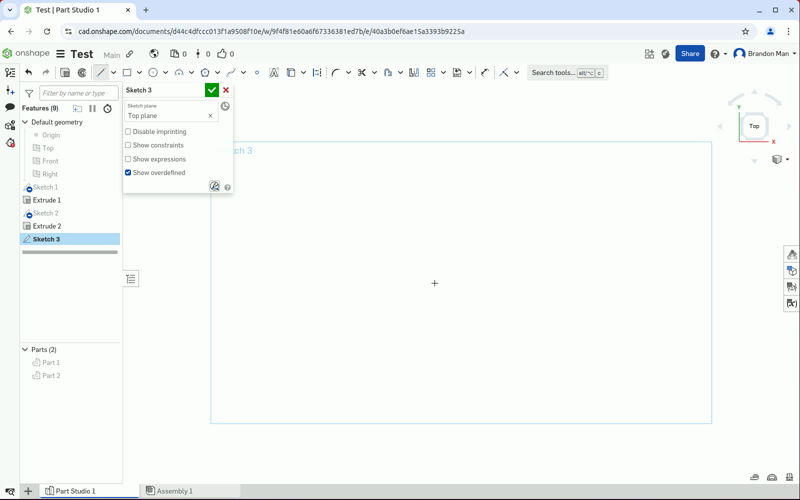
click(434, 282)
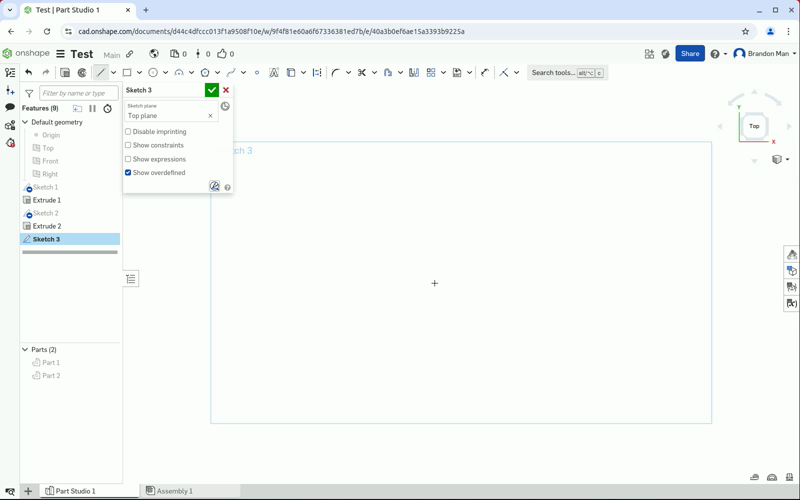
key_up(shift)
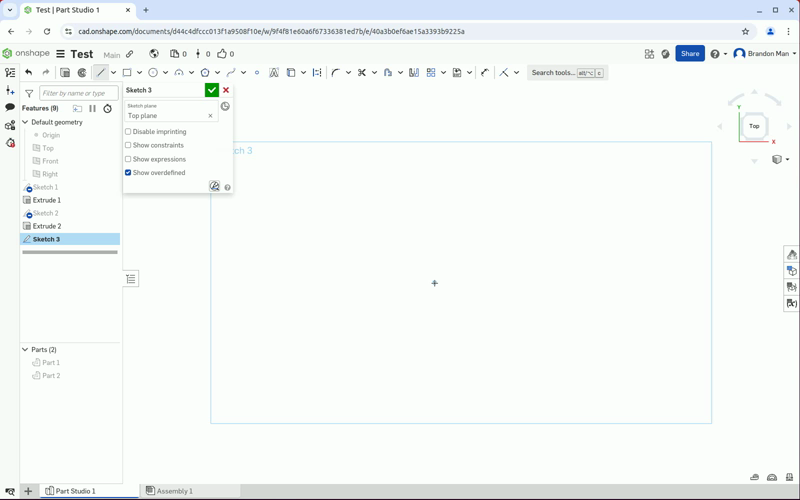
key_down(shift)
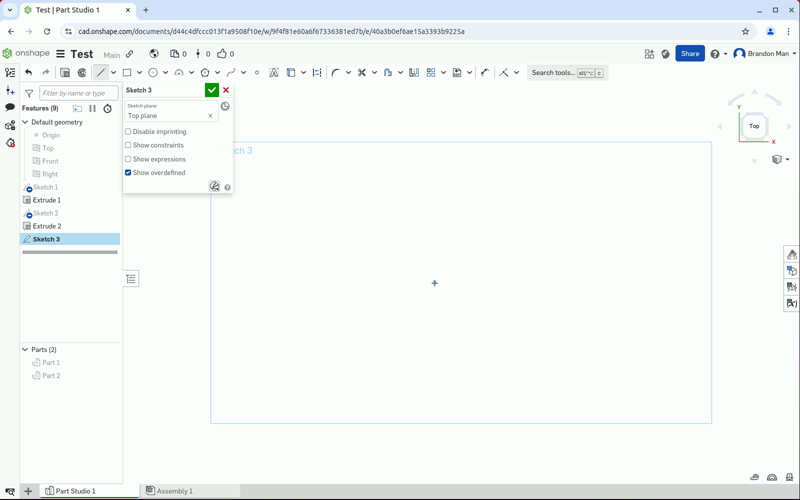
mouse_move(464, 282)
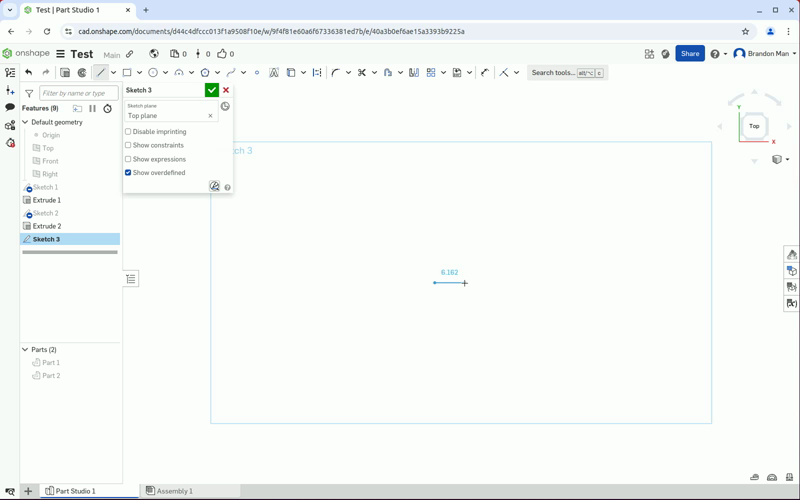
mouse_move(447, 304)
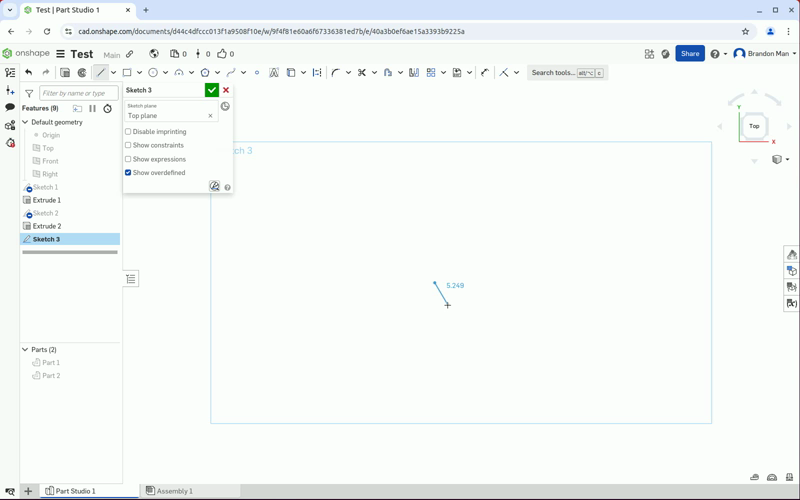
click(447, 304)
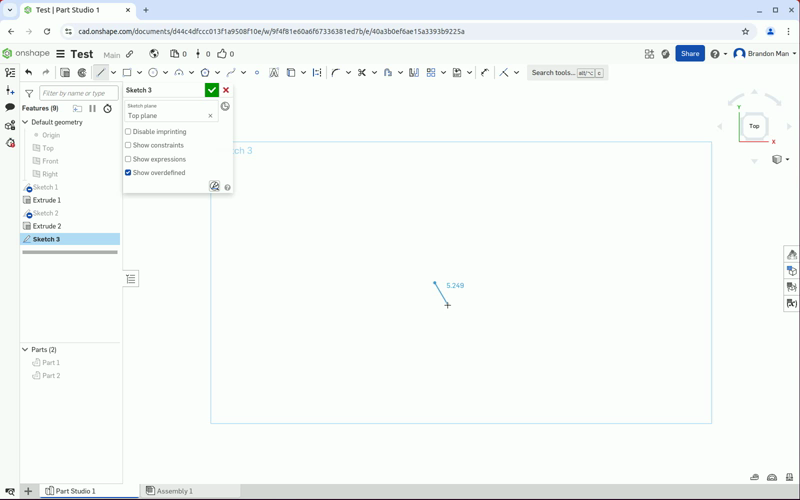
key_up(shift)
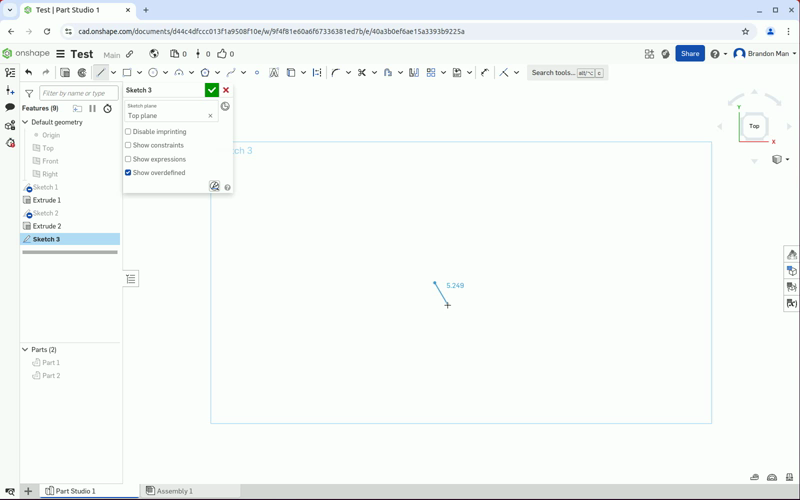
key_down(shift)
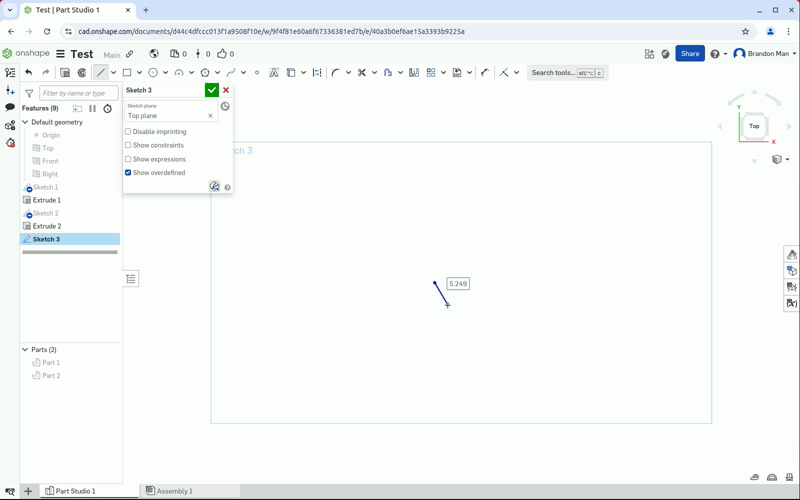
mouse_move(477, 304)
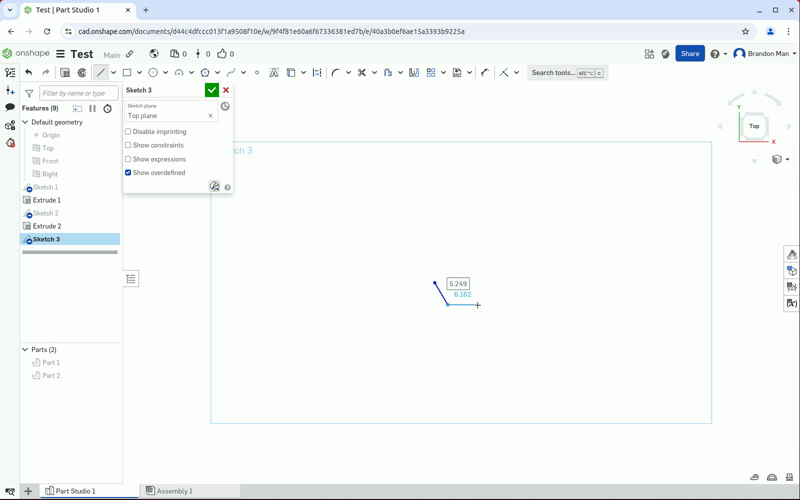
mouse_move(473, 304)
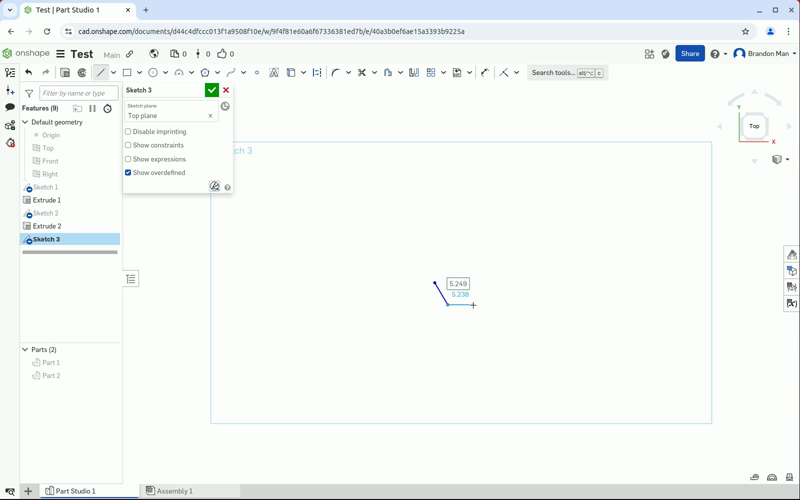
click(473, 304)
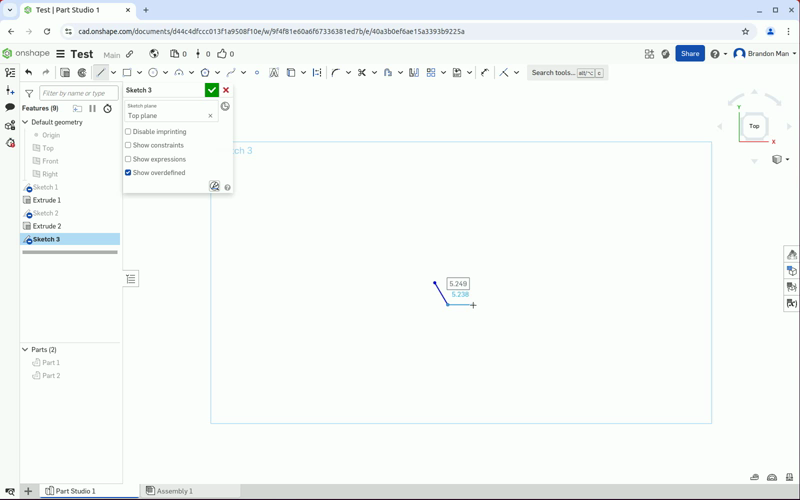
key_up(shift)
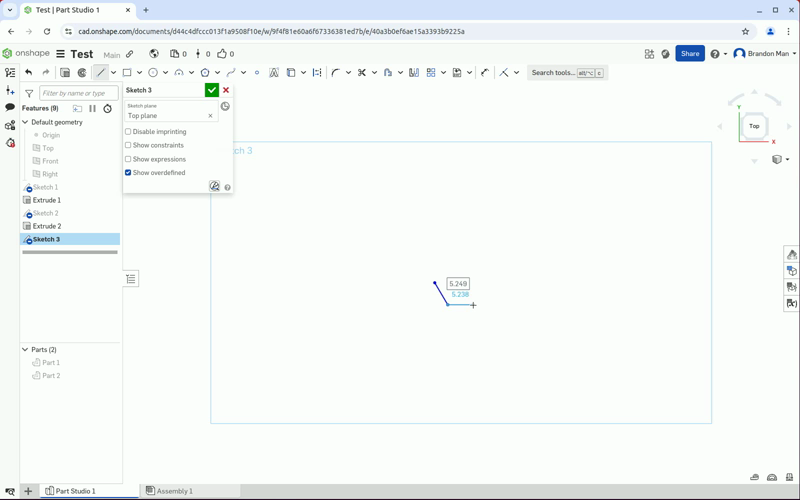
key_down(shift)
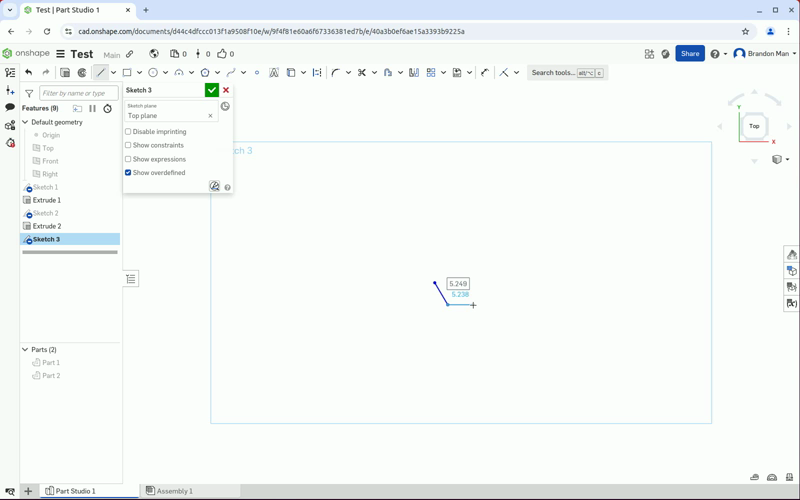
mouse_move(503, 304)
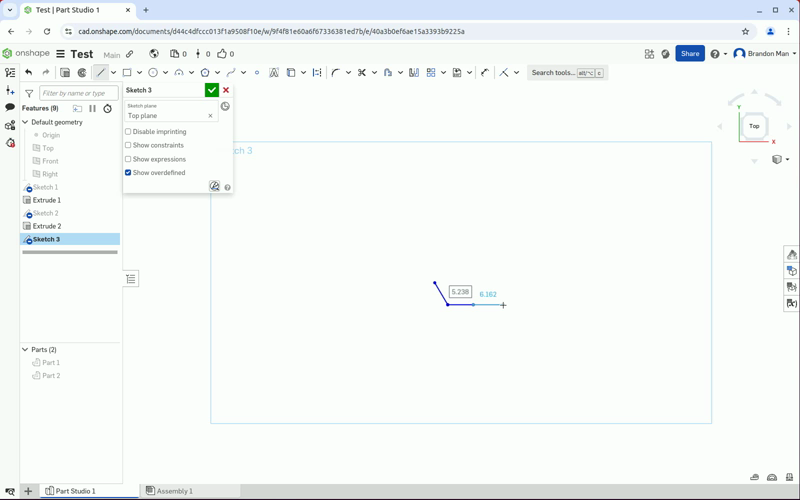
mouse_move(486, 282)
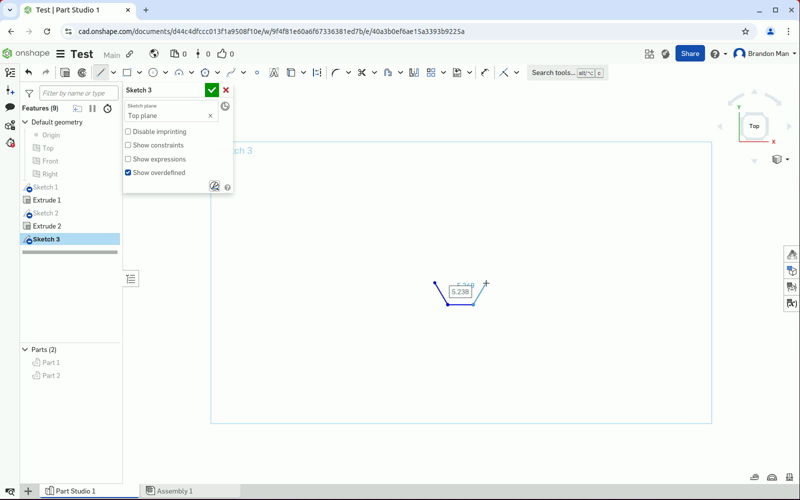
click(486, 282)
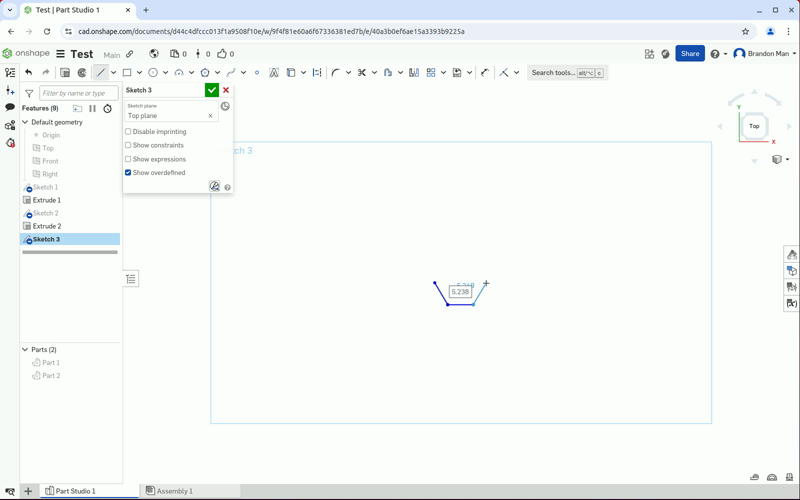
key_up(shift)
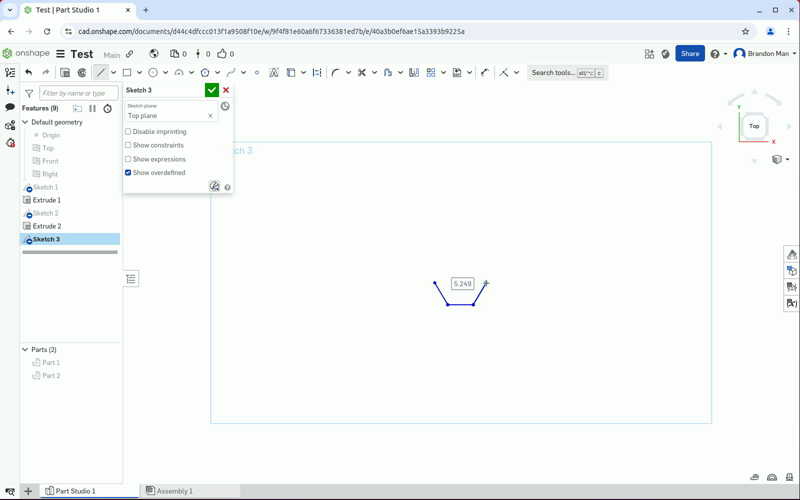
key_down(shift)
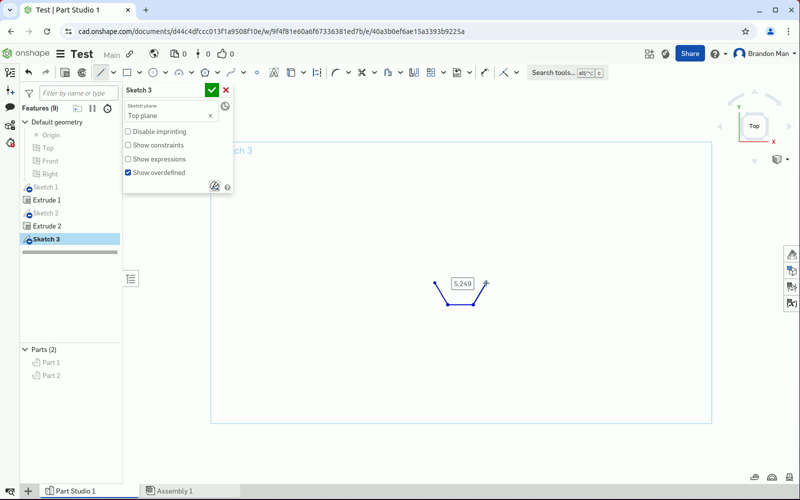
mouse_move(516, 282)
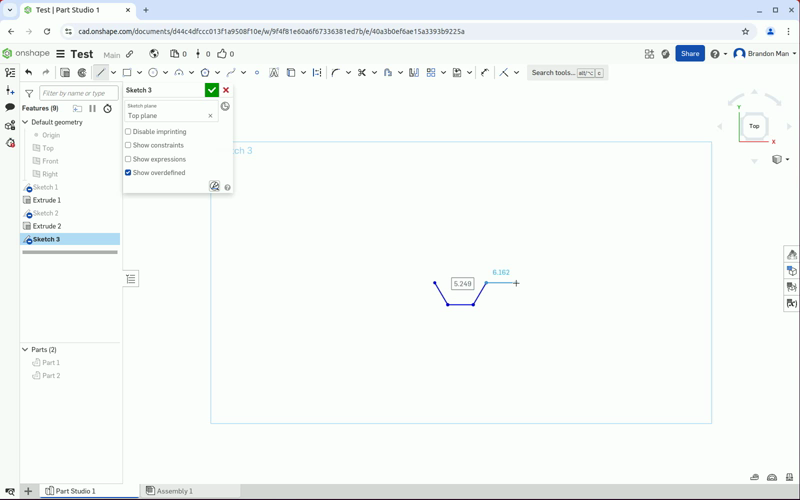
mouse_move(473, 261)
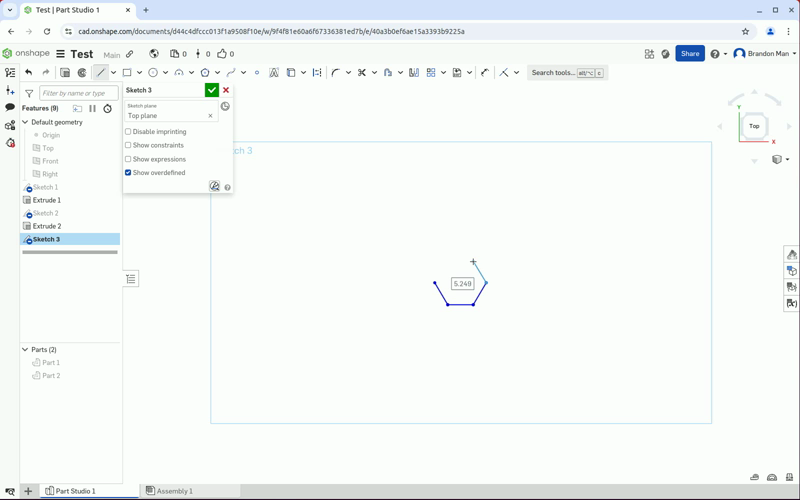
click(473, 261)
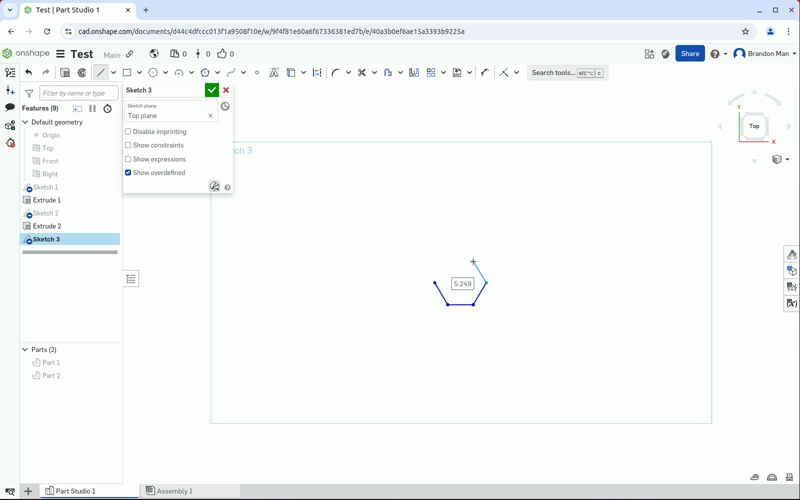
key_up(shift)
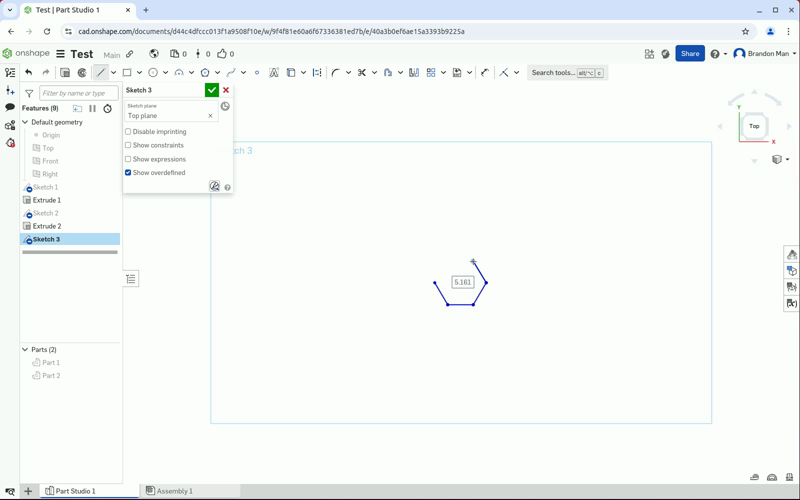
key_down(shift)
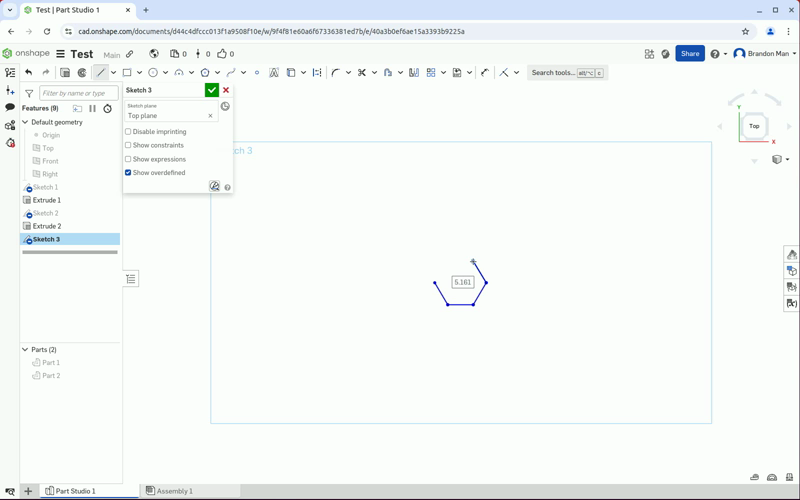
mouse_move(503, 261)
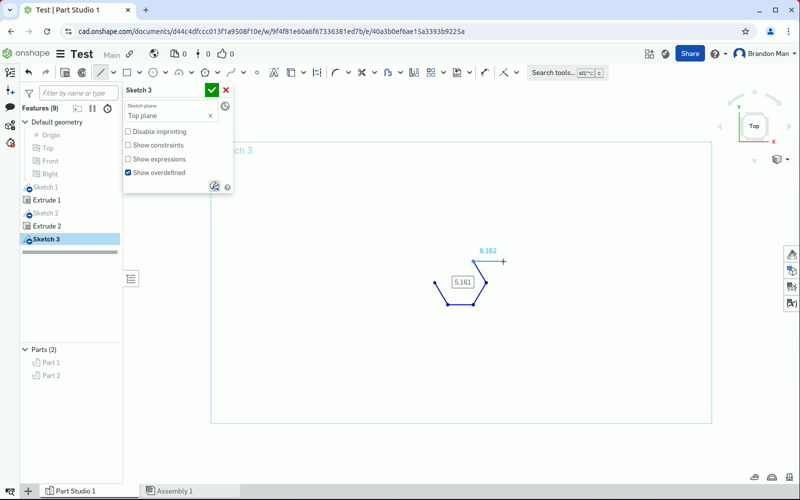
mouse_move(447, 261)
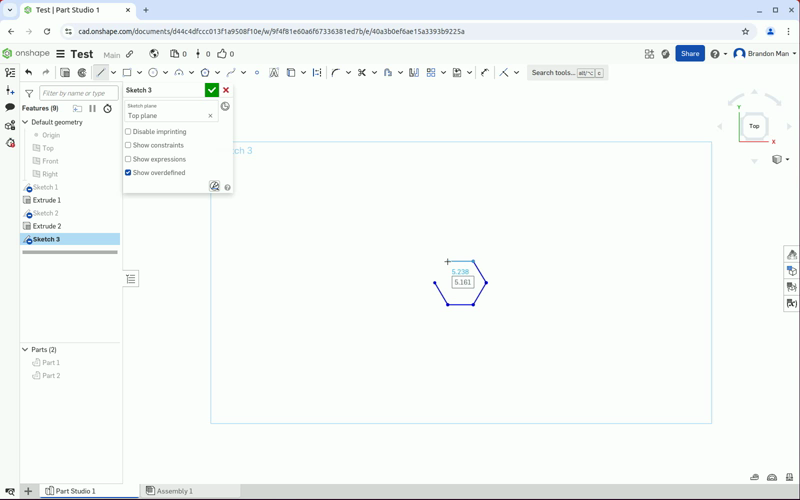
click(447, 261)
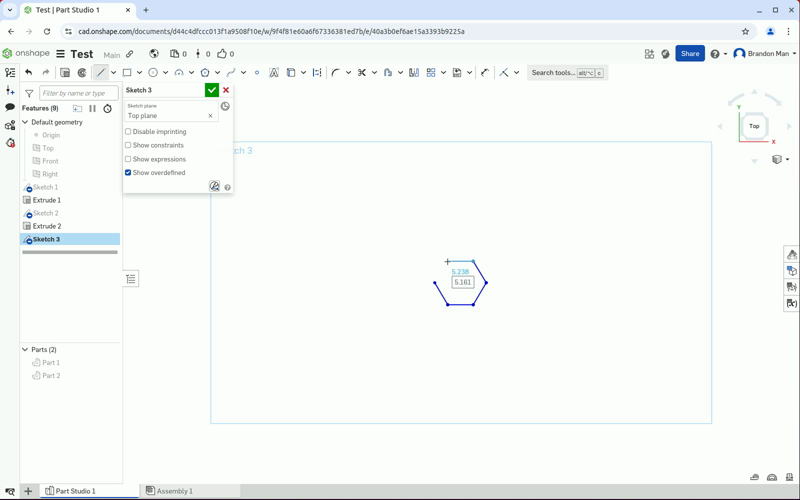
key_up(shift)
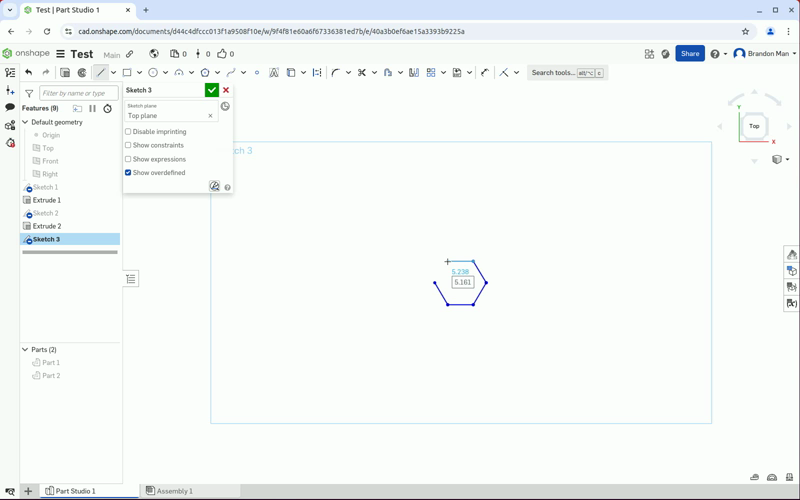
mouse_move(477, 261)
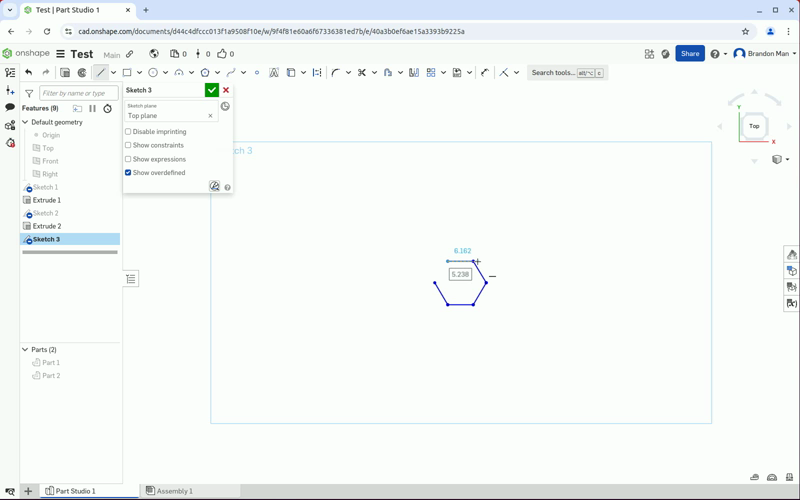
key_down(shift)
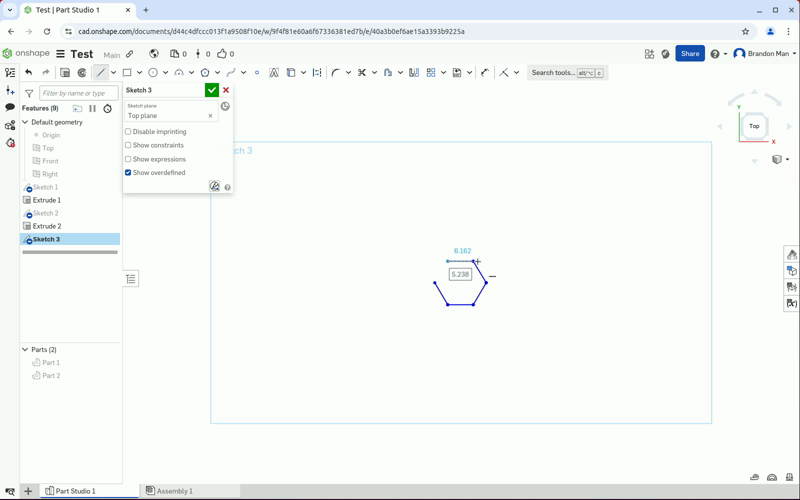
mouse_move(434, 282)
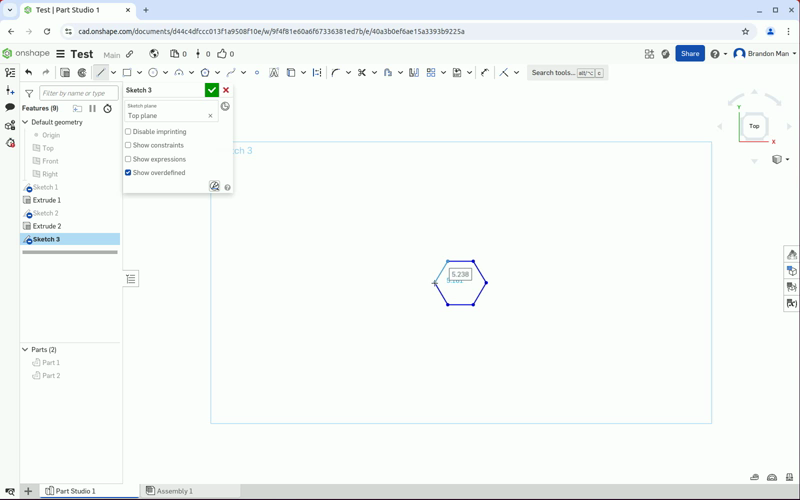
key_up(shift)
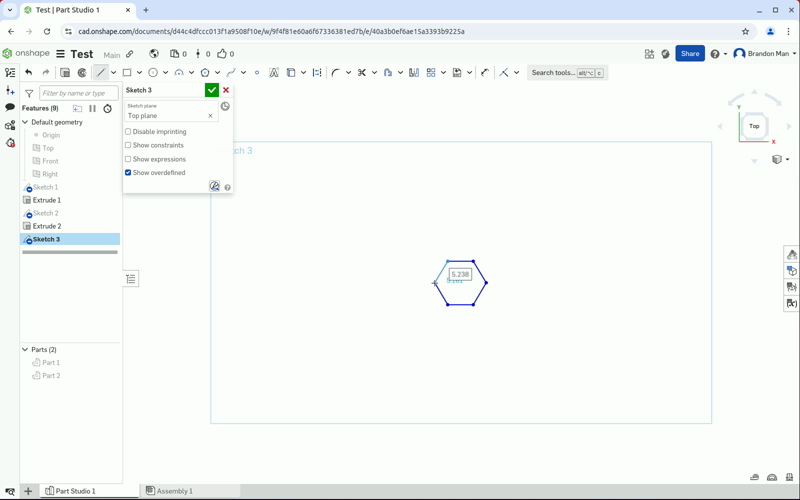
click(434, 282)
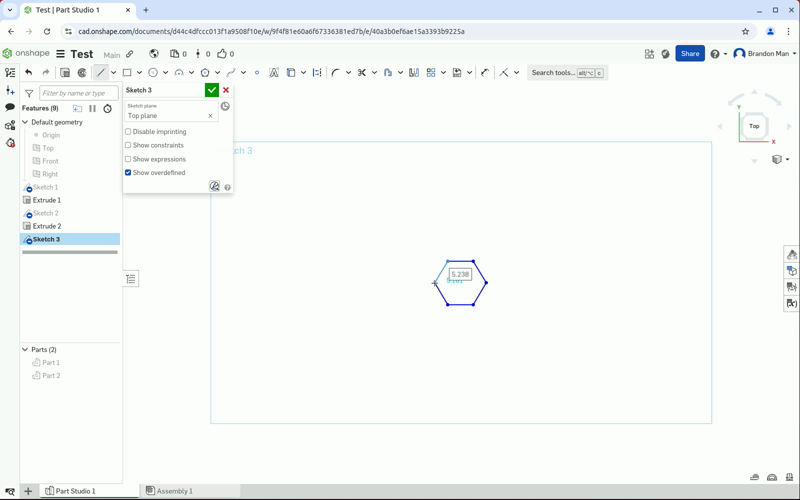
key(esc)
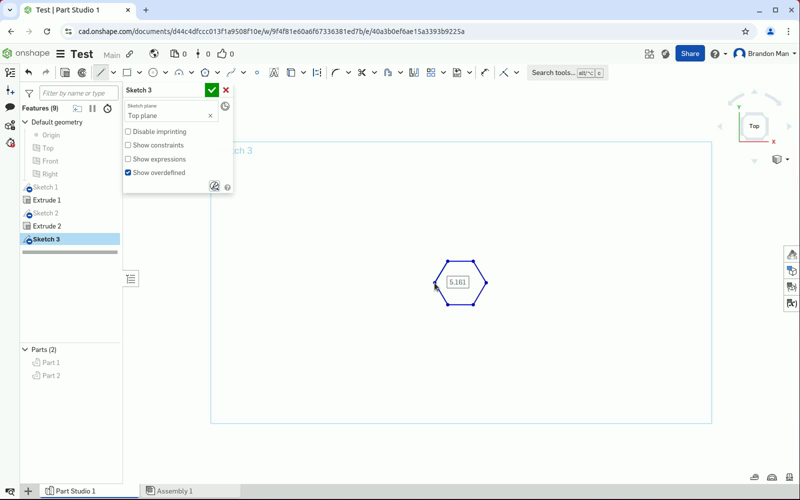
key(l)
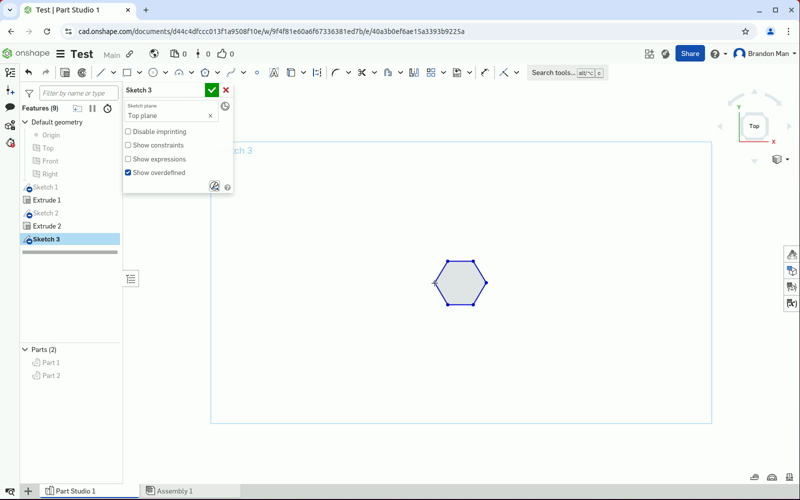
key_down(shift)
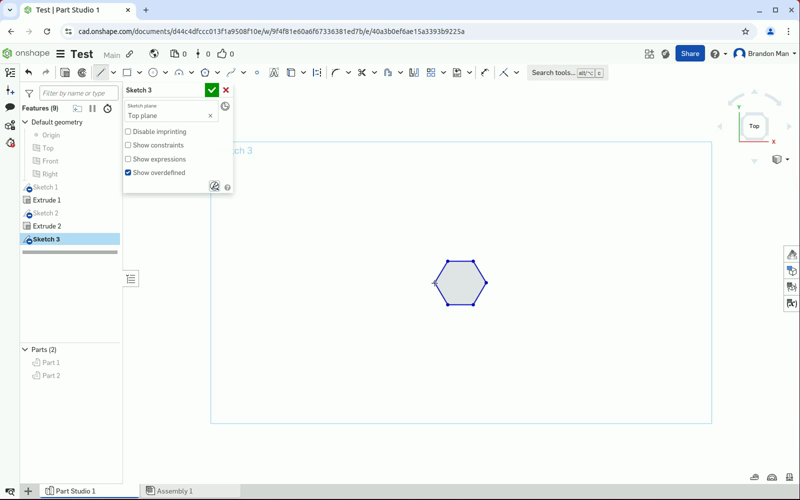
mouse_move(436, 282)
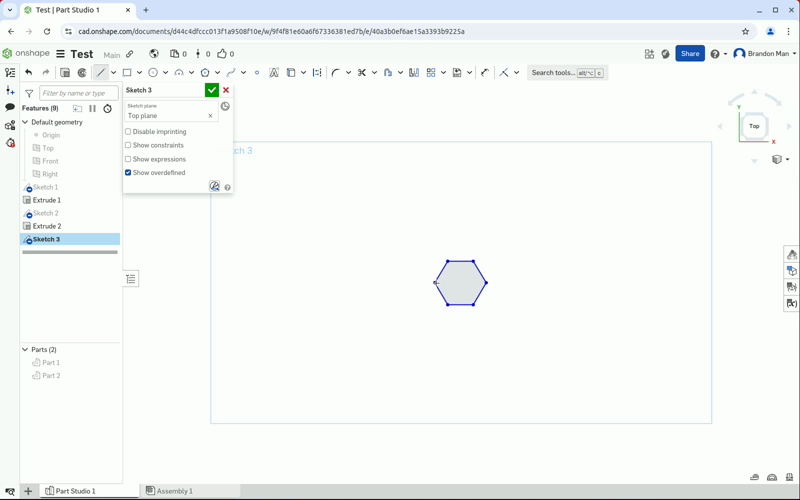
scroll(6)
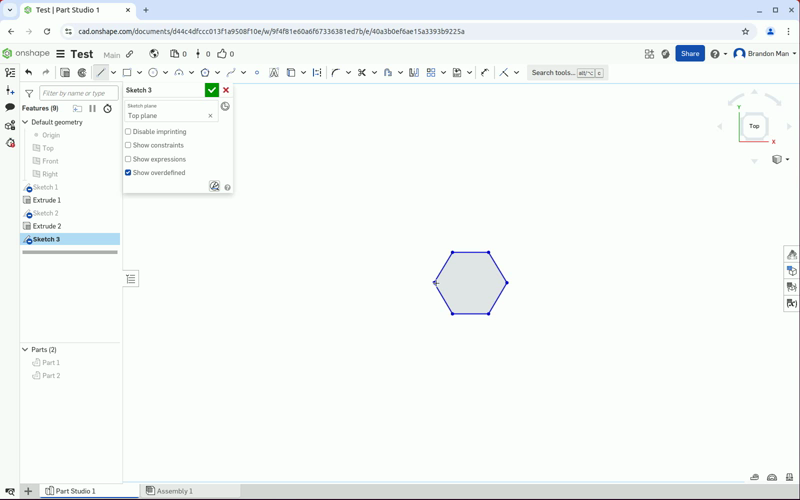
scroll(6)
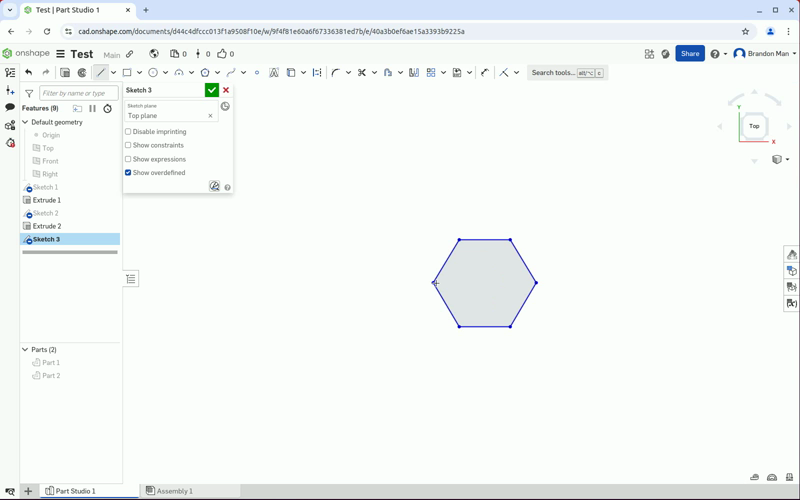
scroll(6)
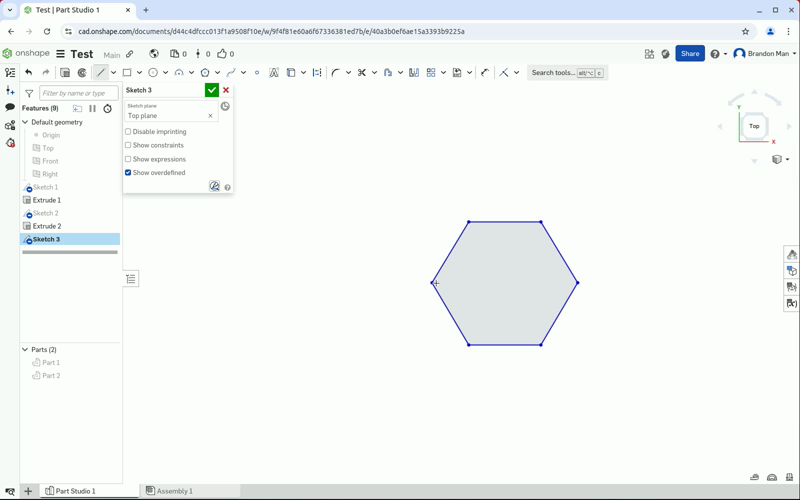
scroll(6)
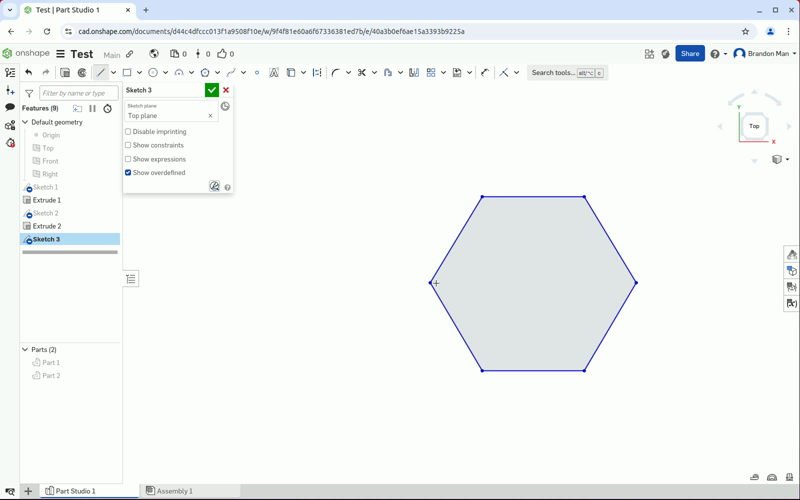
scroll(6)
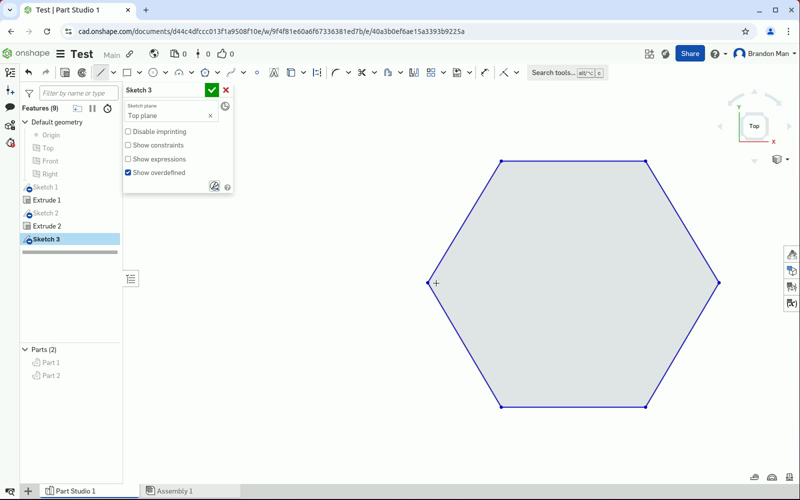
scroll(6)
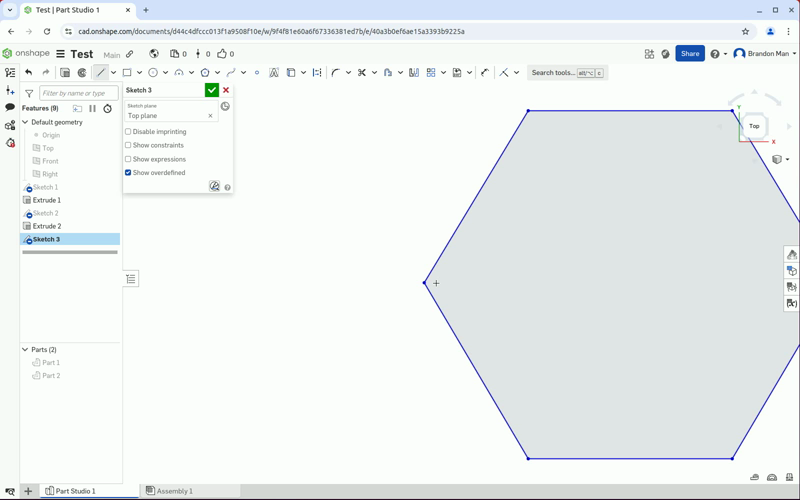
scroll(6)
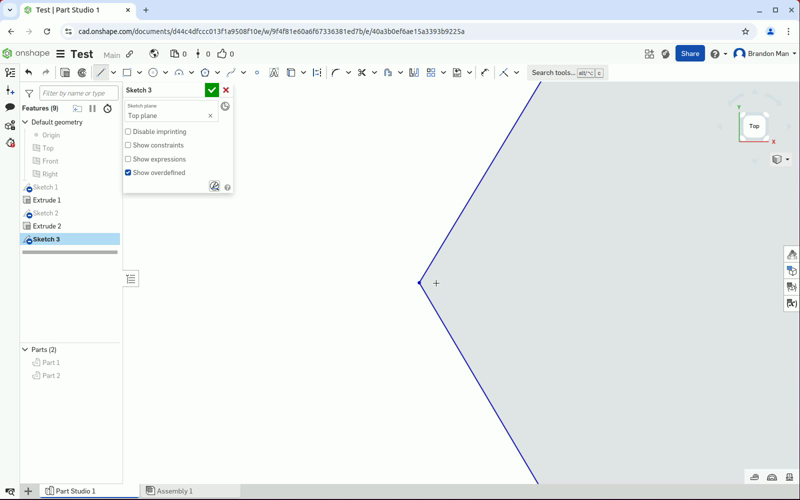
click(436, 282)
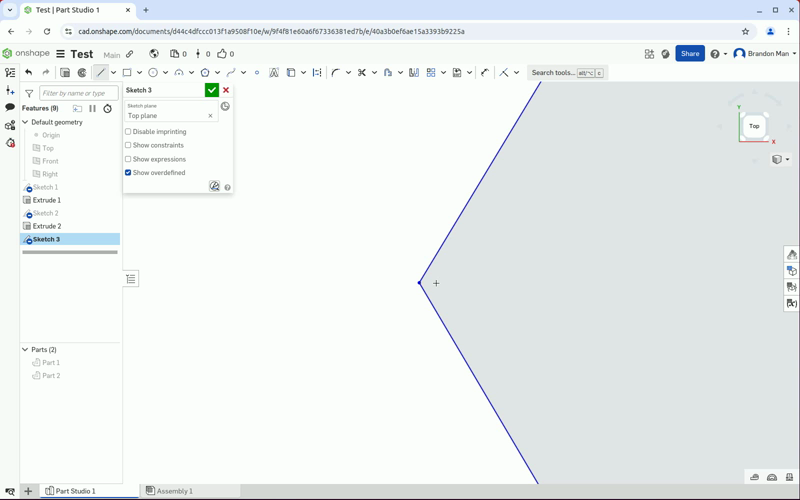
scroll(-6)
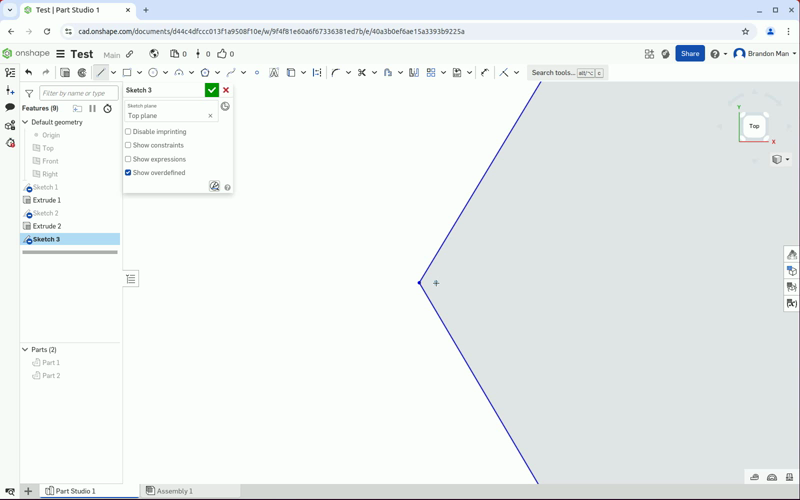
scroll(-6)
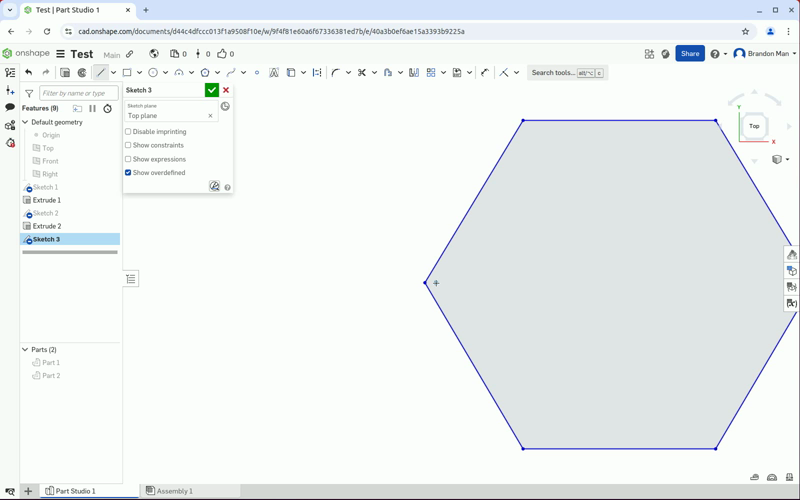
scroll(-6)
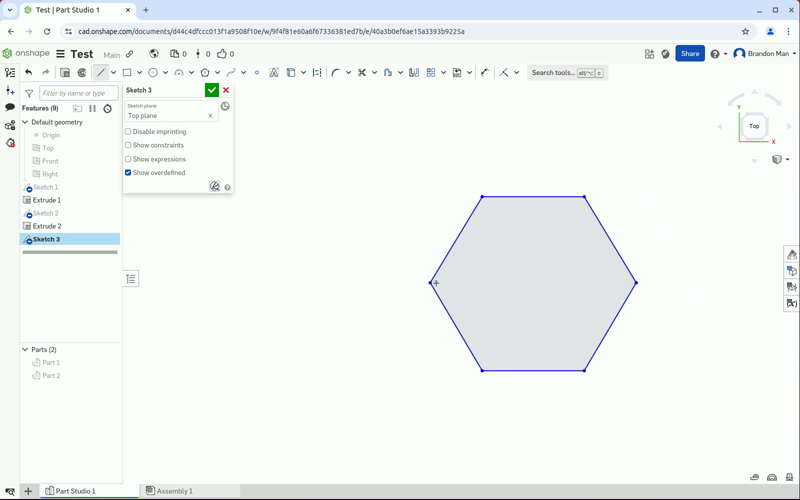
scroll(-6)
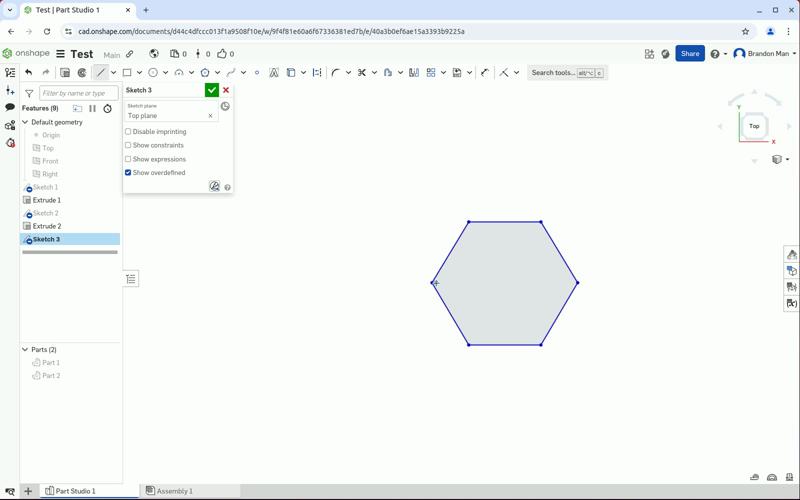
scroll(-6)
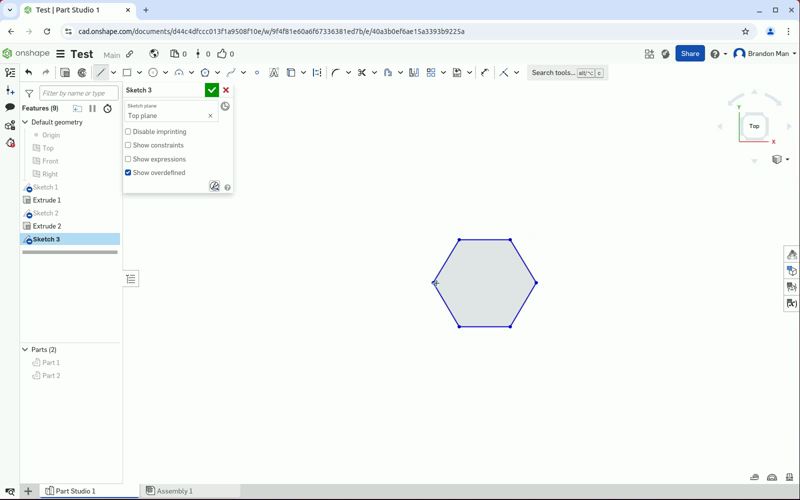
scroll(-6)
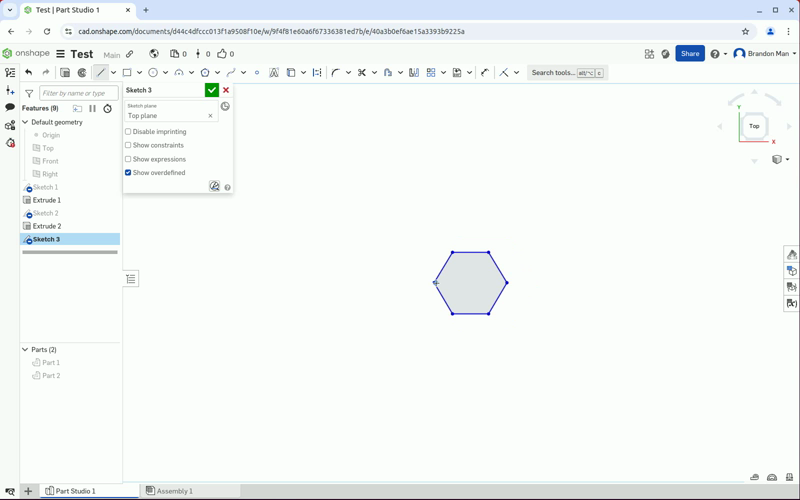
scroll(-6)
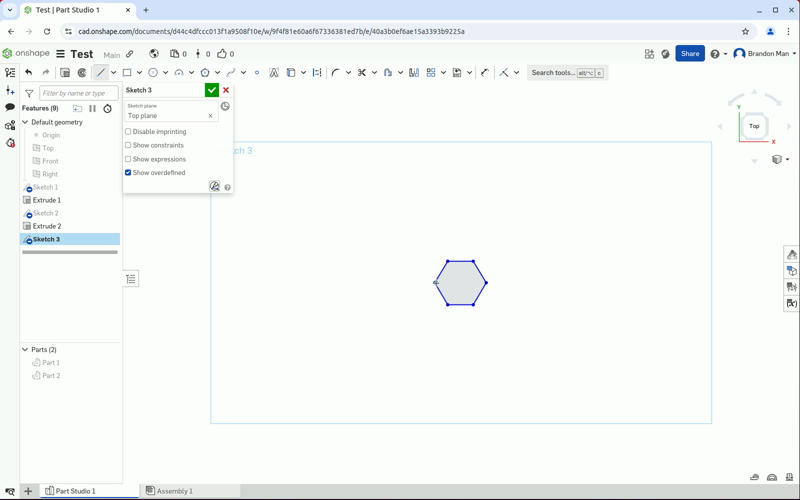
key_up(shift)
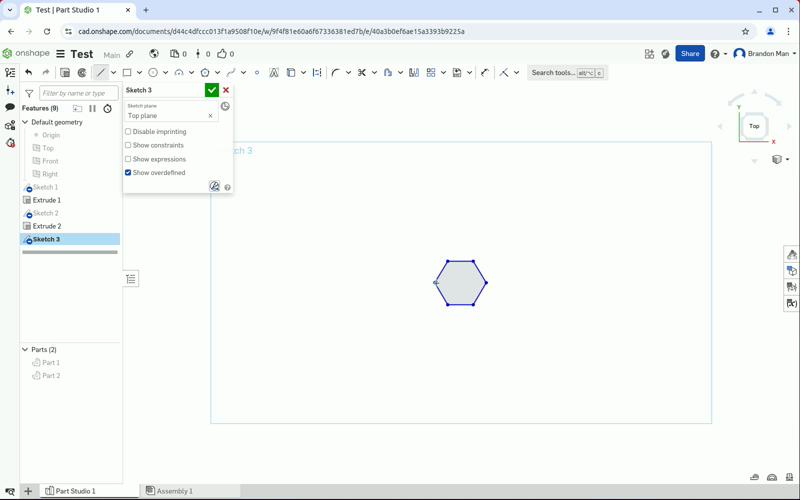
key_down(shift)
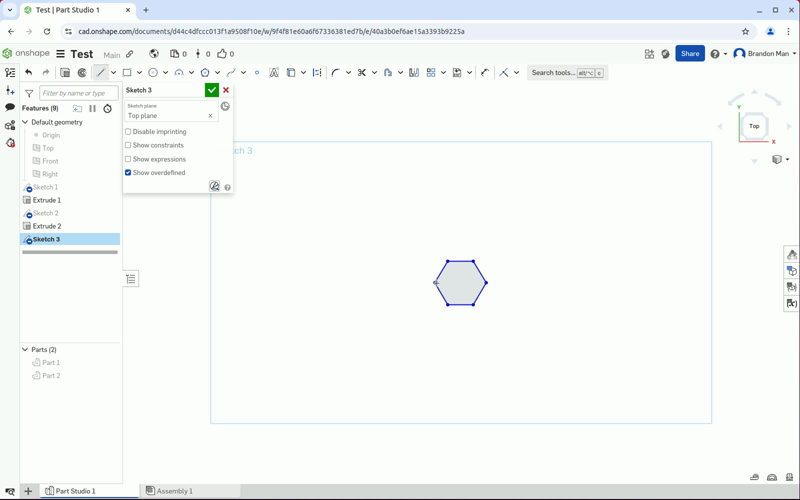
mouse_move(466, 282)
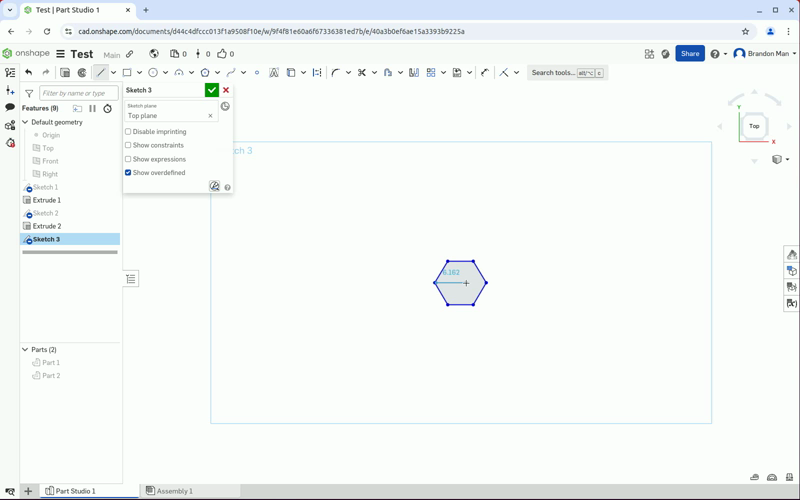
mouse_move(448, 303)
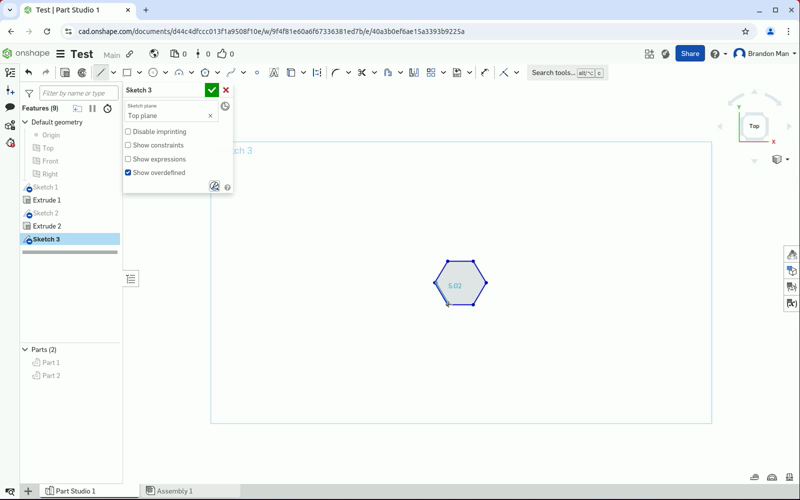
scroll(6)
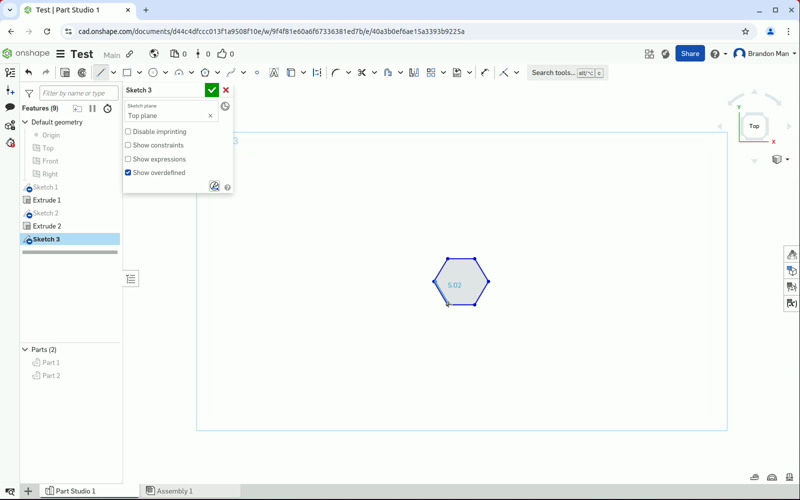
scroll(6)
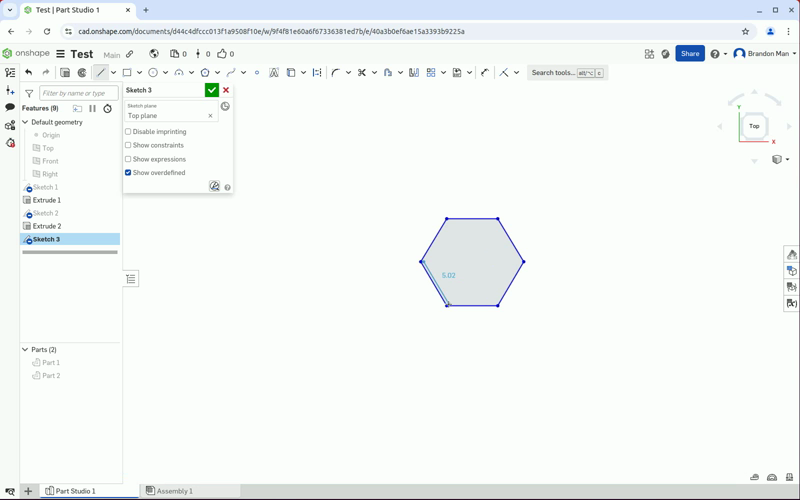
scroll(6)
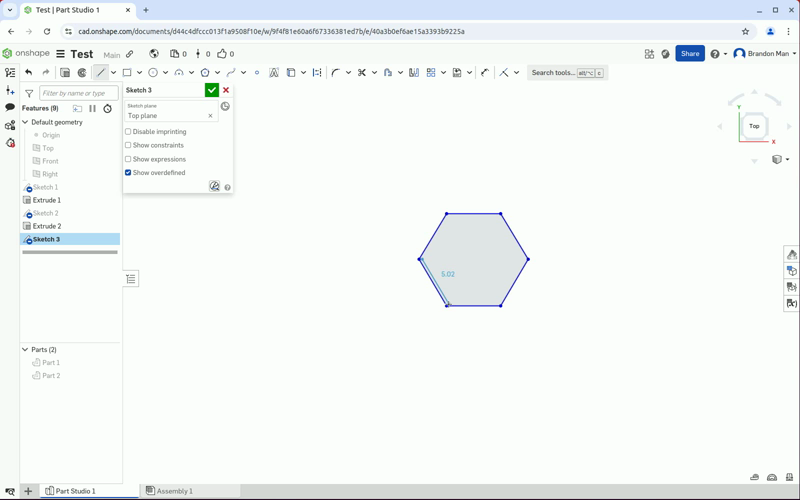
scroll(6)
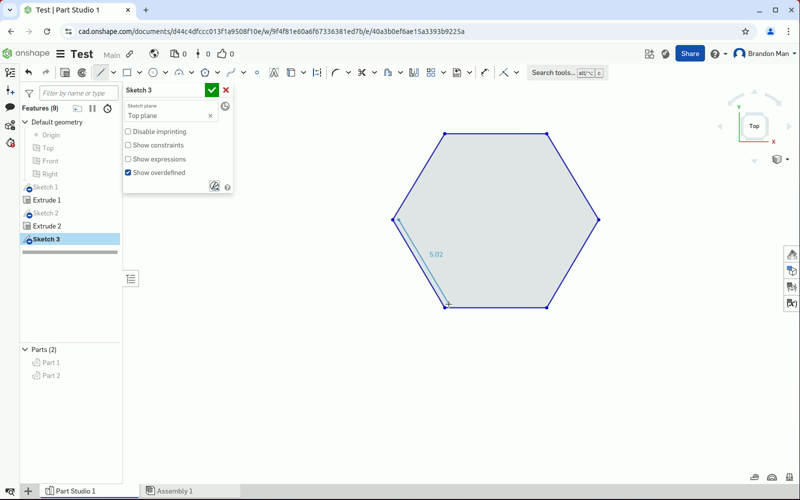
scroll(6)
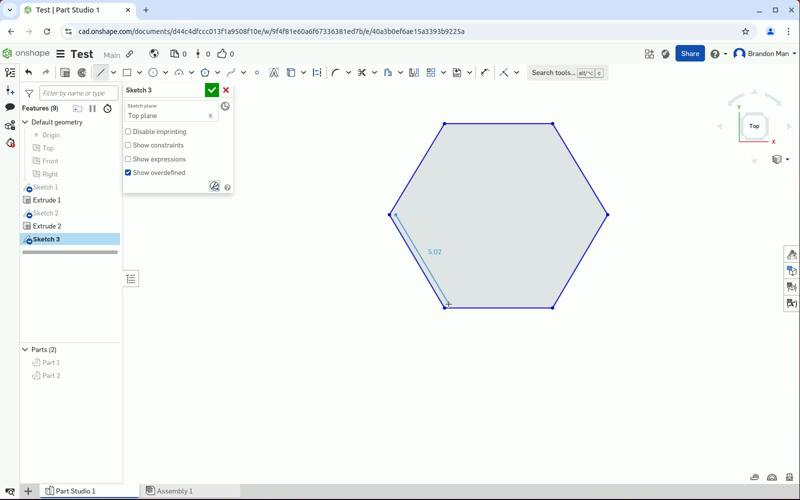
scroll(6)
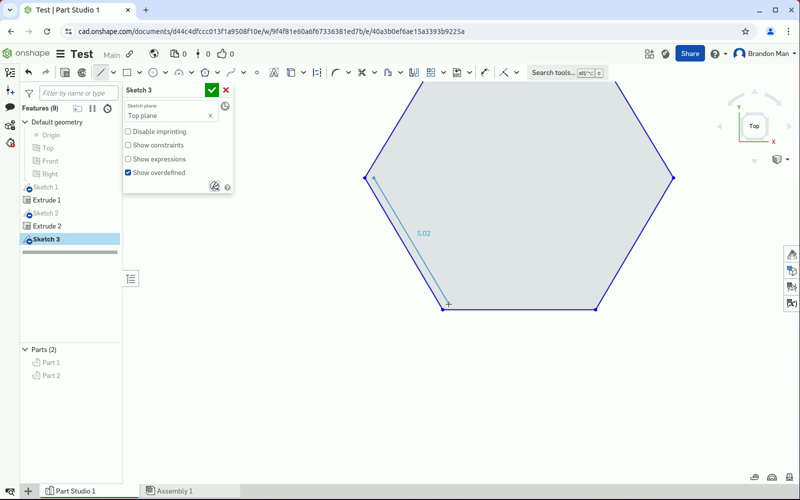
scroll(6)
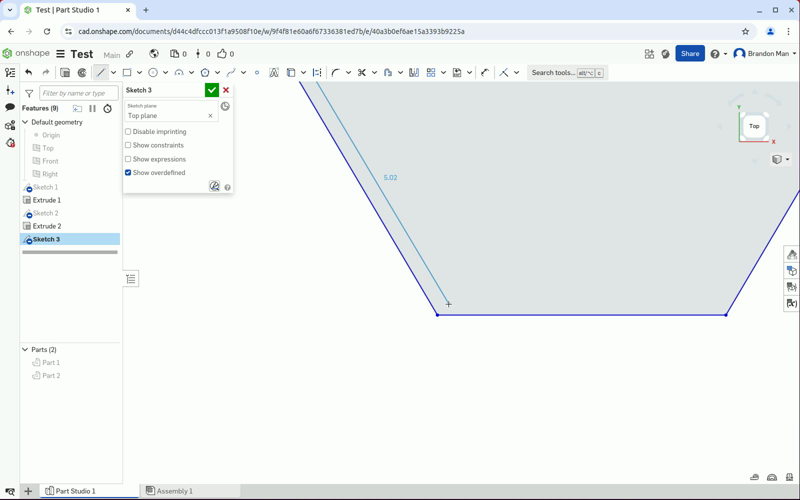
click(448, 303)
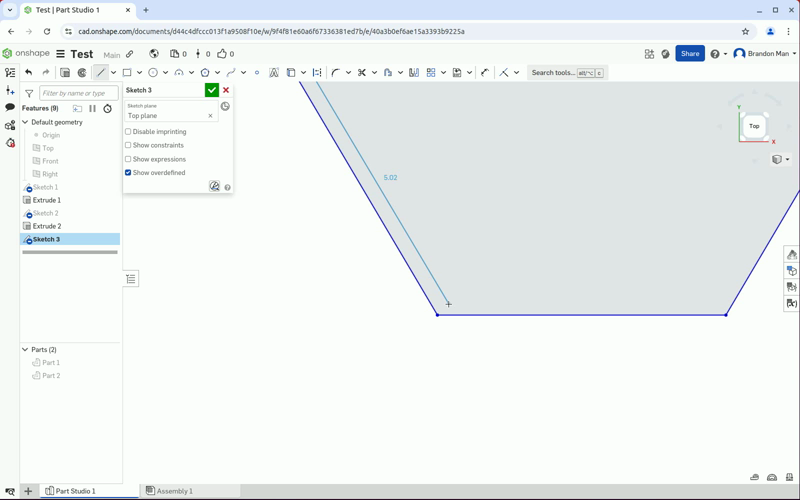
scroll(-6)
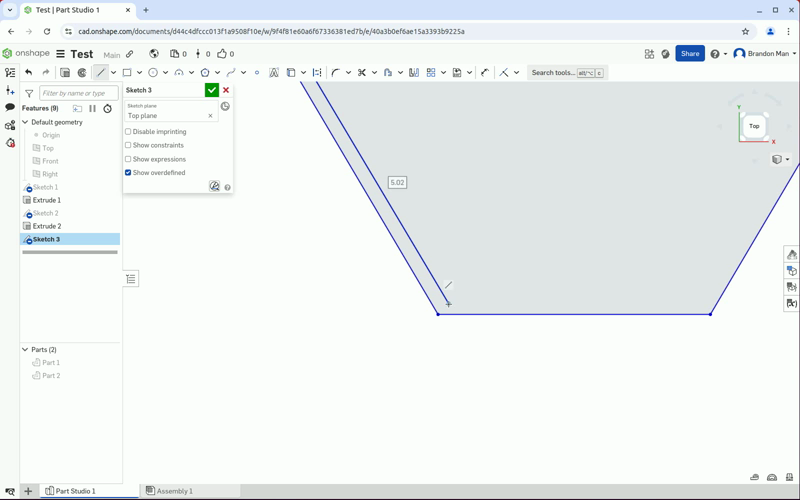
scroll(-6)
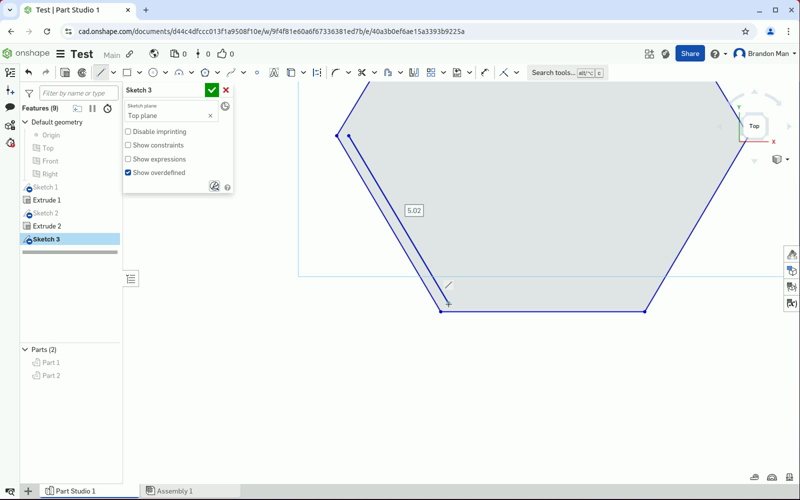
scroll(-6)
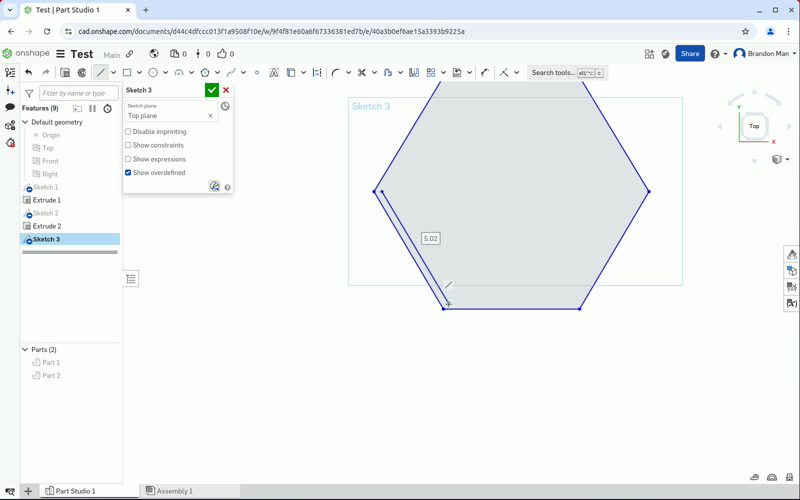
scroll(-6)
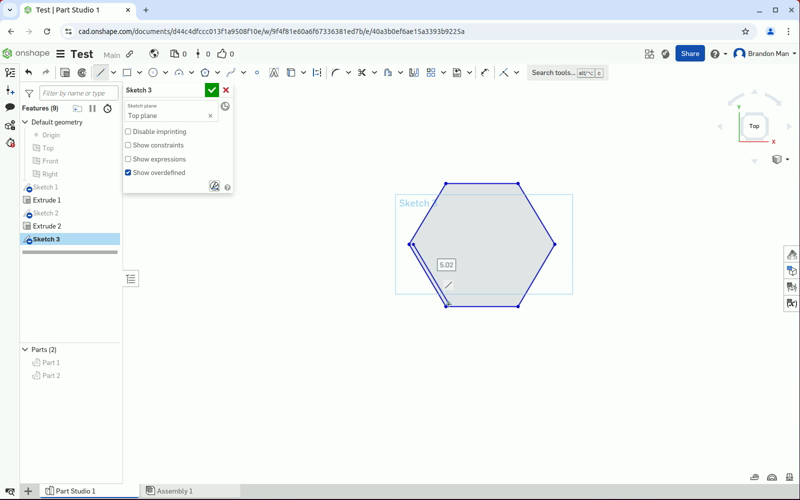
scroll(-6)
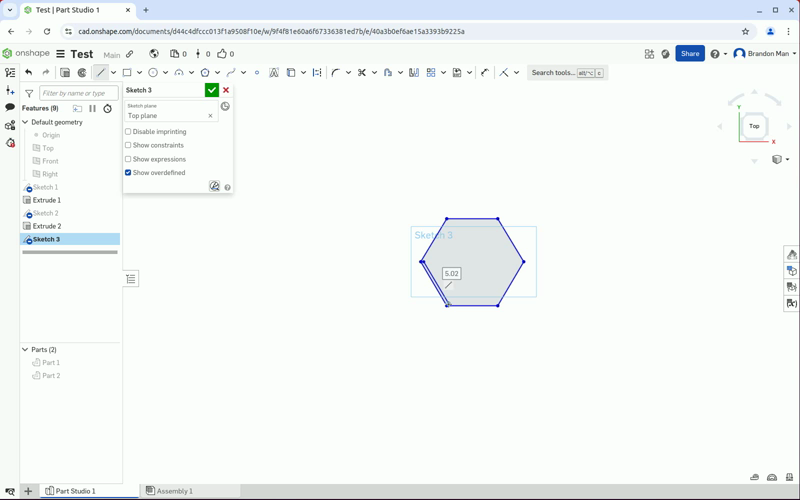
scroll(-6)
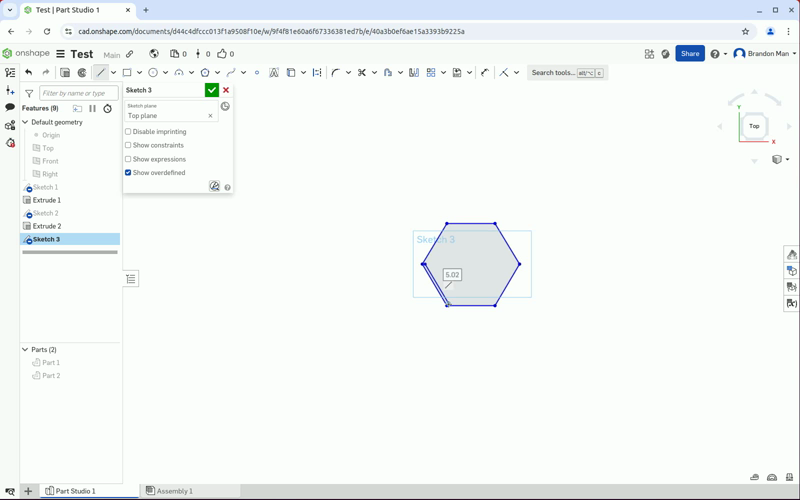
scroll(-6)
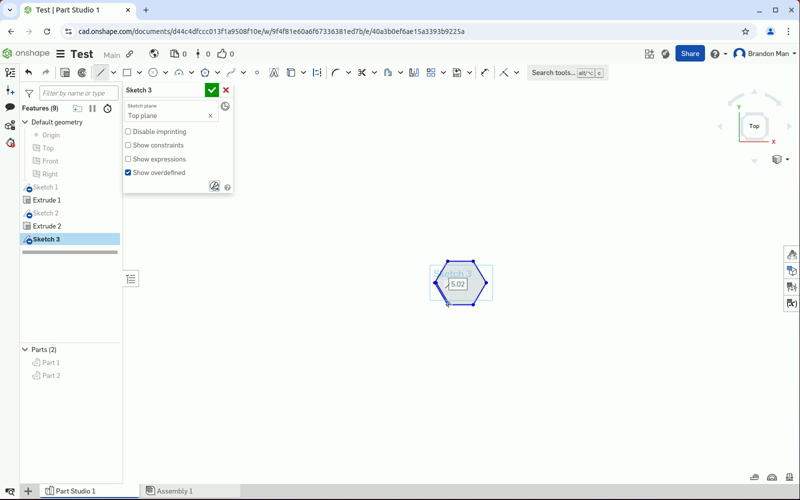
key_up(shift)
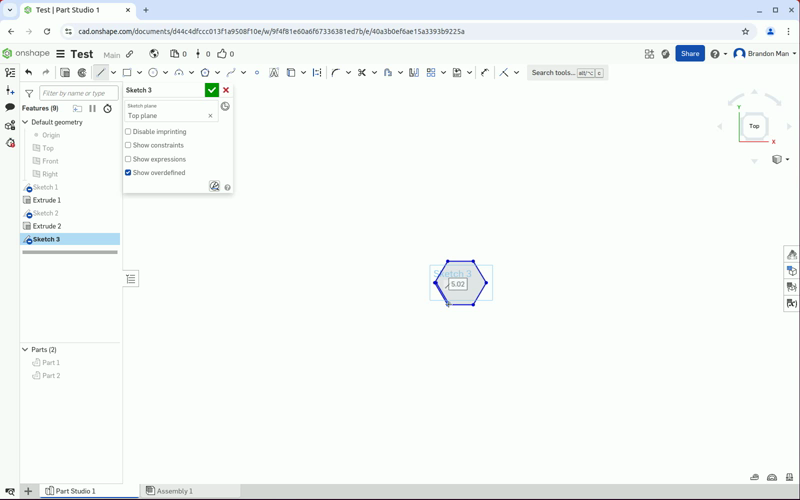
key_down(shift)
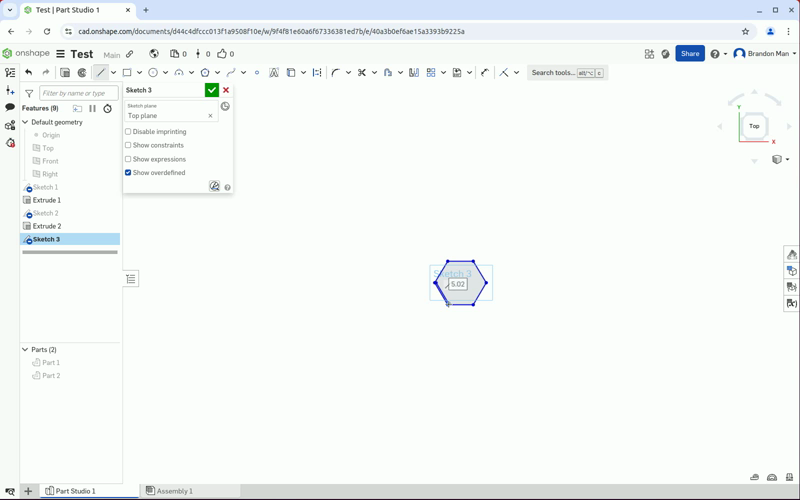
mouse_move(478, 303)
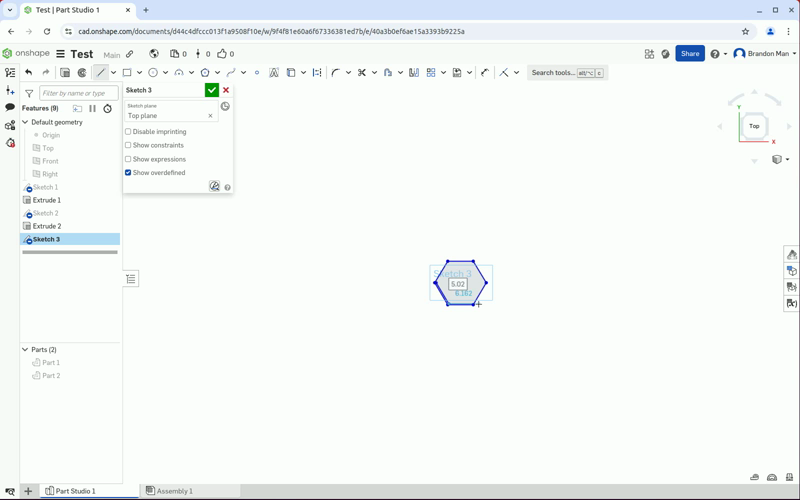
mouse_move(472, 303)
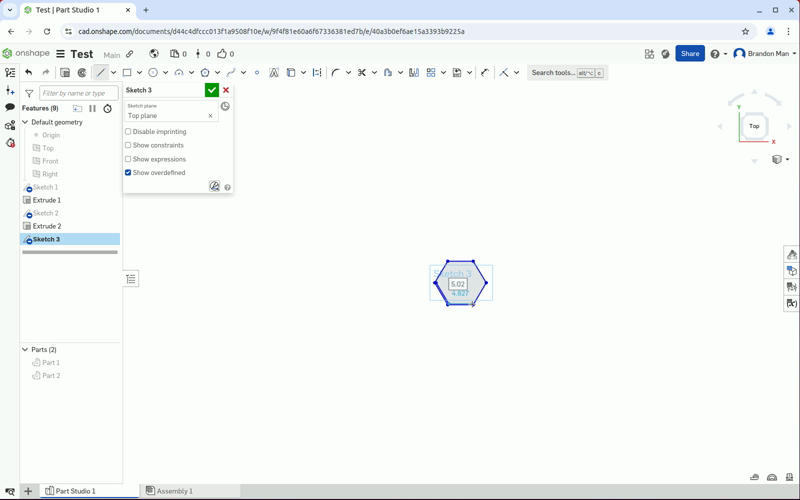
scroll(6)
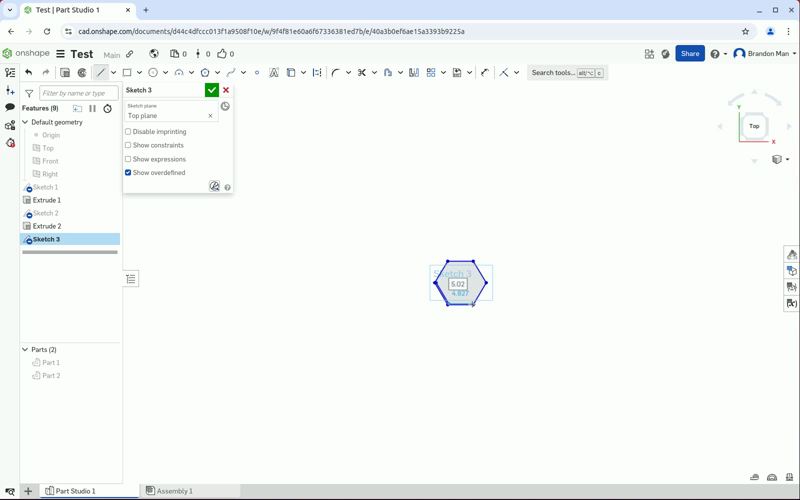
scroll(6)
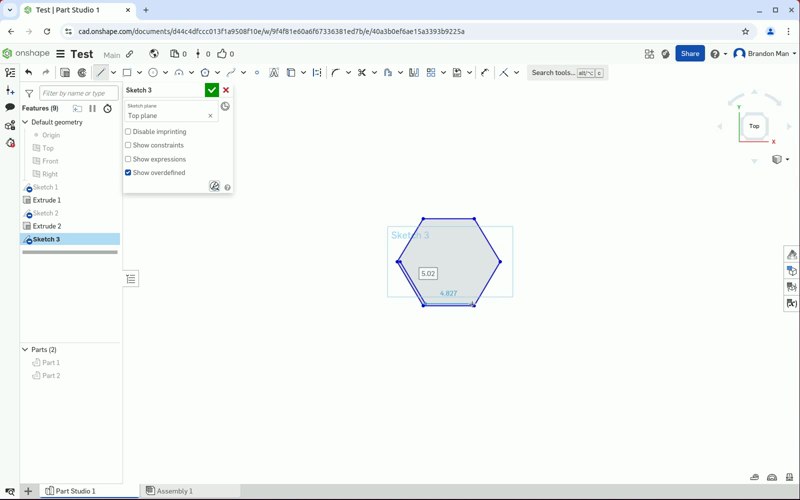
scroll(6)
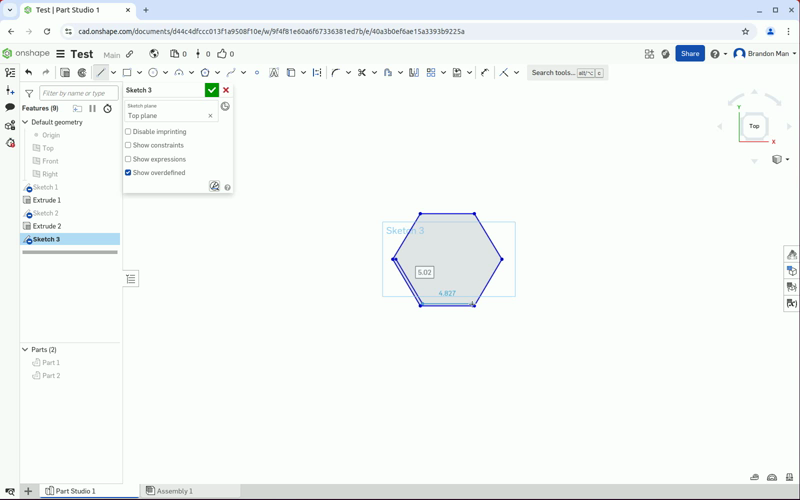
scroll(6)
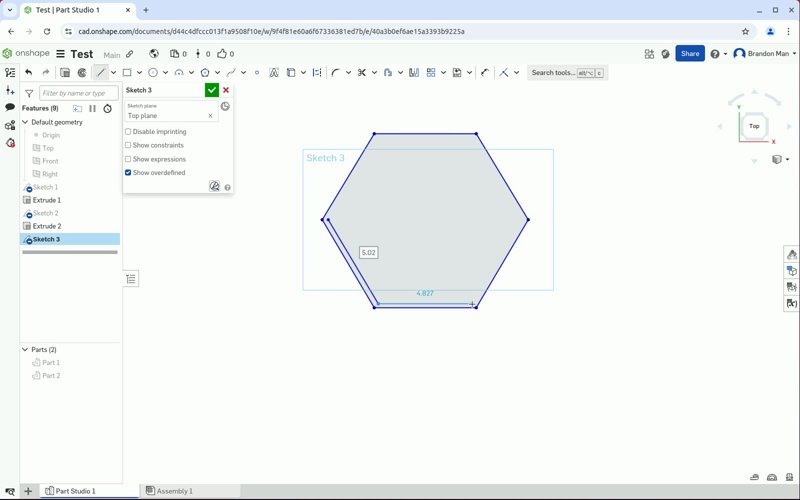
scroll(6)
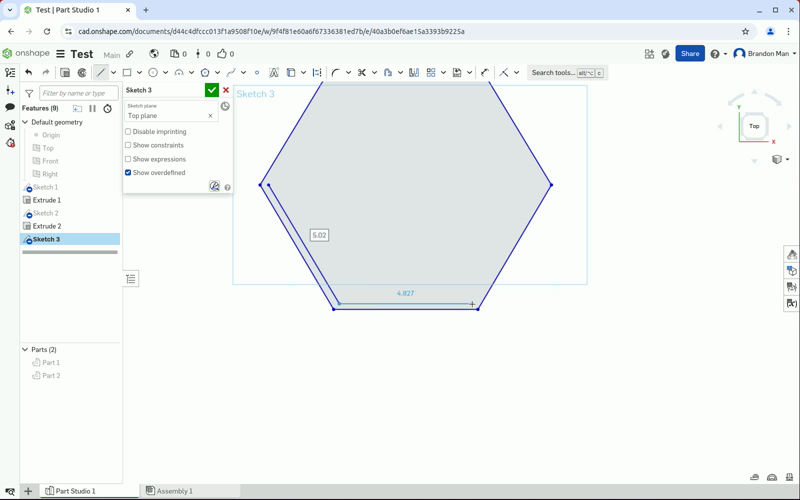
scroll(6)
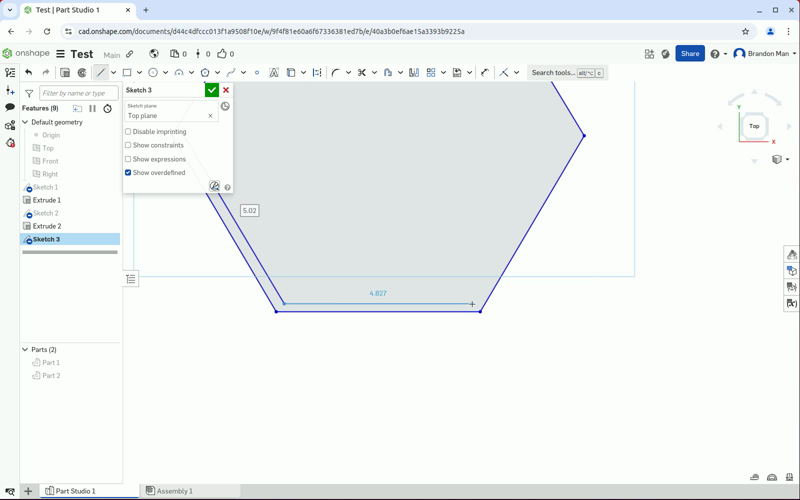
scroll(6)
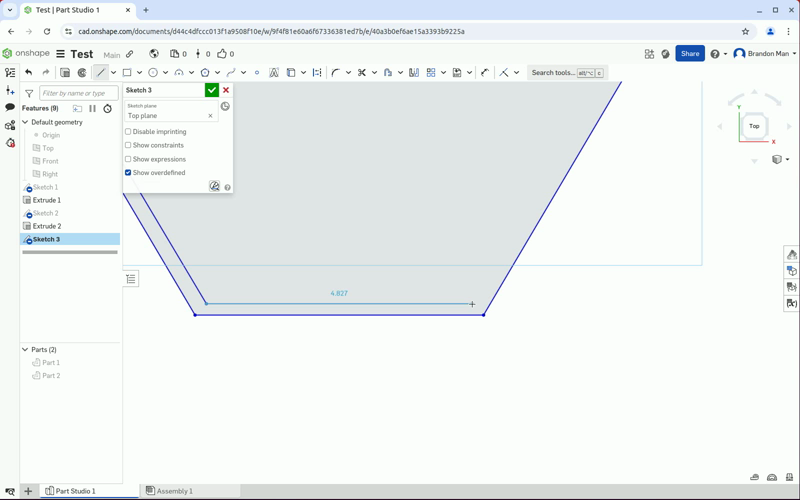
click(472, 303)
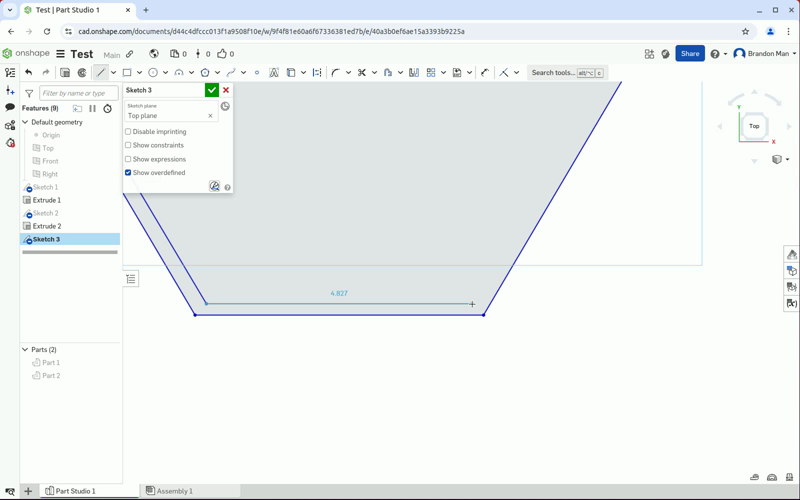
scroll(-6)
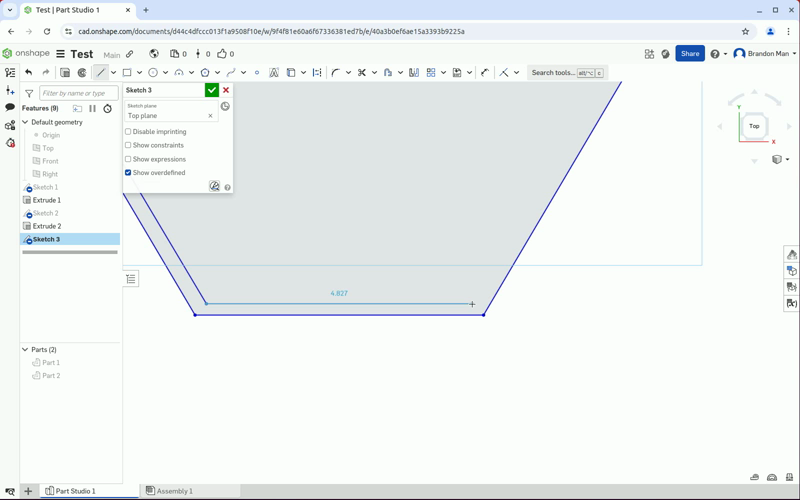
scroll(-6)
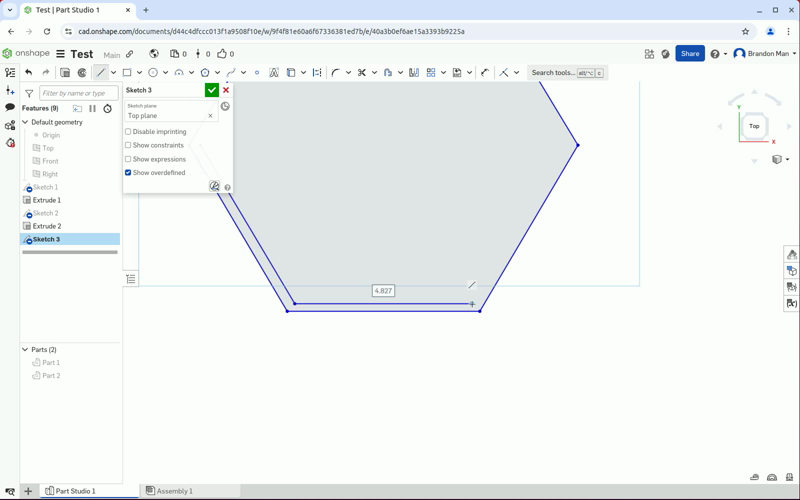
scroll(-6)
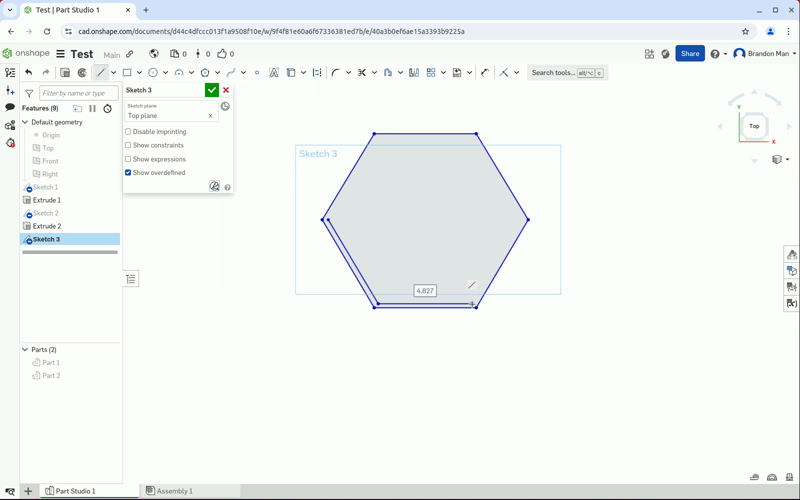
scroll(-6)
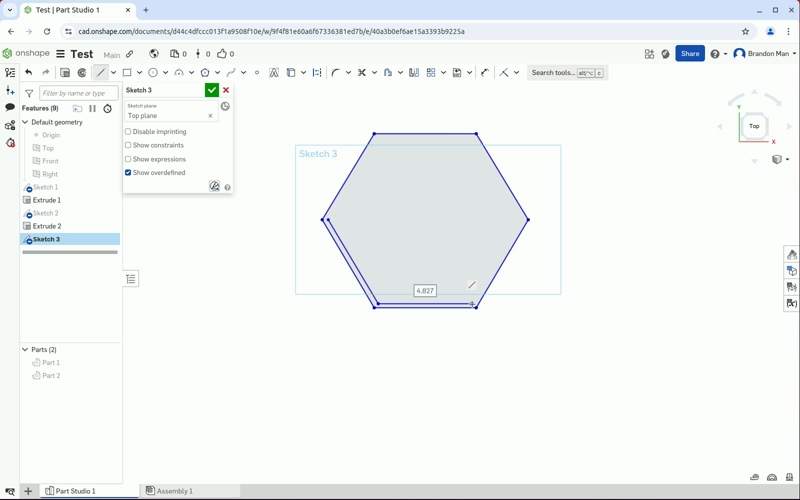
scroll(-6)
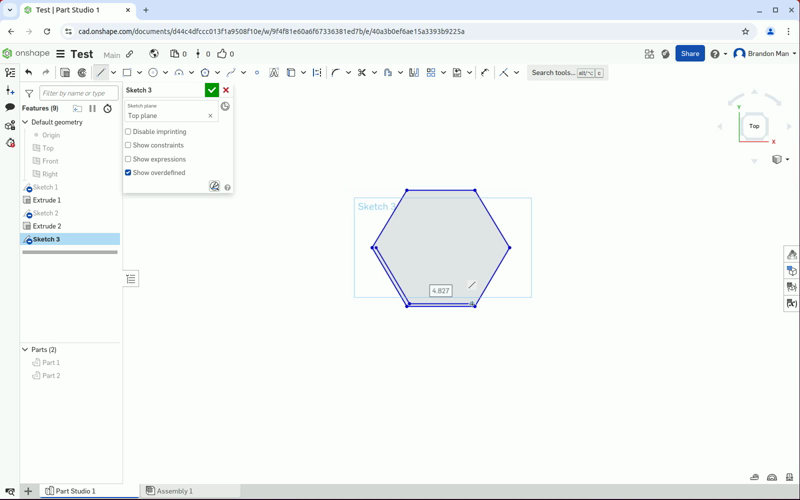
scroll(-6)
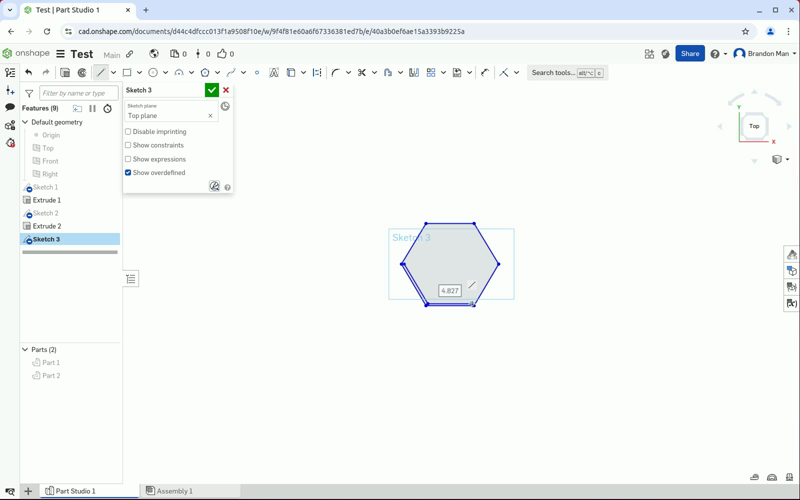
scroll(-6)
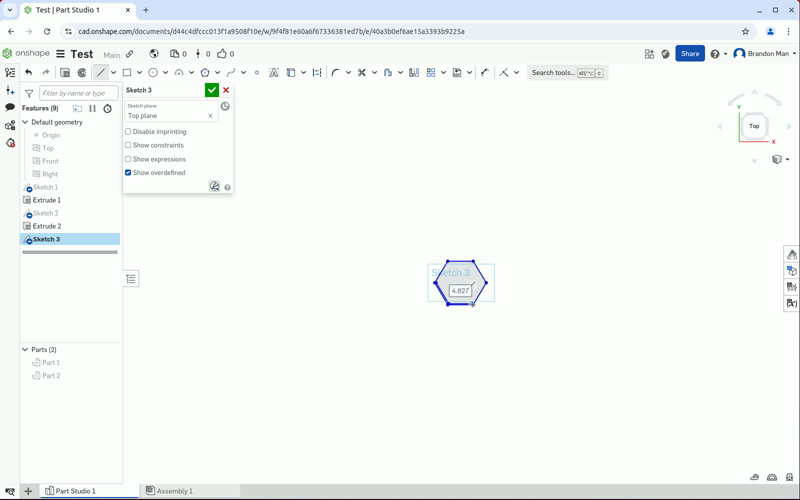
key_up(shift)
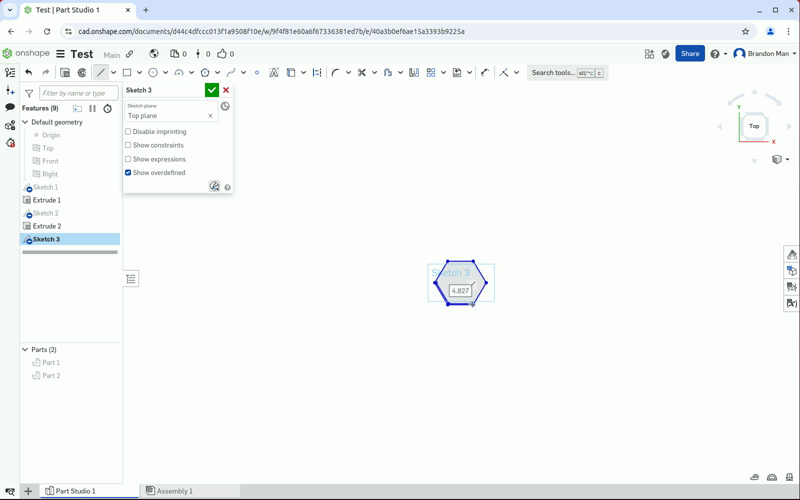
key_down(shift)
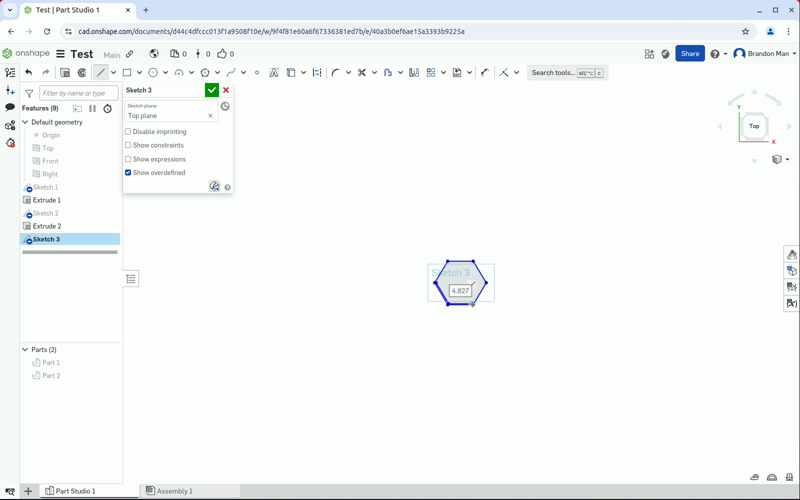
mouse_move(502, 303)
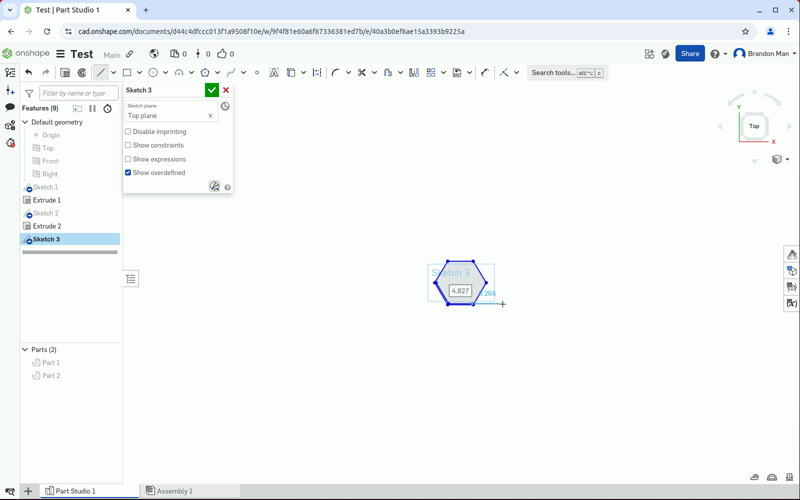
mouse_move(485, 282)
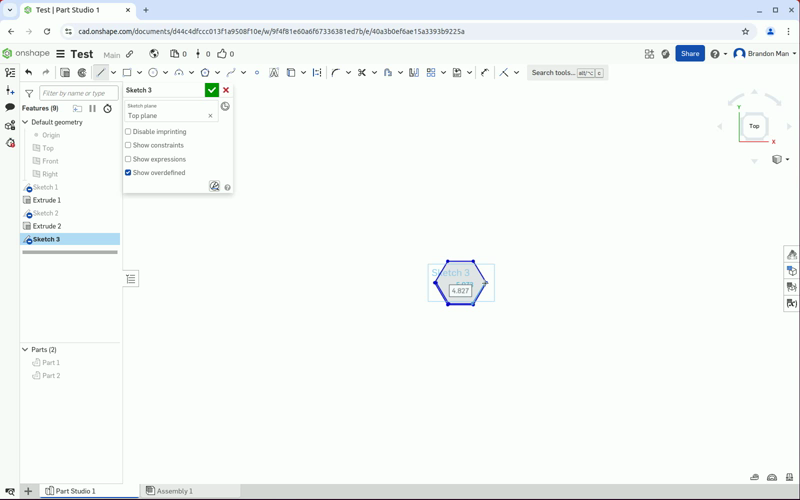
scroll(6)
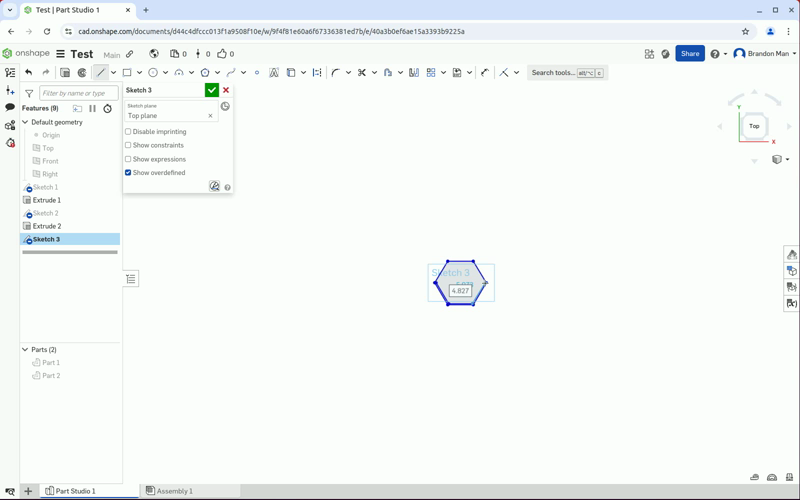
scroll(6)
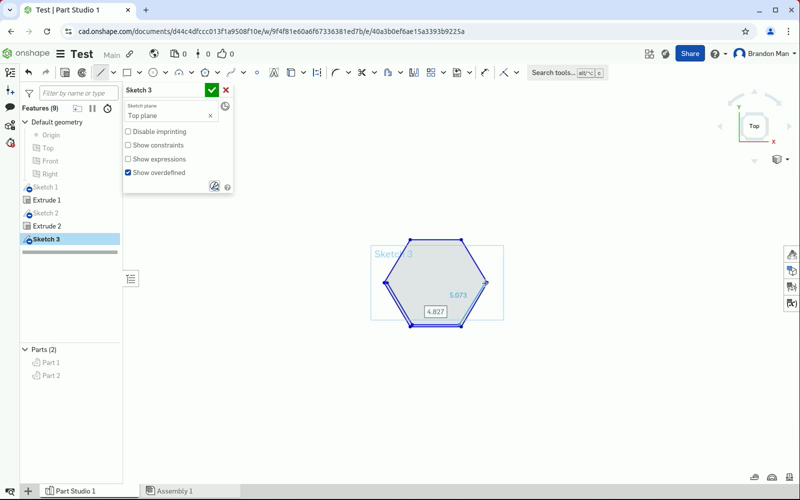
scroll(6)
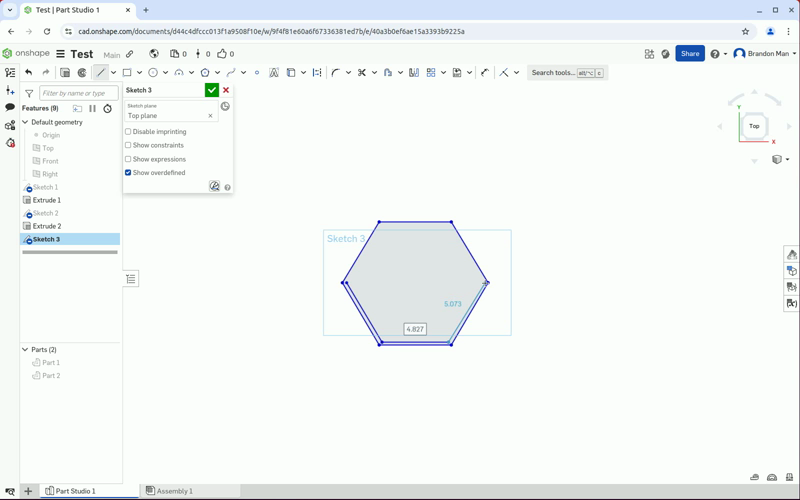
scroll(6)
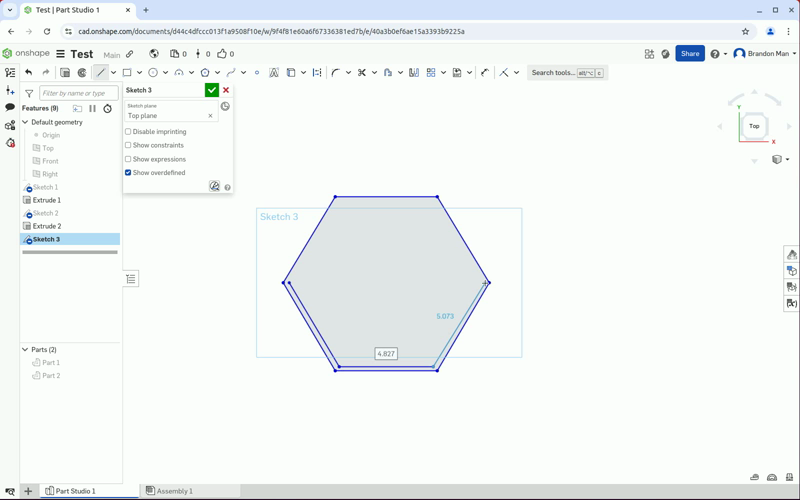
scroll(6)
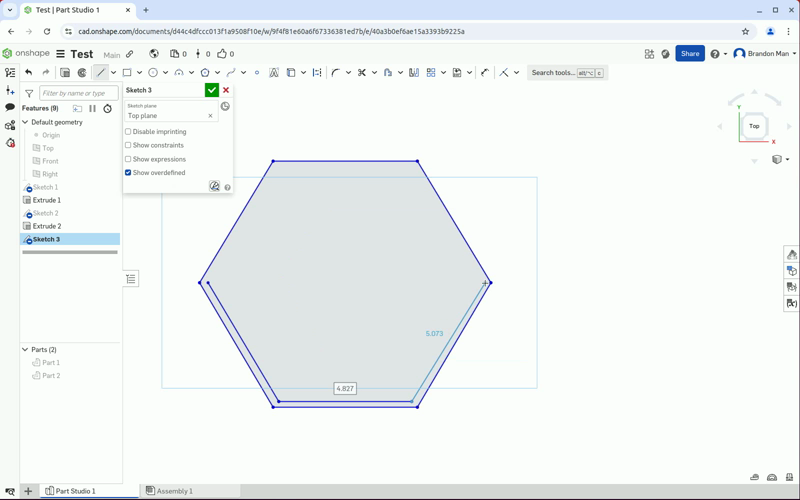
scroll(6)
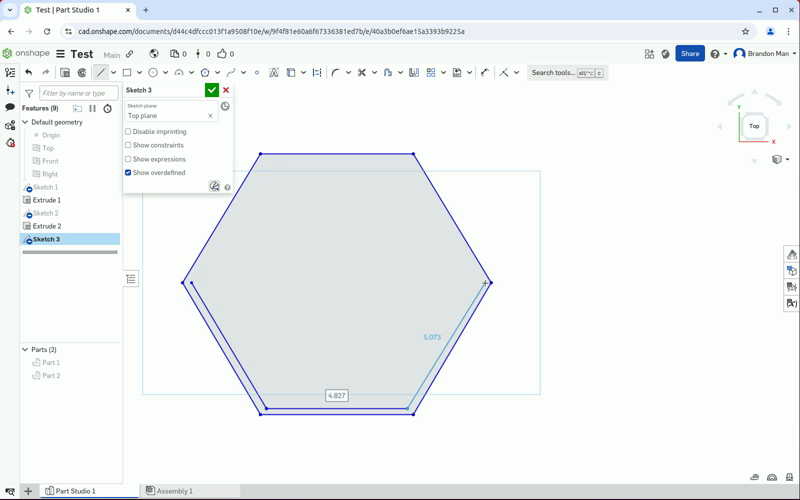
scroll(6)
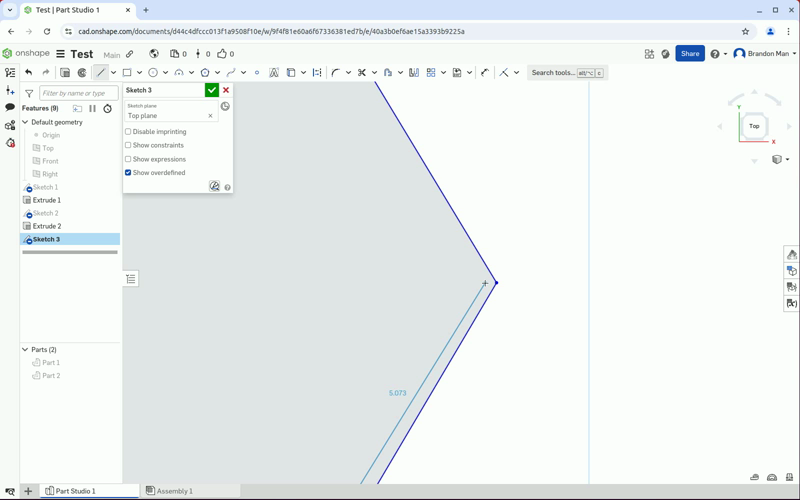
click(485, 282)
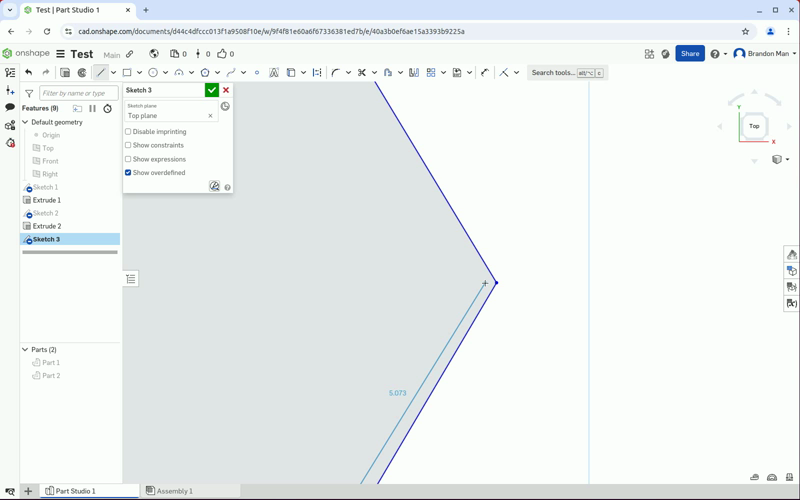
scroll(-6)
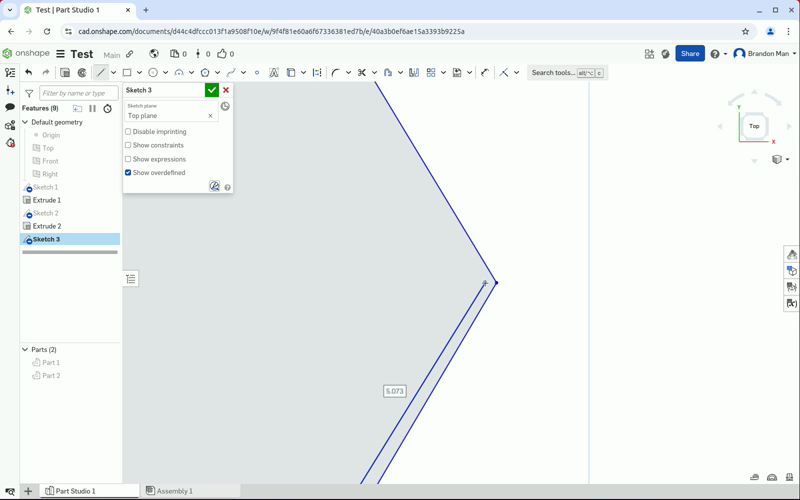
scroll(-6)
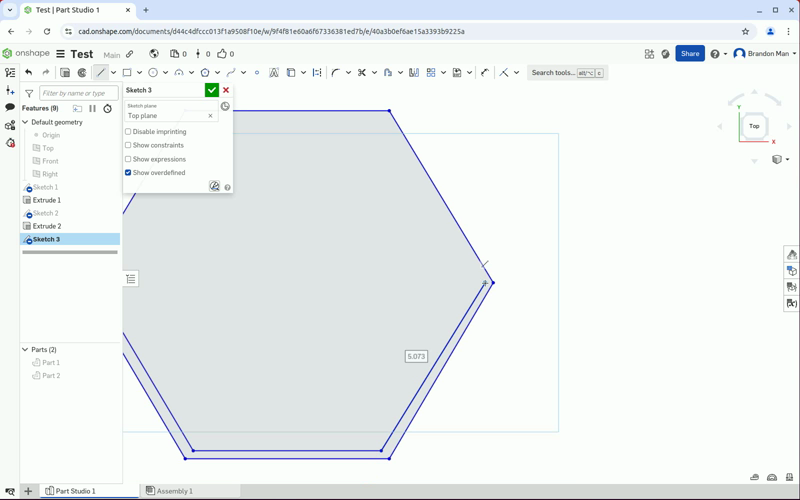
scroll(-6)
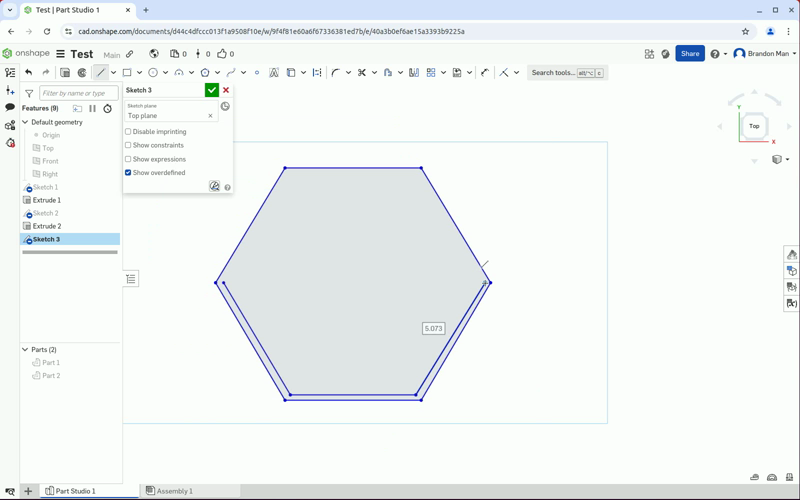
scroll(-6)
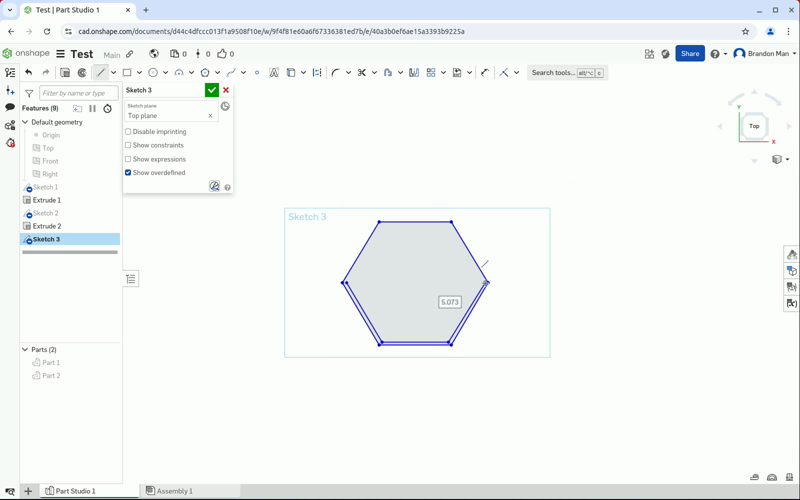
scroll(-6)
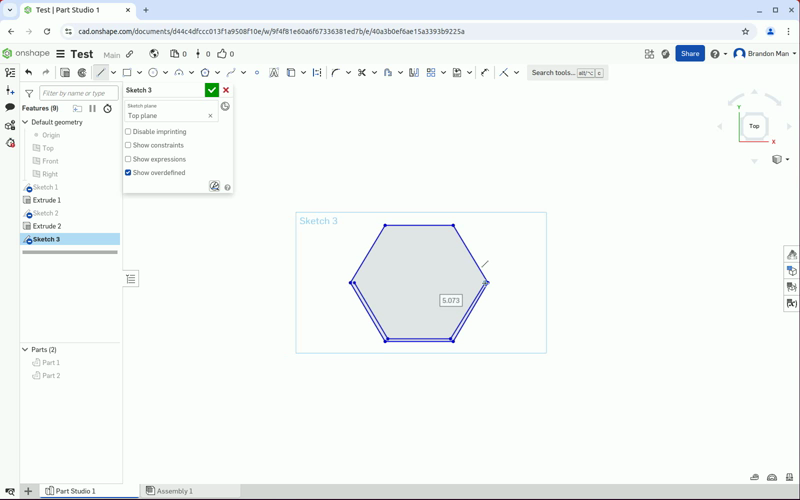
scroll(-6)
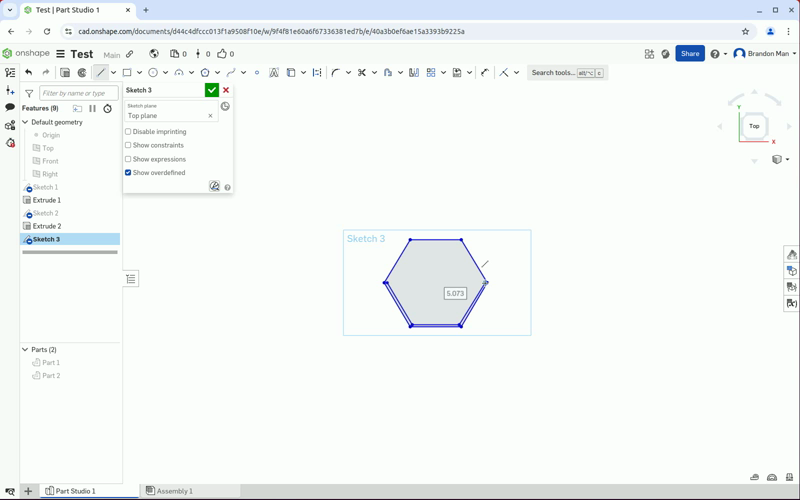
scroll(-6)
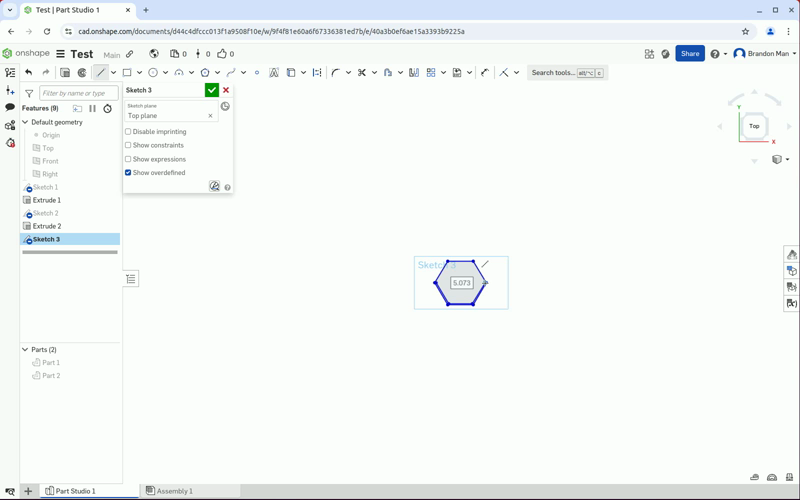
key_up(shift)
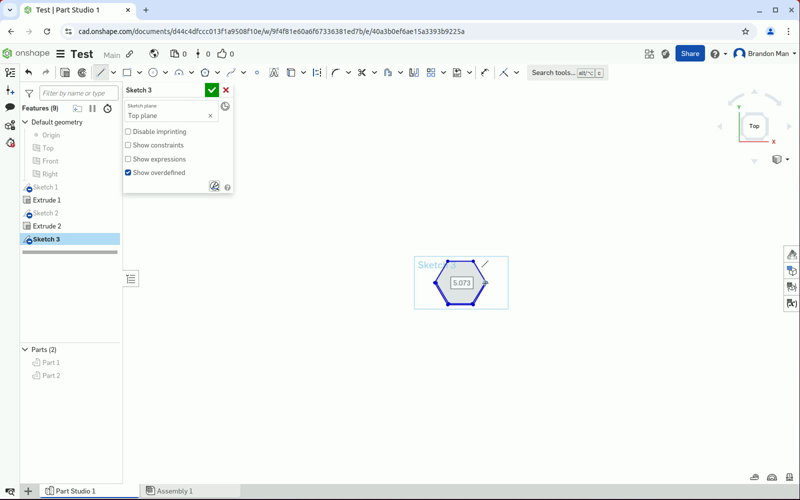
key_down(shift)
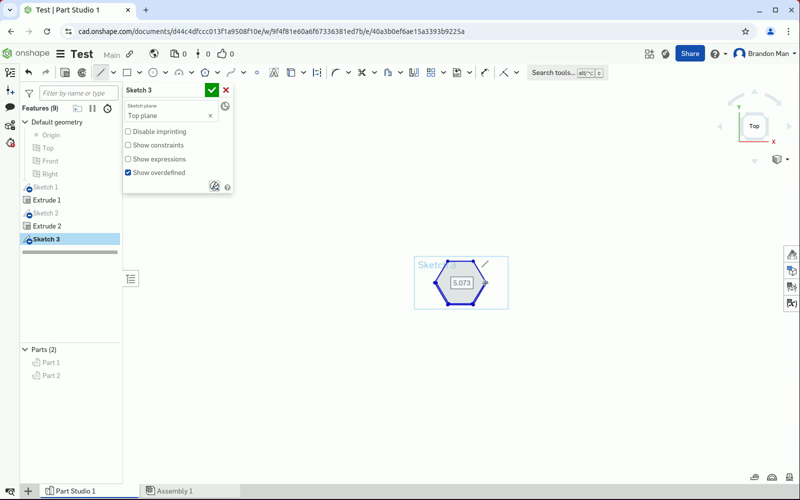
mouse_move(515, 282)
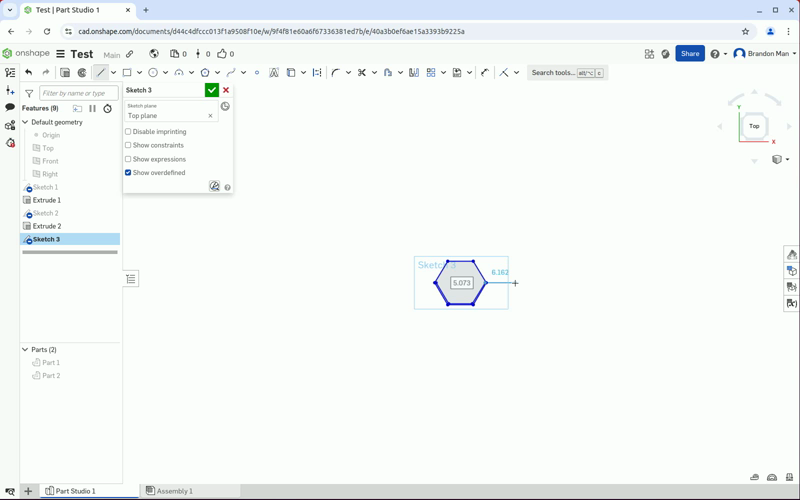
mouse_move(472, 261)
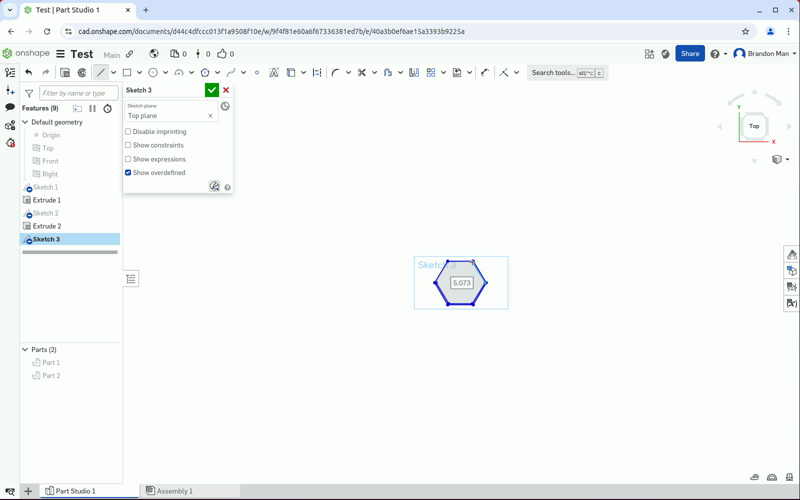
scroll(6)
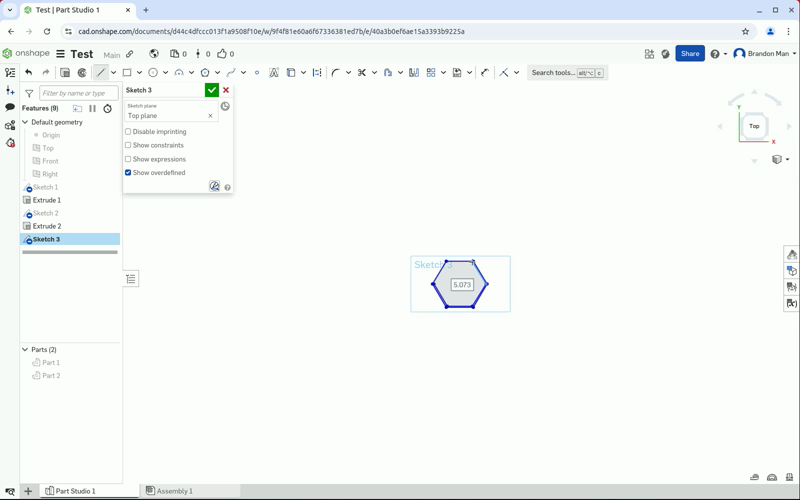
scroll(6)
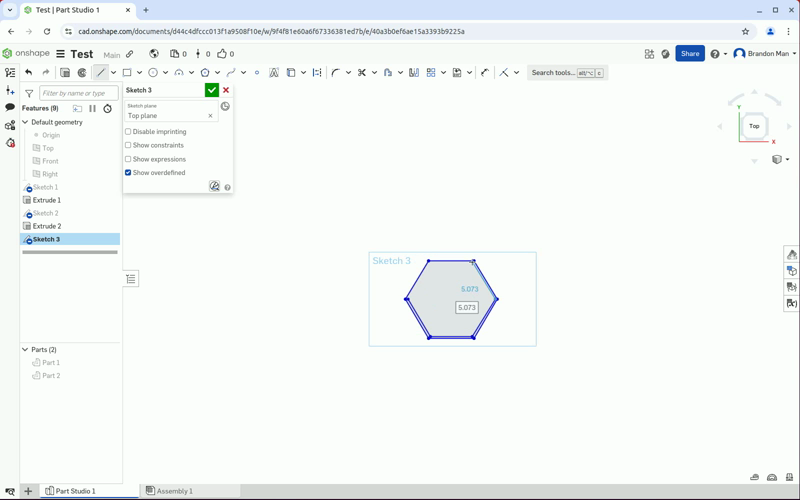
scroll(6)
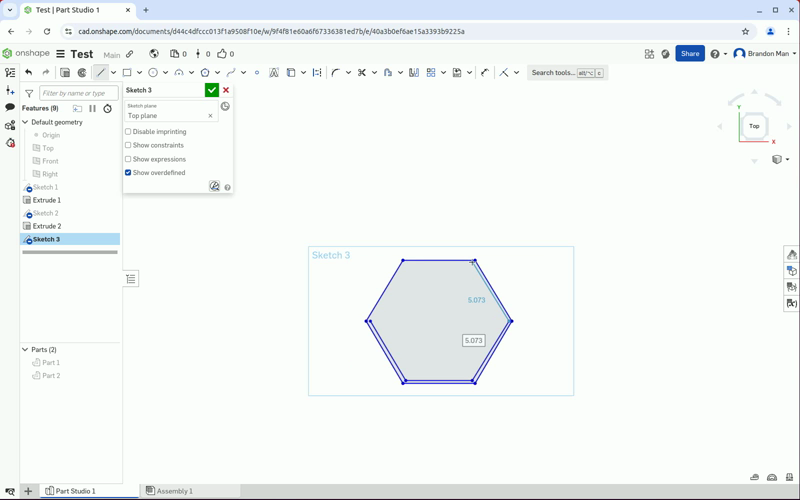
scroll(6)
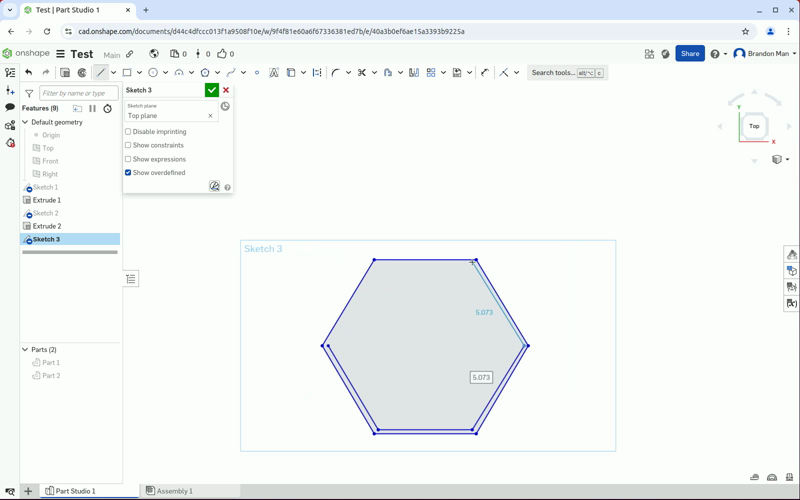
scroll(6)
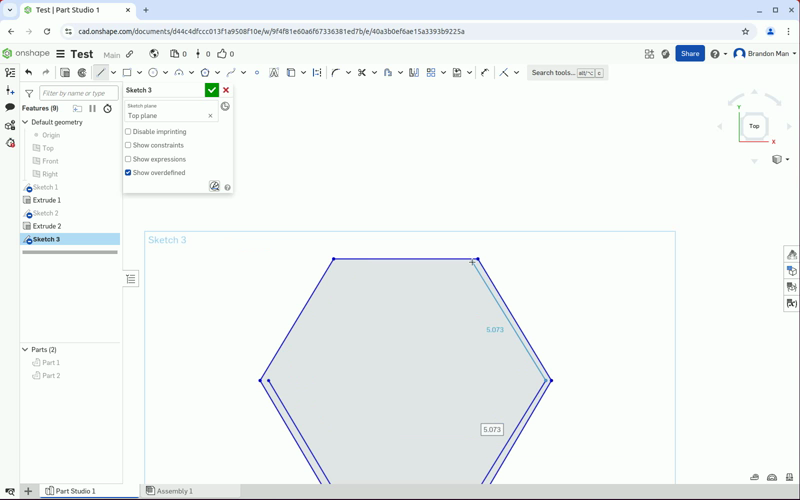
scroll(6)
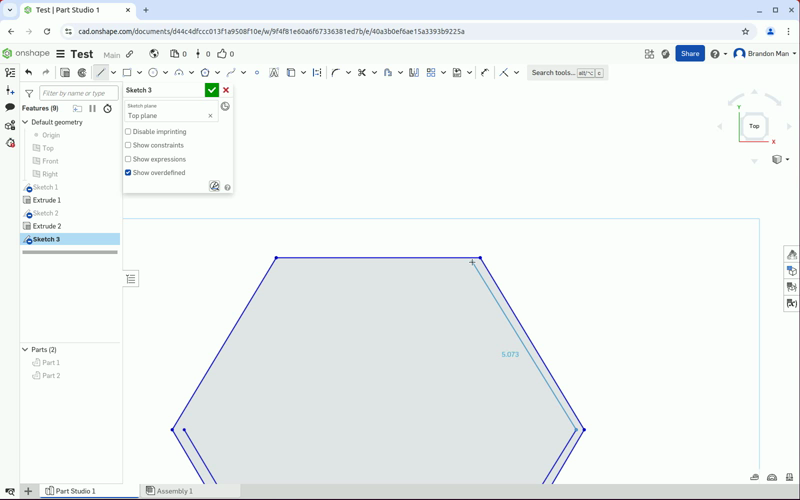
scroll(6)
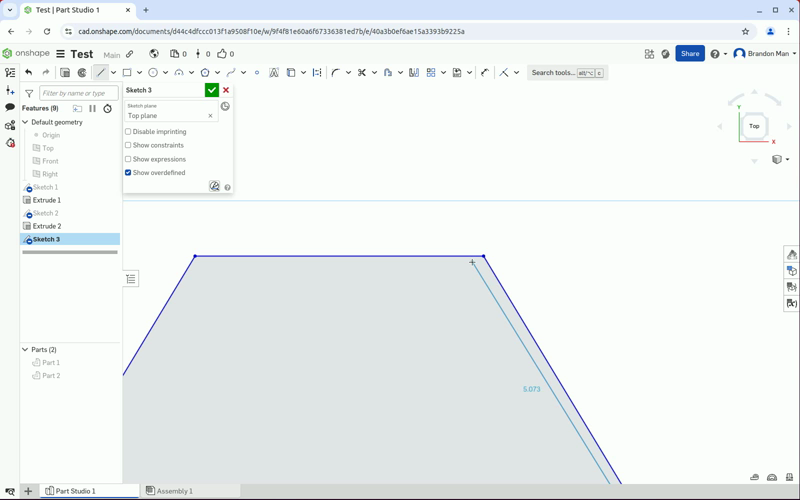
click(472, 261)
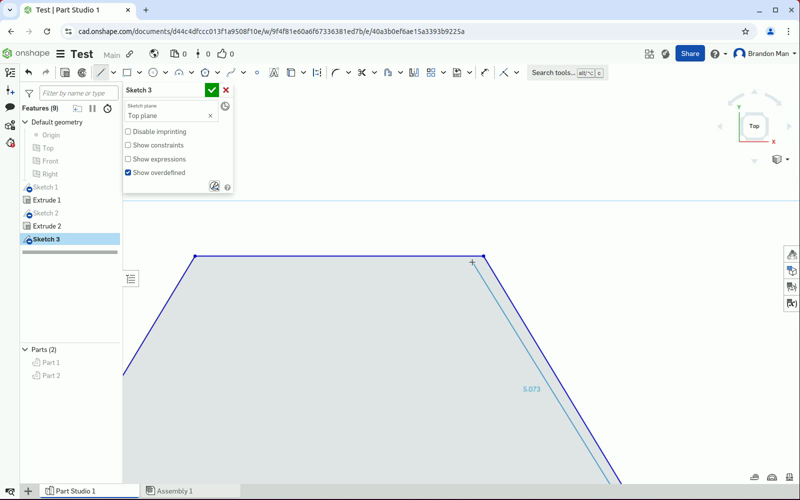
scroll(-6)
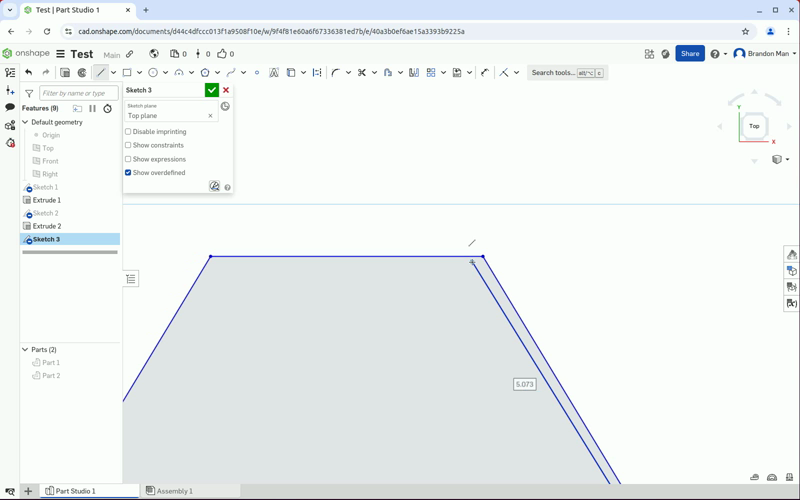
scroll(-6)
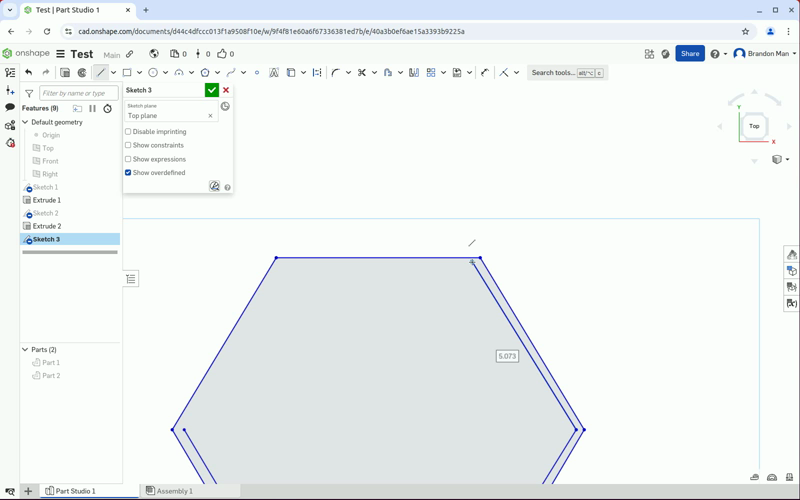
scroll(-6)
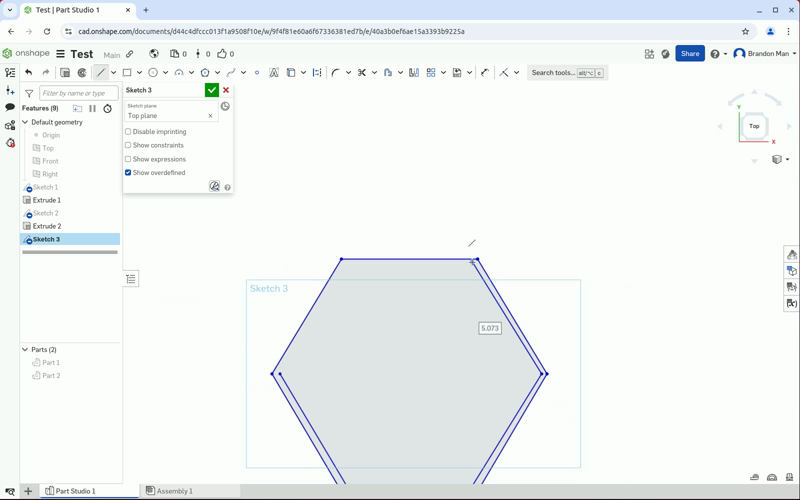
scroll(-6)
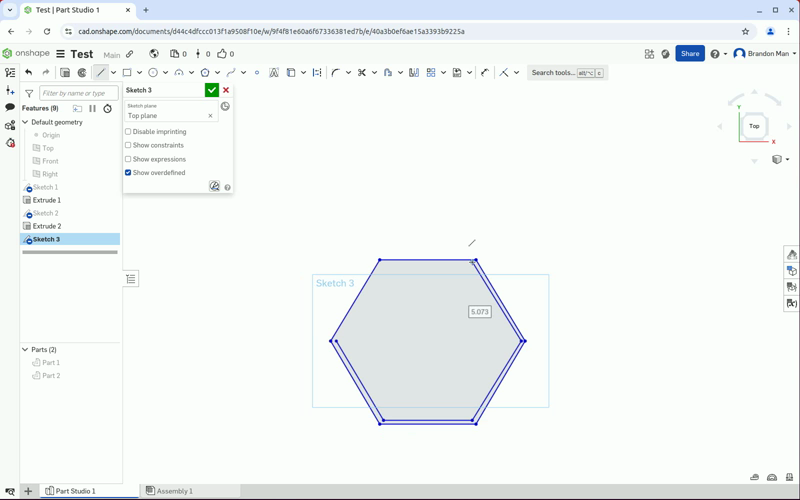
scroll(-6)
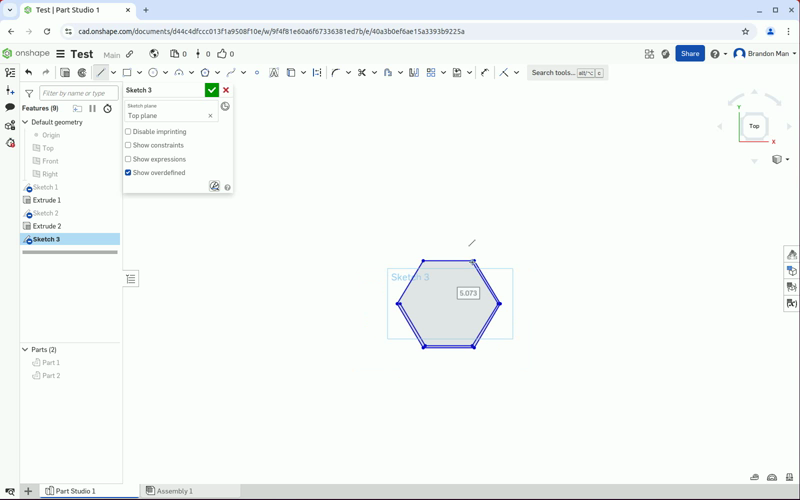
scroll(-6)
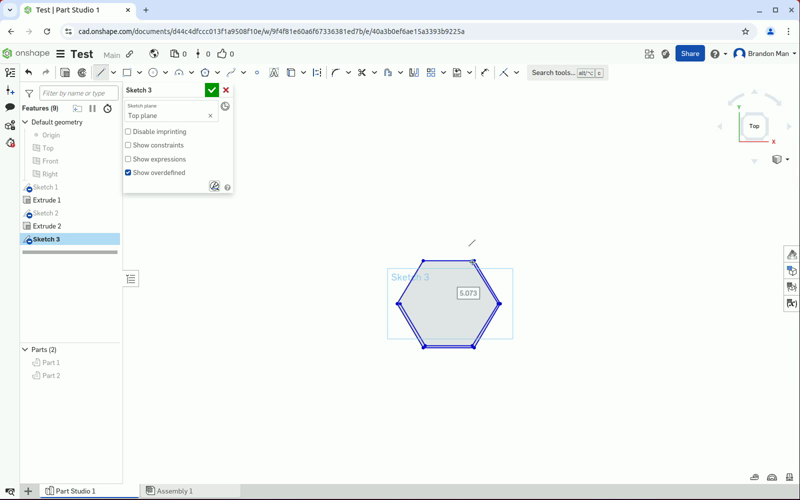
scroll(-6)
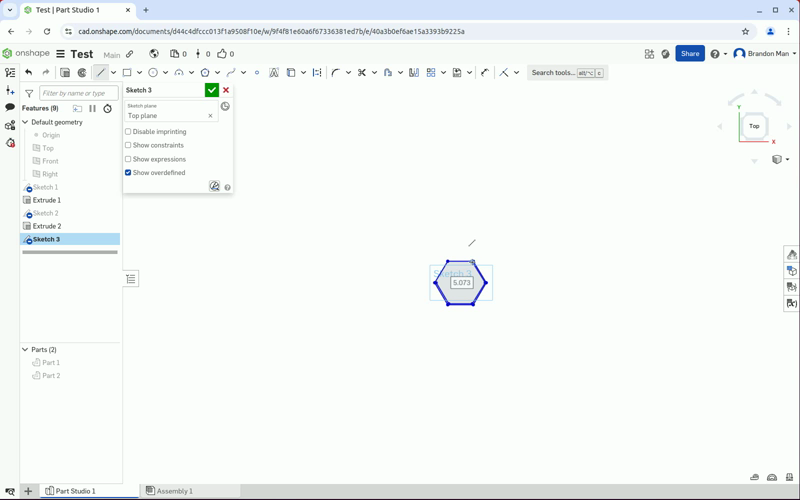
key_up(shift)
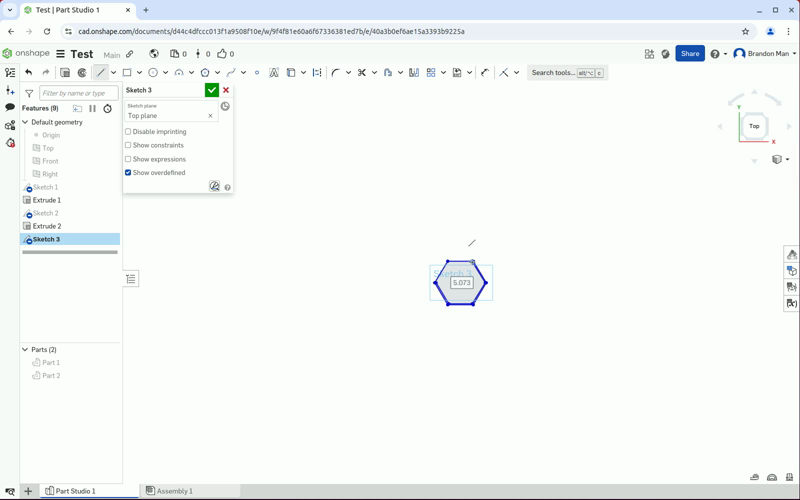
key_down(shift)
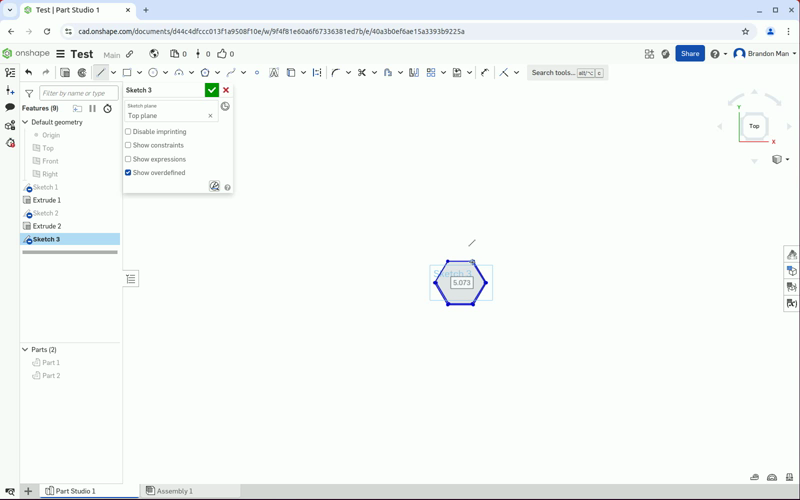
mouse_move(502, 261)
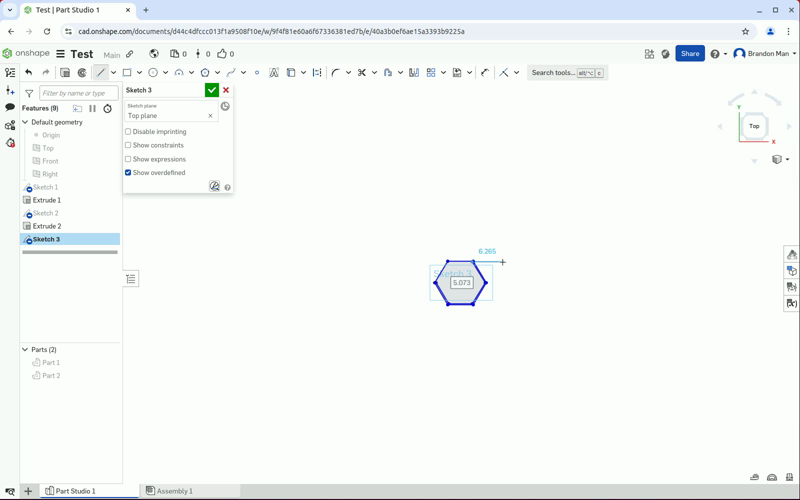
mouse_move(448, 261)
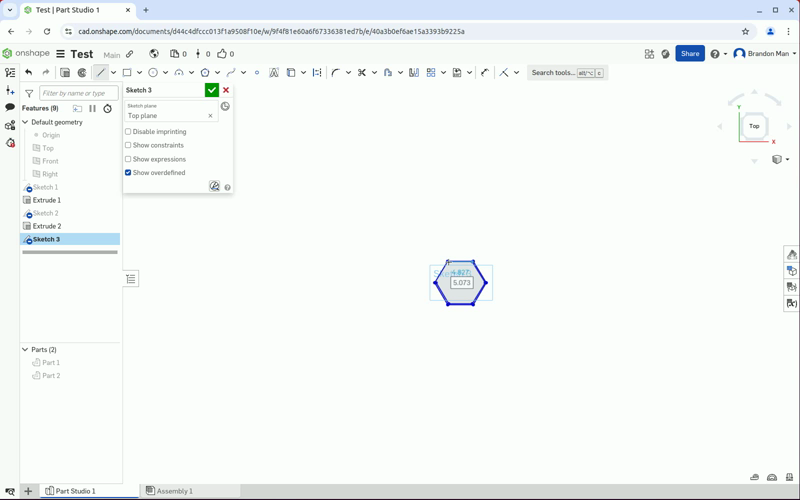
scroll(6)
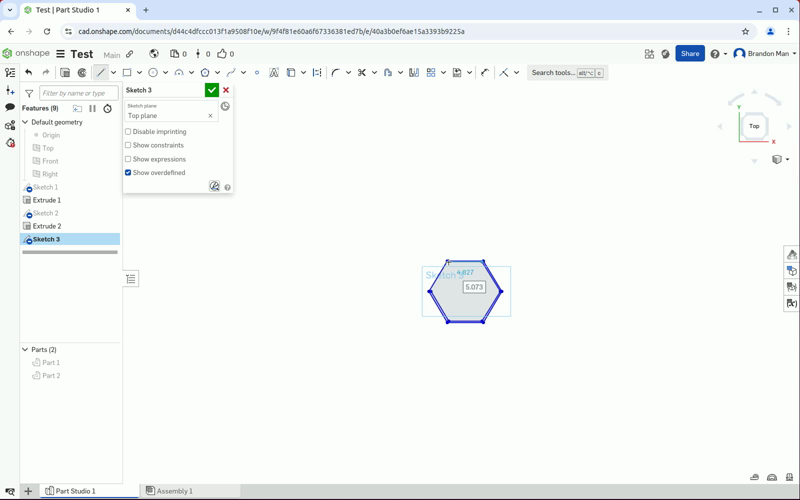
scroll(6)
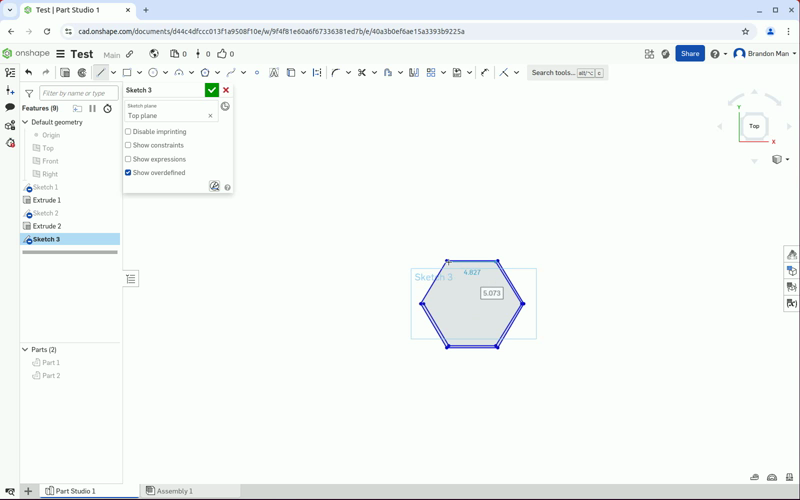
scroll(6)
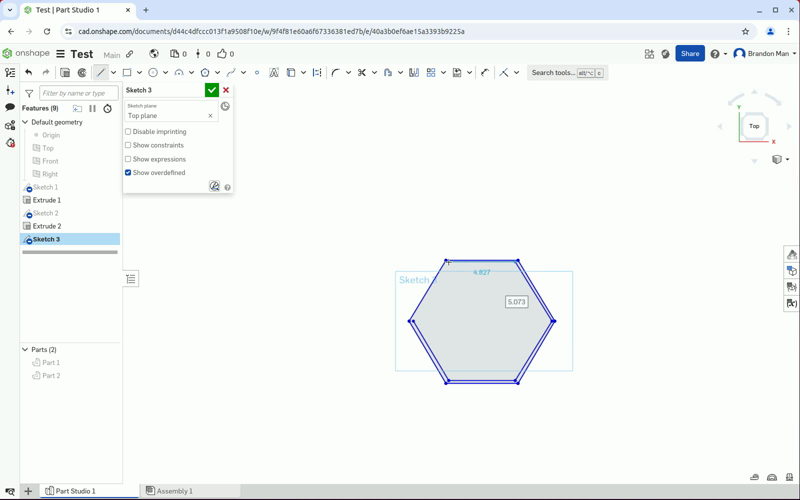
scroll(6)
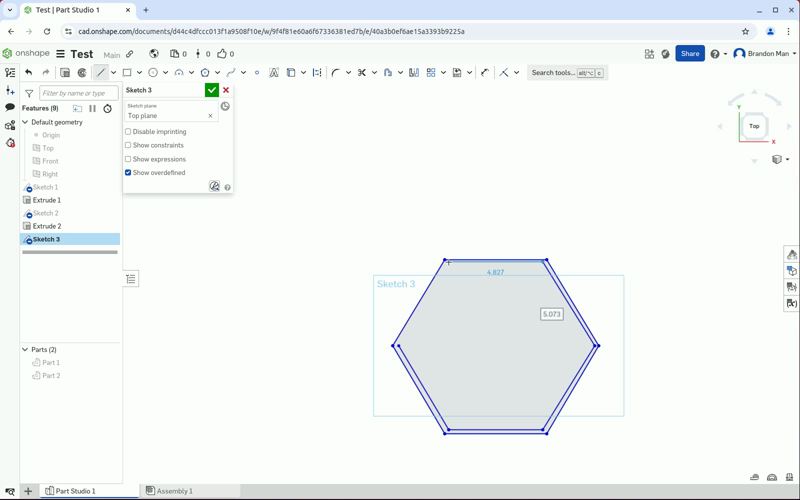
scroll(6)
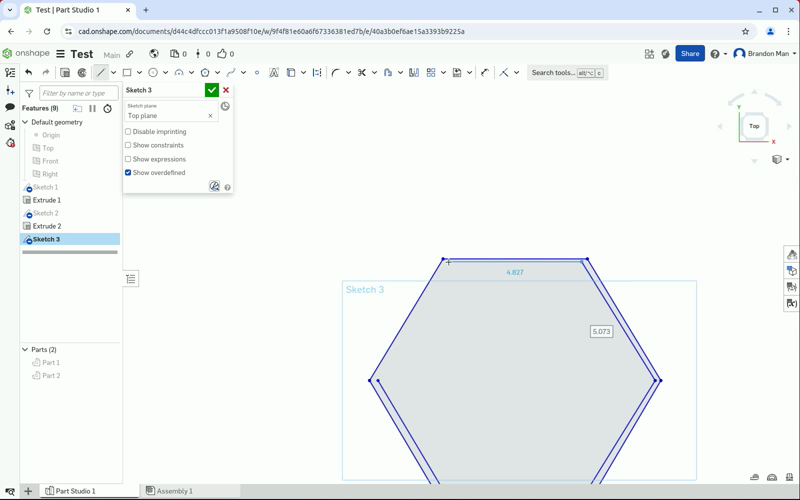
scroll(6)
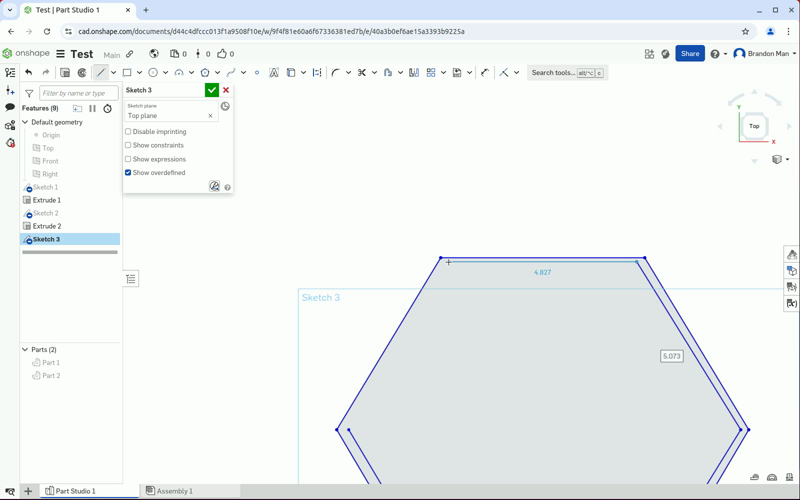
scroll(6)
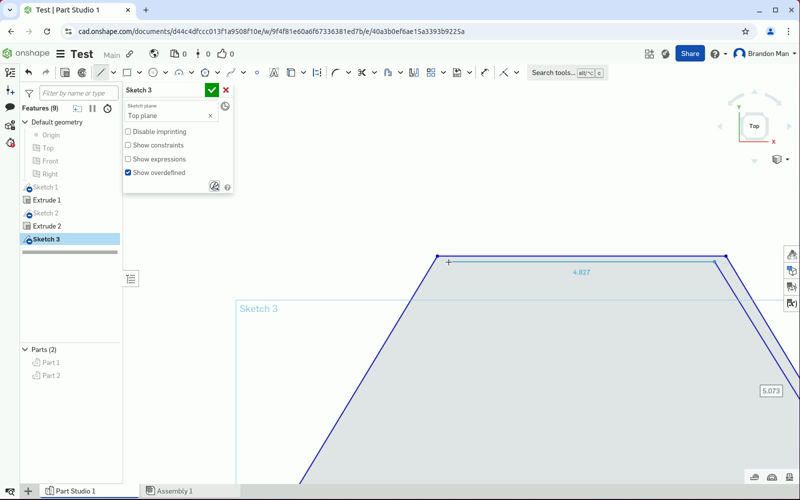
click(448, 261)
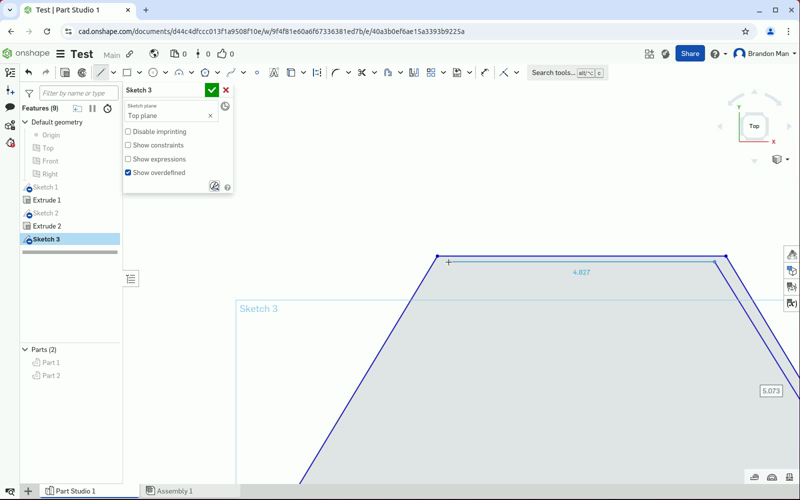
scroll(-6)
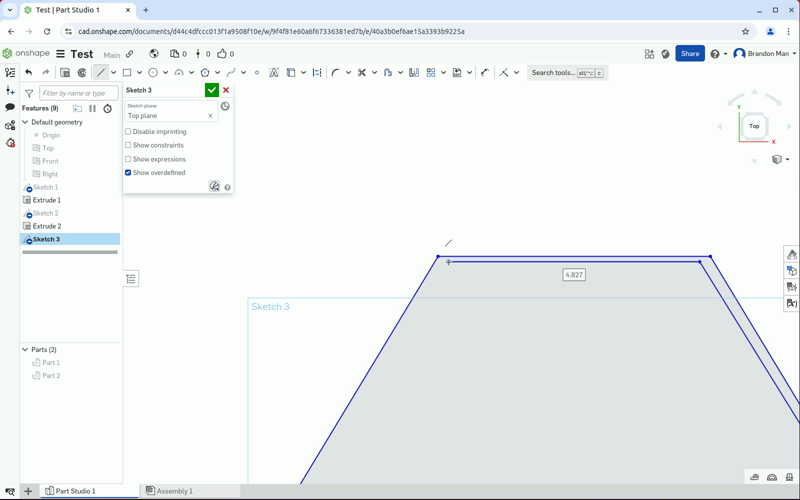
scroll(-6)
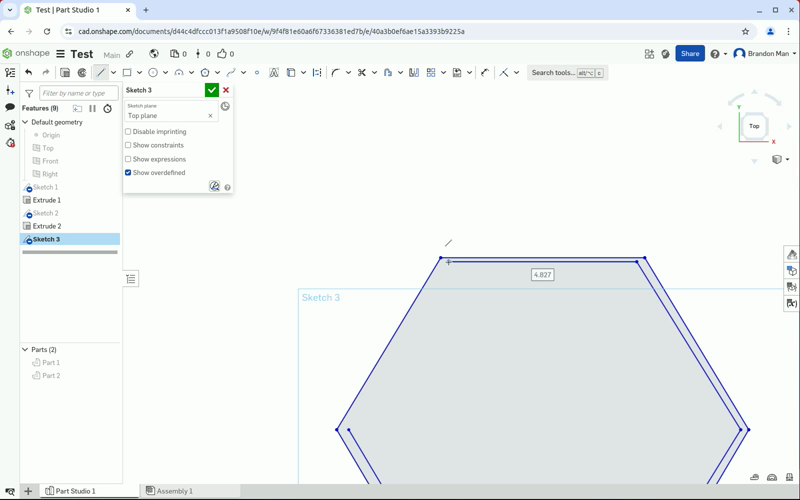
scroll(-6)
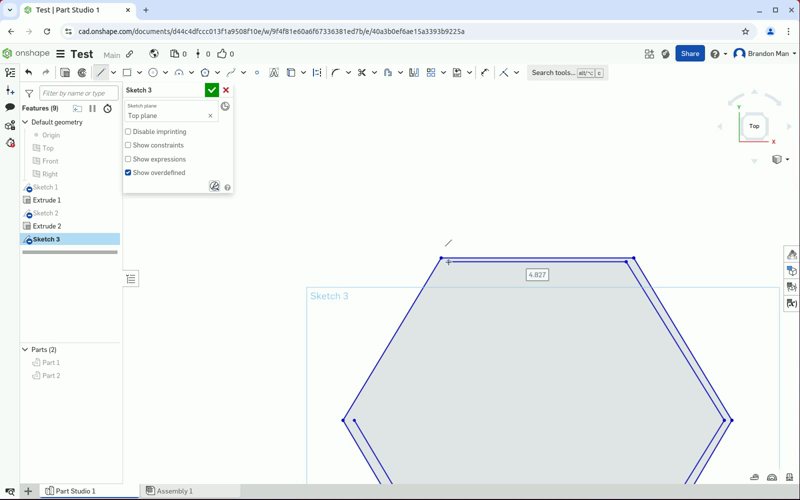
scroll(-6)
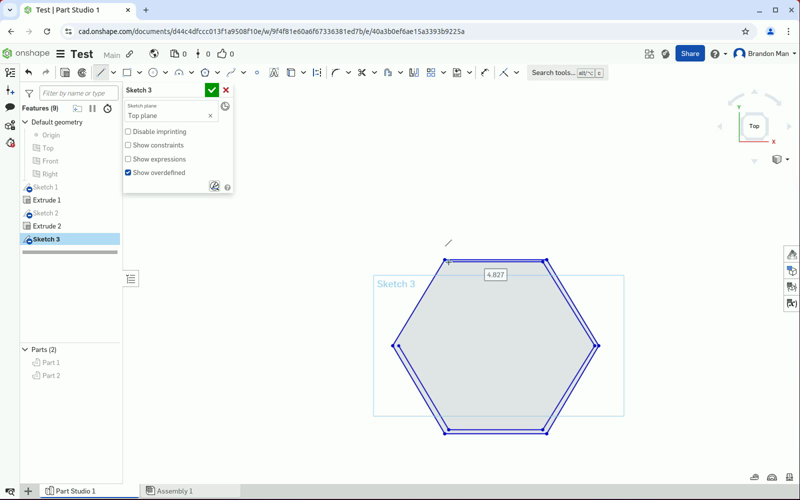
scroll(-6)
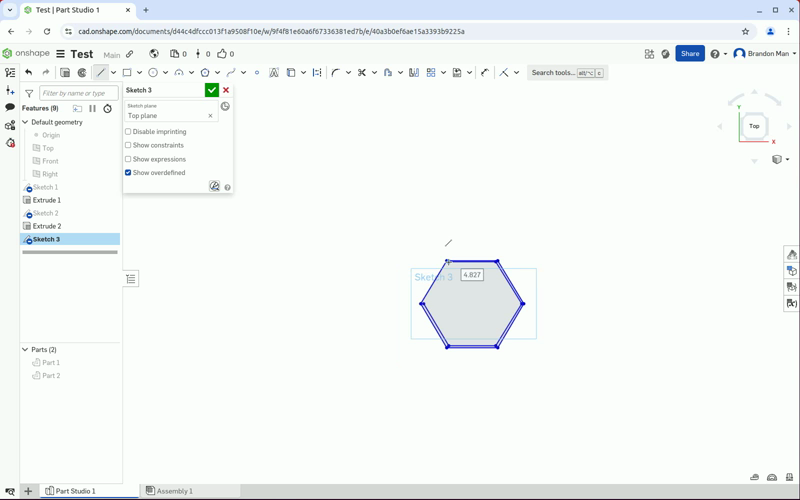
scroll(-6)
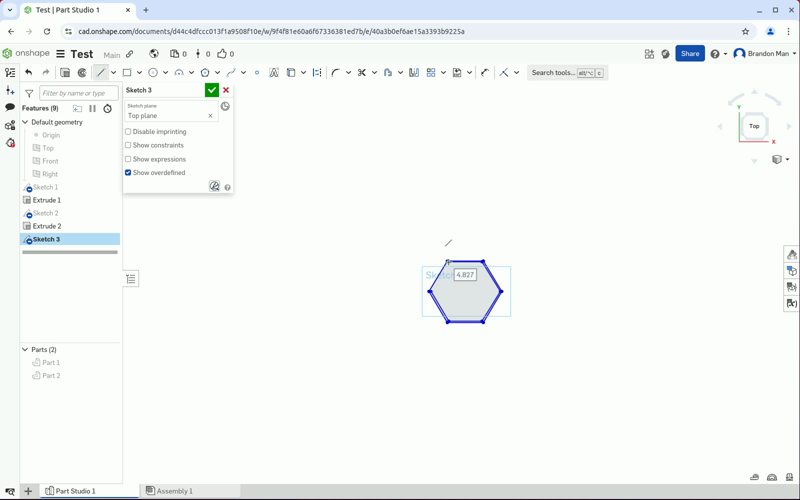
scroll(-6)
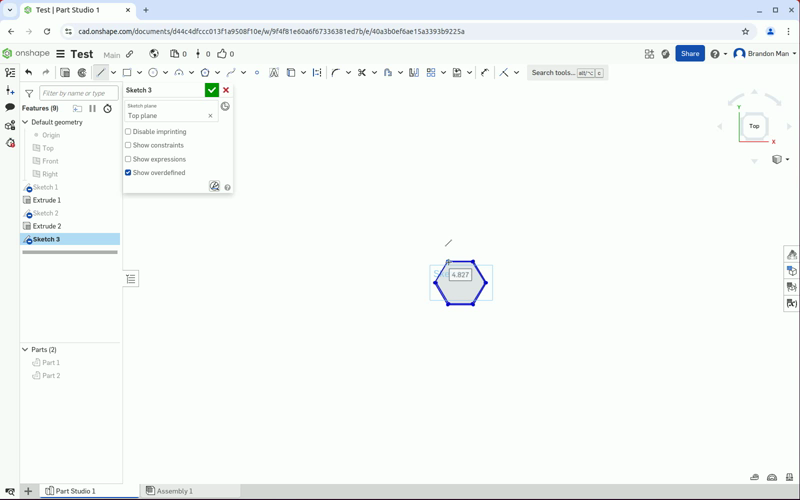
key_up(shift)
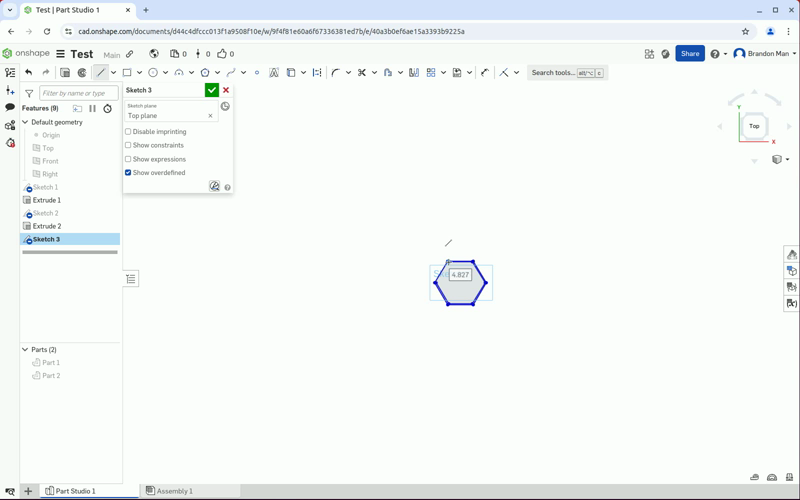
mouse_move(478, 261)
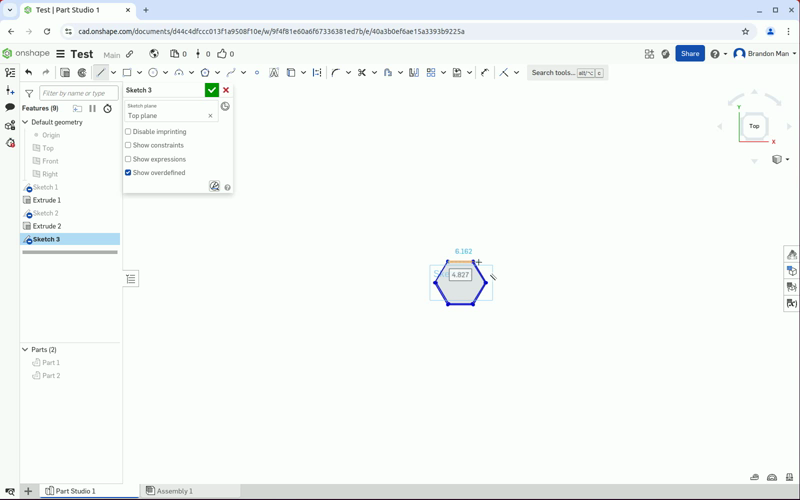
key_down(shift)
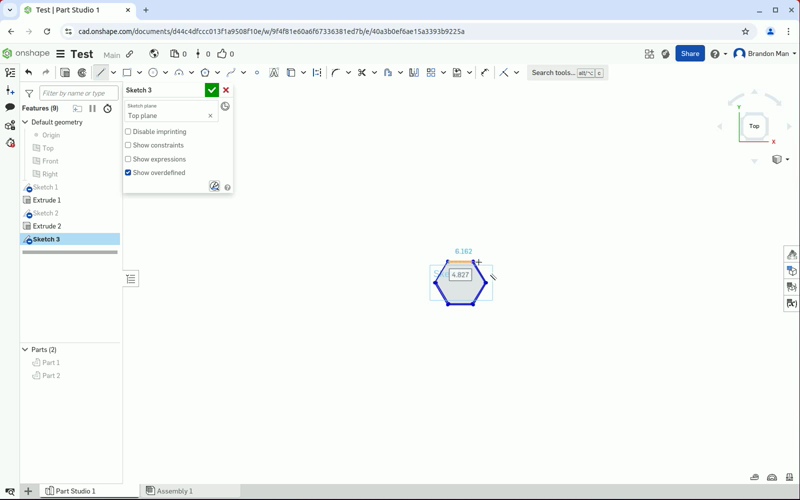
mouse_move(436, 282)
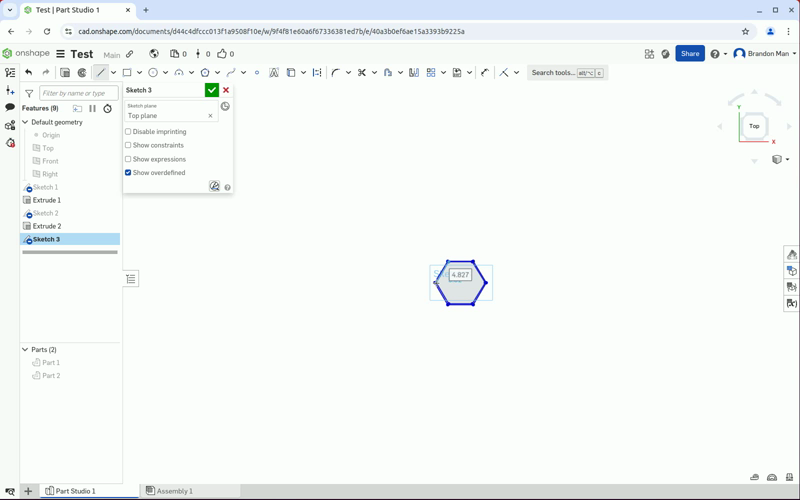
scroll(6)
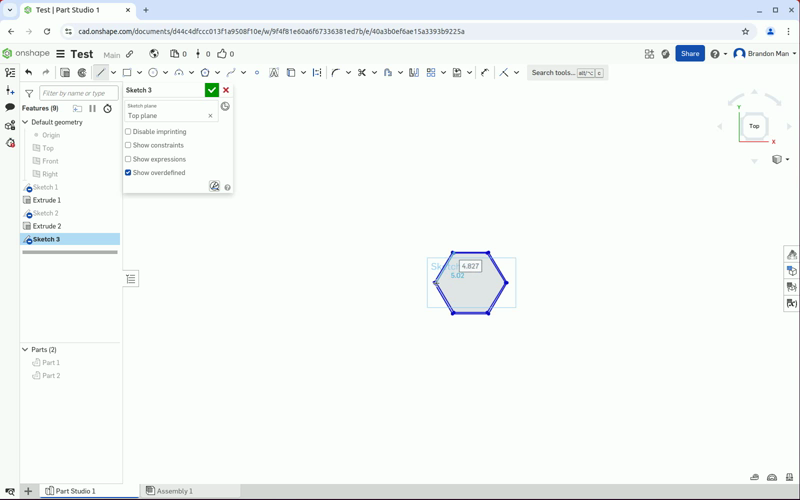
scroll(6)
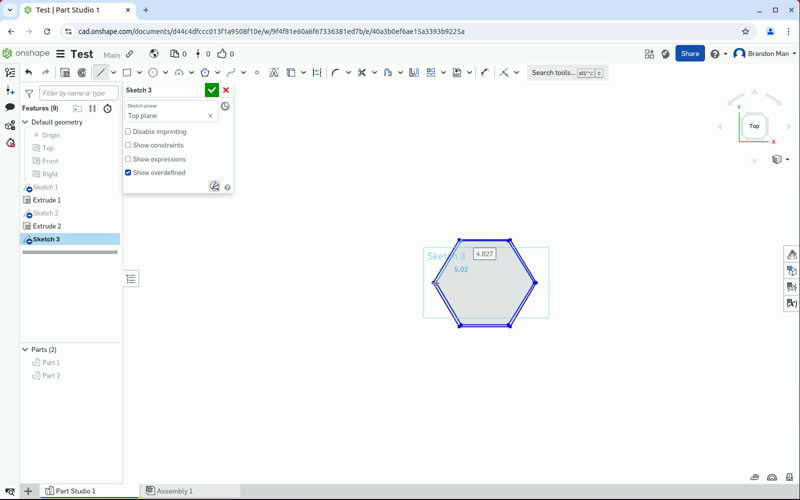
scroll(6)
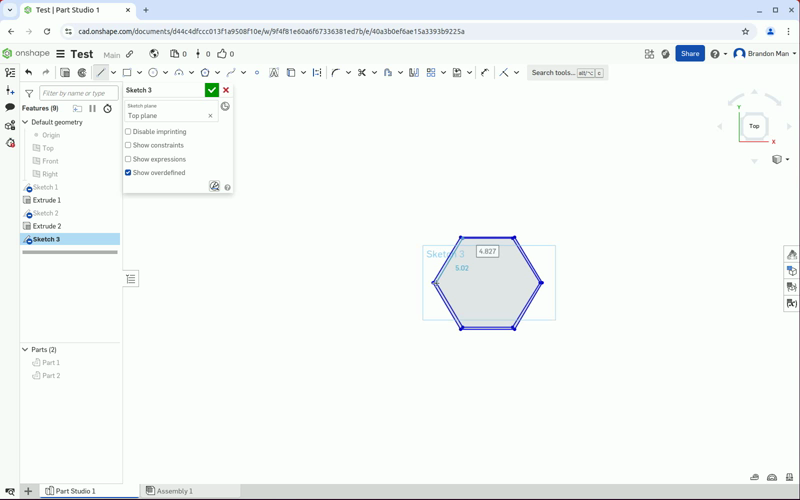
scroll(6)
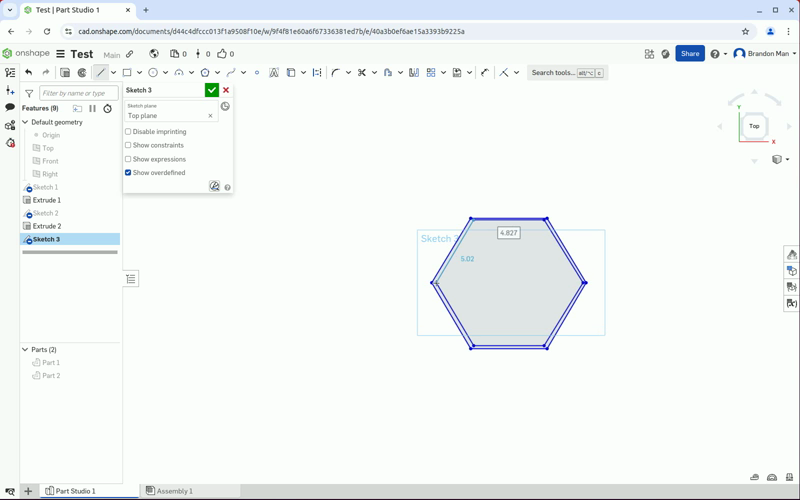
scroll(6)
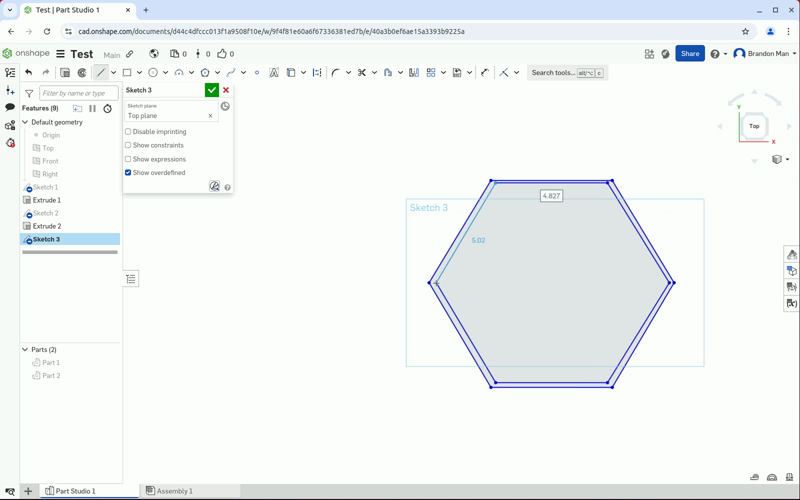
scroll(6)
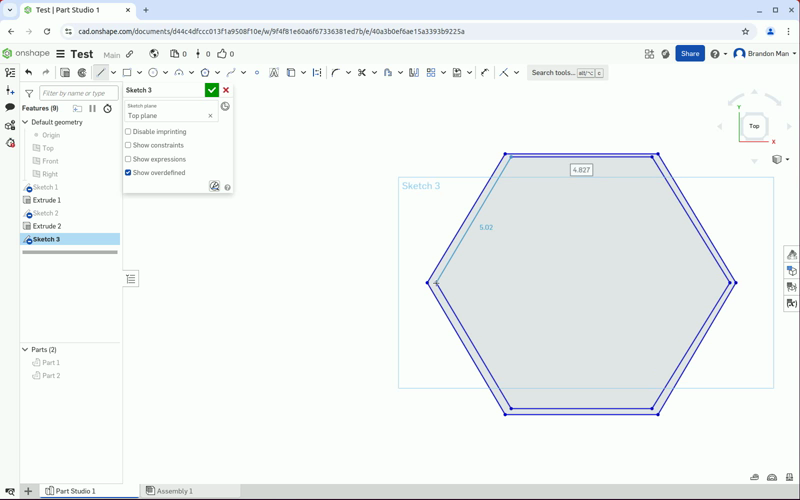
scroll(6)
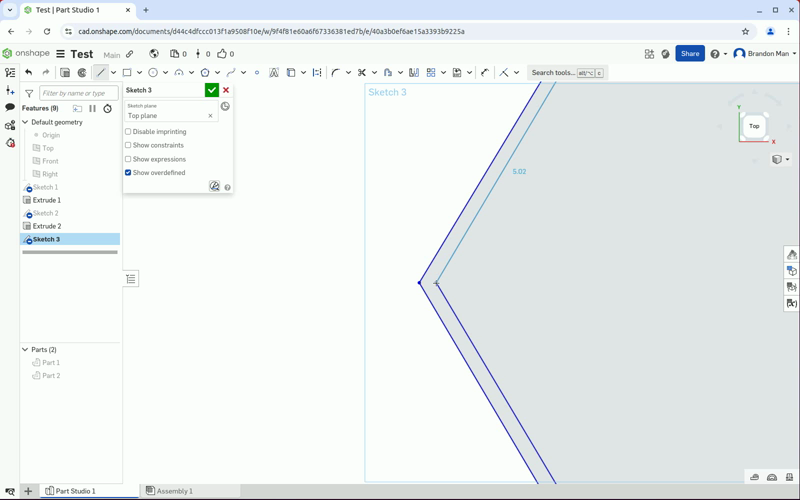
key_up(shift)
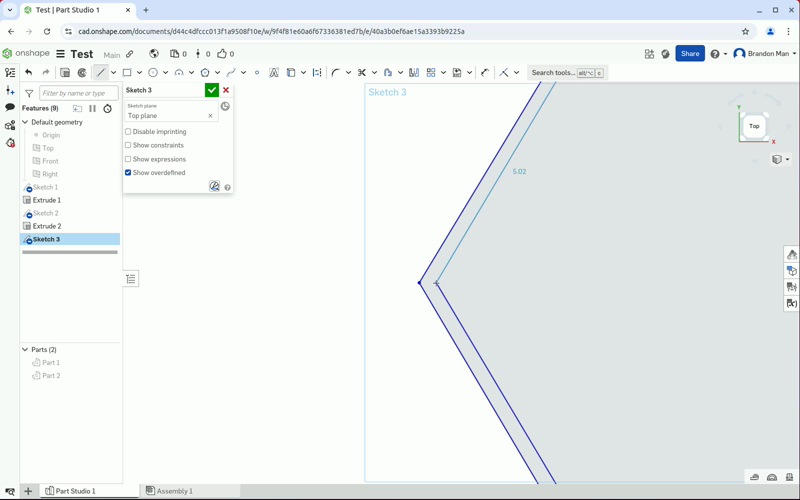
click(436, 282)
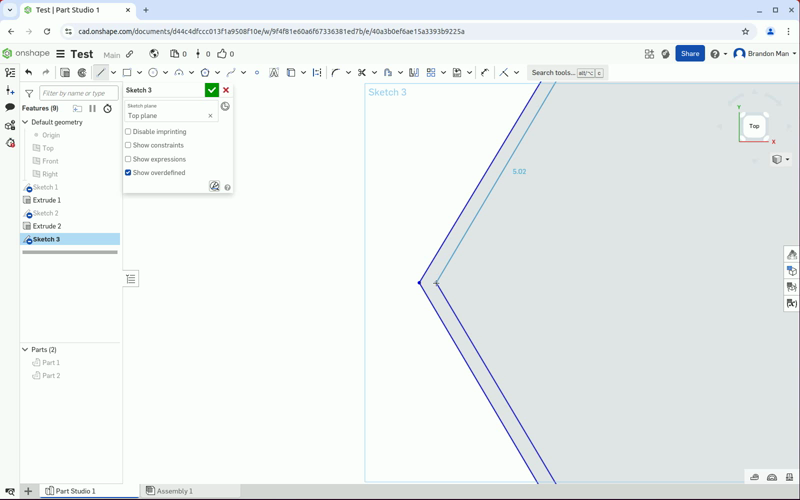
scroll(-6)
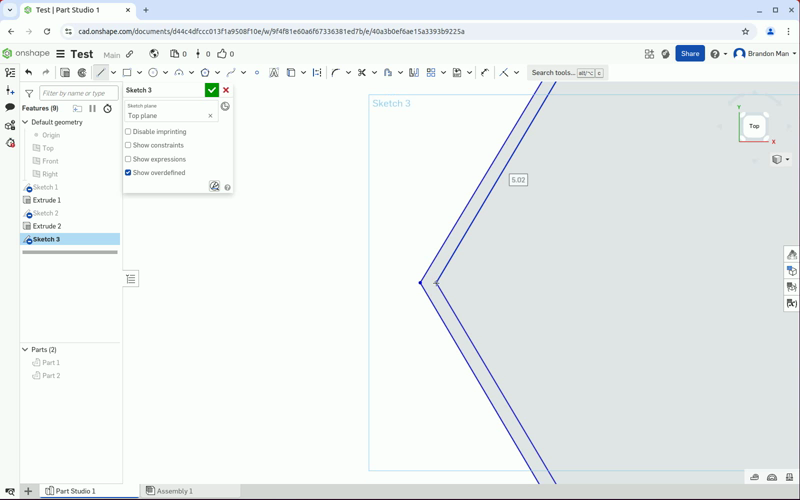
scroll(-6)
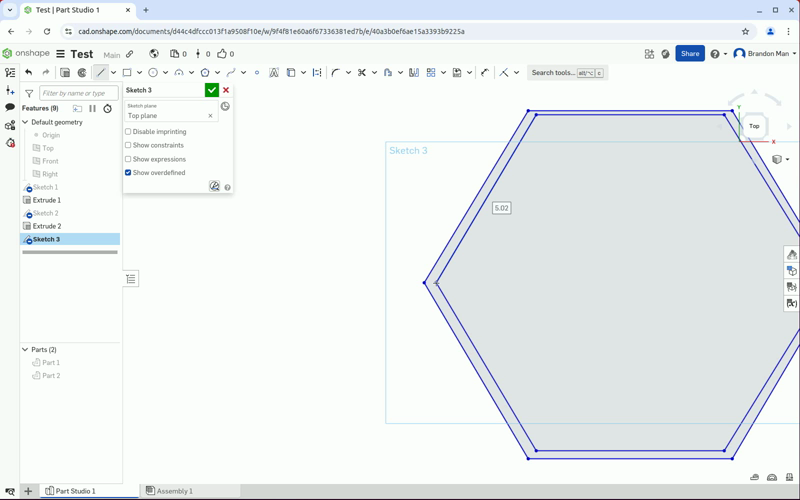
scroll(-6)
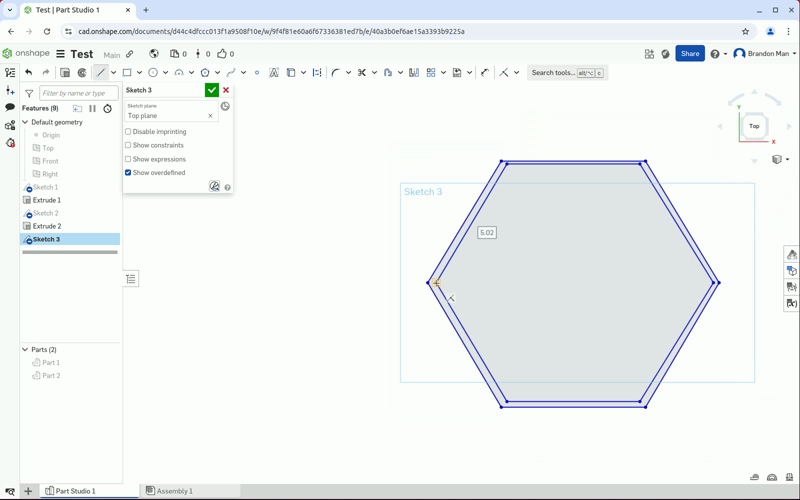
scroll(-6)
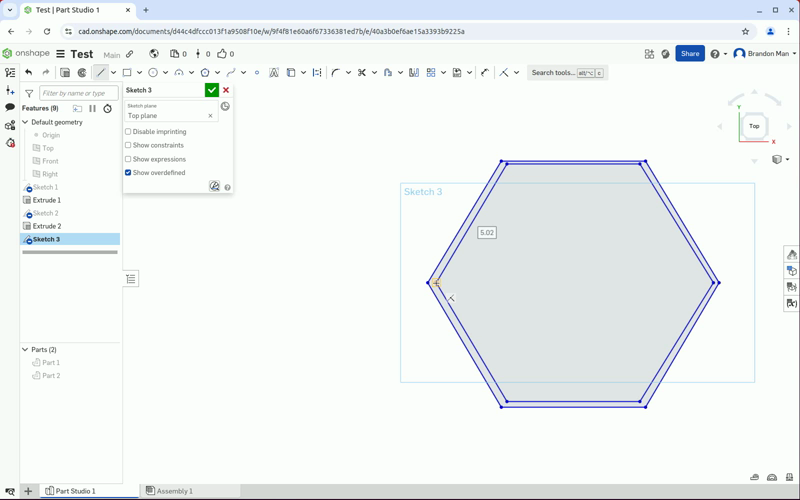
scroll(-6)
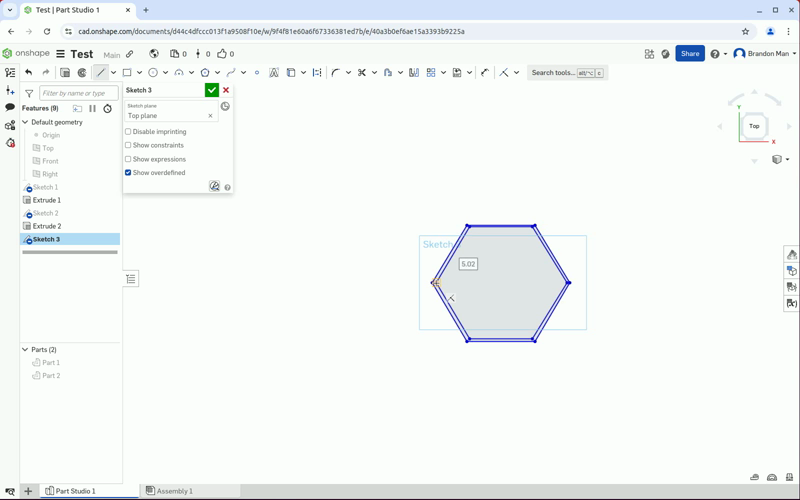
scroll(-6)
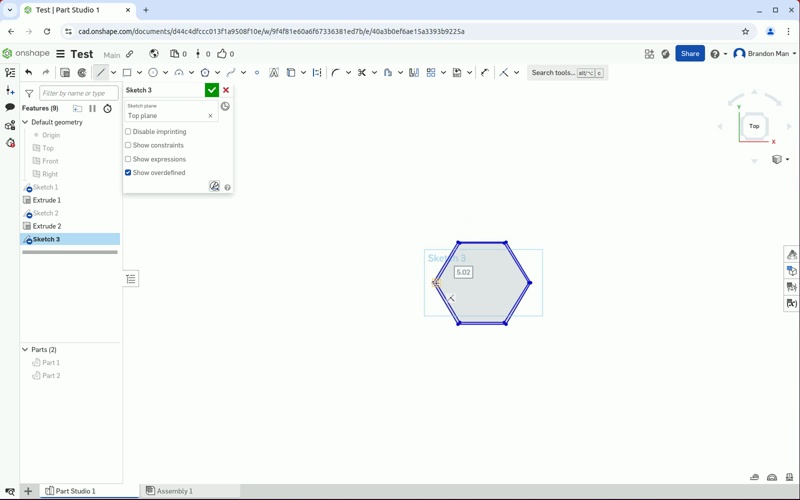
scroll(-6)
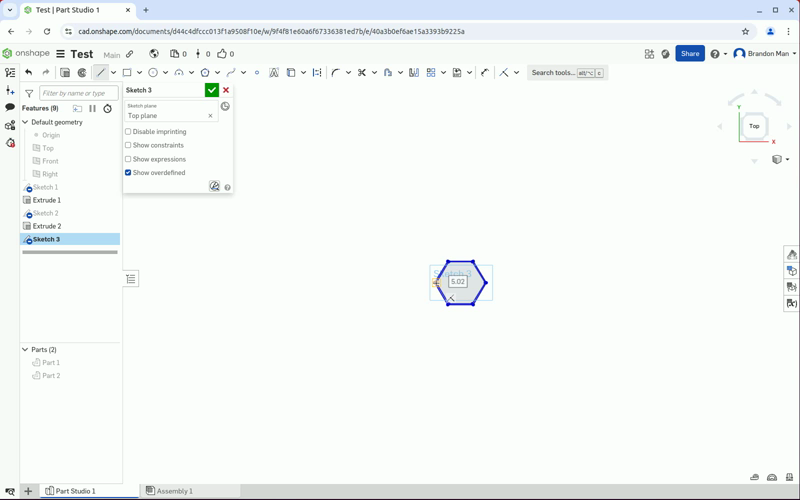
key(esc)
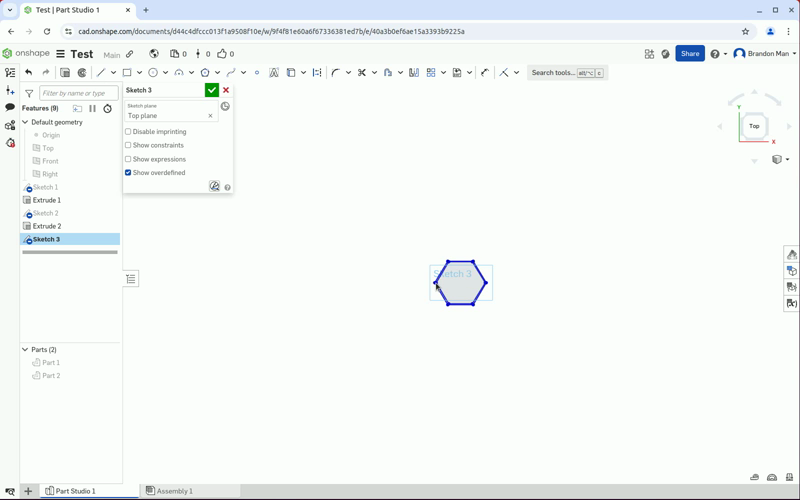
mouse_move(482, 278)
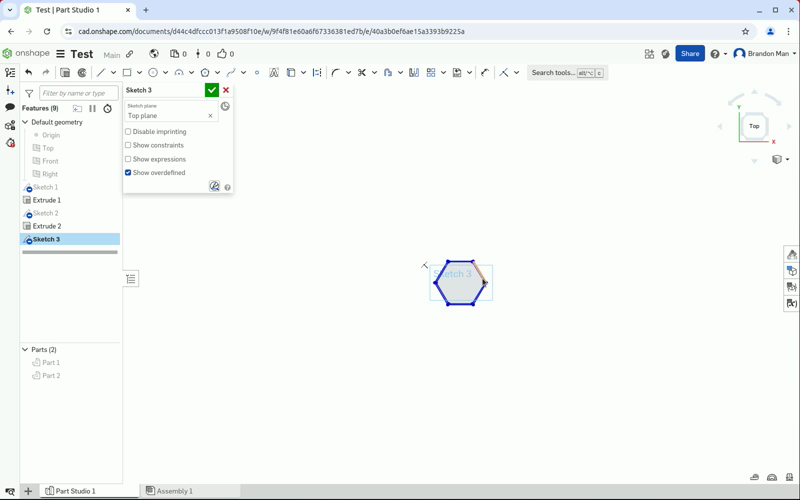
scroll(6)
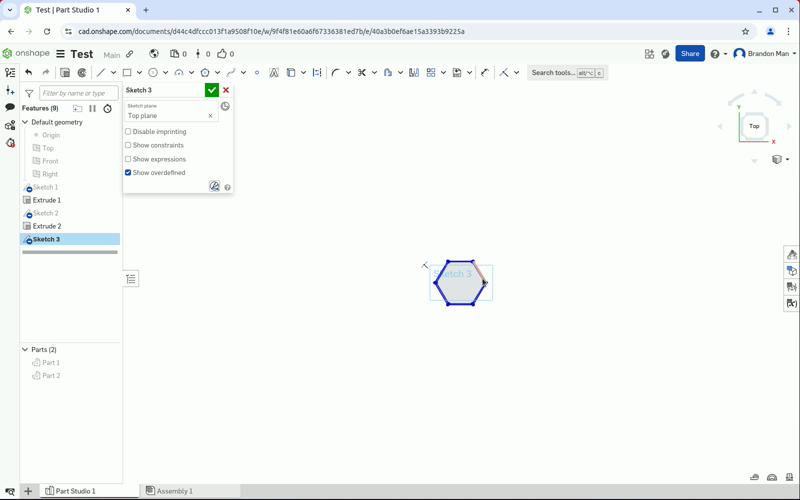
scroll(6)
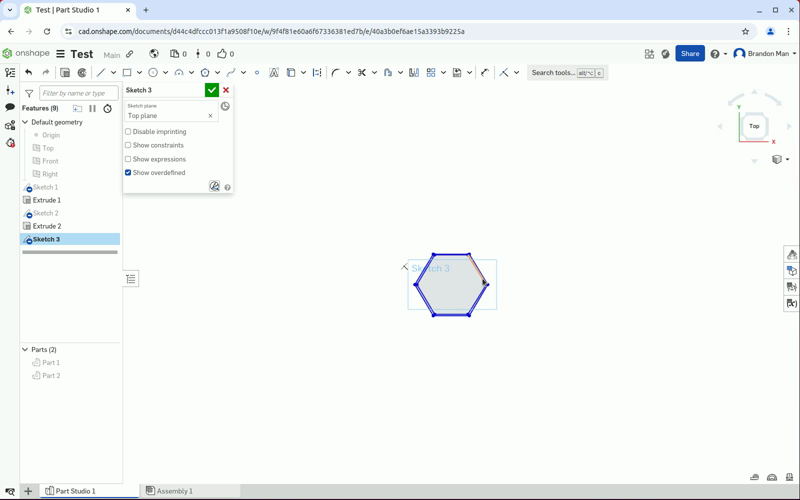
scroll(6)
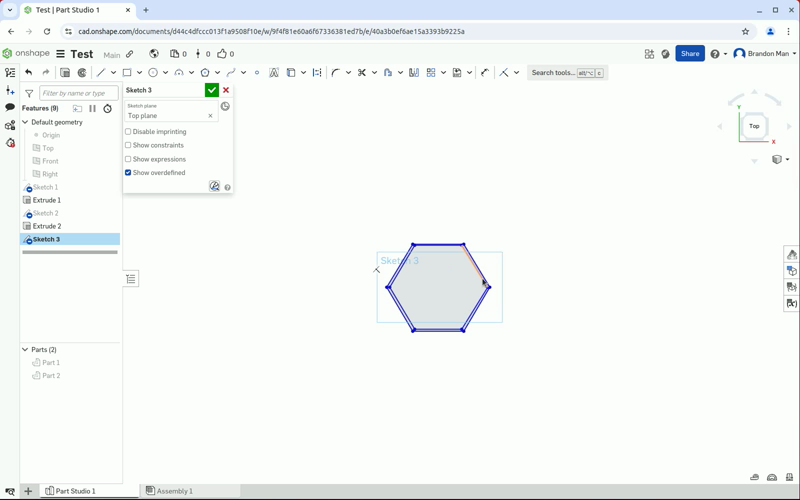
scroll(6)
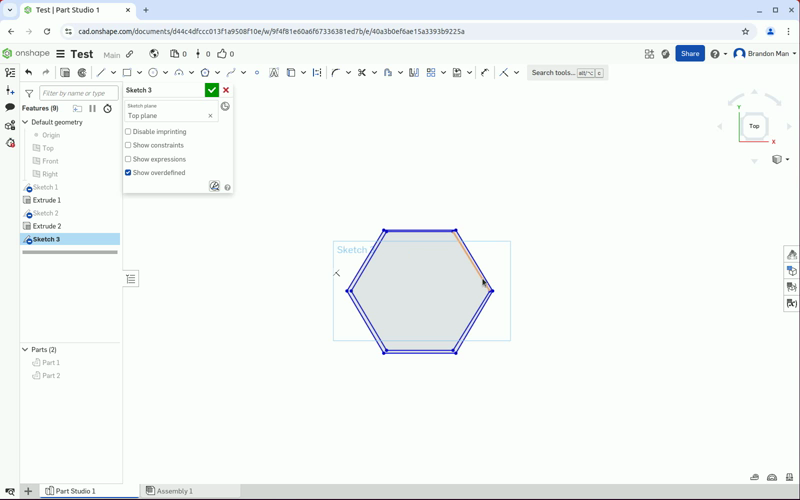
scroll(6)
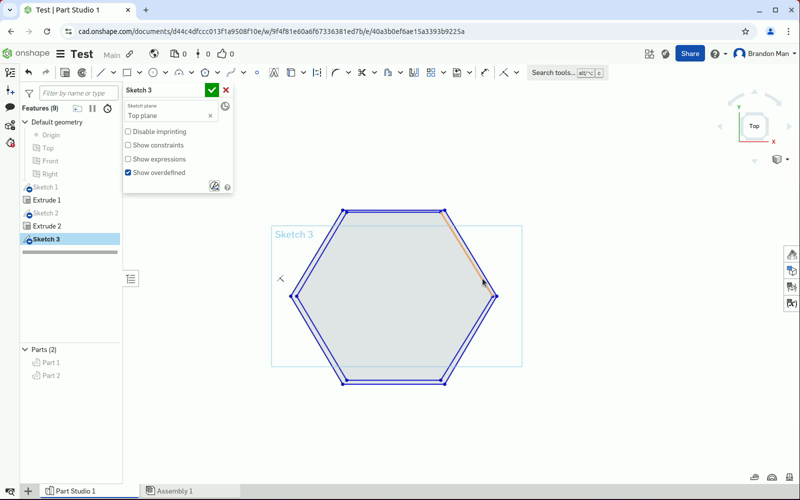
scroll(6)
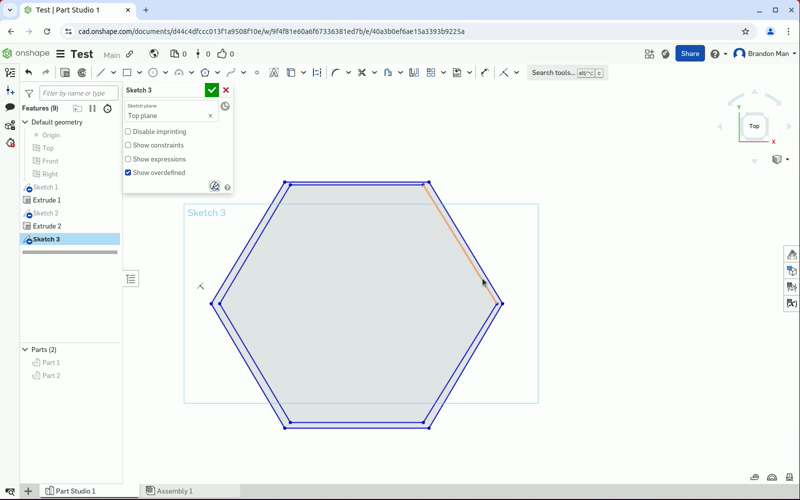
scroll(6)
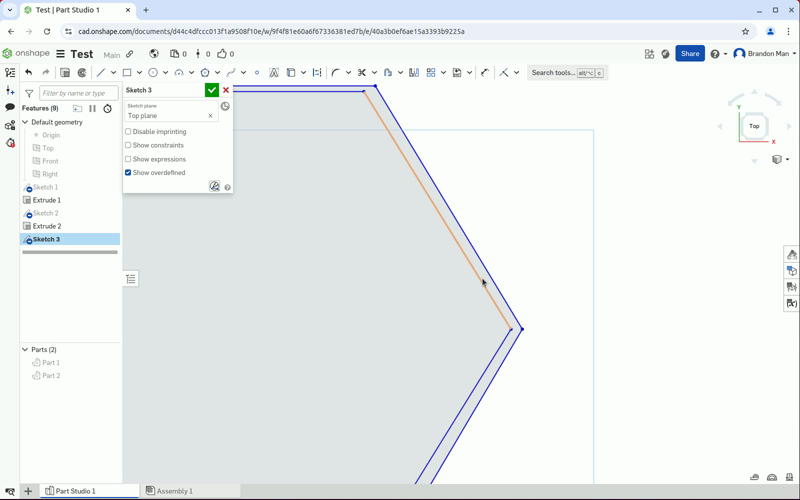
click(482, 278)
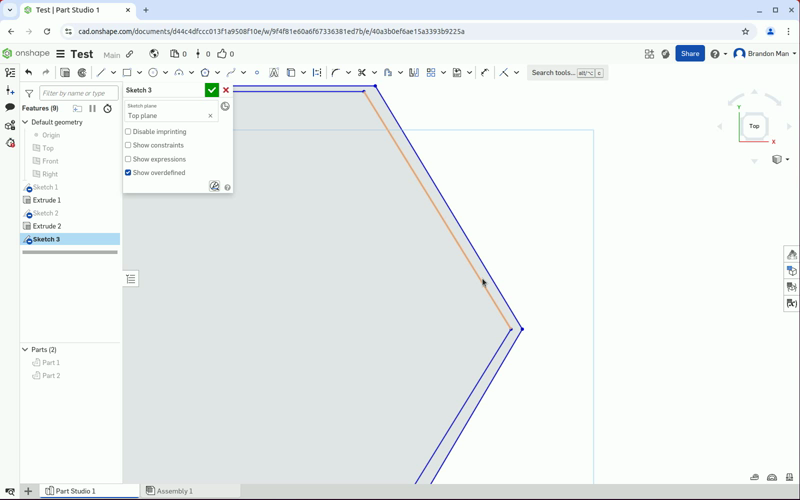
scroll(-6)
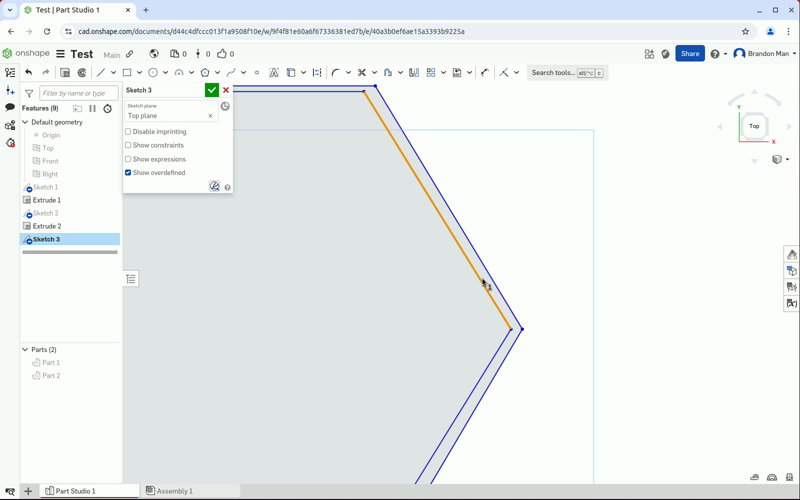
scroll(-6)
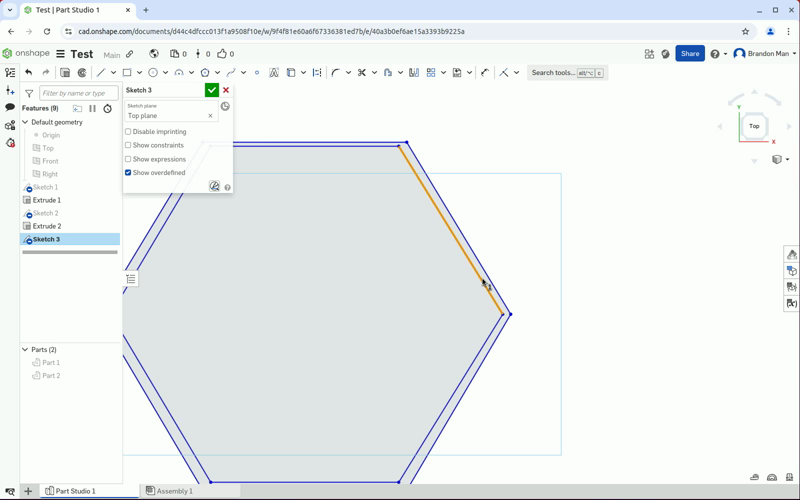
scroll(-6)
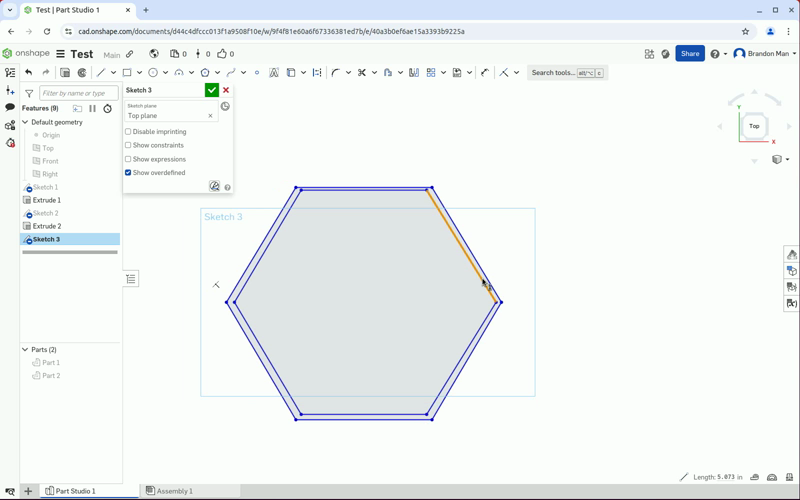
scroll(-6)
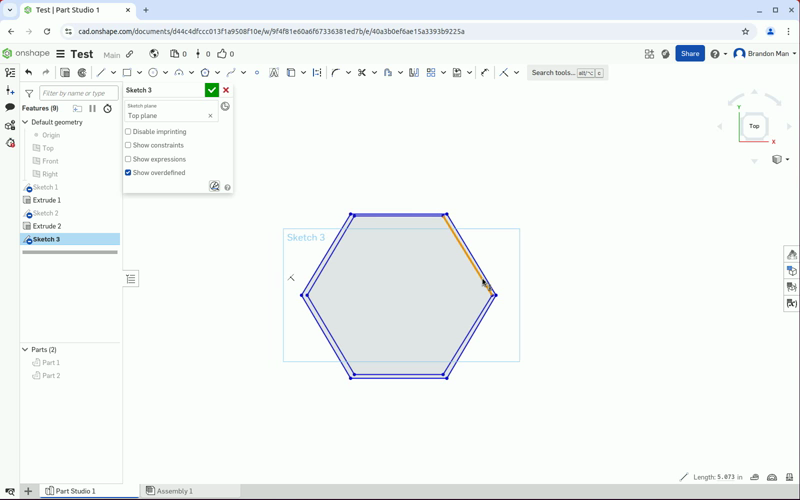
scroll(-6)
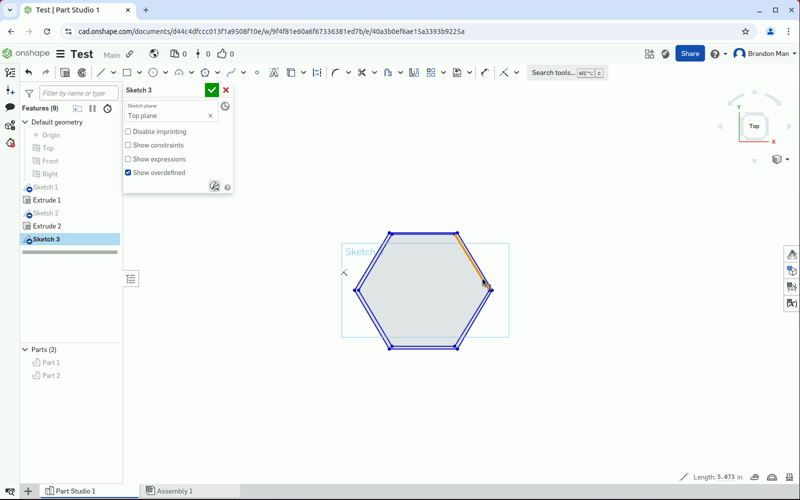
scroll(-6)
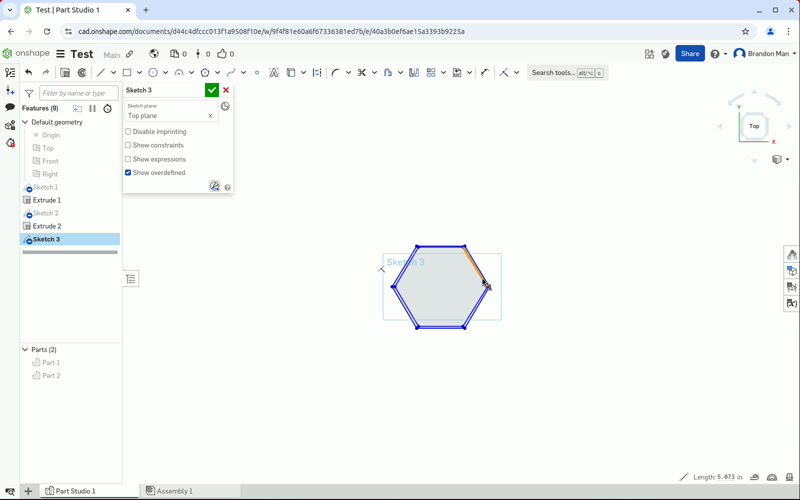
scroll(-6)
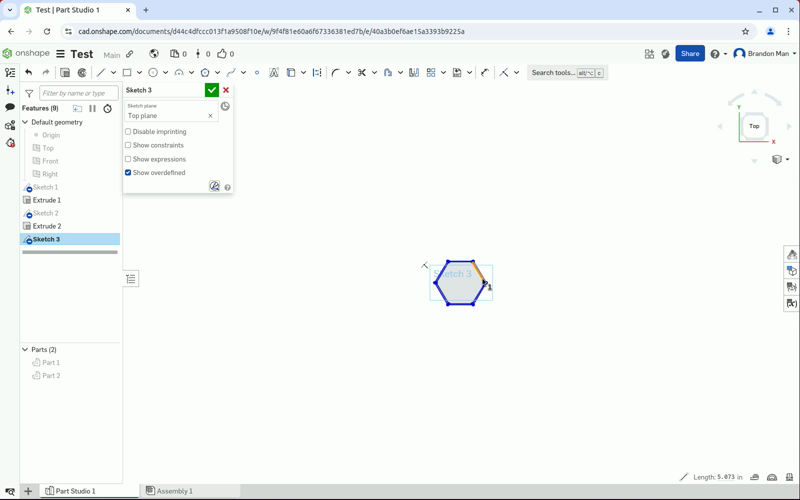
mouse_move(73, 352)
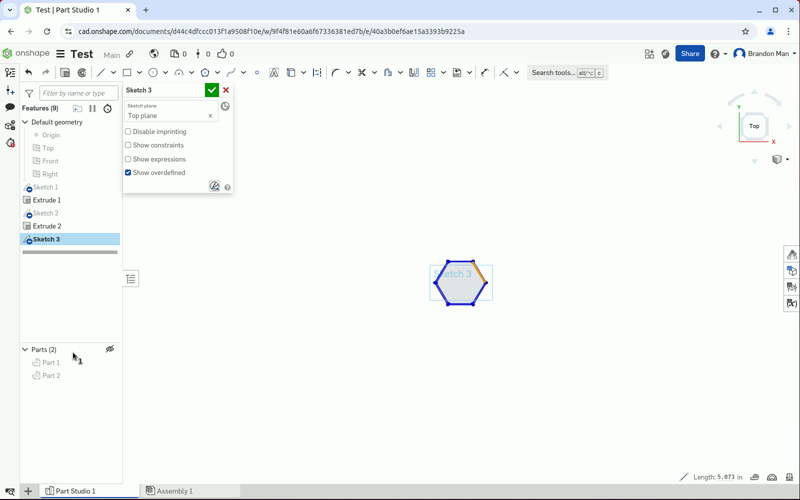
key(shift+y)
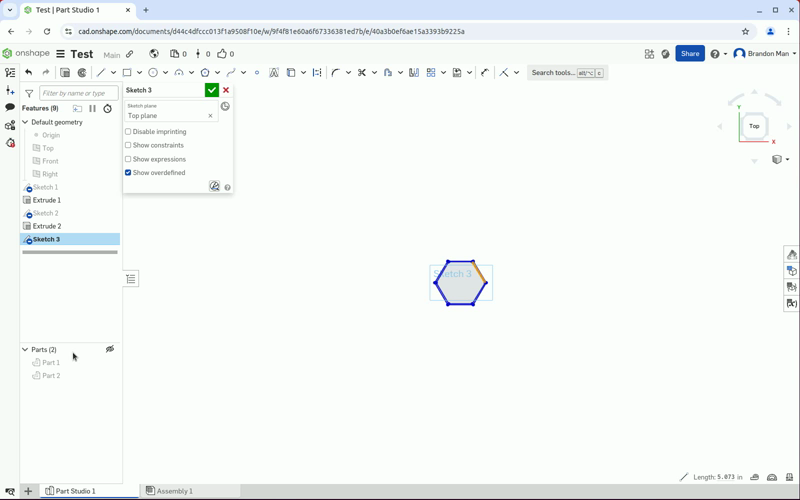
key(shift+e)
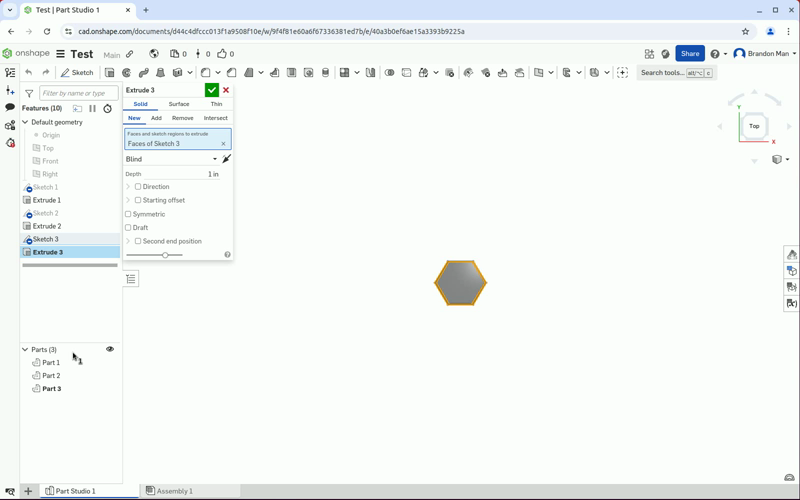
mouse_move(143, 106)
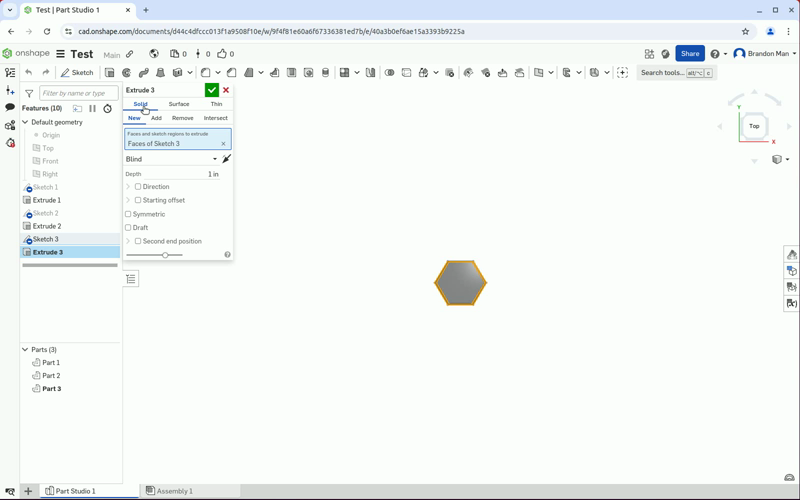
click(143, 106)
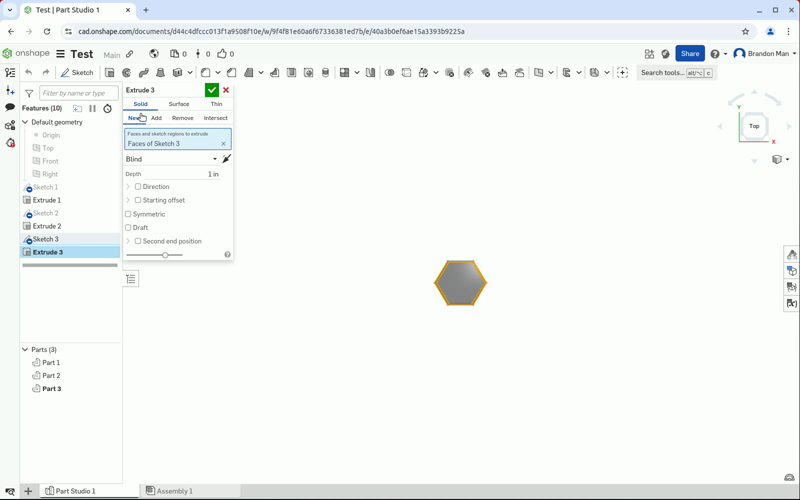
mouse_move(137, 120)
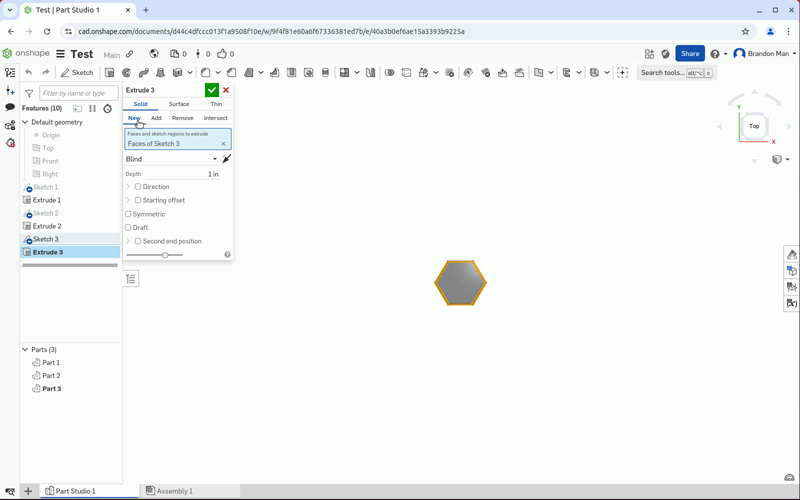
click(137, 120)
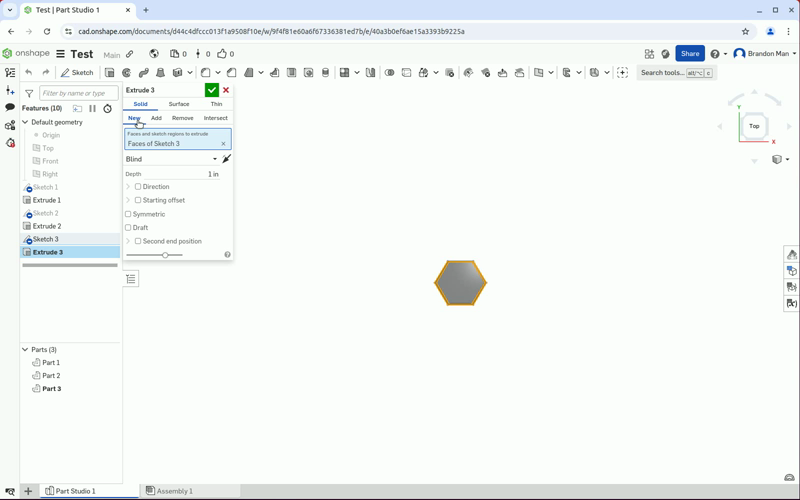
key(tab, 4)
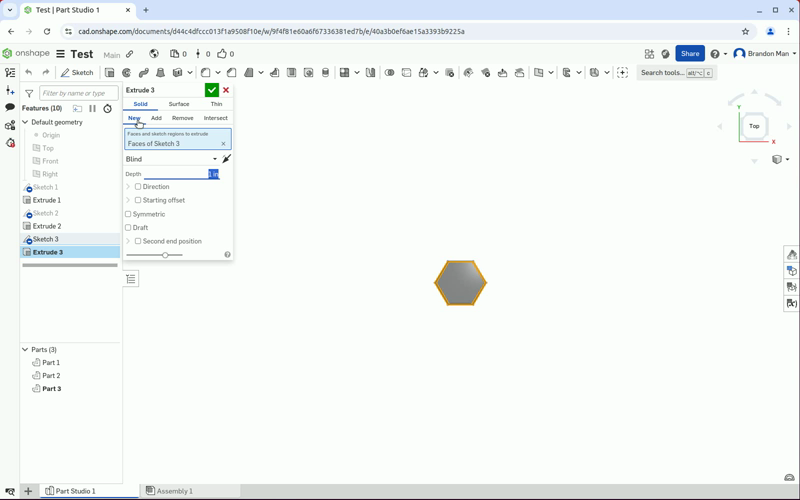
text(5.296)
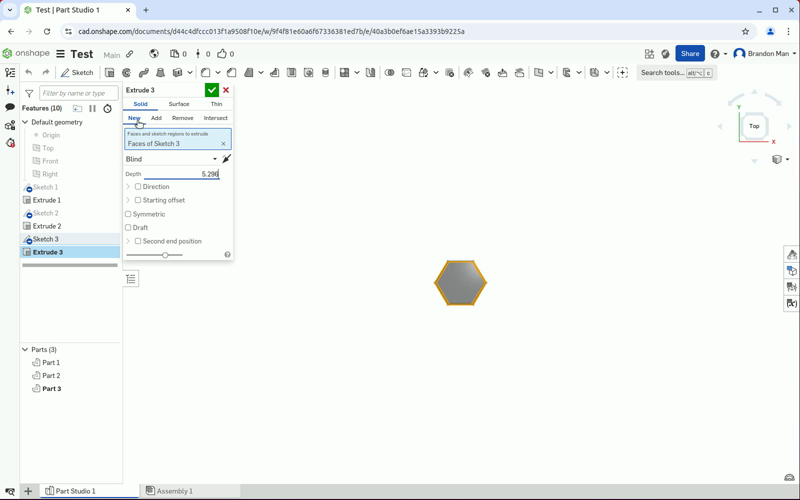
key(enter)
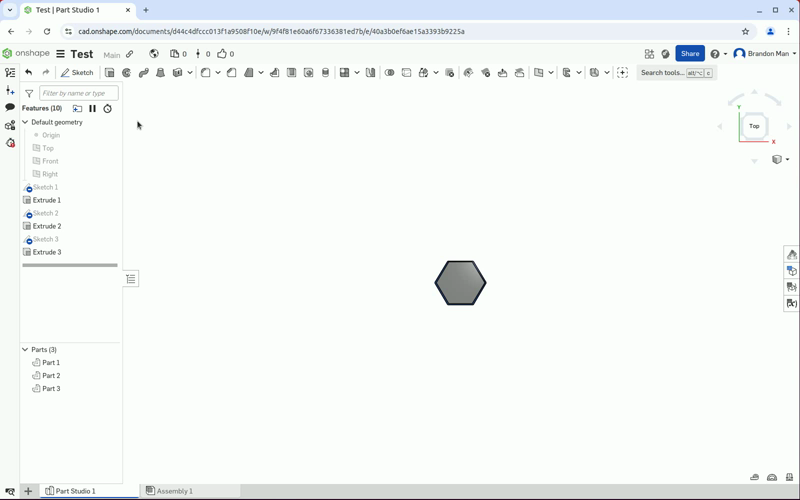
key(shift+h)
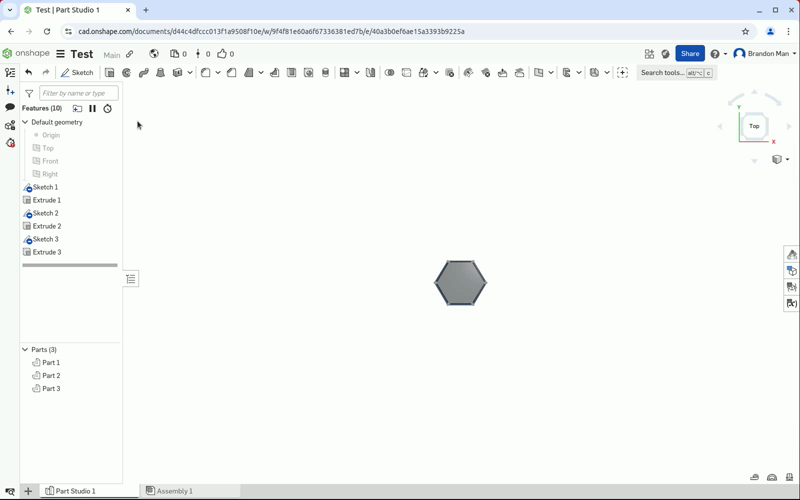
key(shift+h)
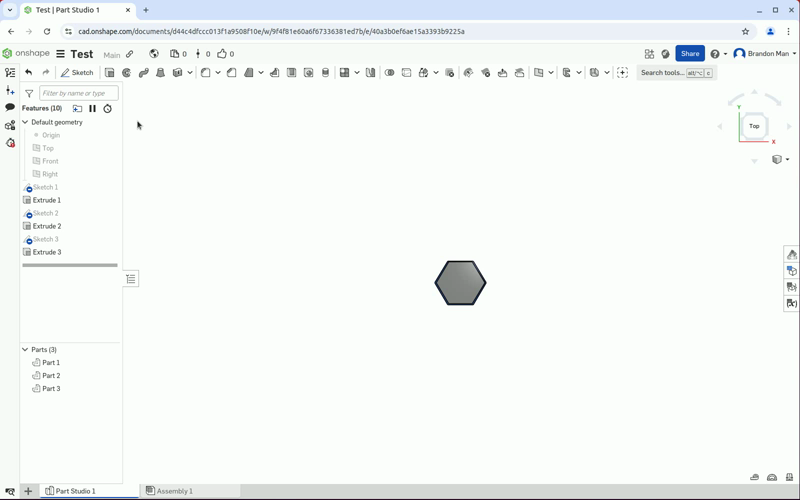
mouse_move(73, 189)
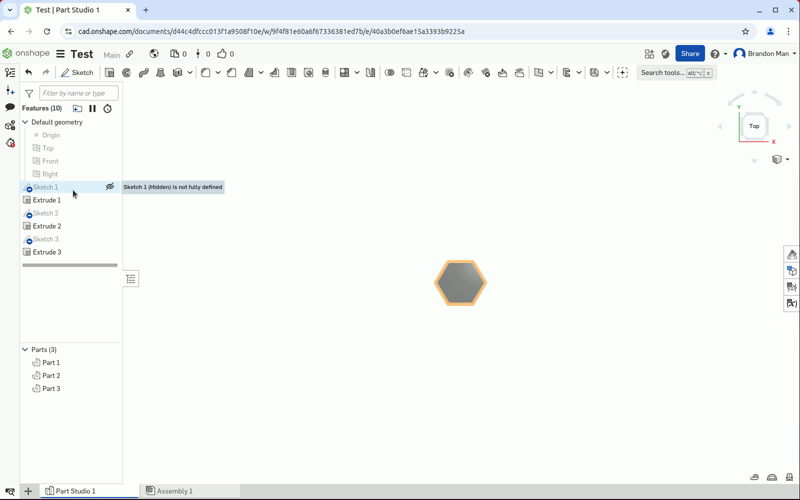
click(73, 189)
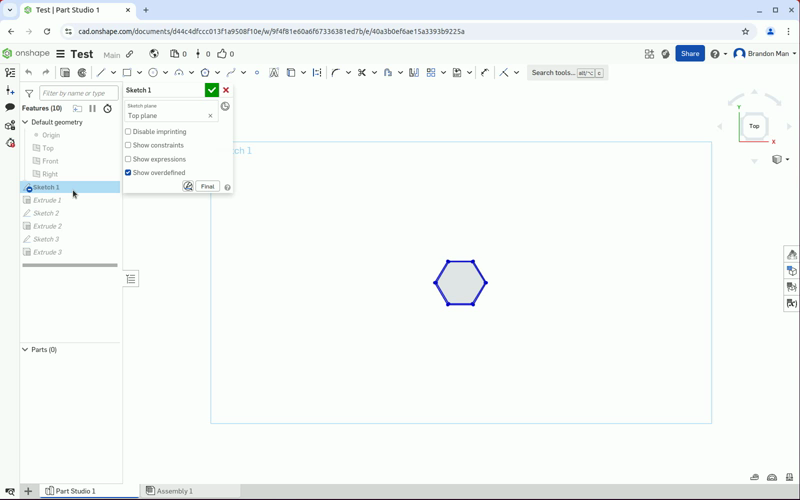
mouse_move(229, 92)
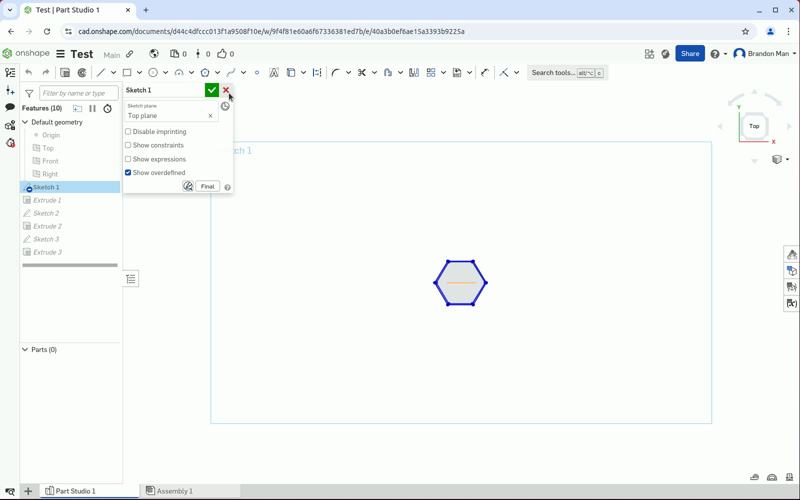
click(229, 92)
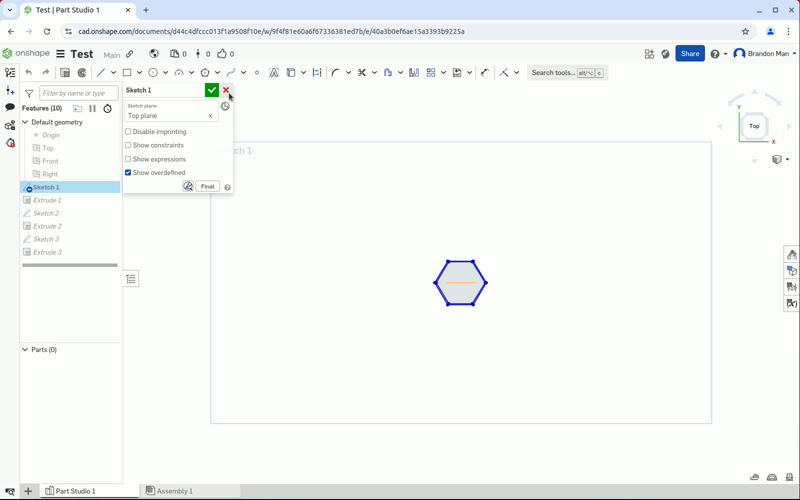
key(shift+s)
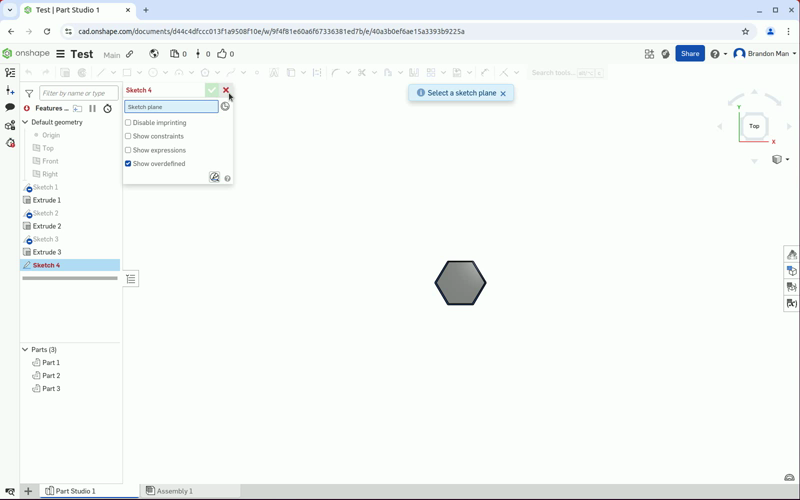
mouse_move(73, 150)
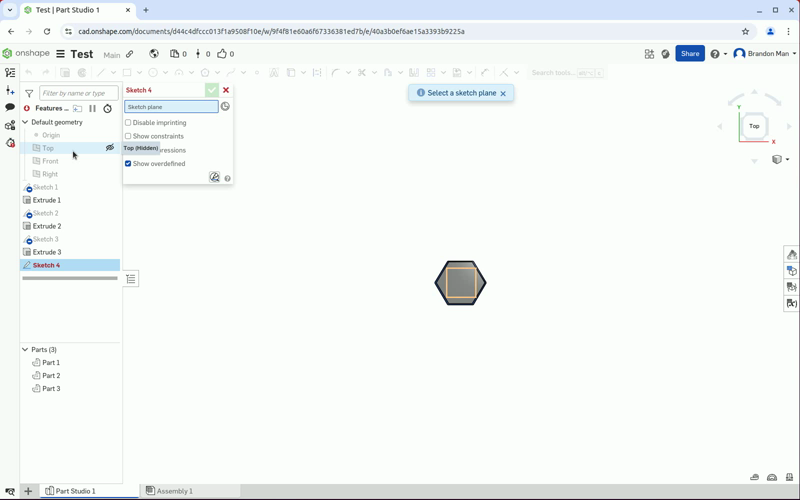
click(73, 150)
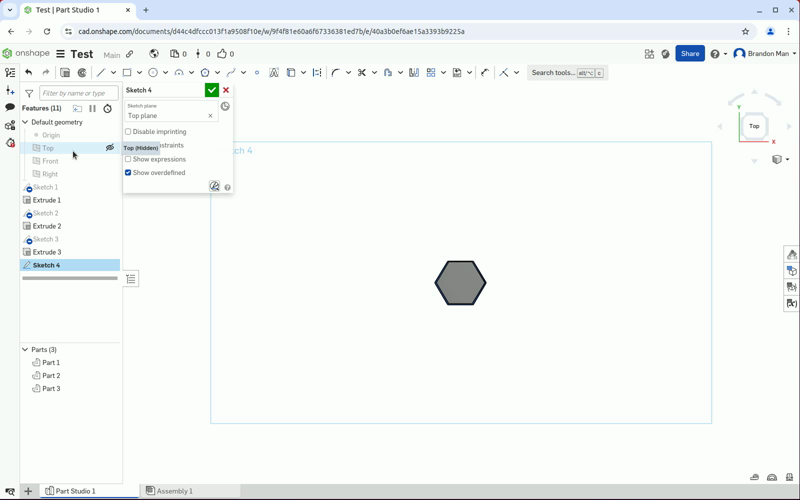
mouse_move(73, 352)
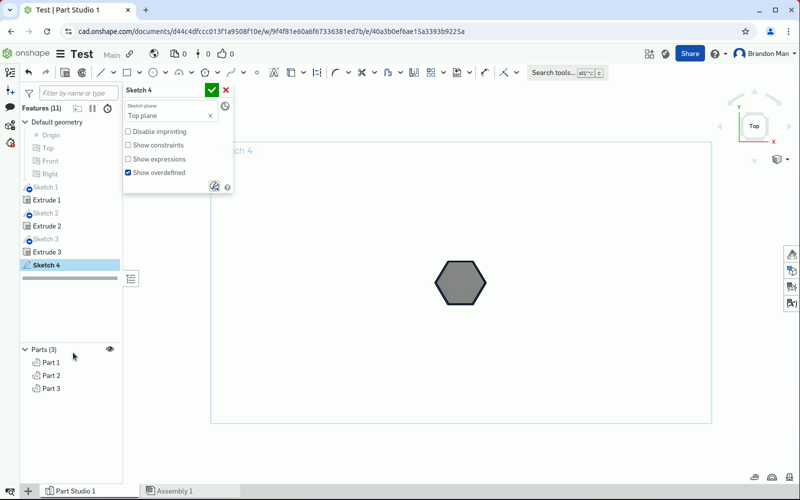
key(y)
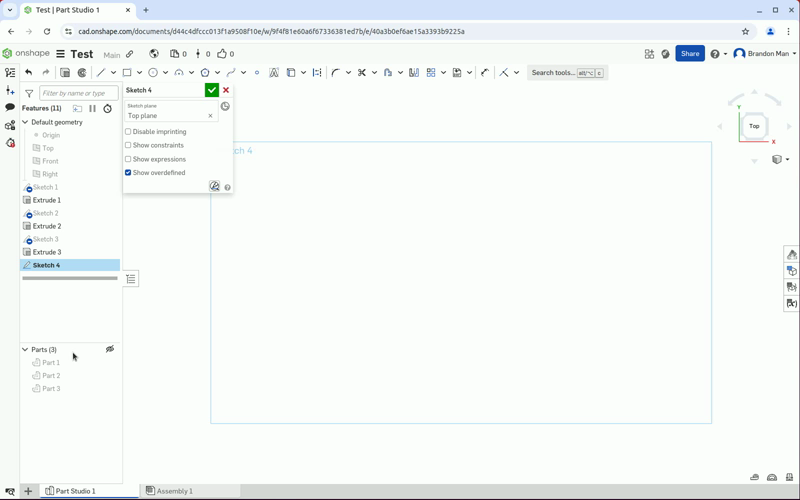
key(l)
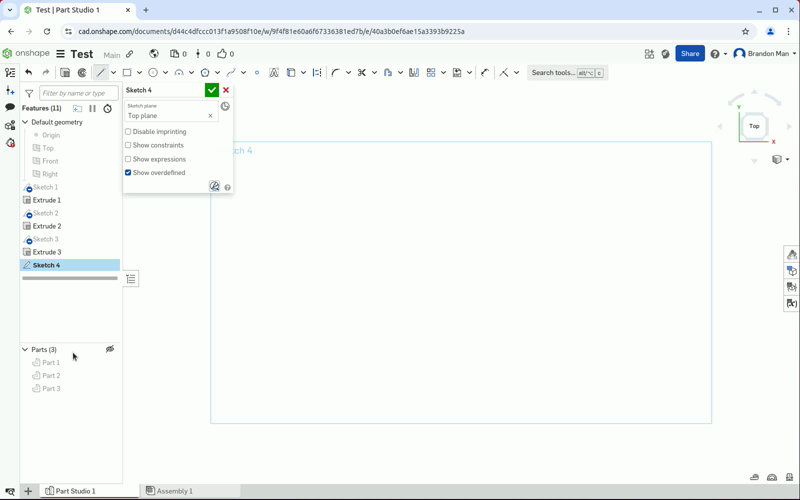
key_down(shift)
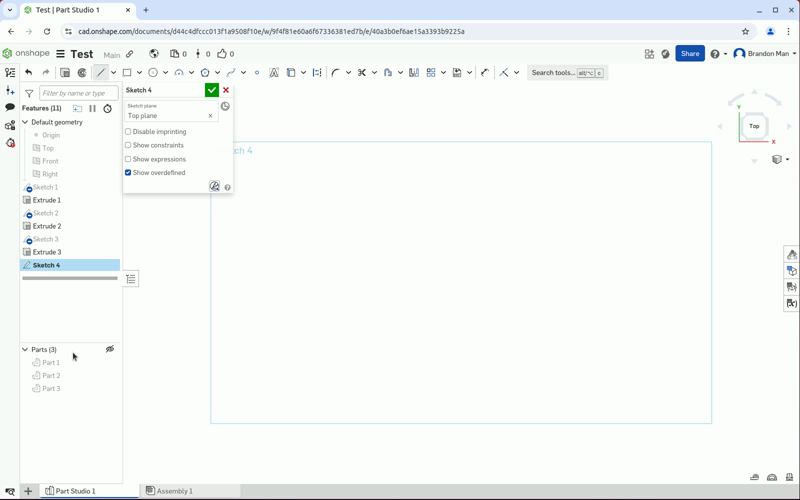
mouse_move(489, 306)
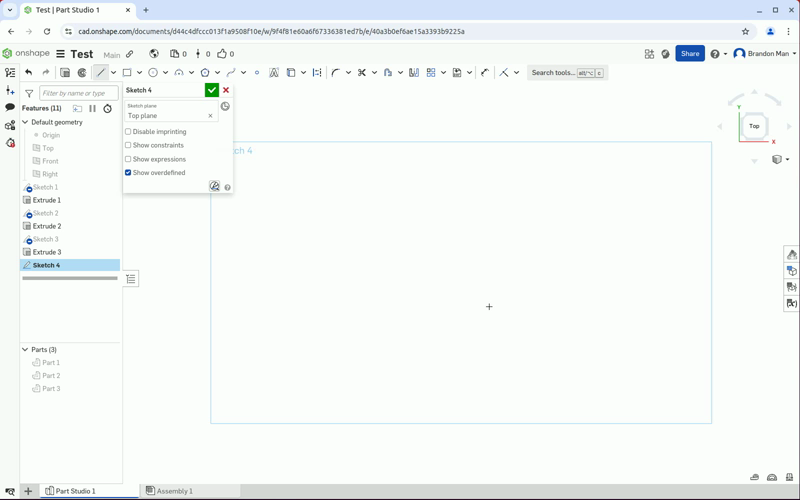
click(489, 306)
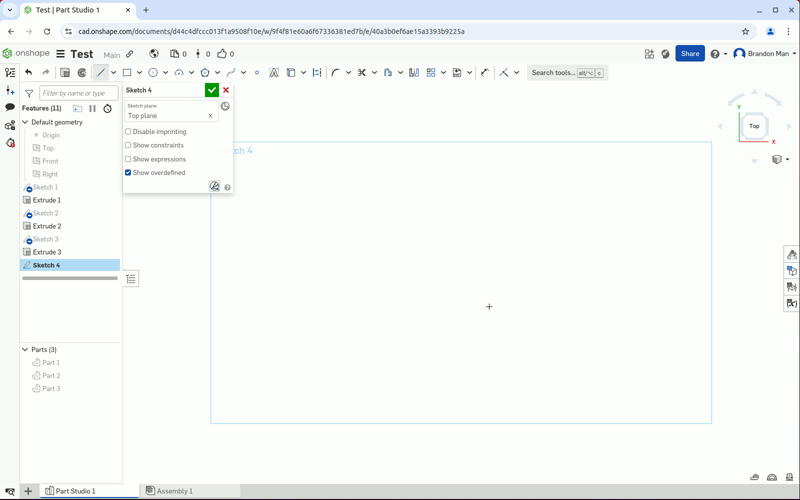
key_up(shift)
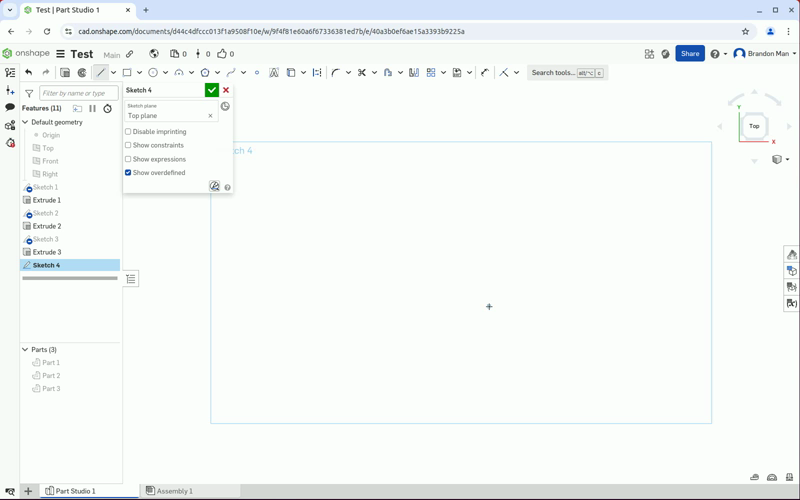
key_down(shift)
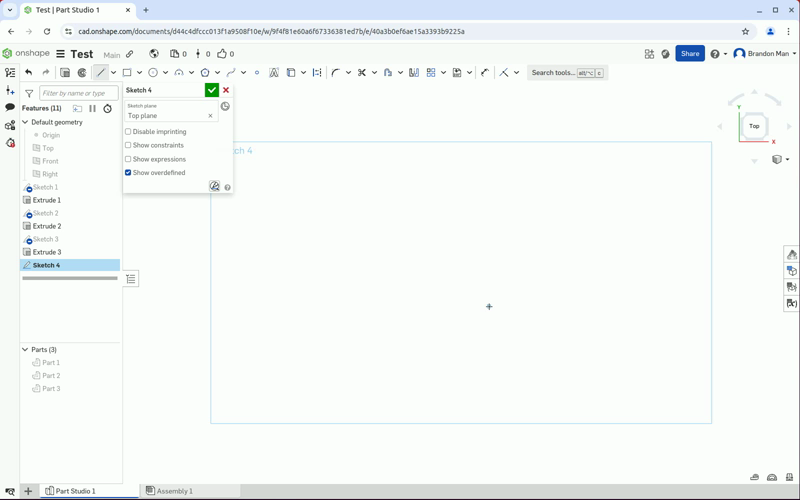
mouse_move(519, 306)
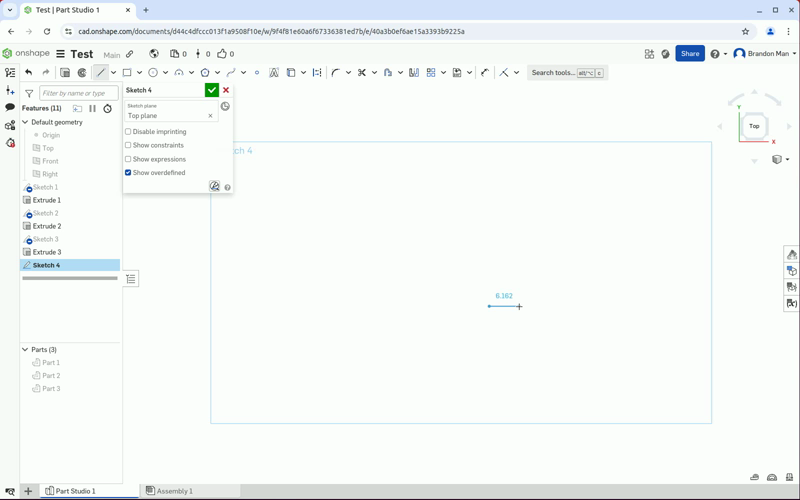
mouse_move(507, 344)
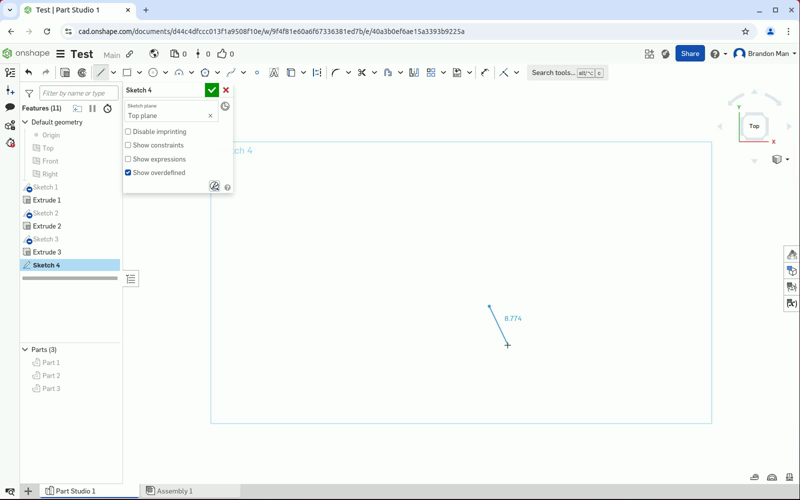
click(507, 344)
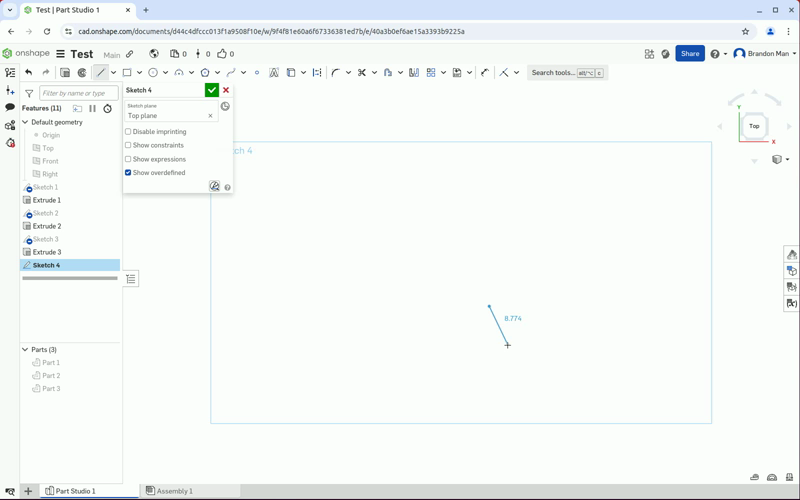
key_up(shift)
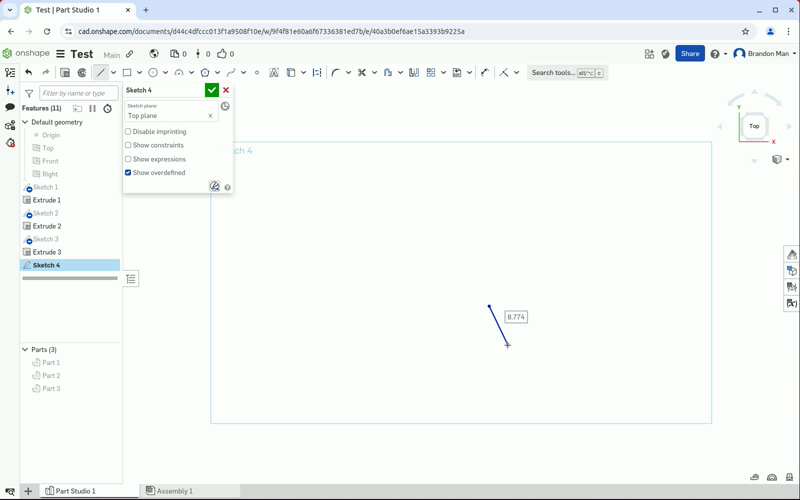
key_down(shift)
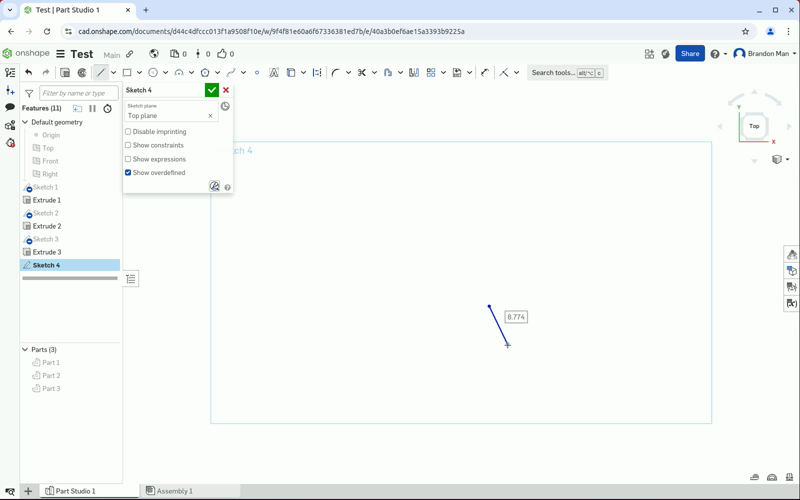
mouse_move(537, 344)
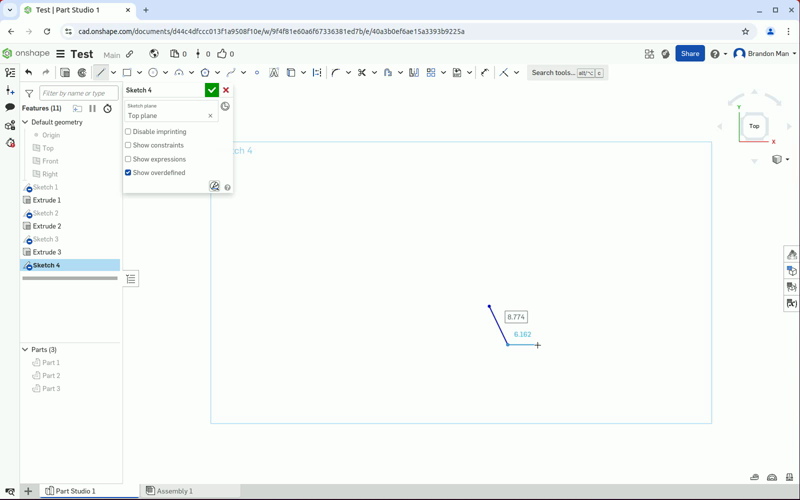
mouse_move(550, 347)
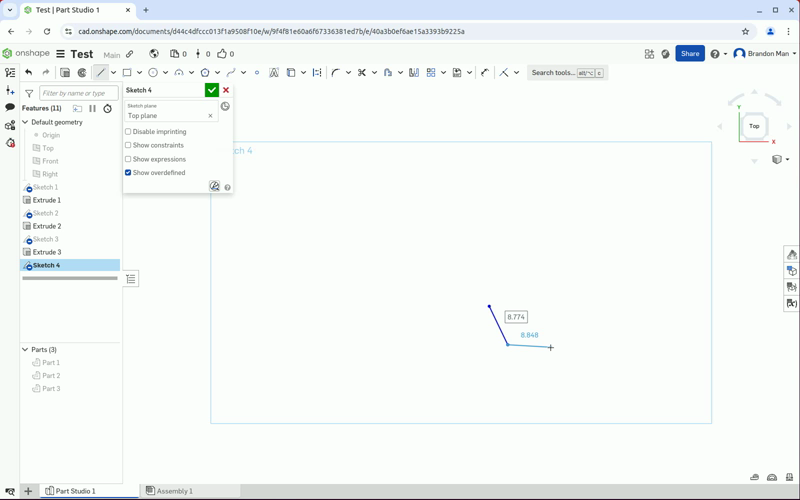
click(550, 347)
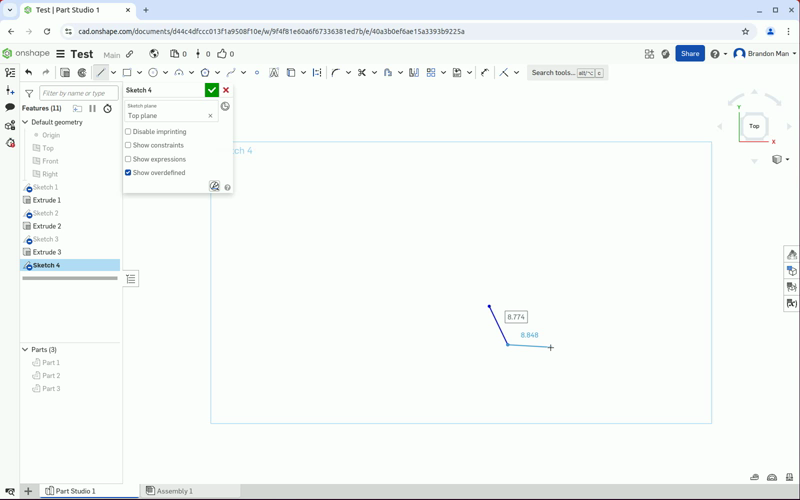
key_up(shift)
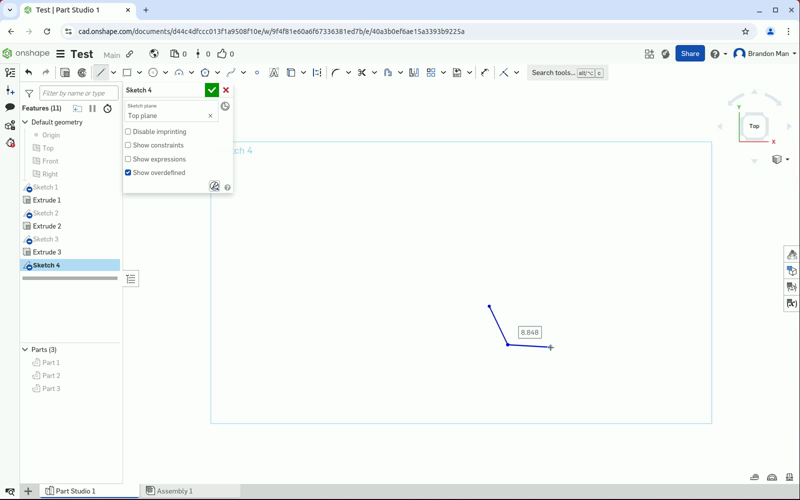
key_down(shift)
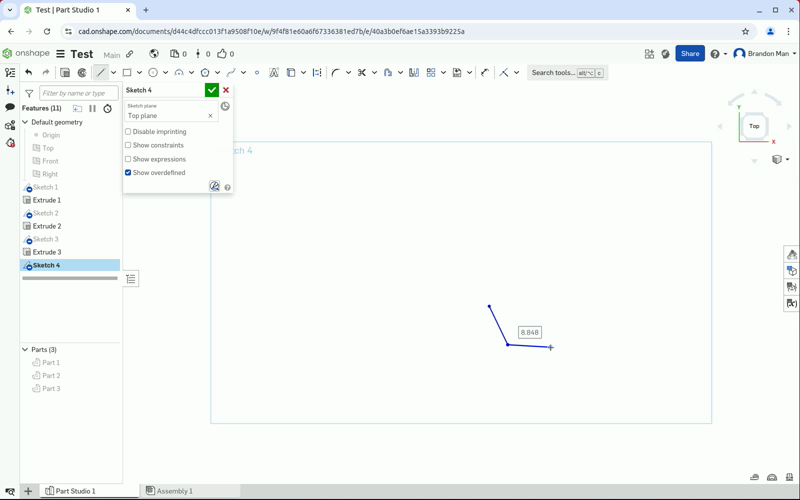
mouse_move(580, 347)
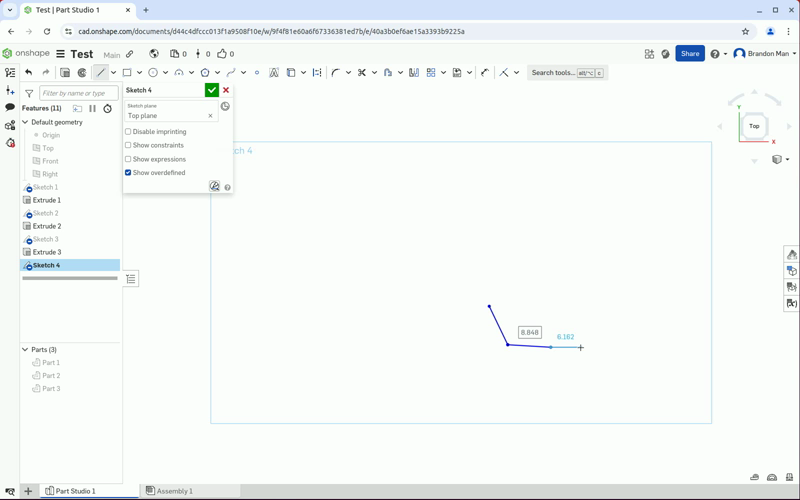
mouse_move(573, 311)
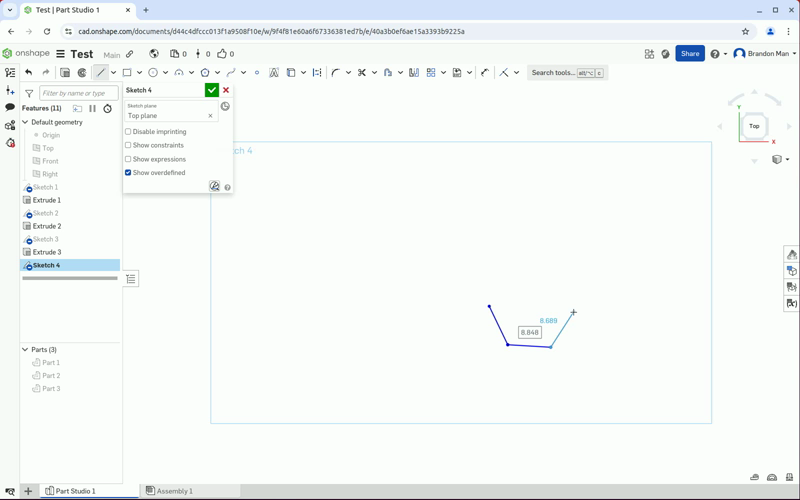
click(573, 311)
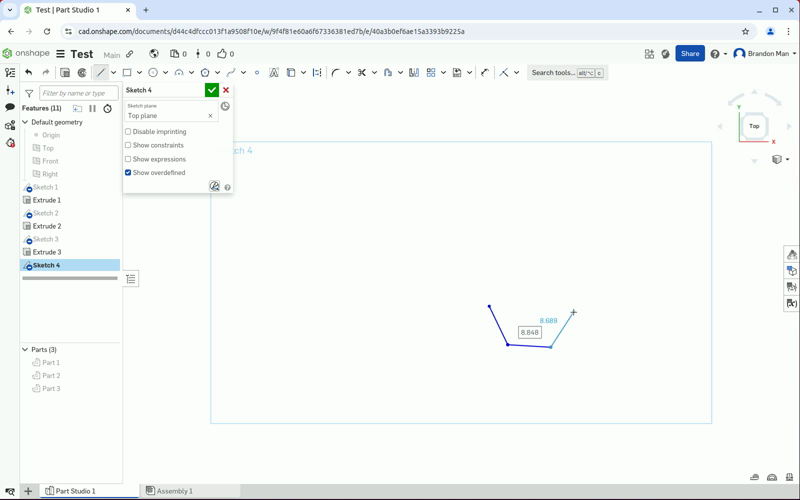
key_up(shift)
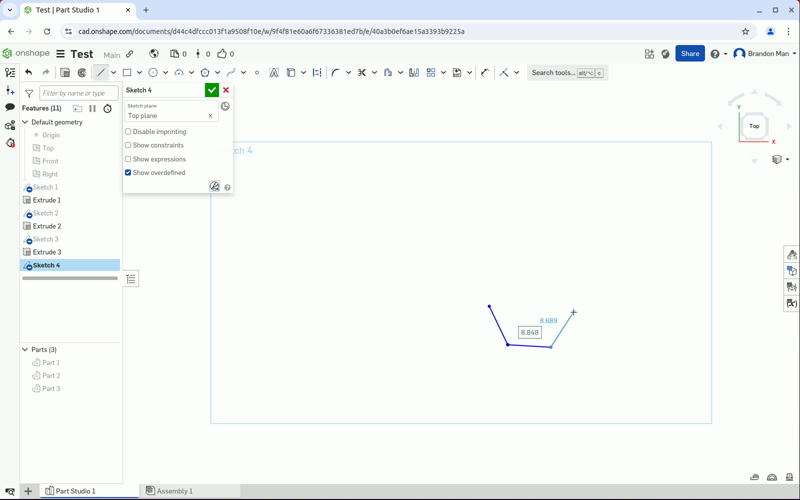
key_down(shift)
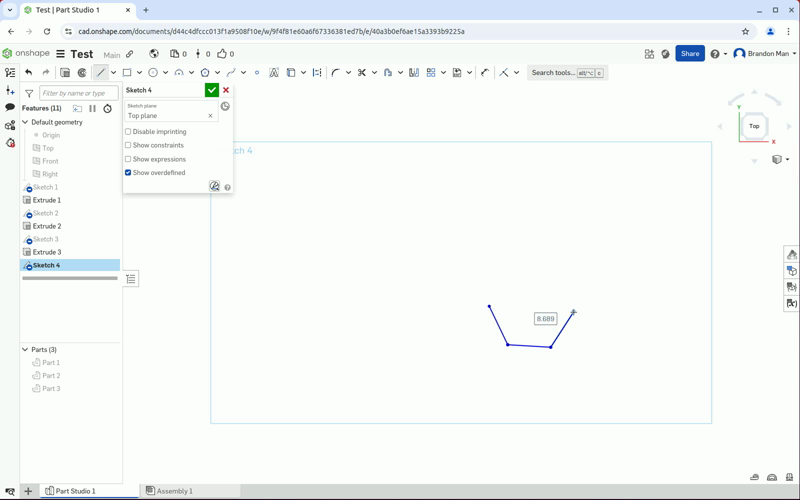
mouse_move(589, 311)
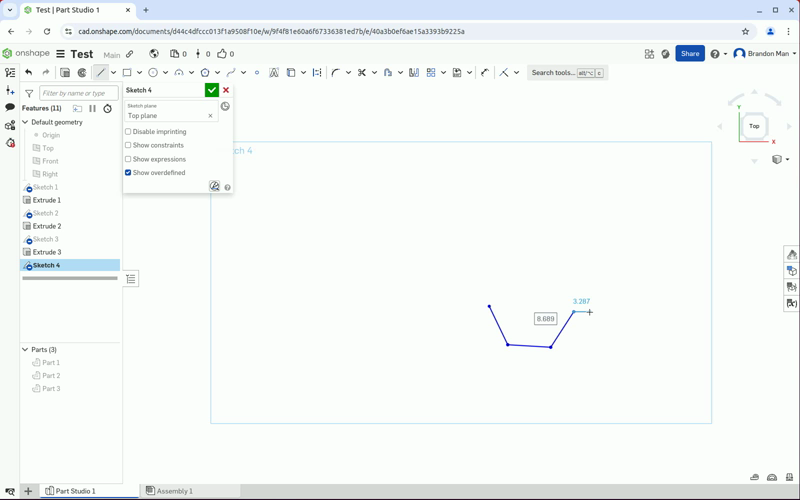
mouse_move(555, 273)
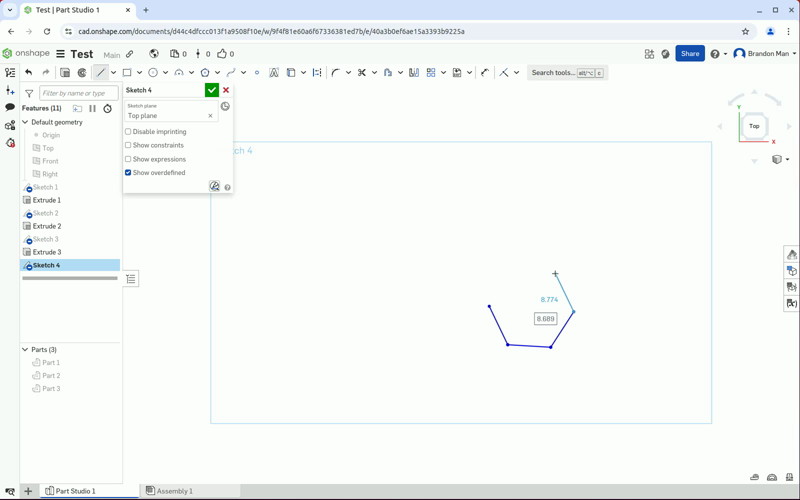
click(555, 273)
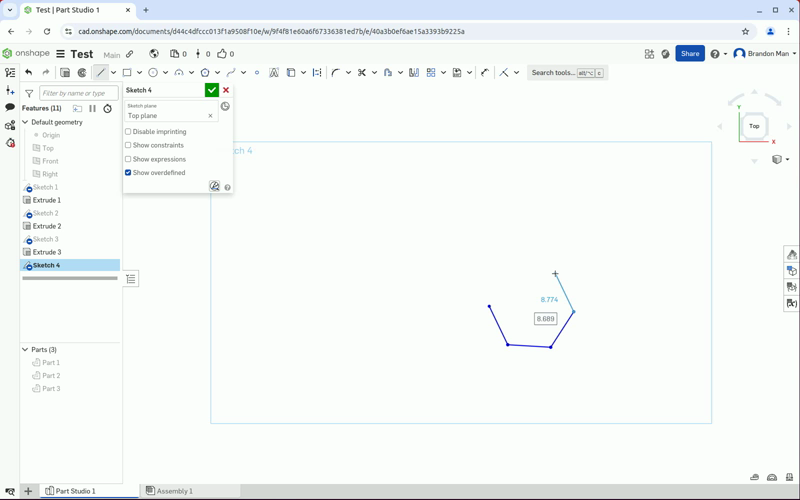
key_up(shift)
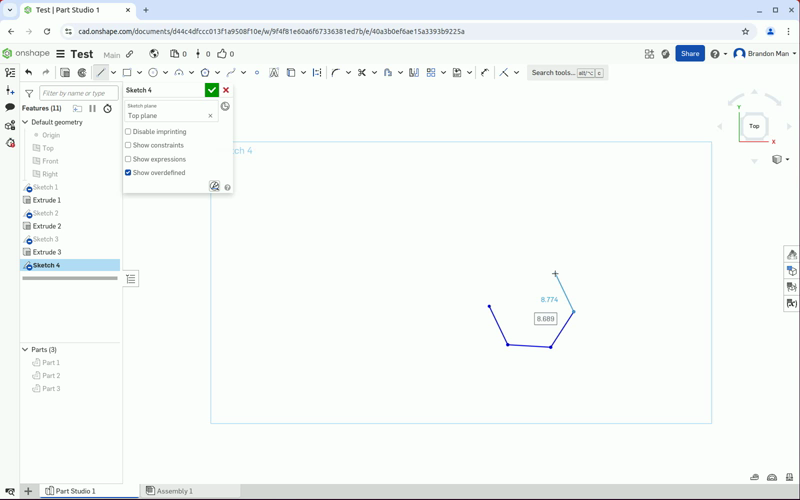
key_down(shift)
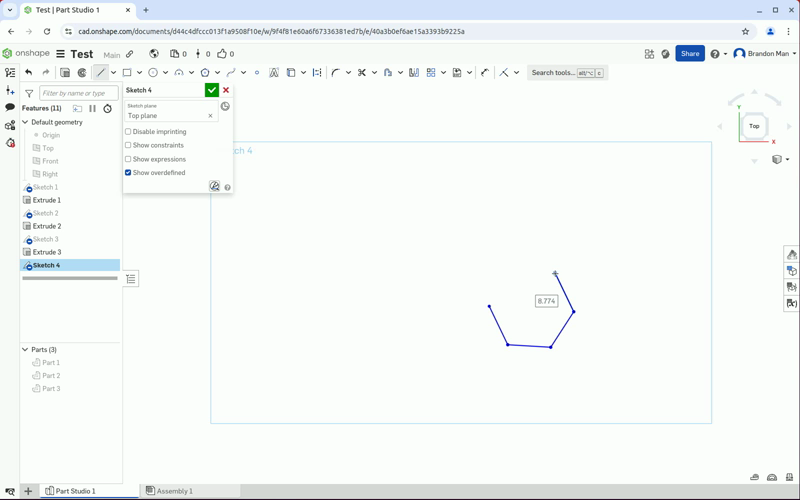
mouse_move(585, 273)
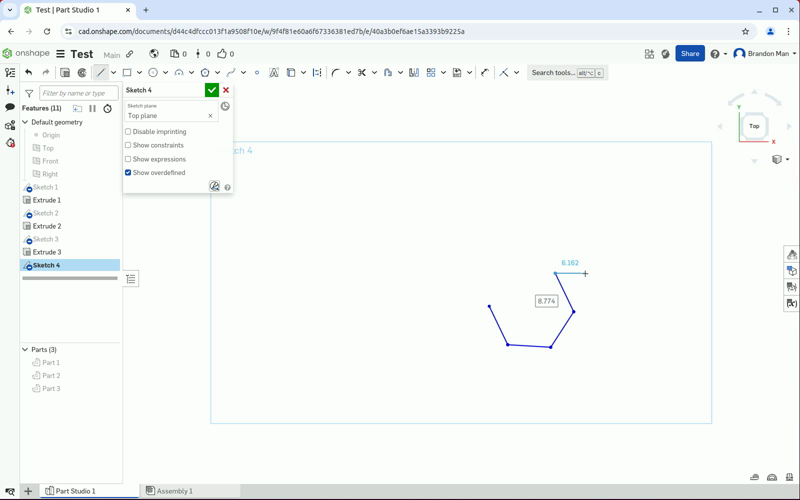
mouse_move(512, 270)
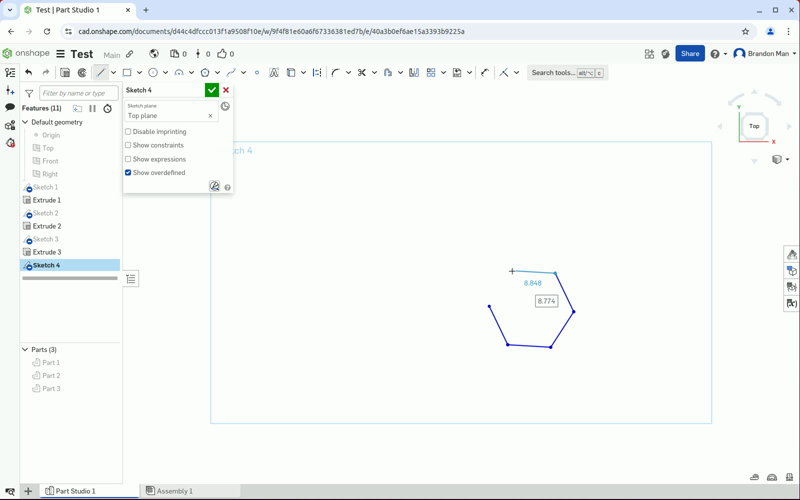
click(512, 270)
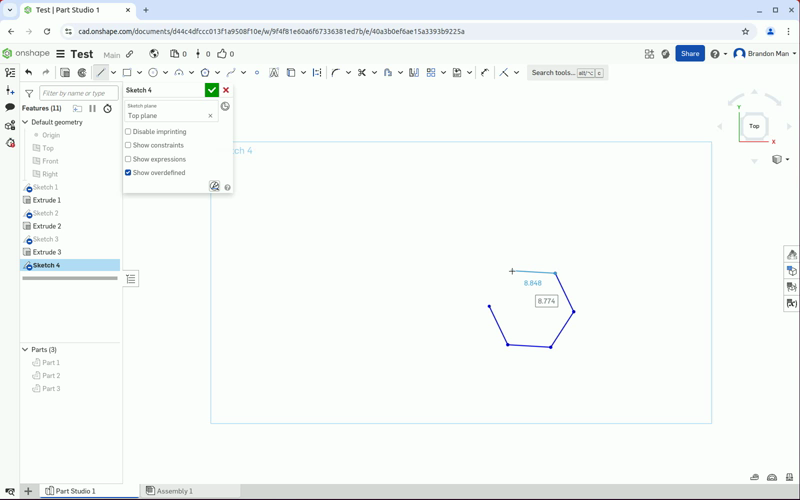
key_up(shift)
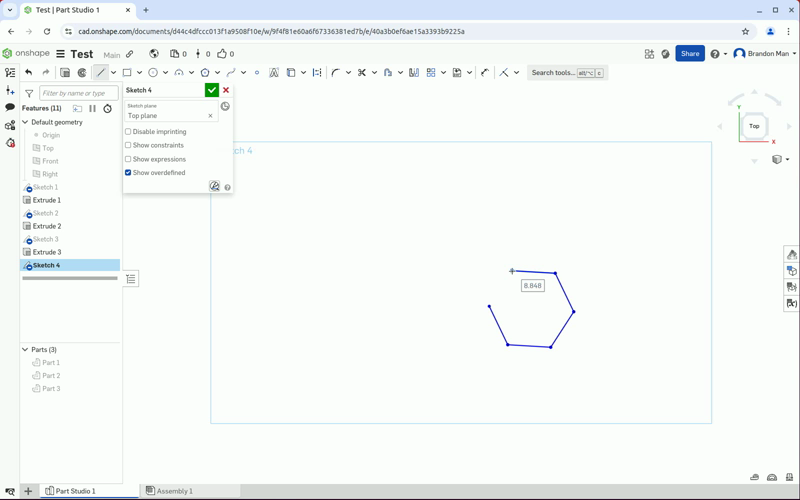
mouse_move(542, 270)
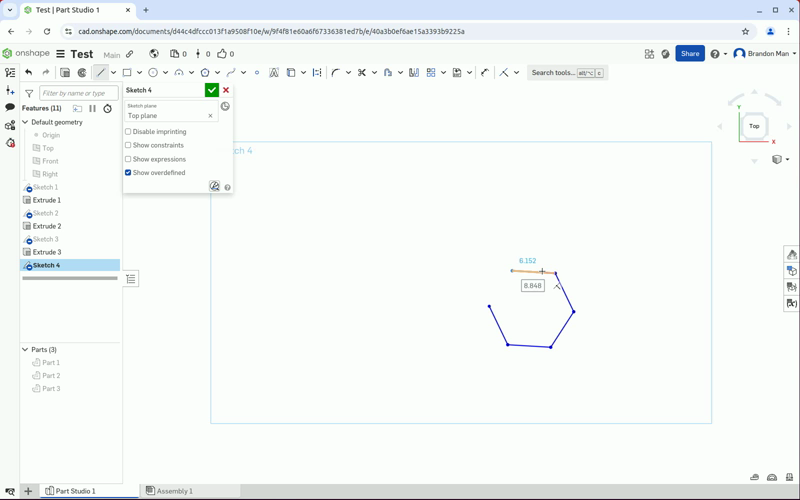
key_down(shift)
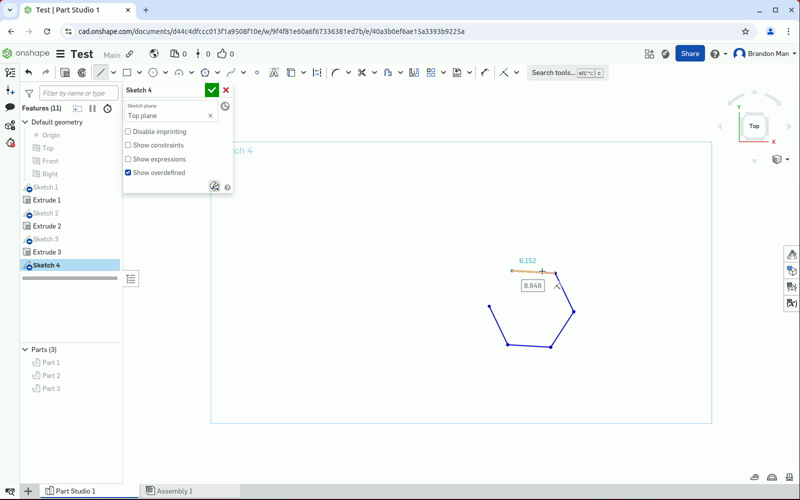
mouse_move(489, 306)
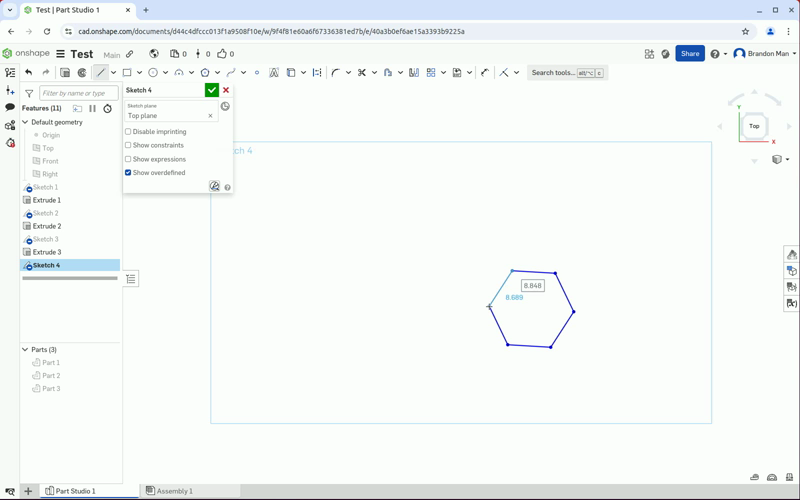
key_up(shift)
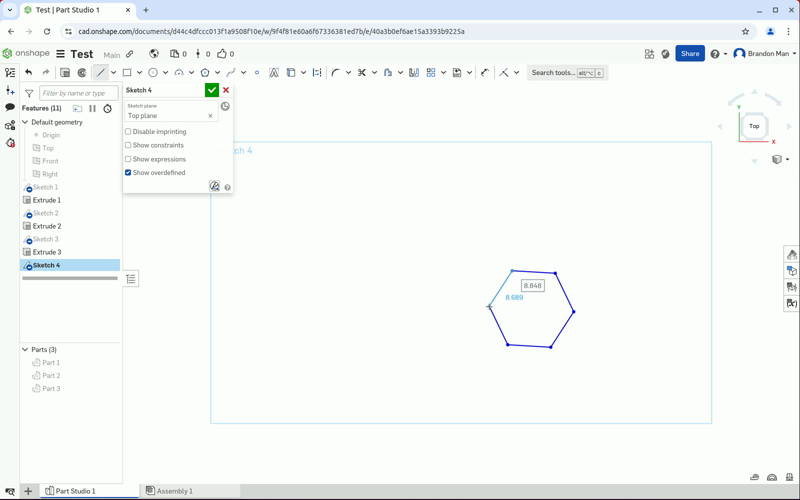
click(489, 306)
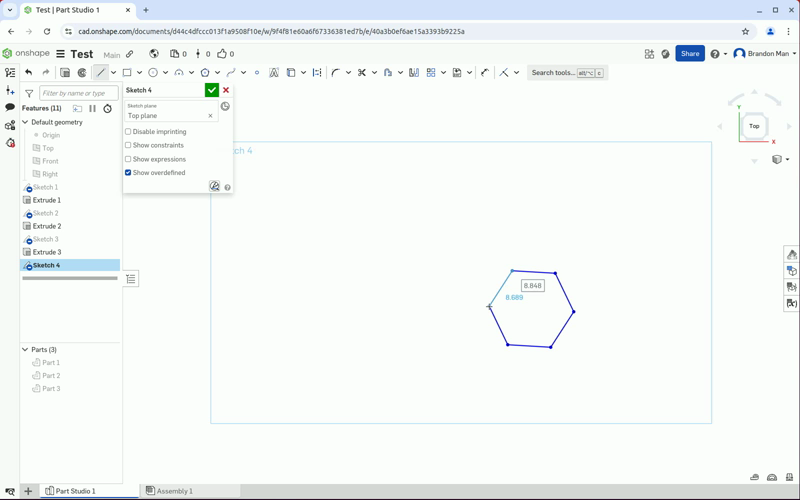
key(esc)
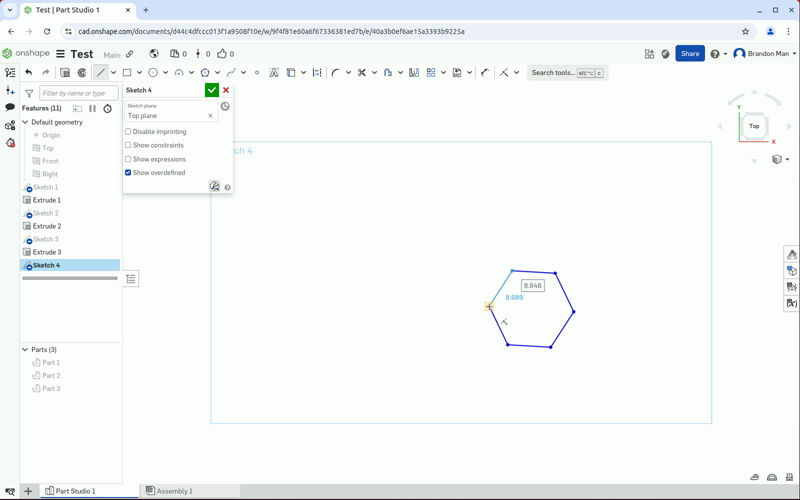
mouse_move(505, 305)
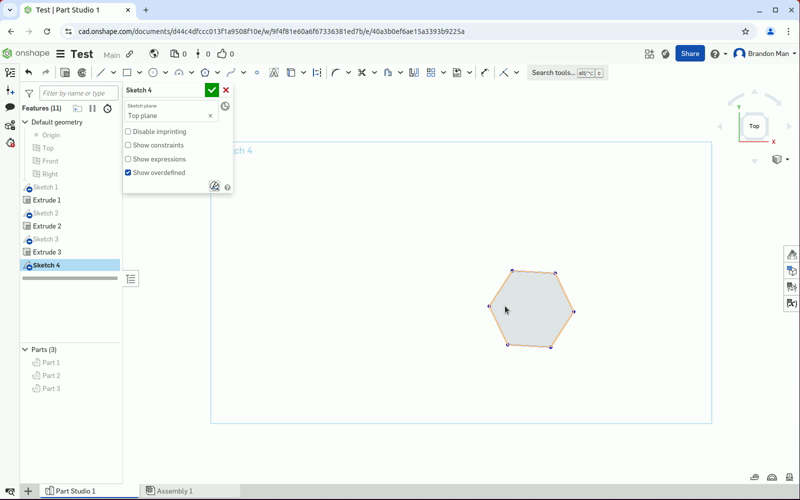
click(505, 305)
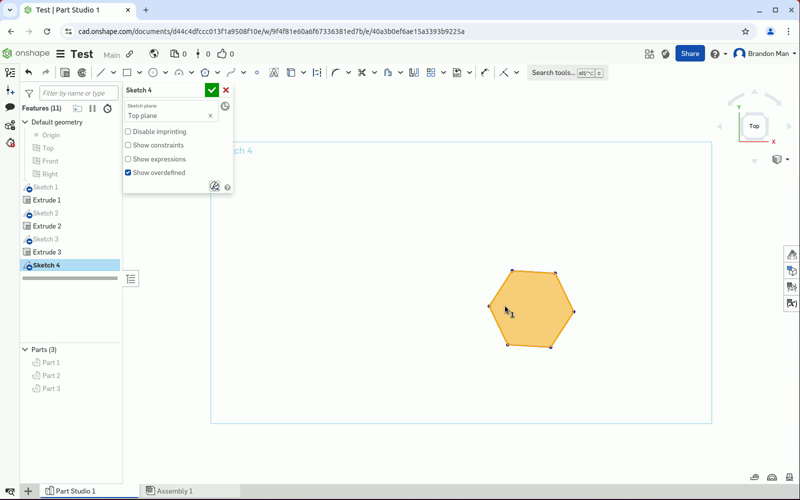
mouse_move(73, 352)
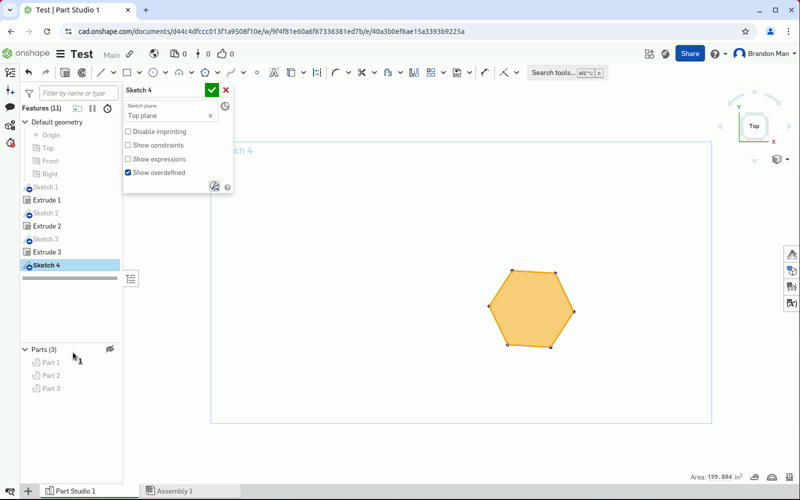
key(shift+y)
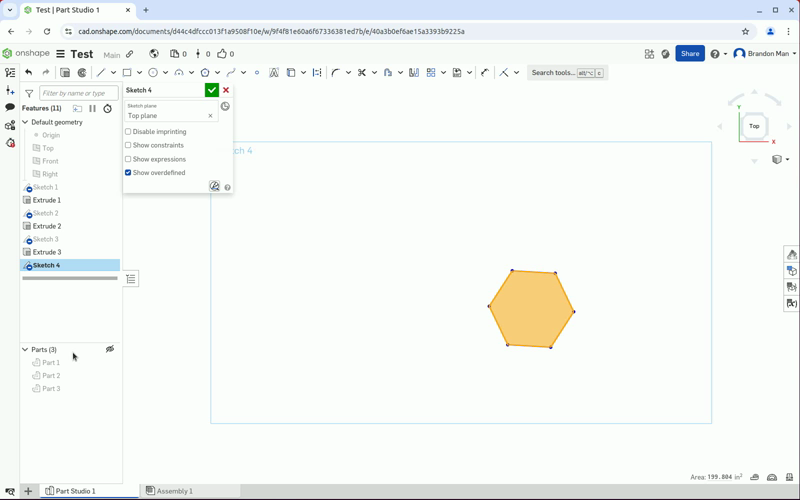
key(shift+e)
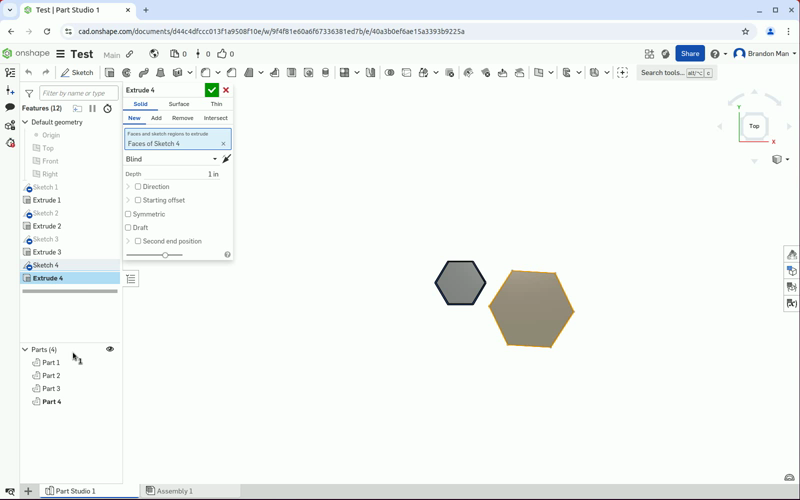
mouse_move(143, 106)
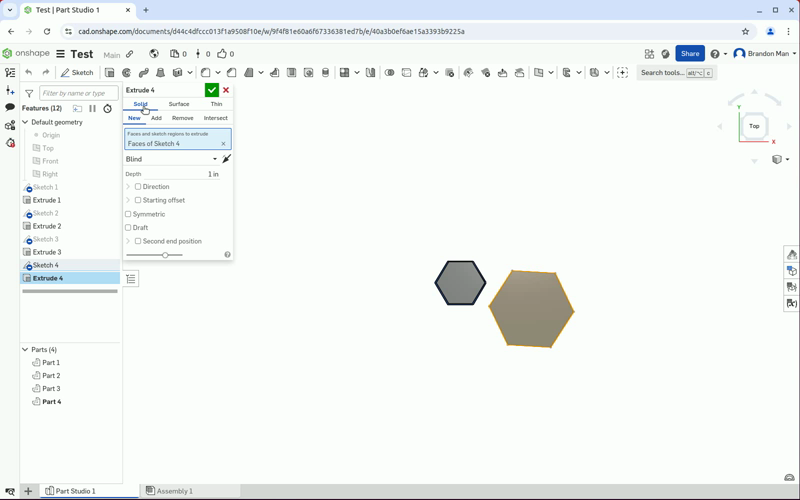
click(143, 106)
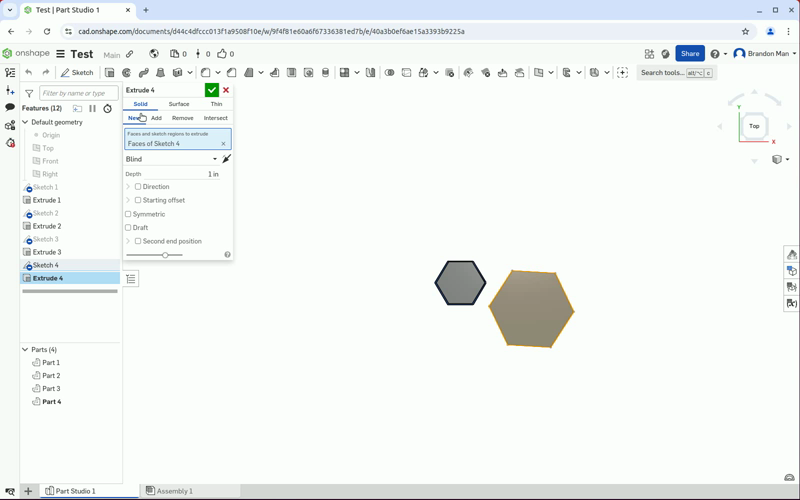
mouse_move(137, 120)
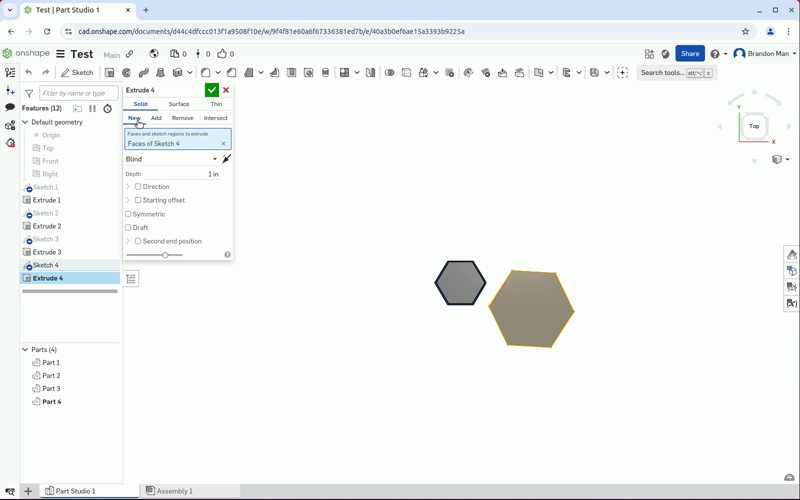
click(137, 120)
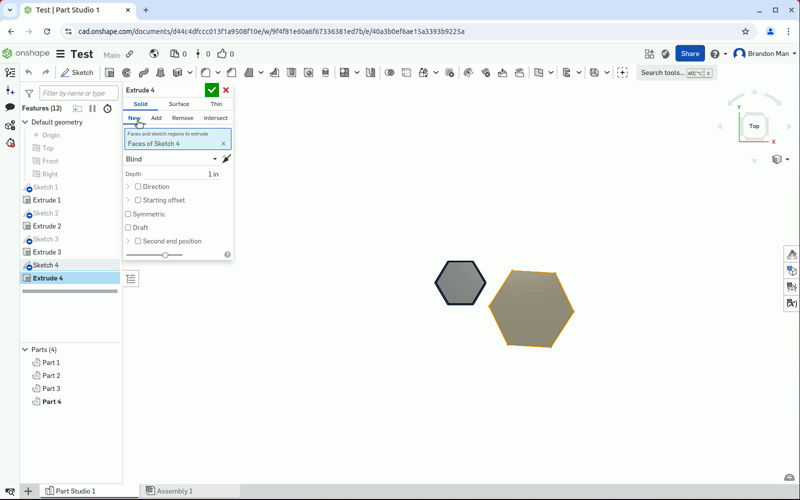
key(tab, 4)
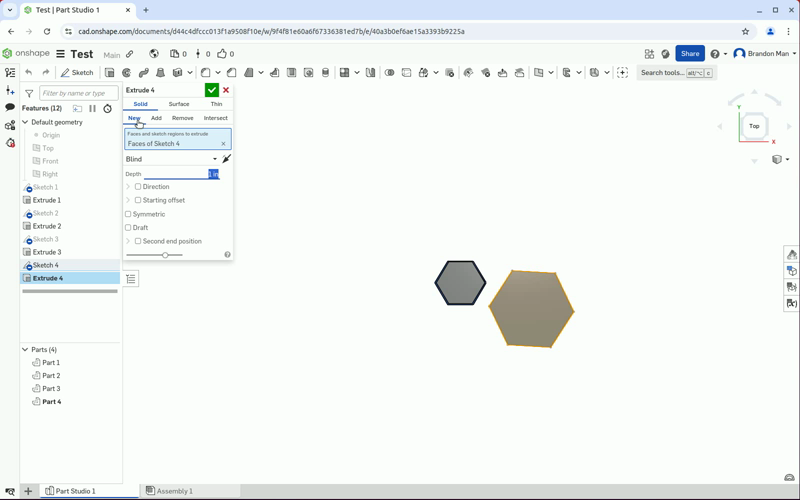
text(0.241)
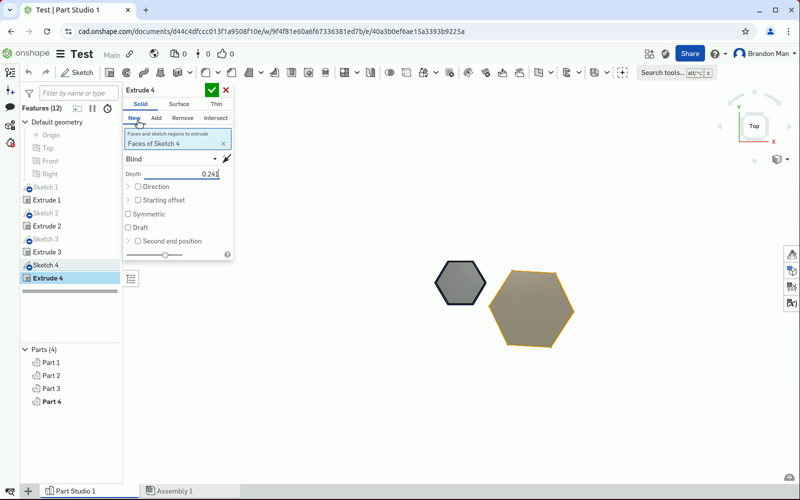
key(enter)
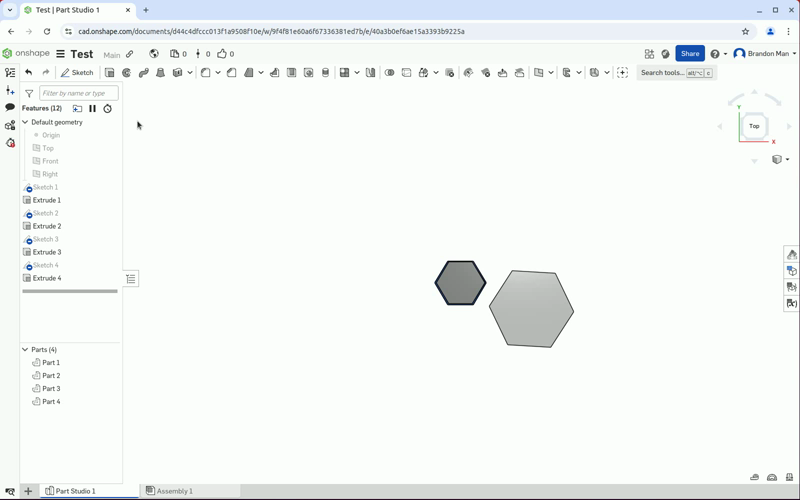
key(shift+h)
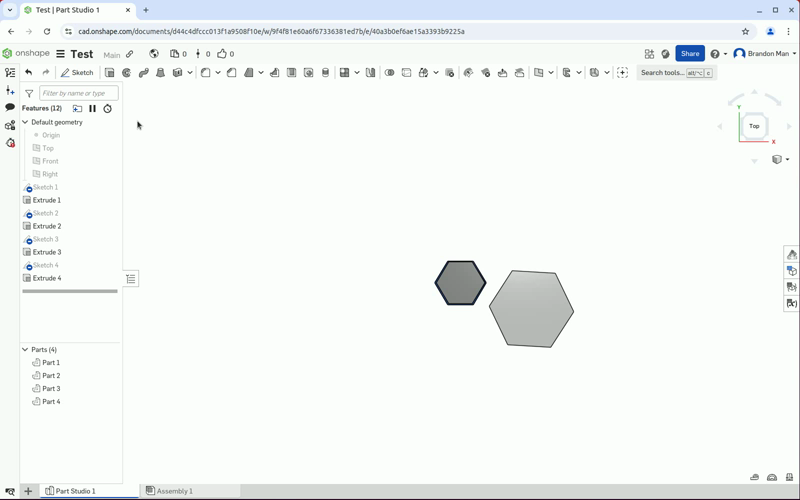
key(shift+h)
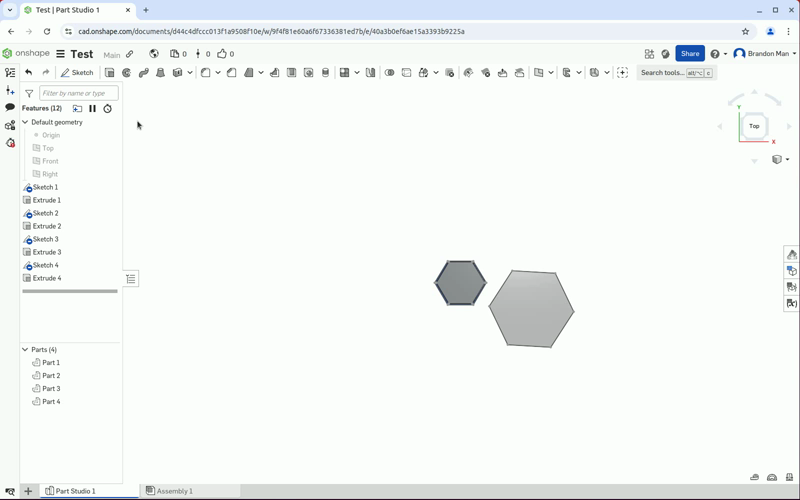
key(shift+7)
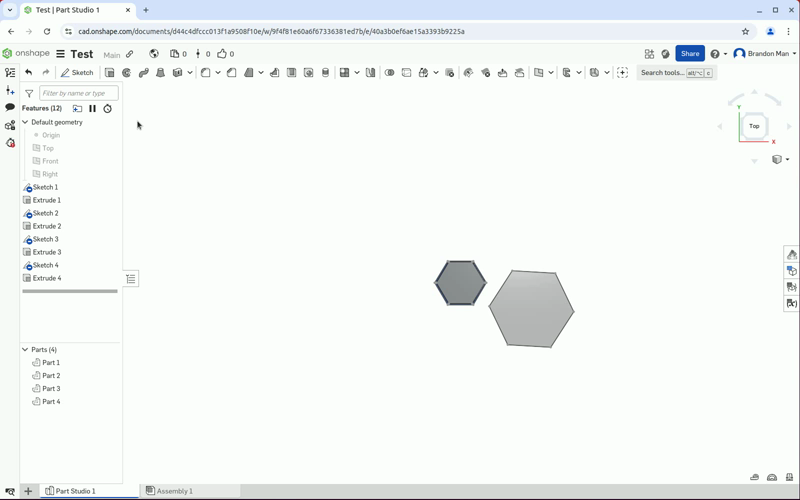
key(up, 3)
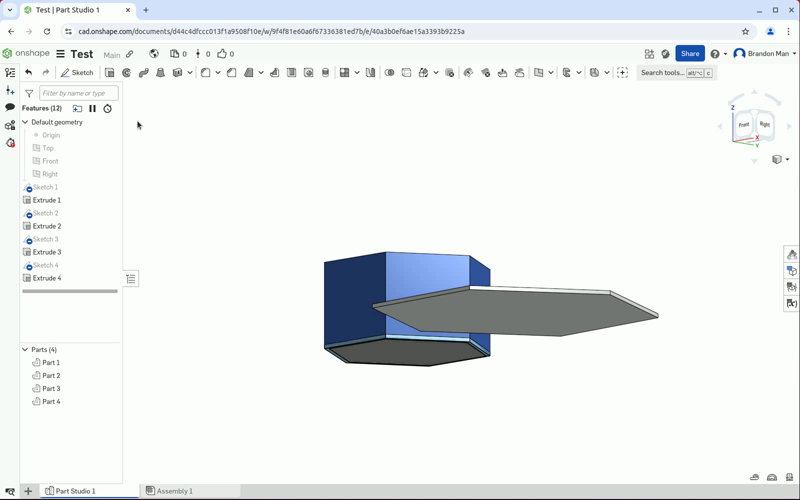
key(left, 3)
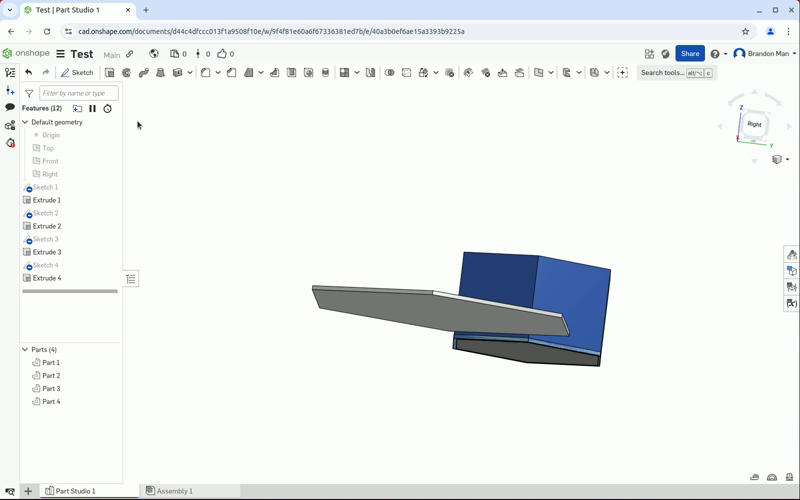
key(right, 3)
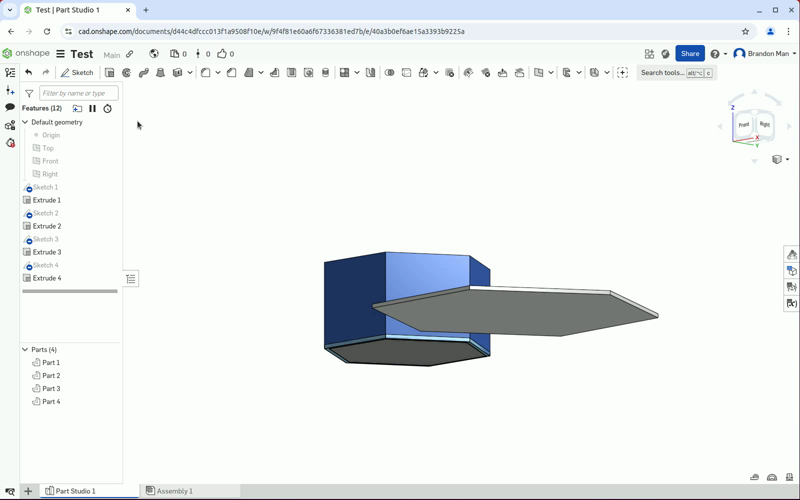
key(down, 3)
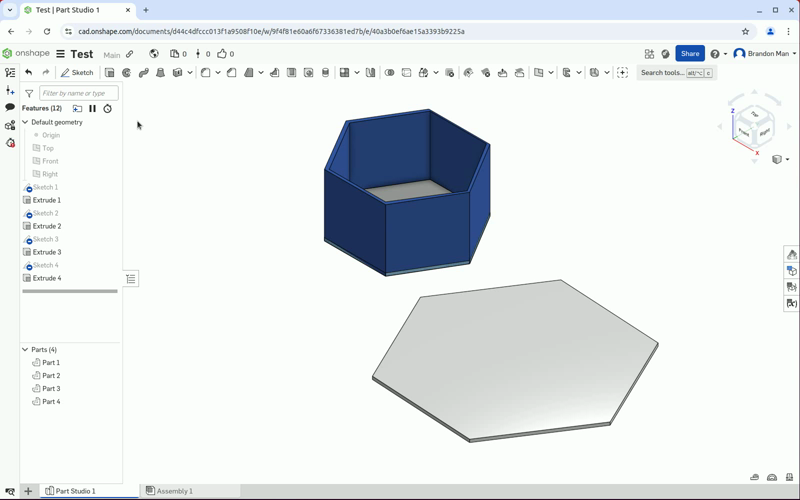
mouse_move(73, 189)
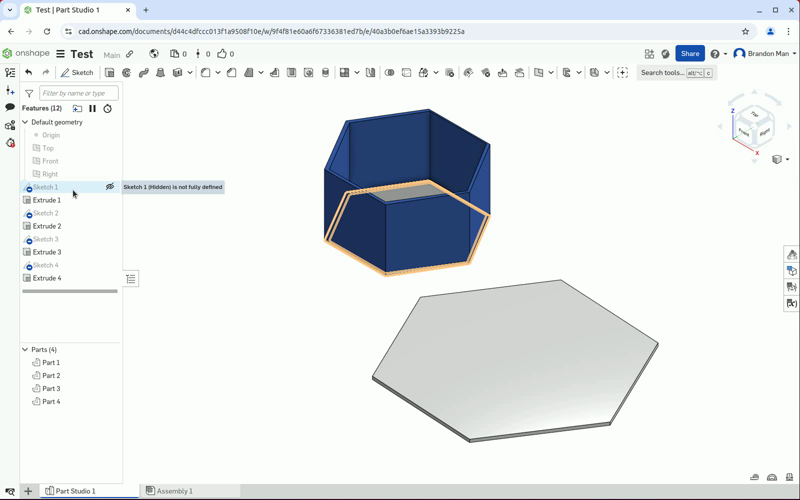
click(73, 189)